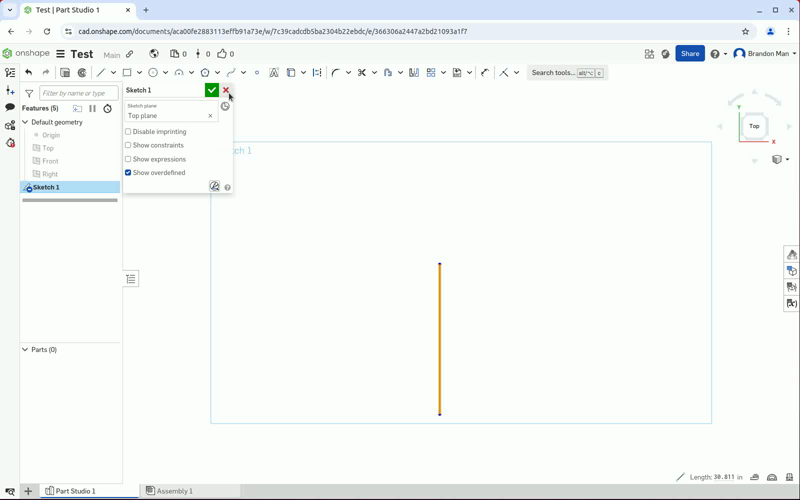
key(shift+h)
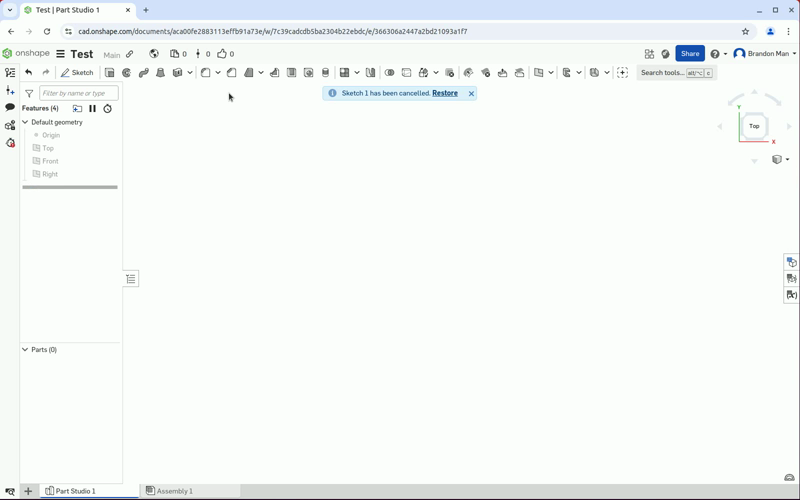
mouse_move(73, 352)
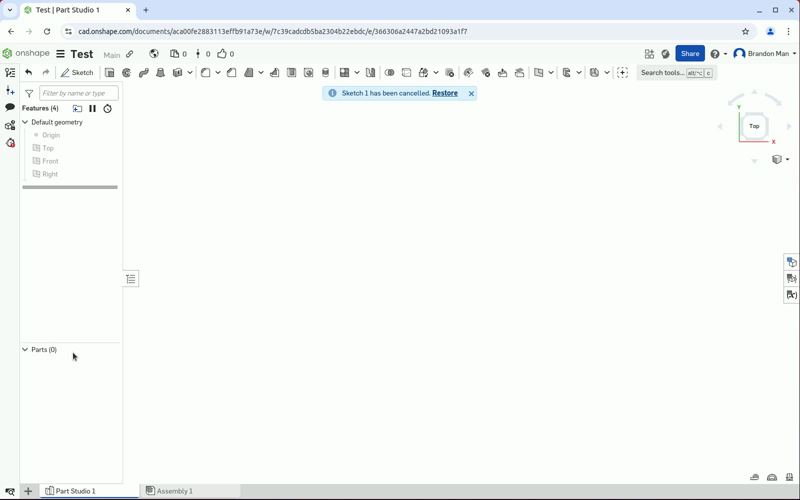
key(y)
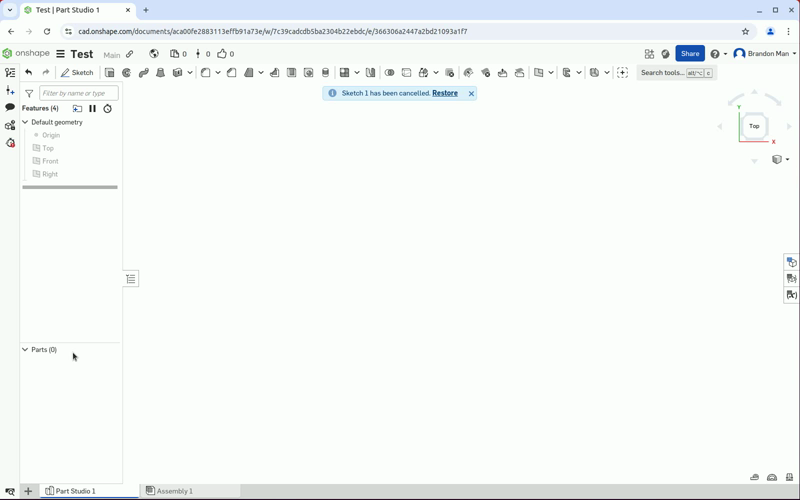
key(shift+p)
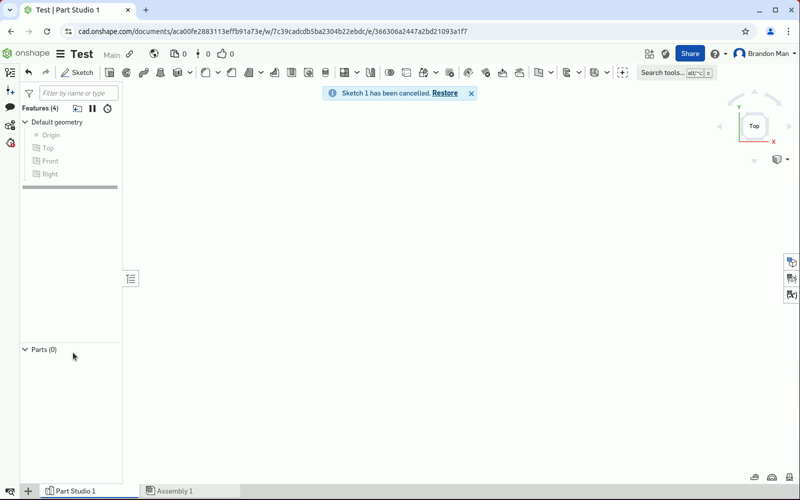
key(space)
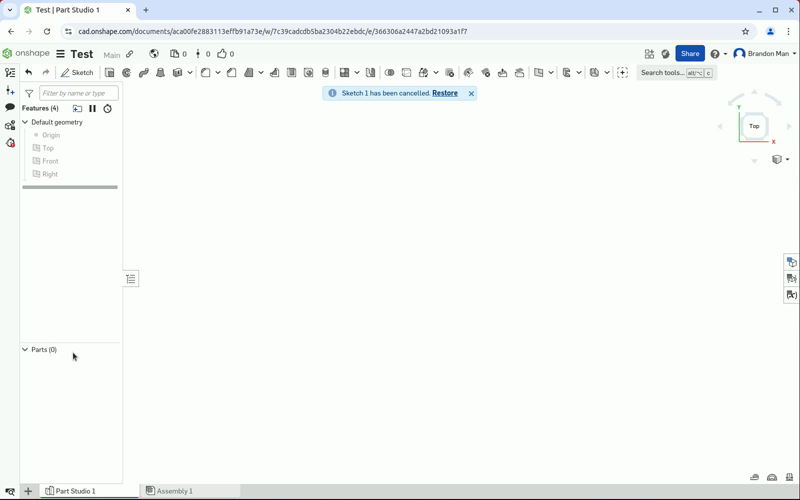
key_down(shift)
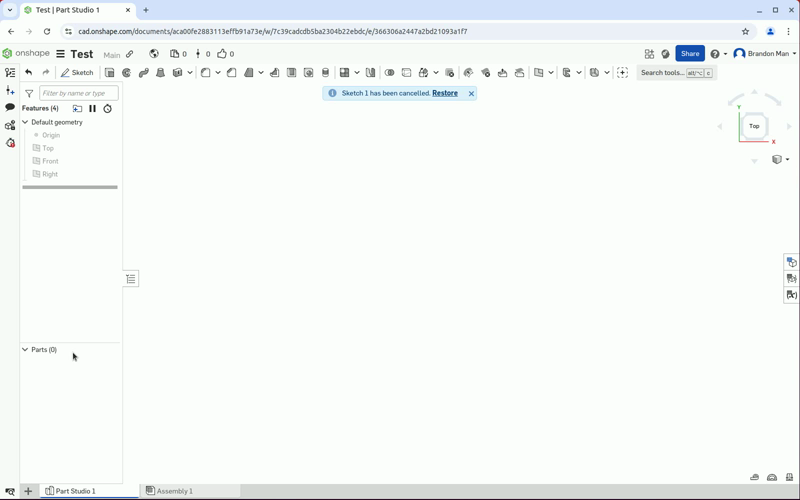
key(up)
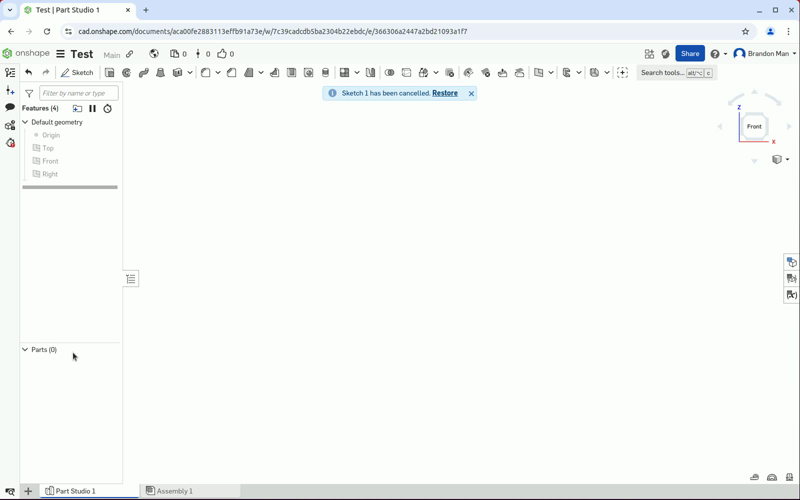
key_up(shift)
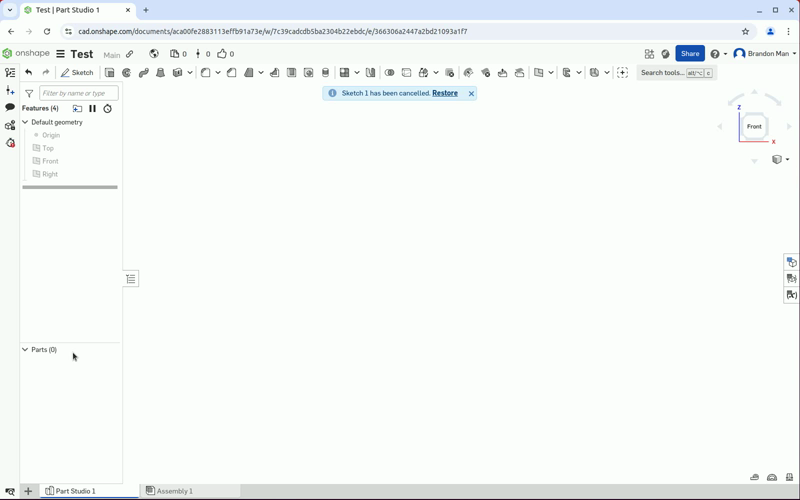
mouse_move(73, 352)
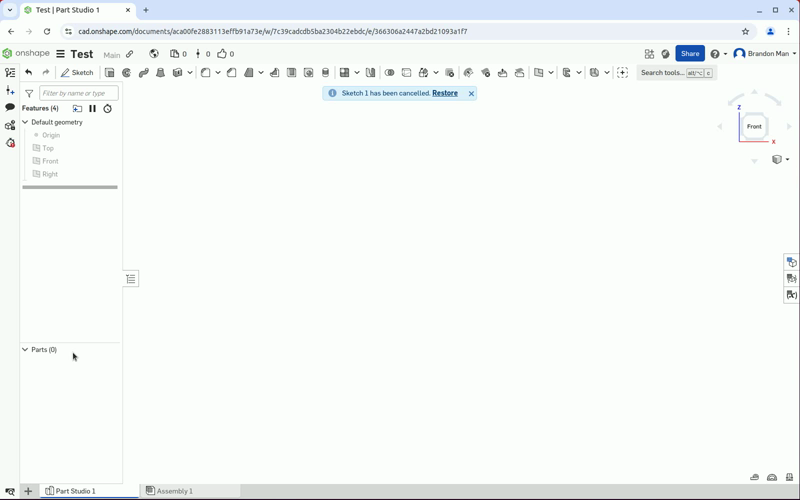
key(shift+y)
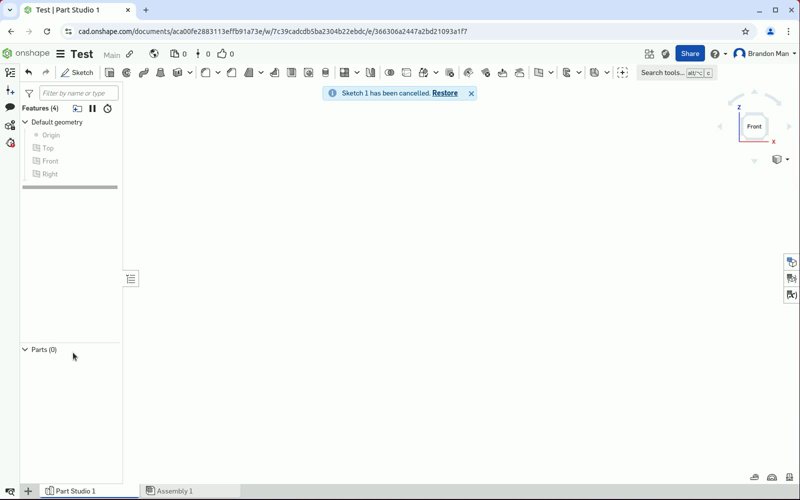
key(shift+s)
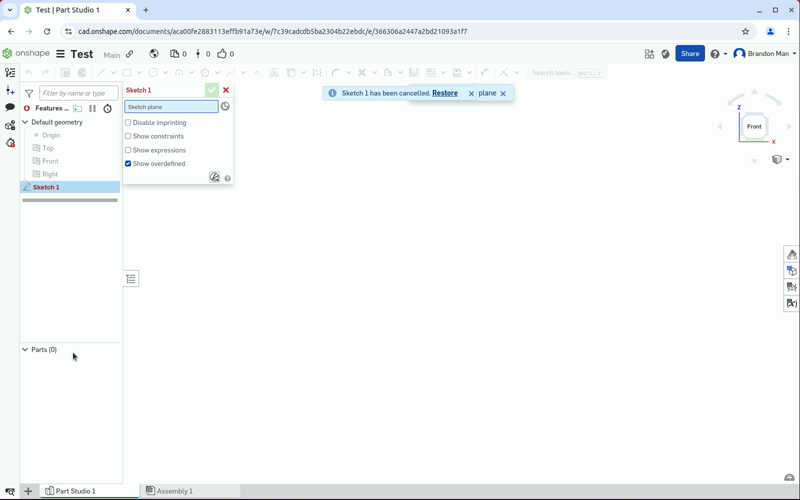
mouse_move(73, 163)
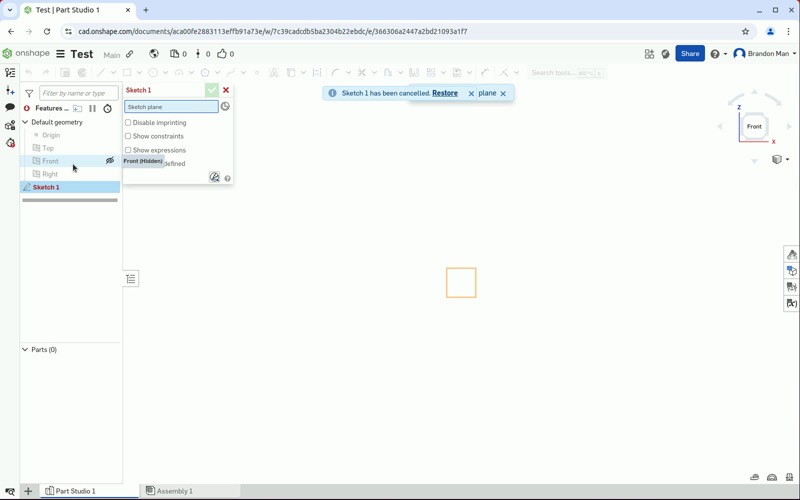
click(73, 163)
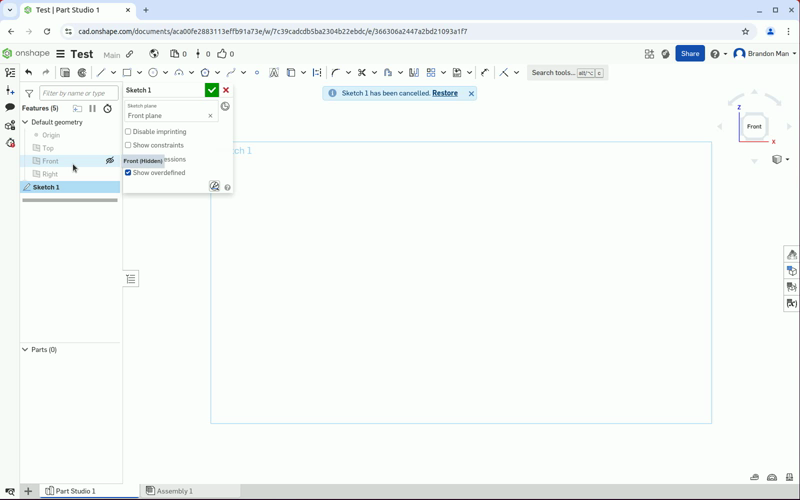
mouse_move(73, 352)
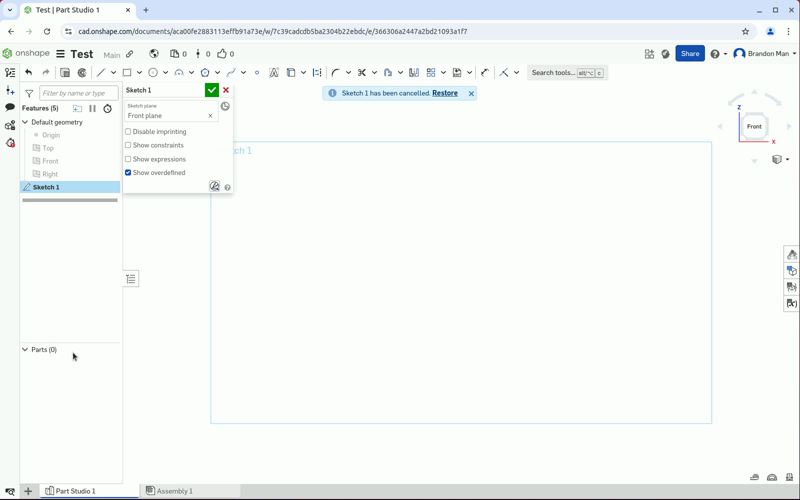
key(y)
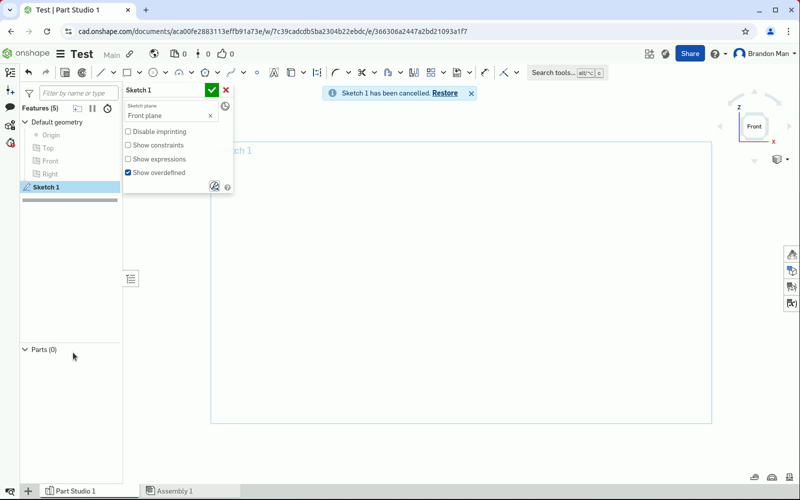
key(c)
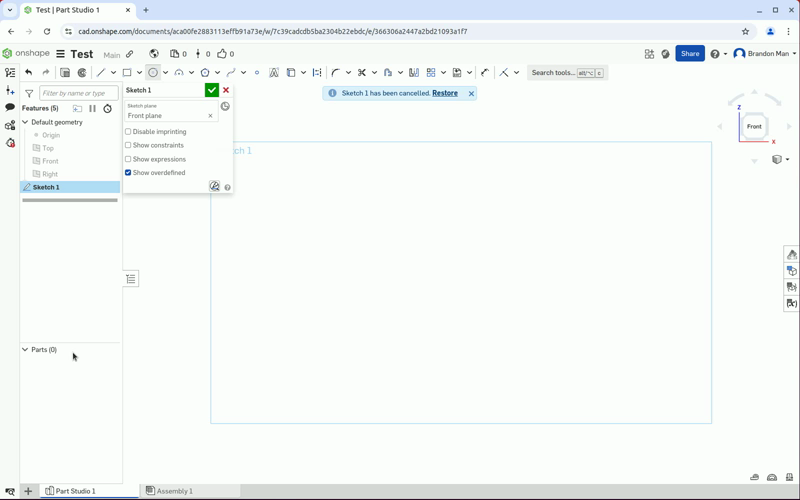
key_down(shift)
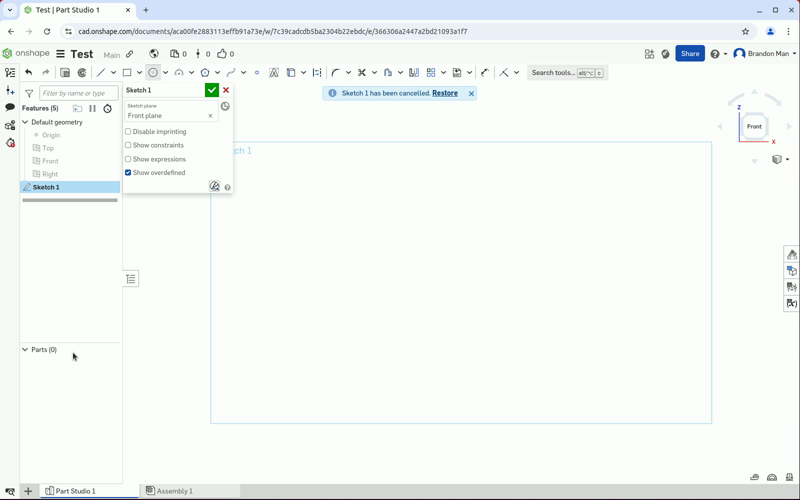
mouse_move(461, 178)
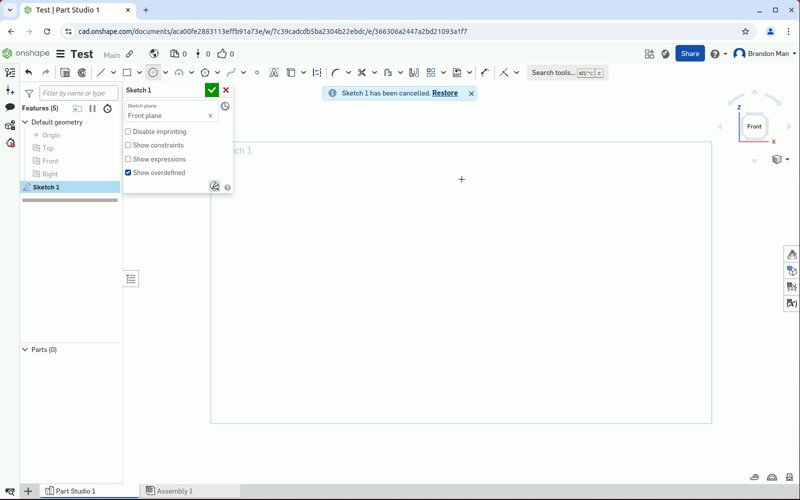
click(461, 178)
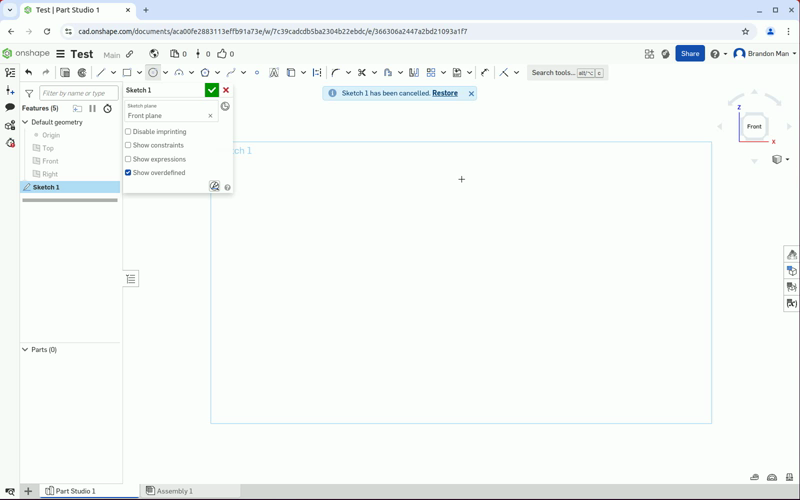
key_up(shift)
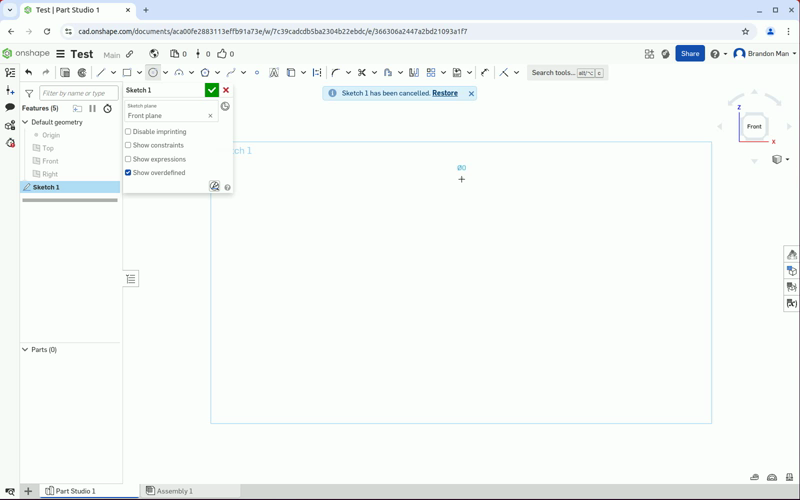
mouse_move(471, 178)
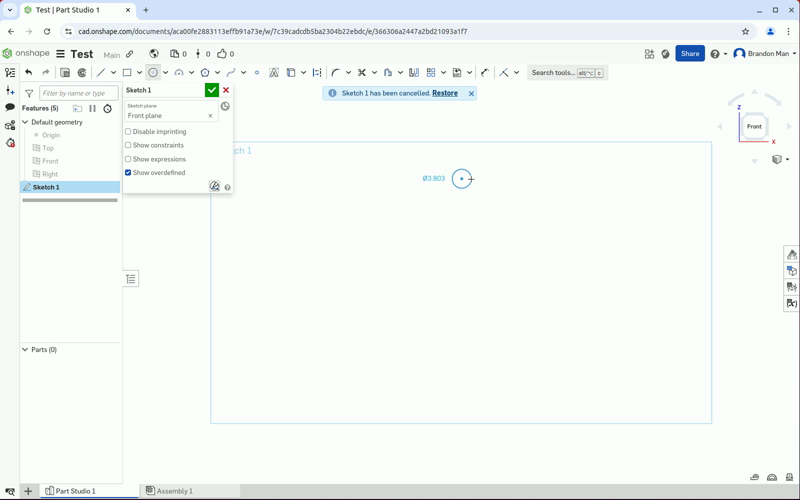
click(471, 178)
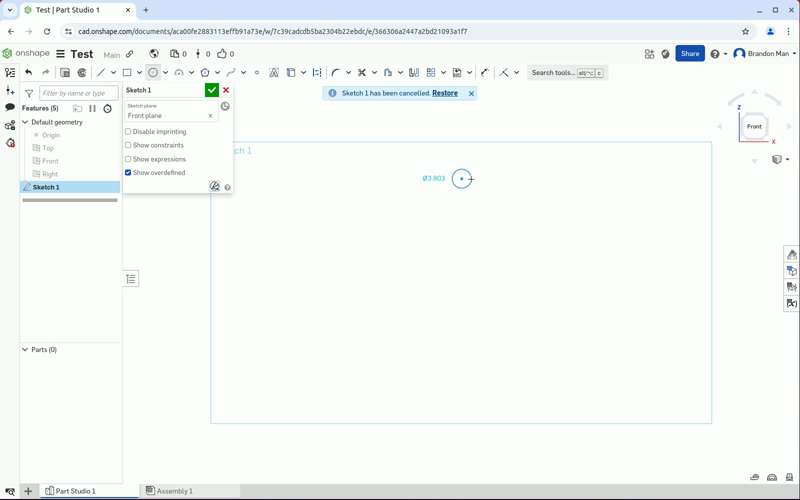
key(esc)
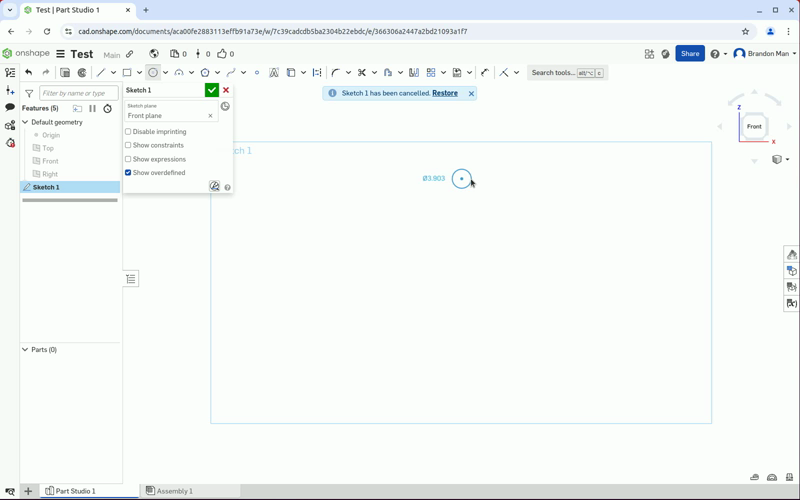
key(c)
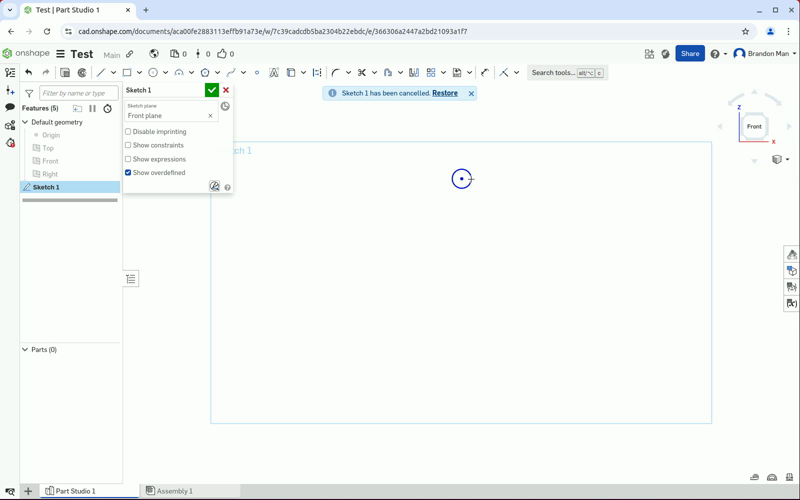
key_down(shift)
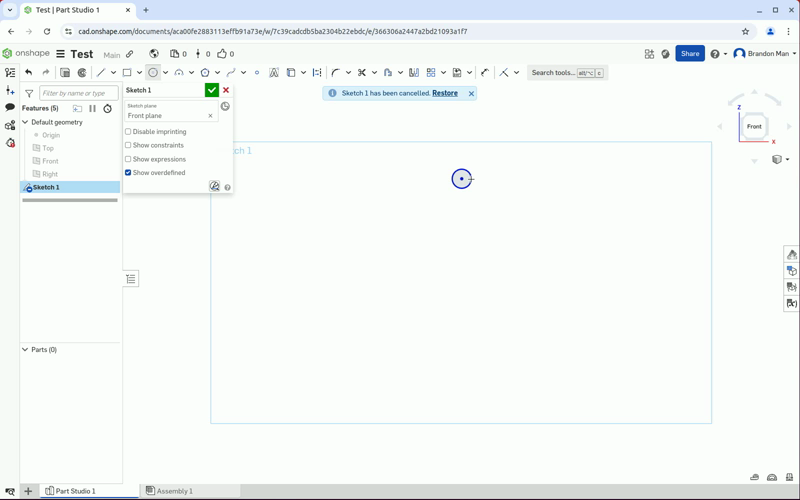
mouse_move(461, 178)
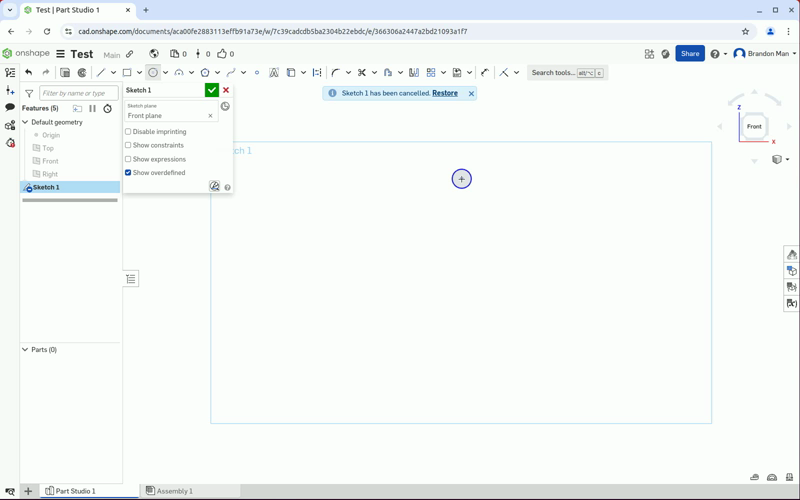
click(461, 178)
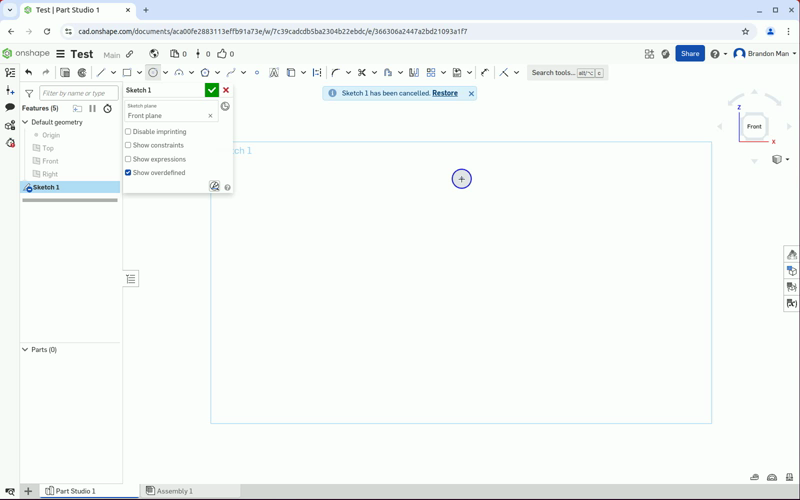
key_up(shift)
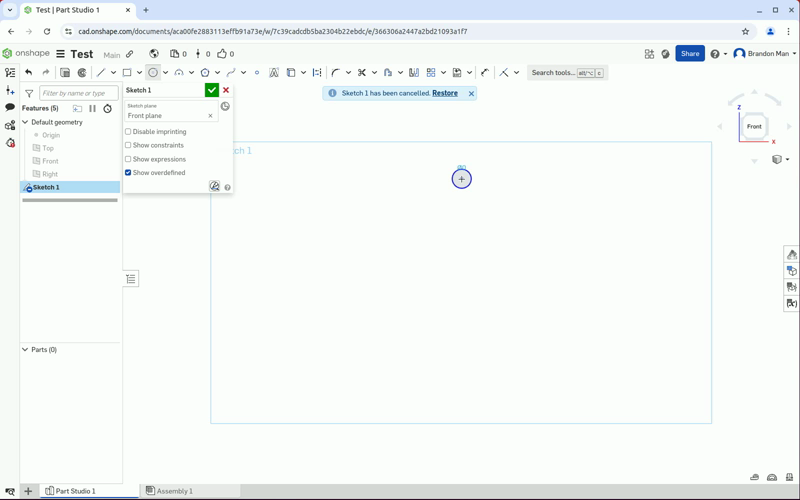
mouse_move(464, 178)
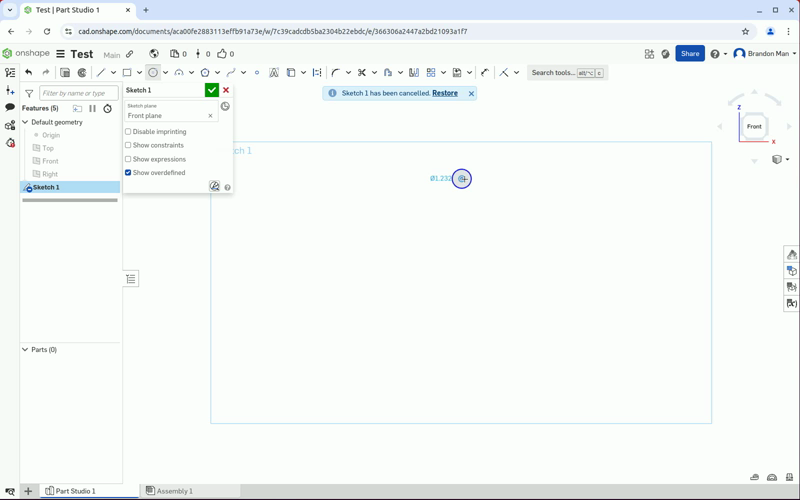
scroll(6)
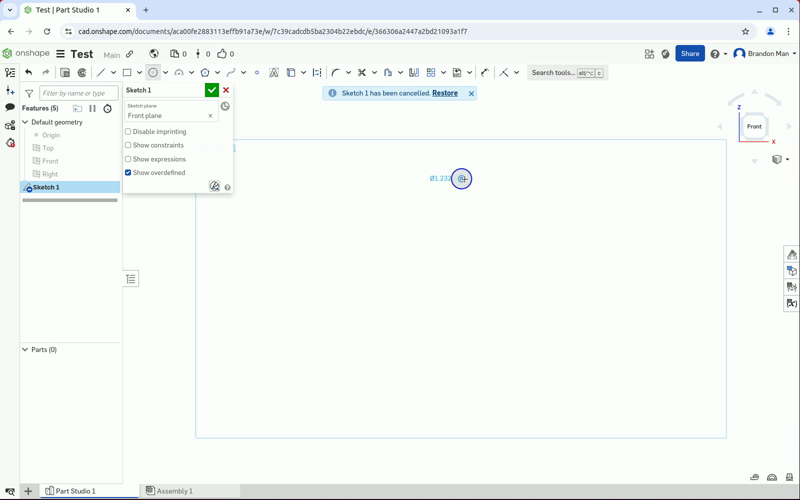
scroll(6)
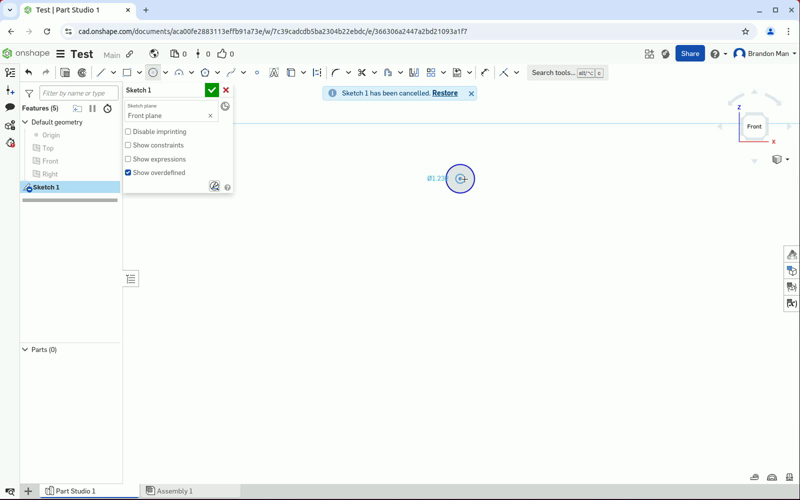
scroll(6)
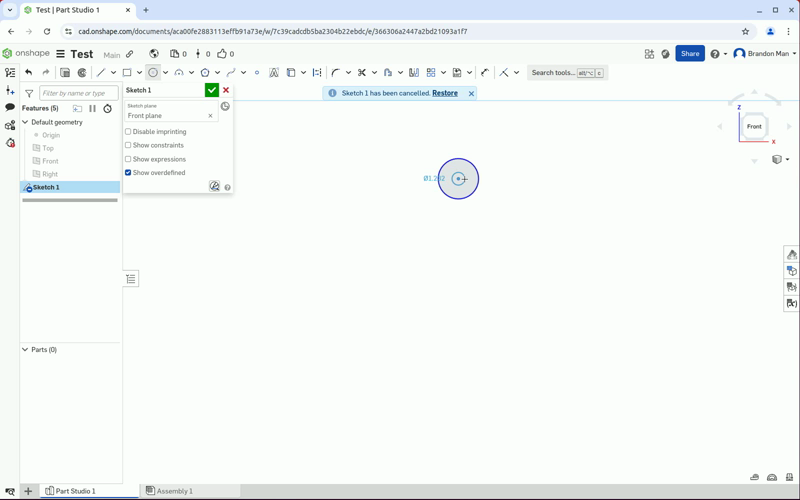
scroll(6)
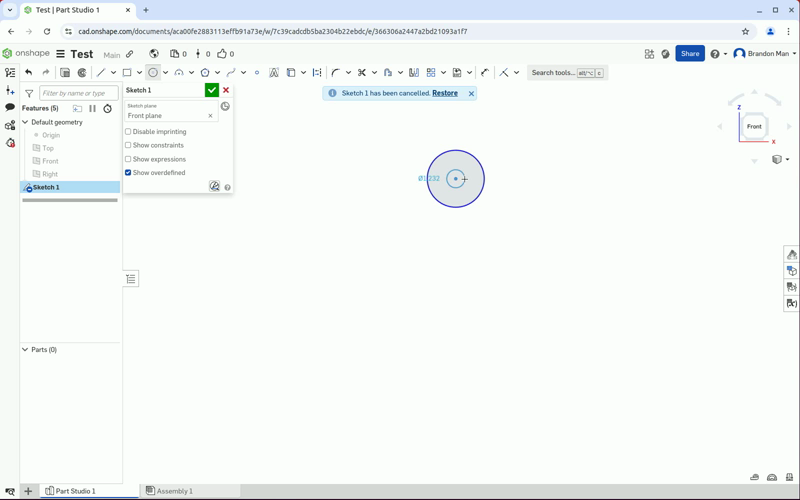
scroll(6)
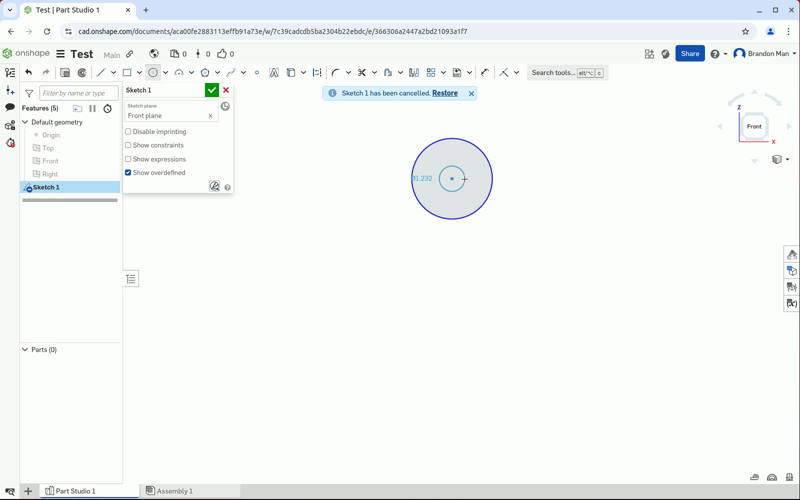
scroll(6)
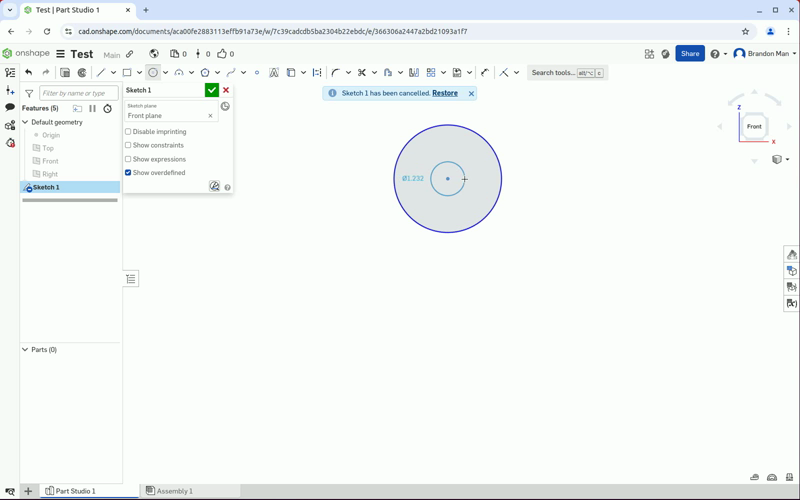
scroll(6)
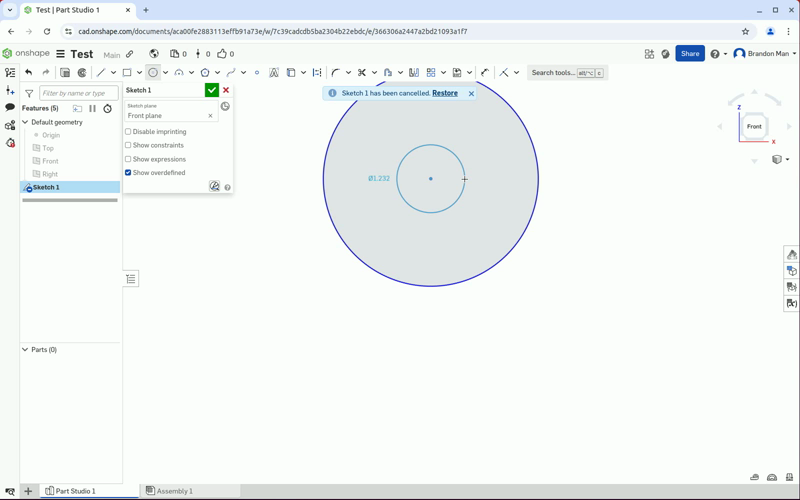
click(464, 178)
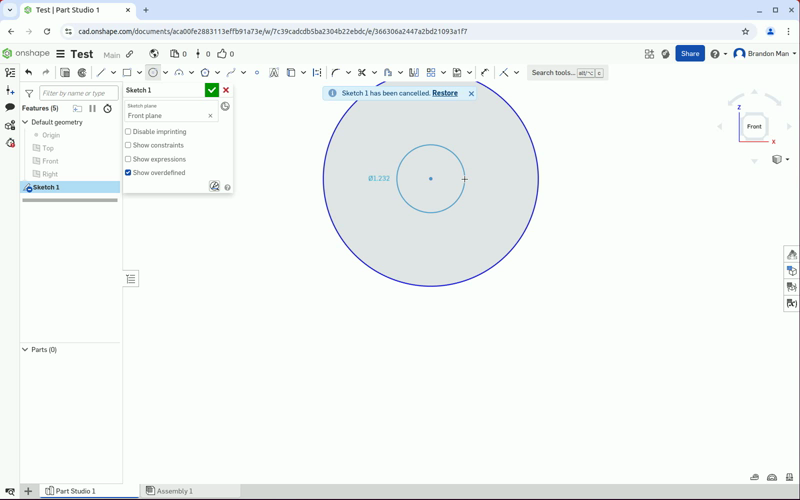
scroll(-6)
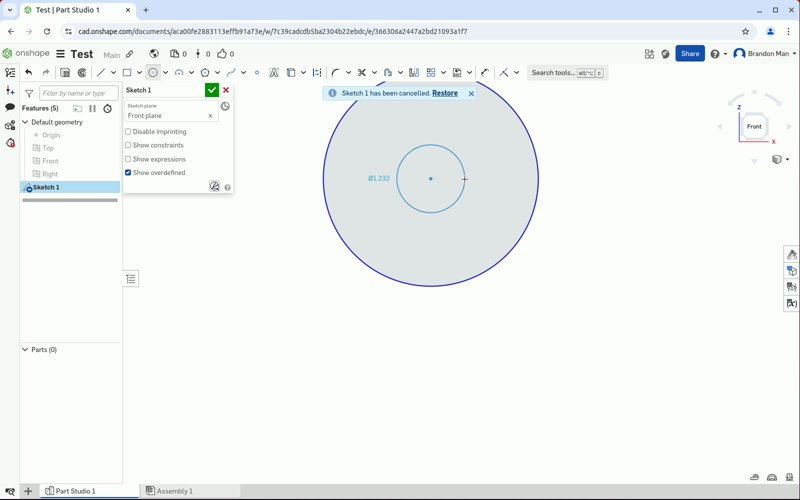
scroll(-6)
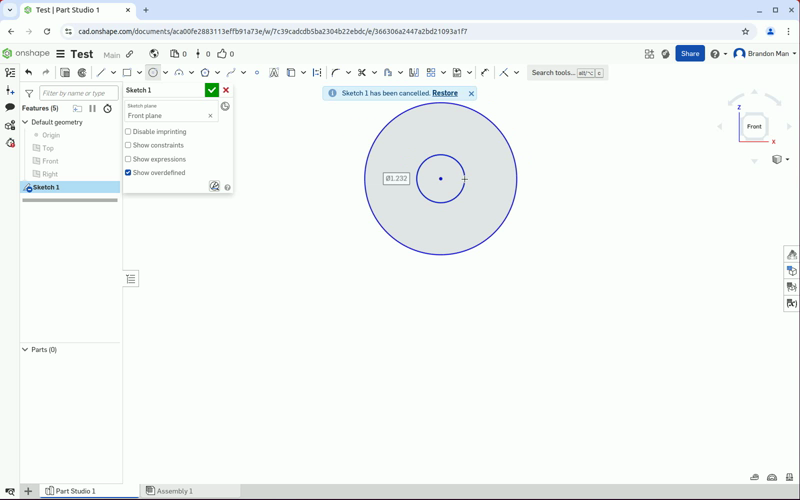
scroll(-6)
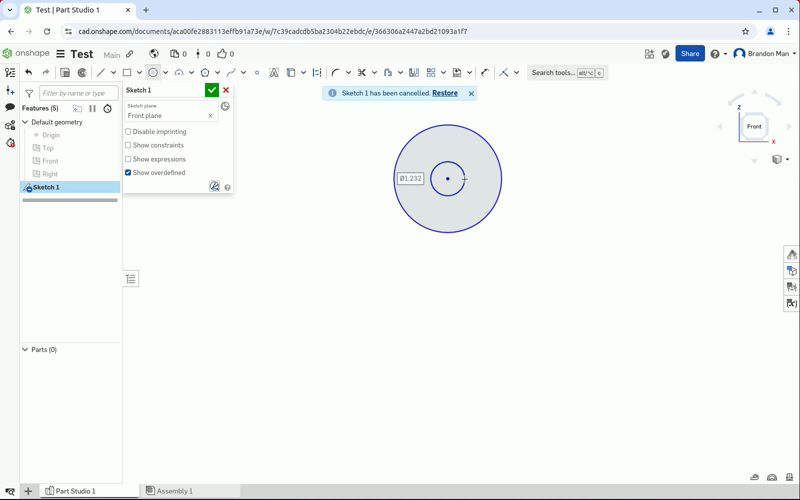
scroll(-6)
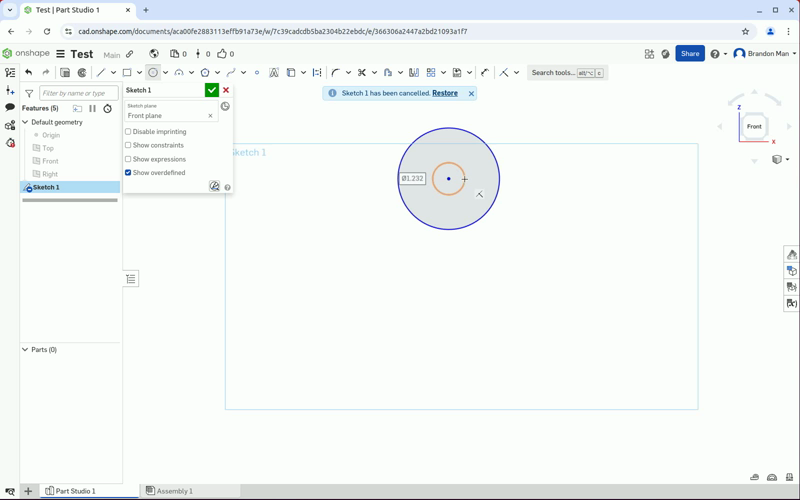
scroll(-6)
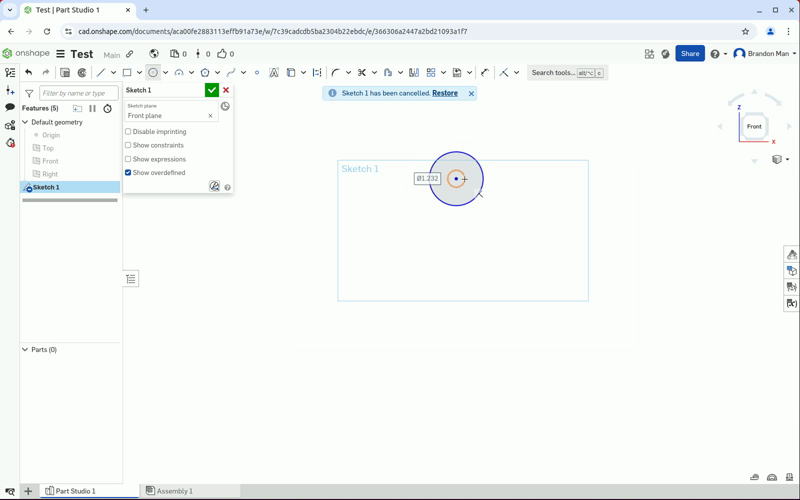
scroll(-6)
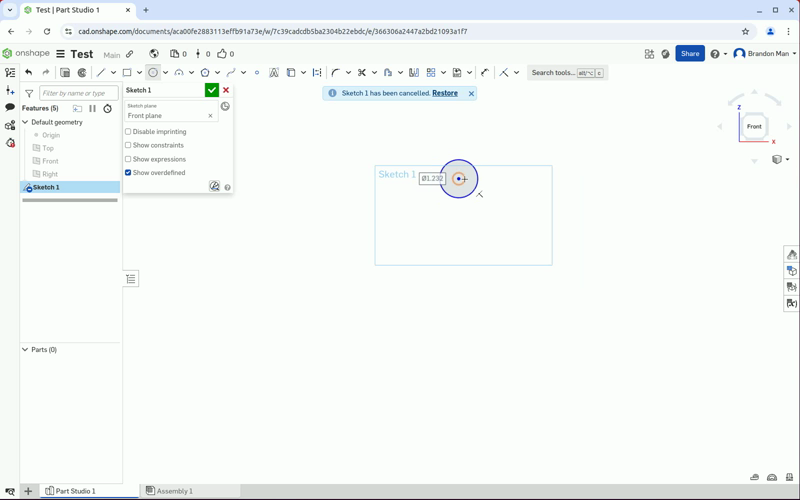
scroll(-6)
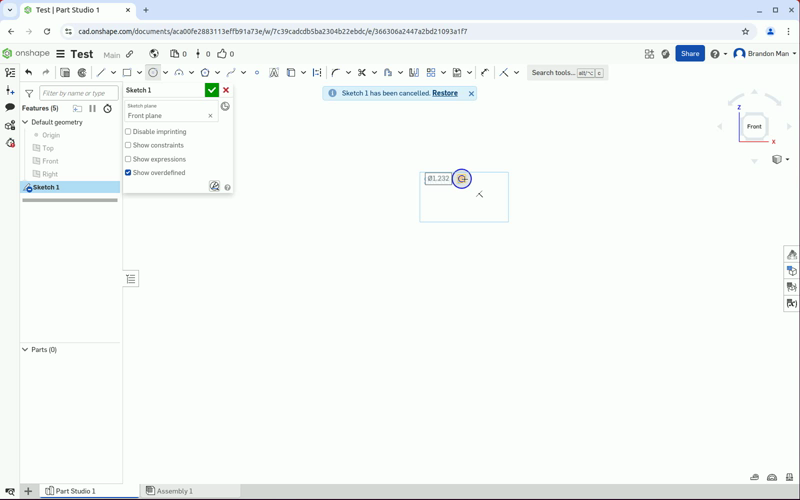
key(esc)
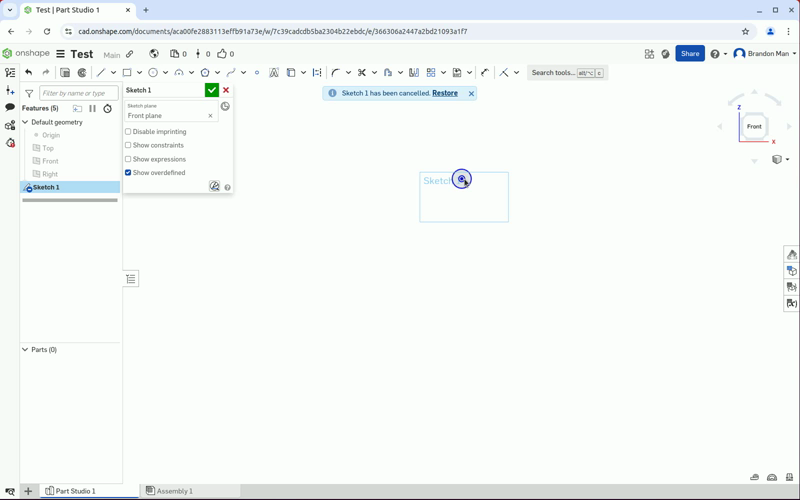
mouse_move(462, 173)
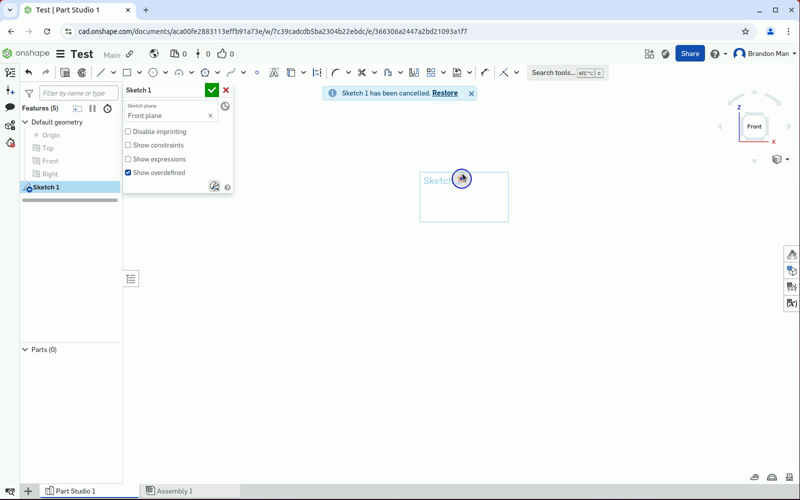
scroll(6)
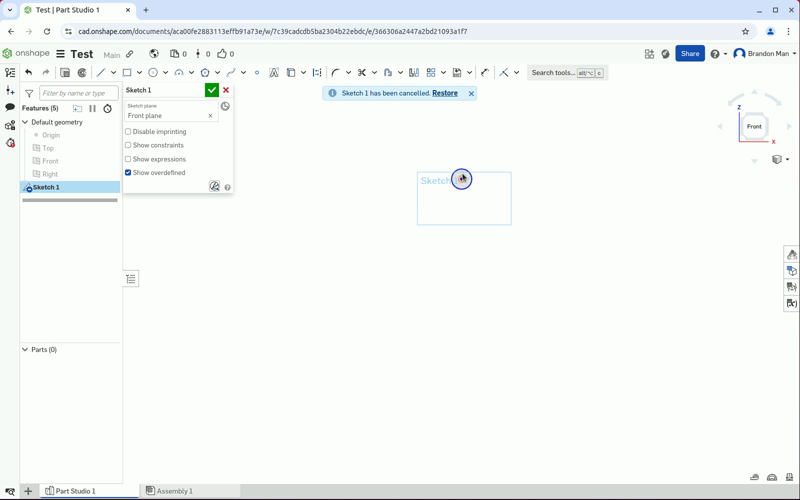
scroll(6)
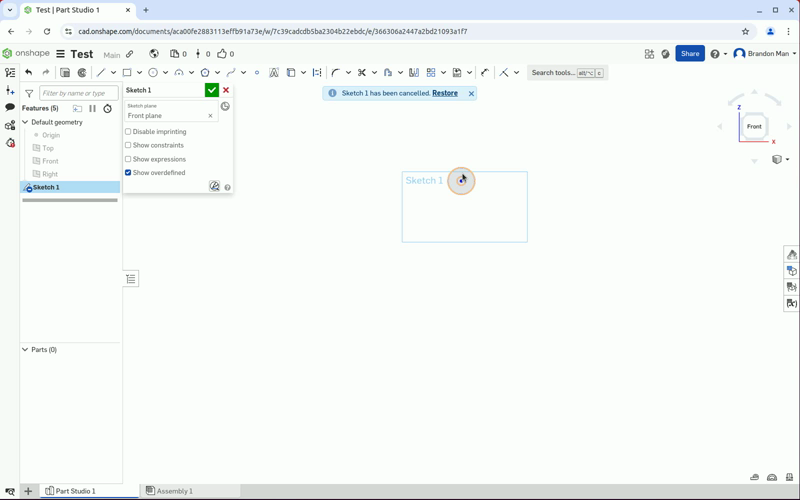
scroll(6)
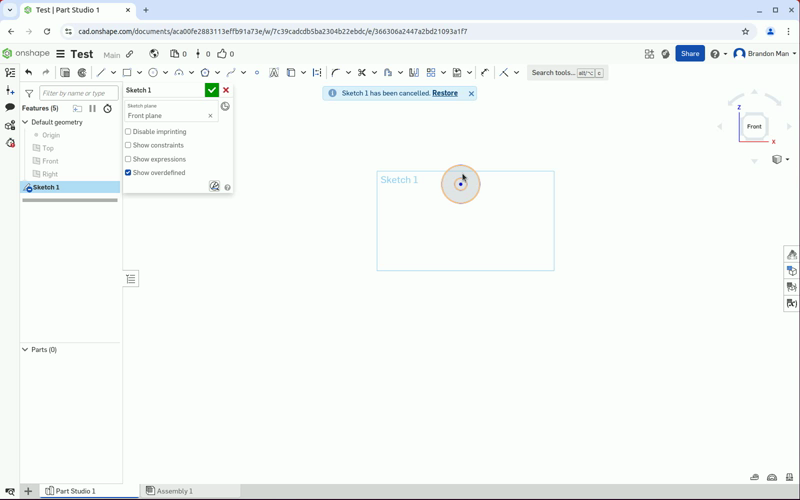
scroll(6)
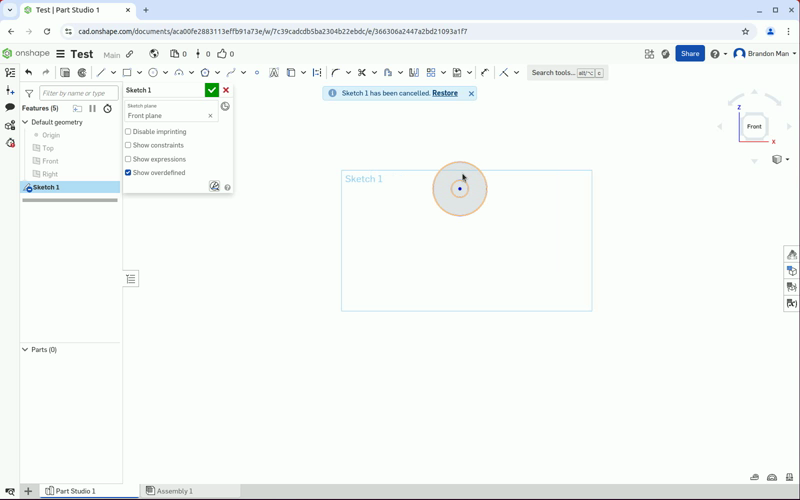
scroll(6)
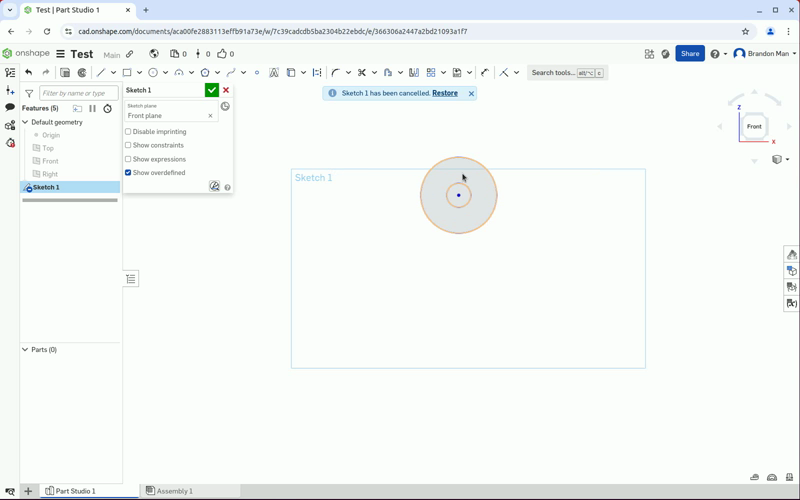
scroll(6)
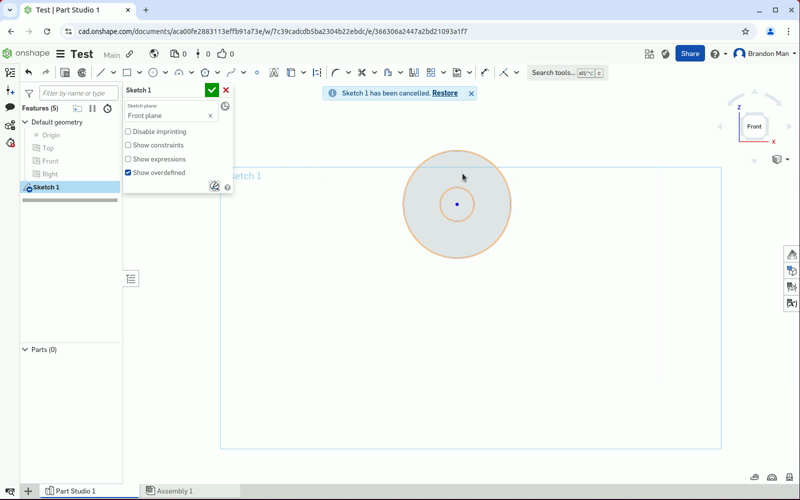
scroll(6)
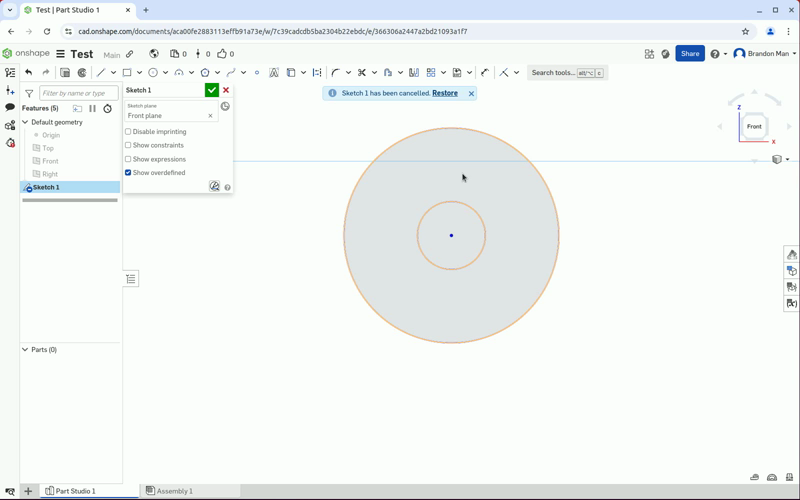
click(462, 173)
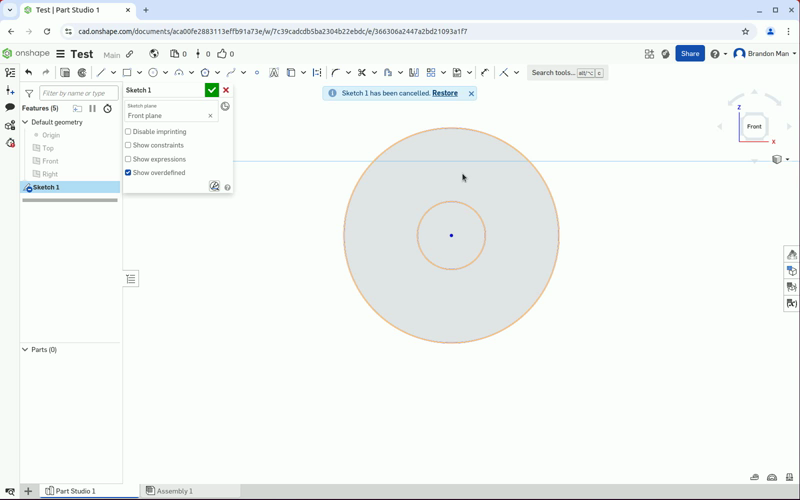
scroll(-6)
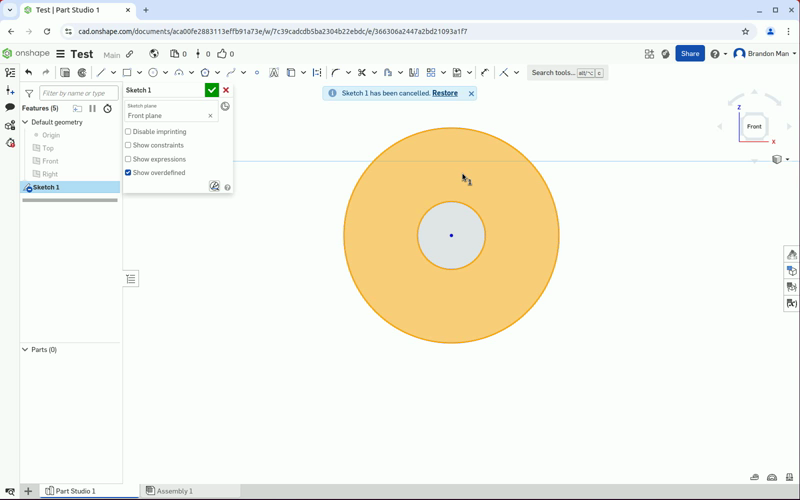
scroll(-6)
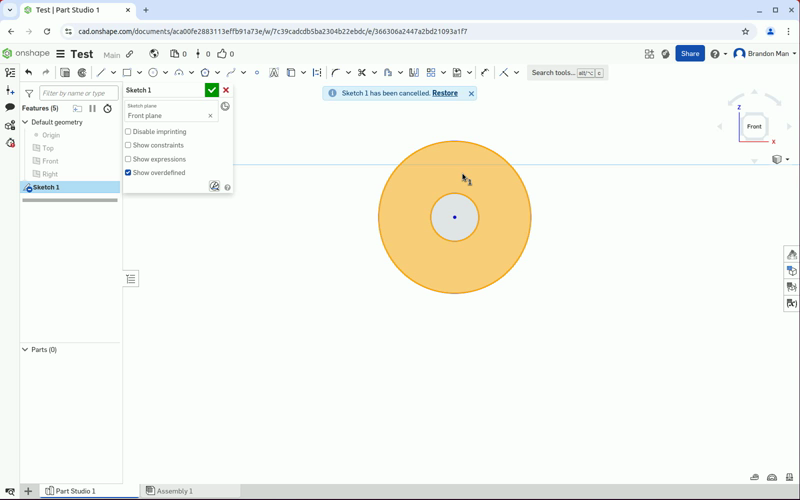
scroll(-6)
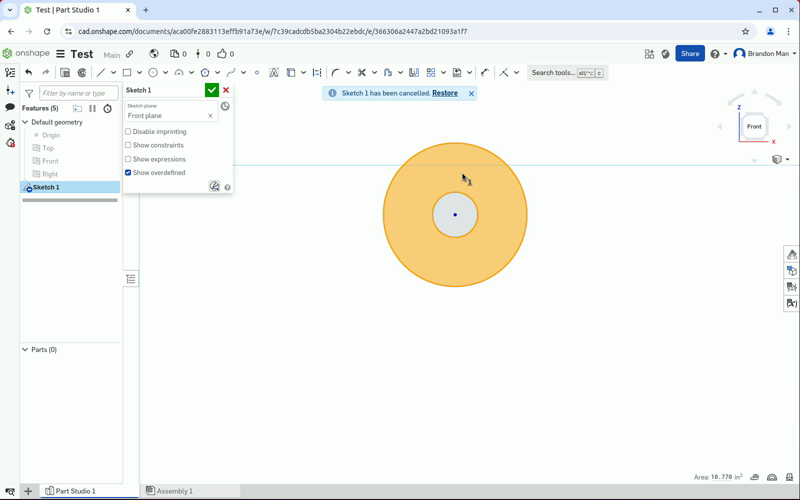
scroll(-6)
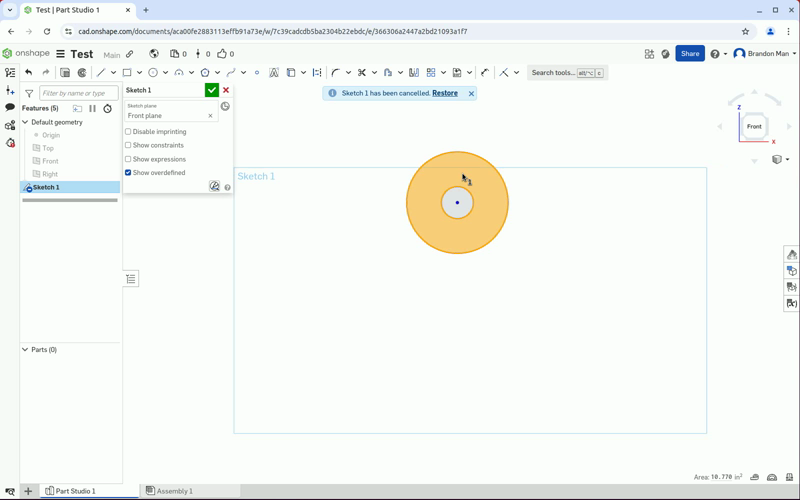
scroll(-6)
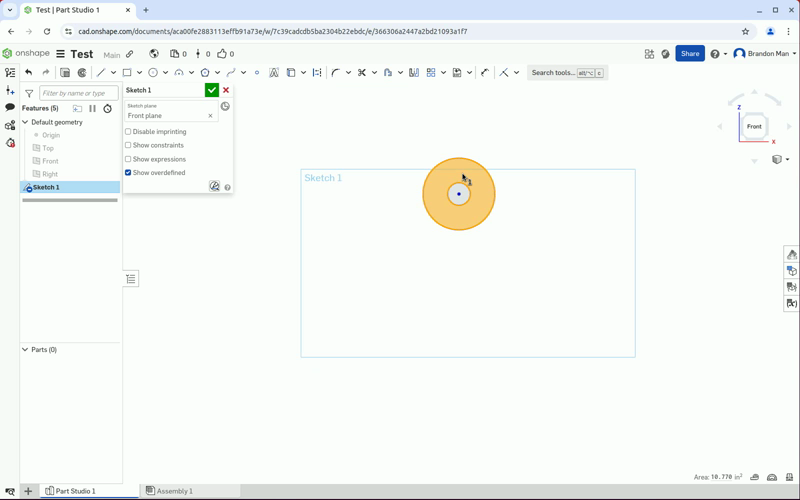
scroll(-6)
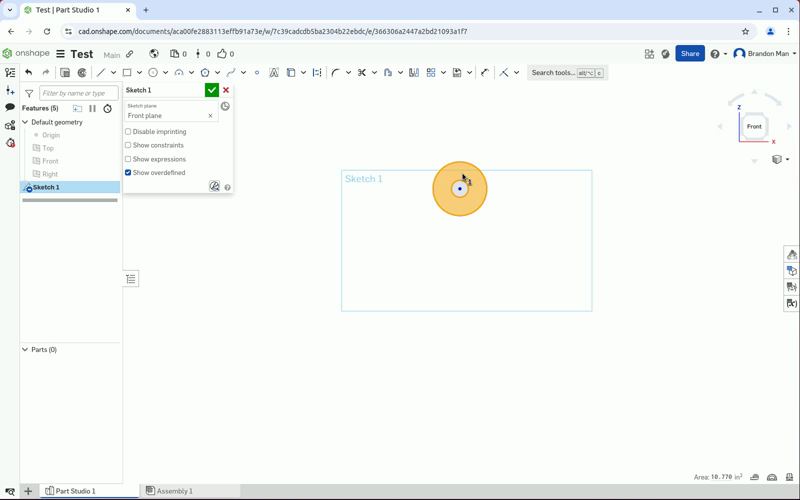
scroll(-6)
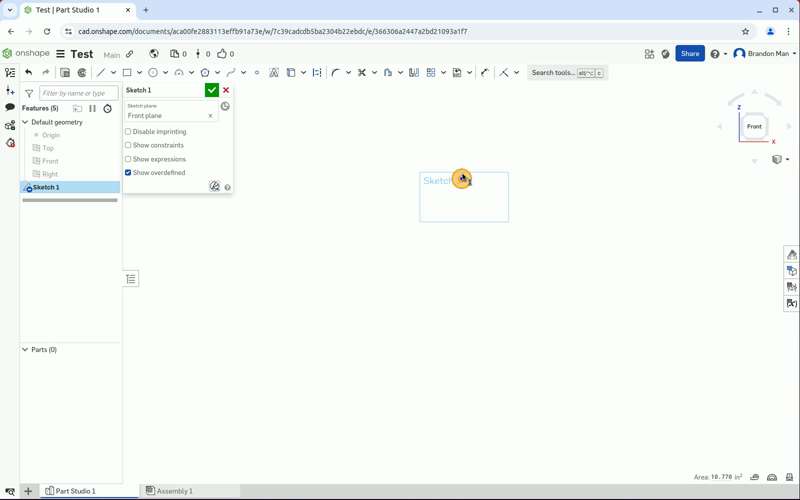
mouse_move(73, 352)
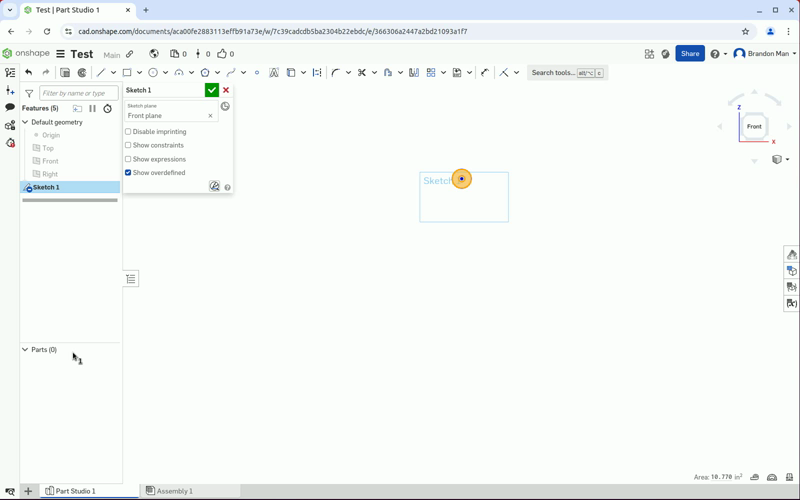
key(shift+y)
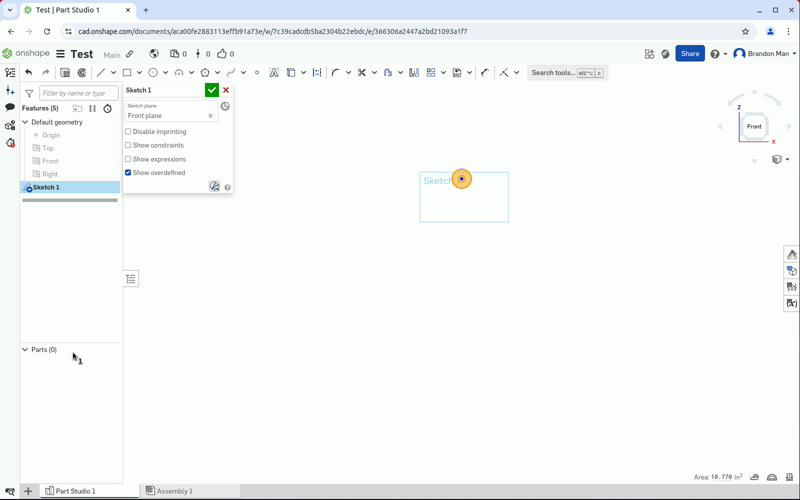
key(shift+e)
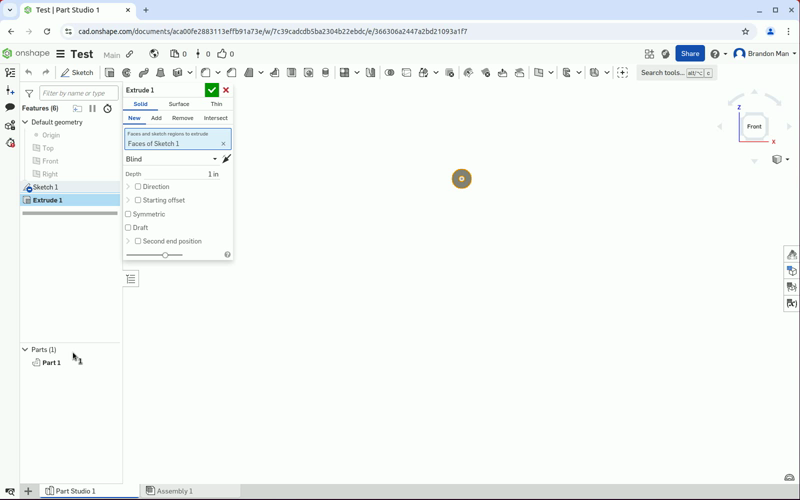
mouse_move(143, 106)
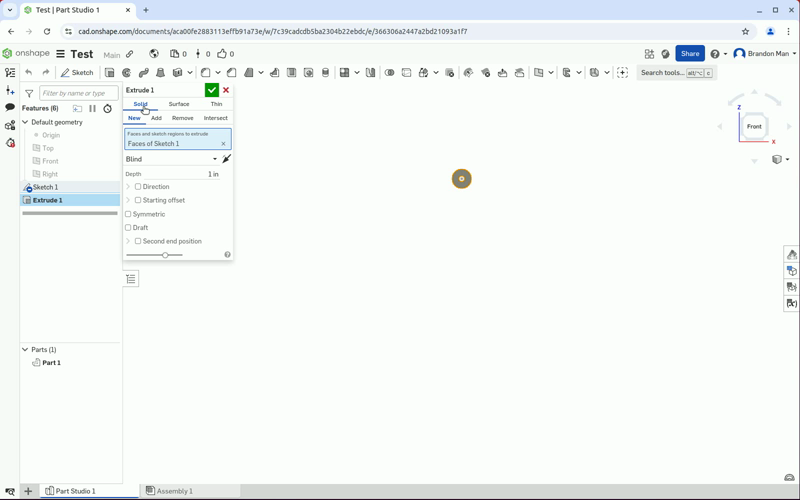
click(143, 106)
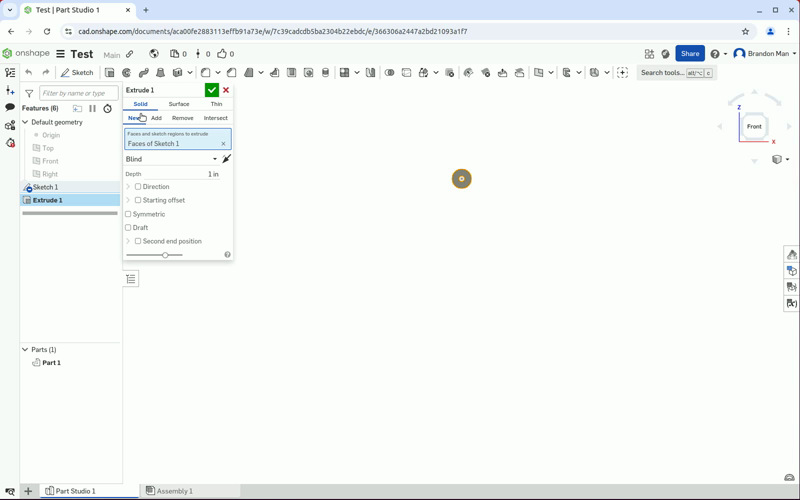
mouse_move(137, 120)
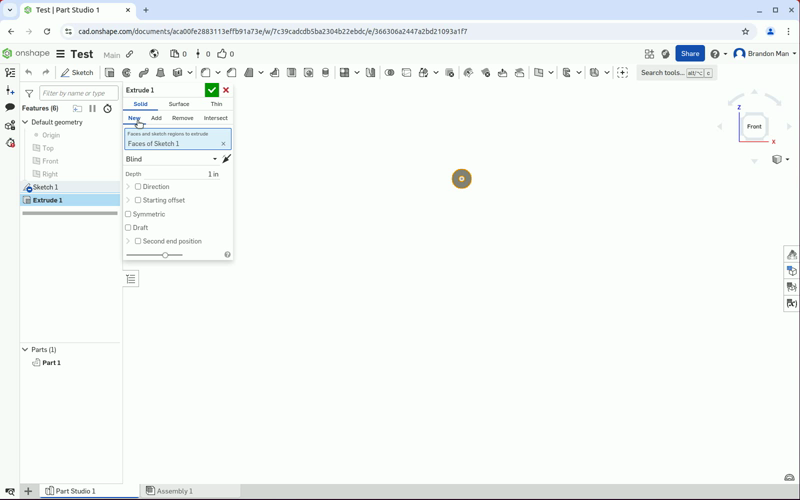
click(137, 120)
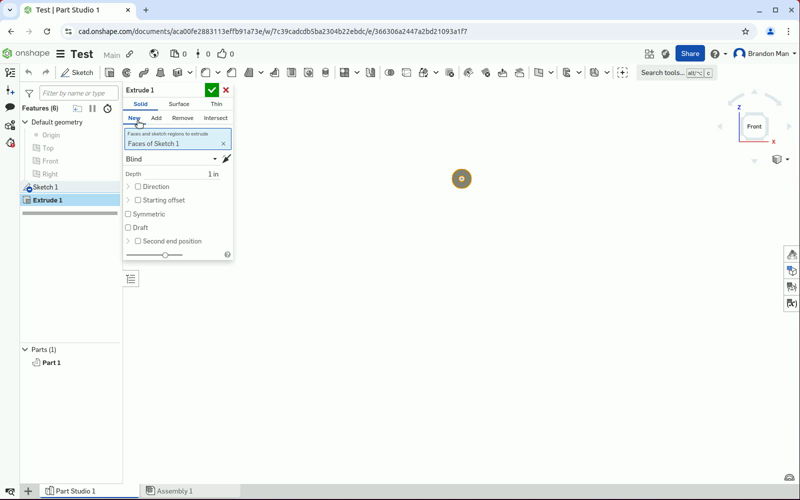
key(tab, 4)
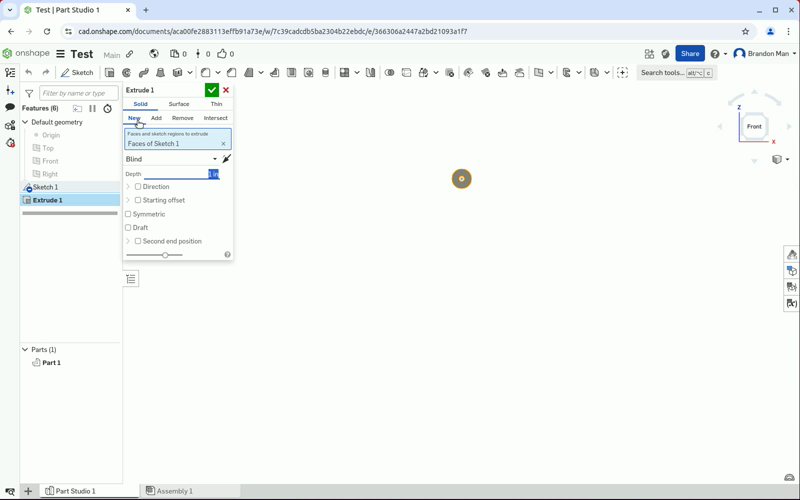
text(0.481)
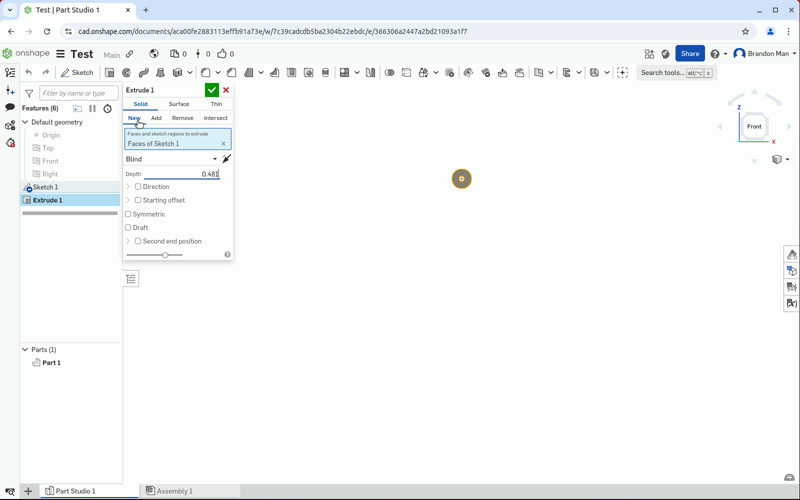
key(enter)
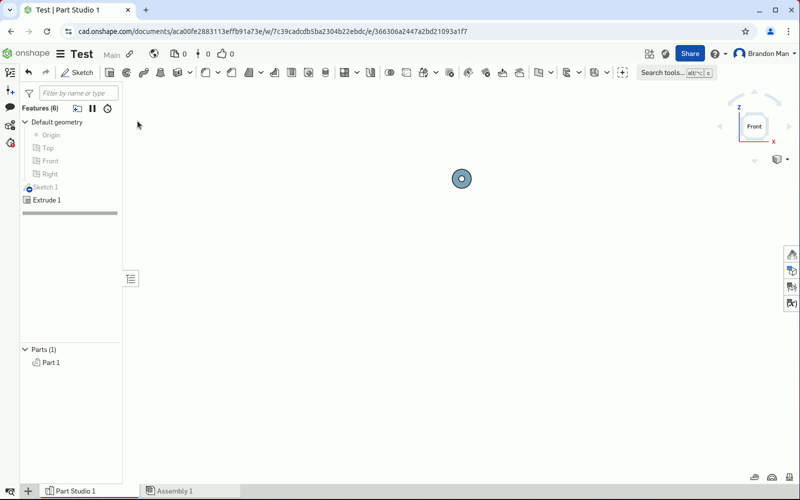
key(shift+h)
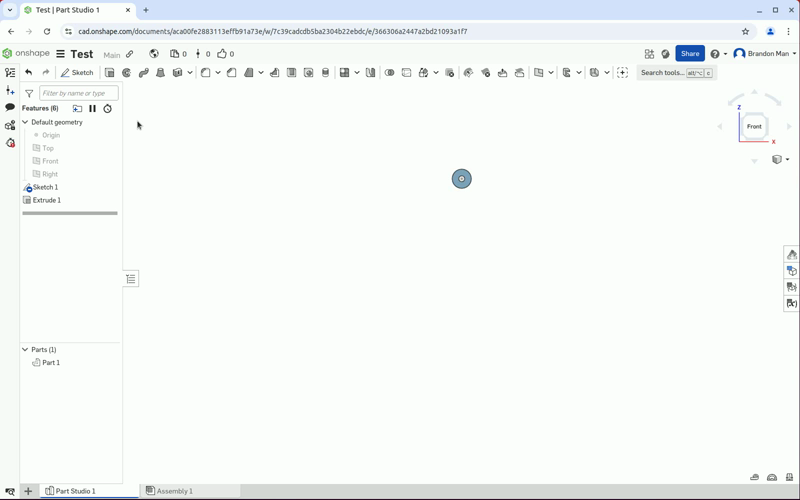
key(shift+h)
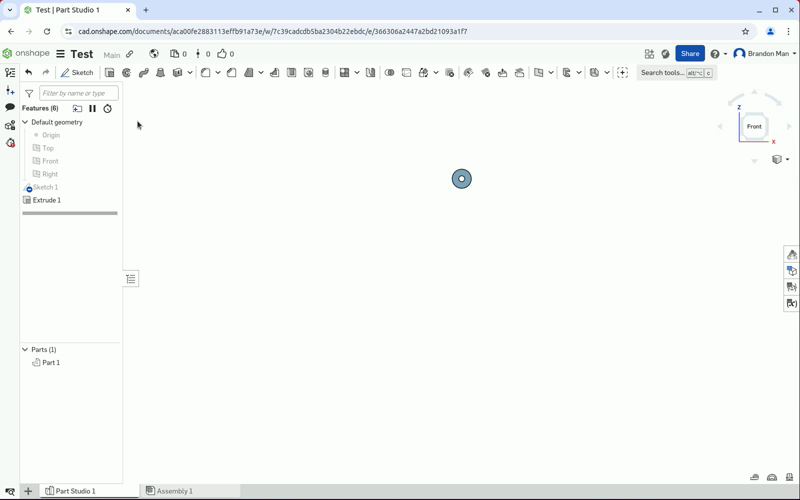
mouse_move(73, 189)
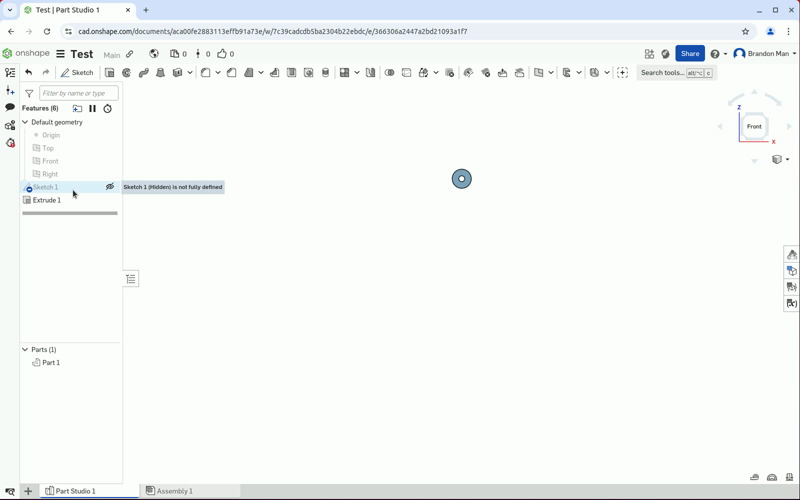
click(73, 189)
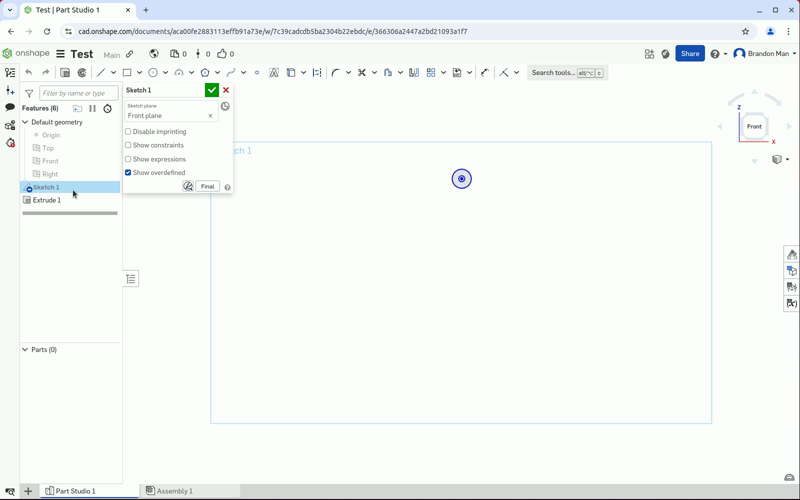
mouse_move(229, 92)
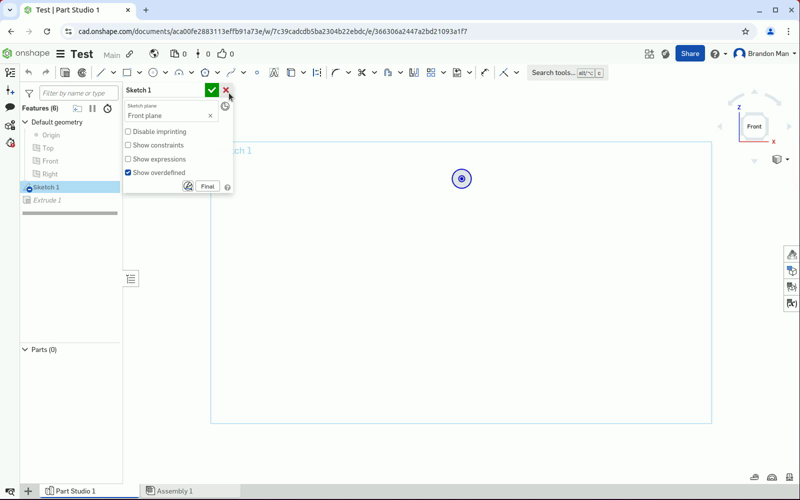
click(229, 92)
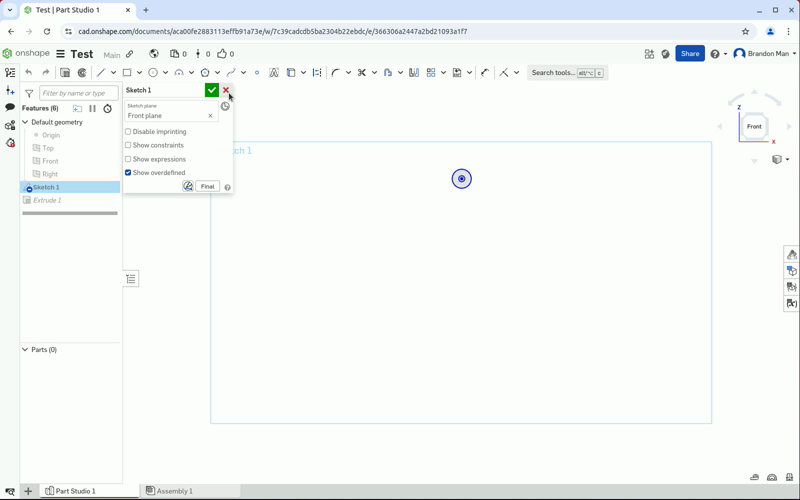
key(shift+s)
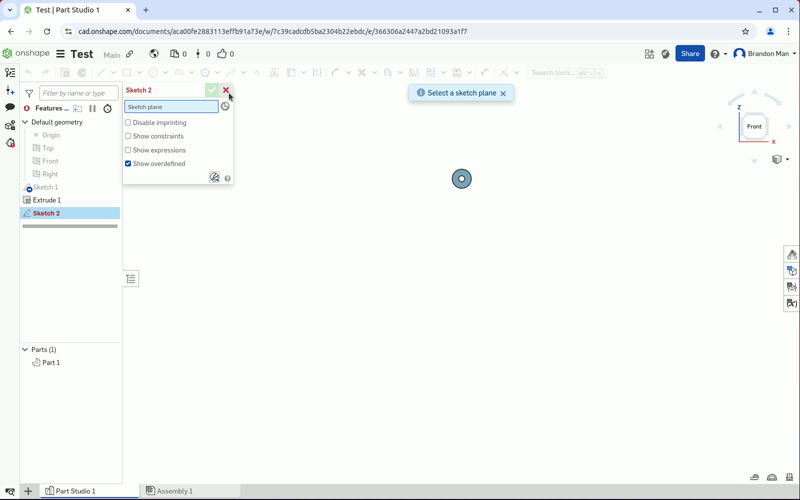
mouse_move(73, 163)
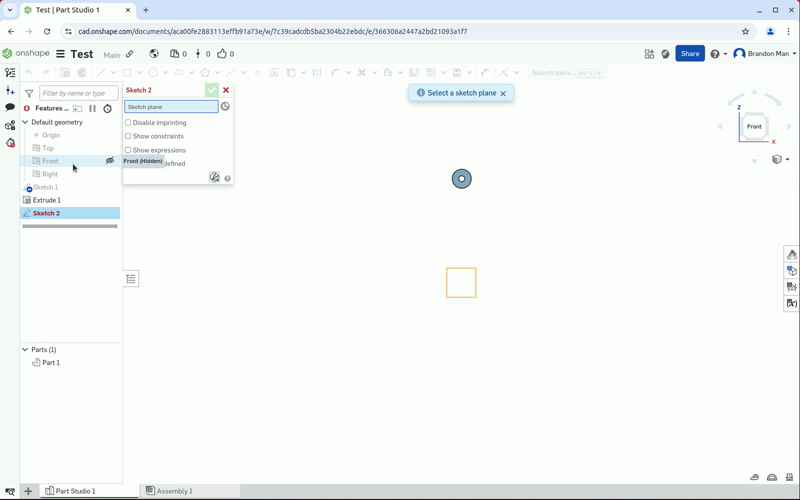
click(73, 163)
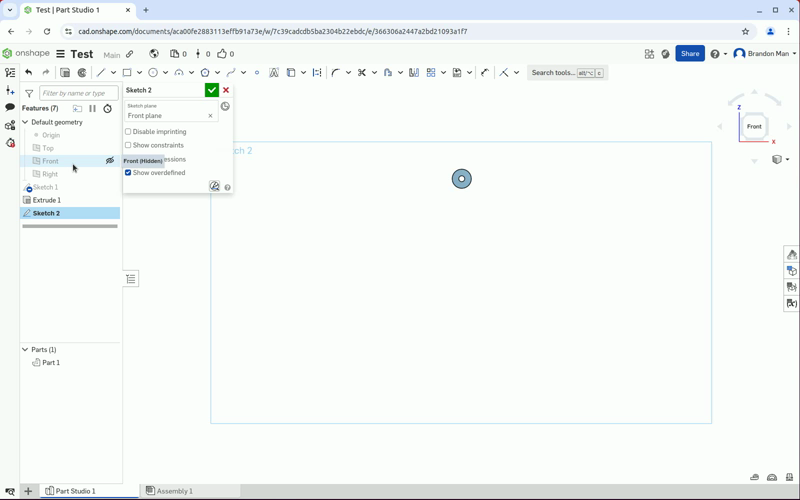
mouse_move(73, 352)
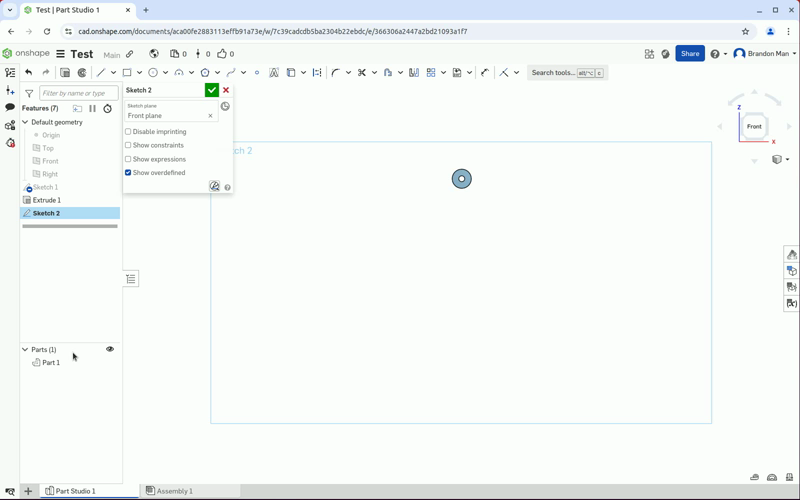
key(y)
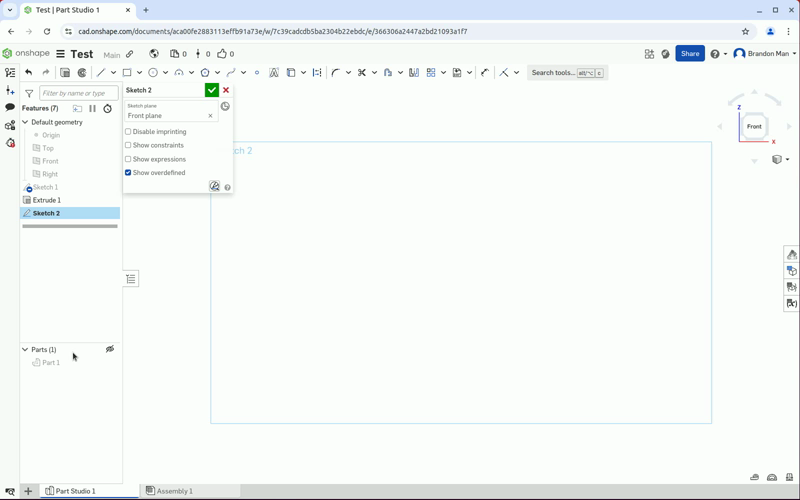
key(c)
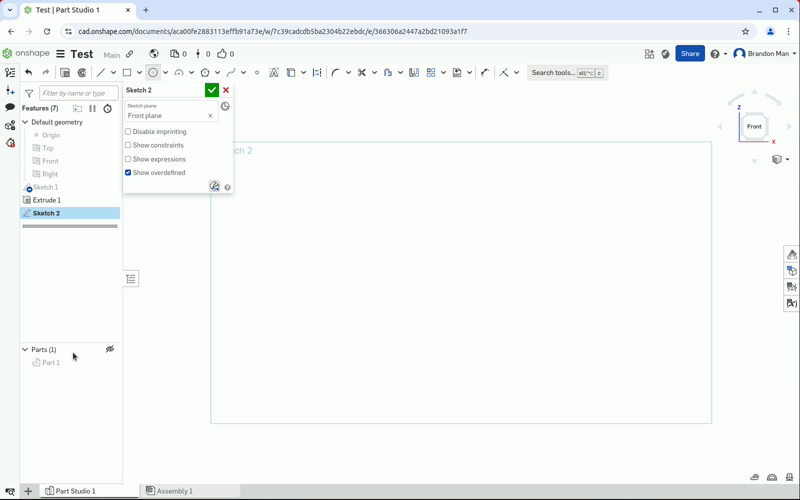
key_down(shift)
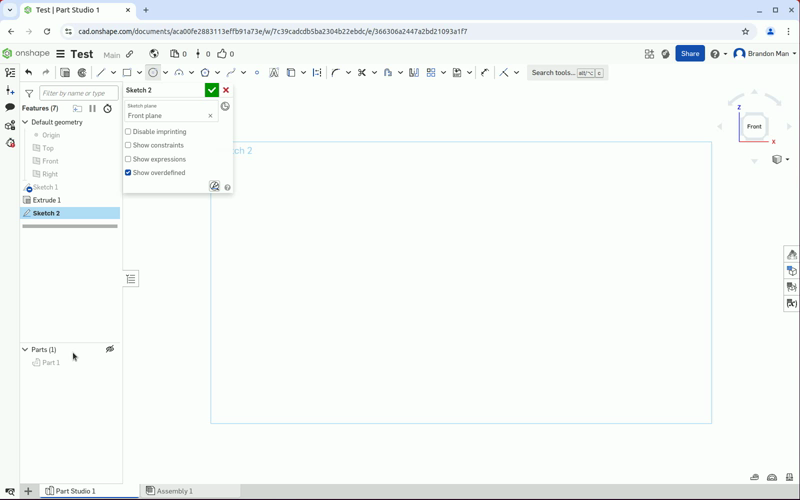
mouse_move(461, 282)
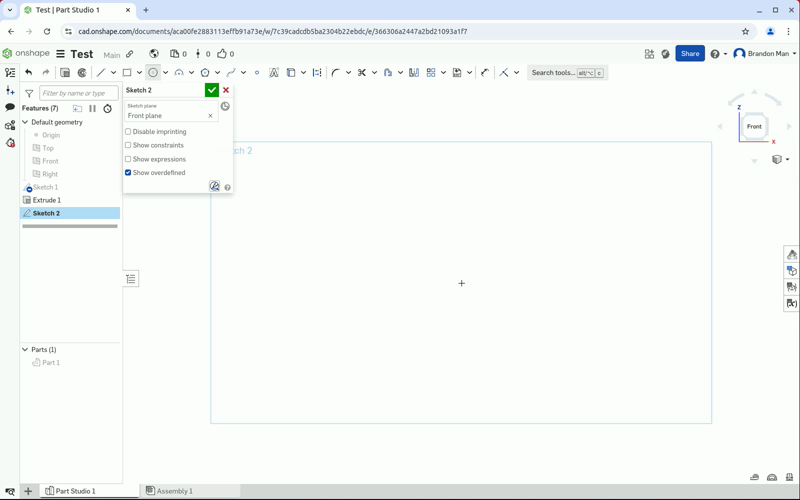
click(461, 282)
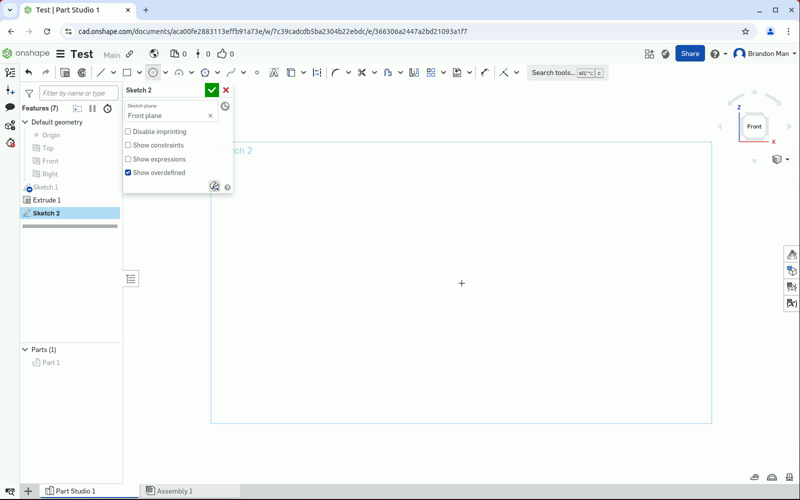
key_up(shift)
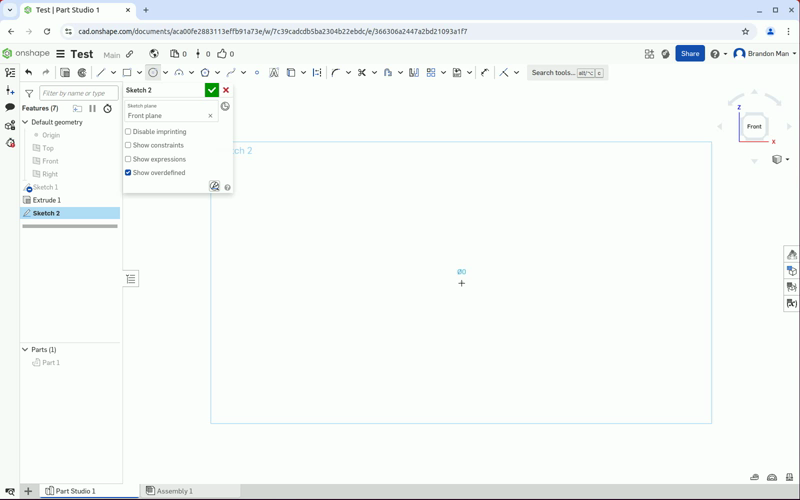
mouse_move(471, 282)
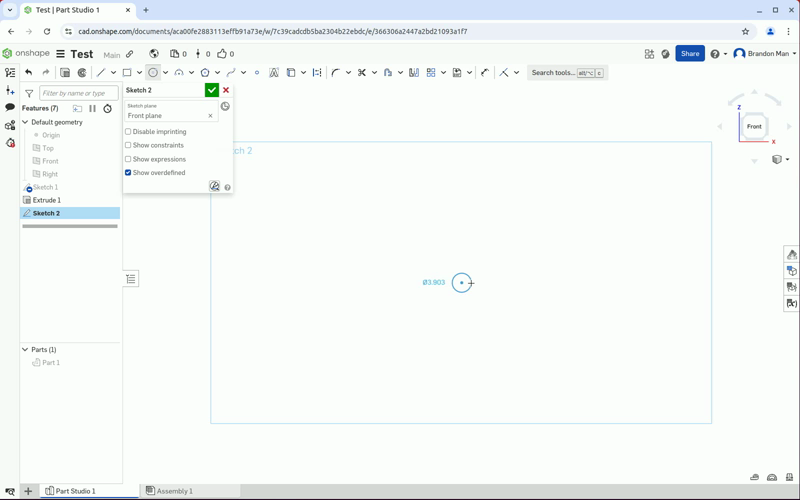
click(471, 282)
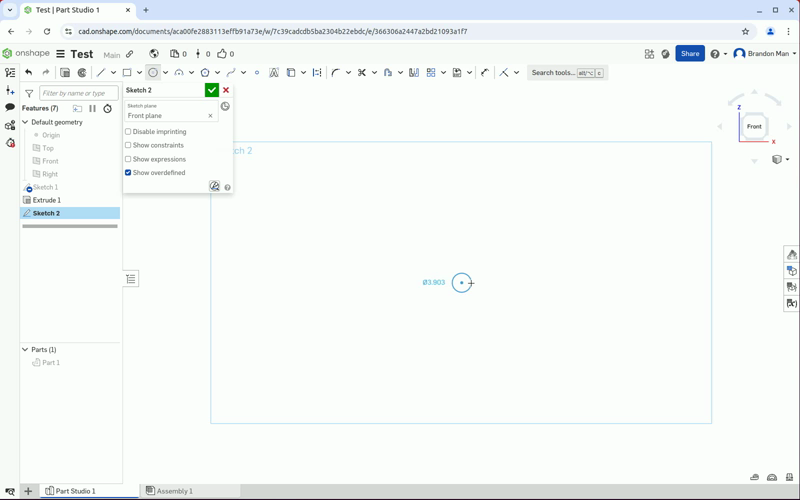
key(esc)
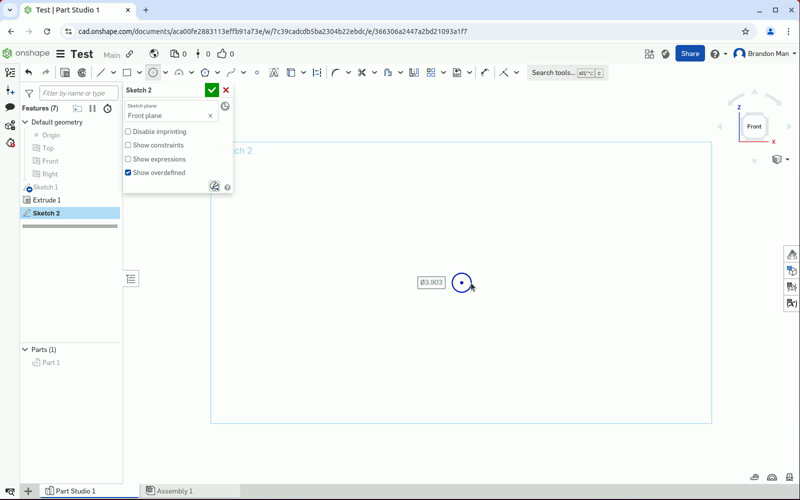
key(c)
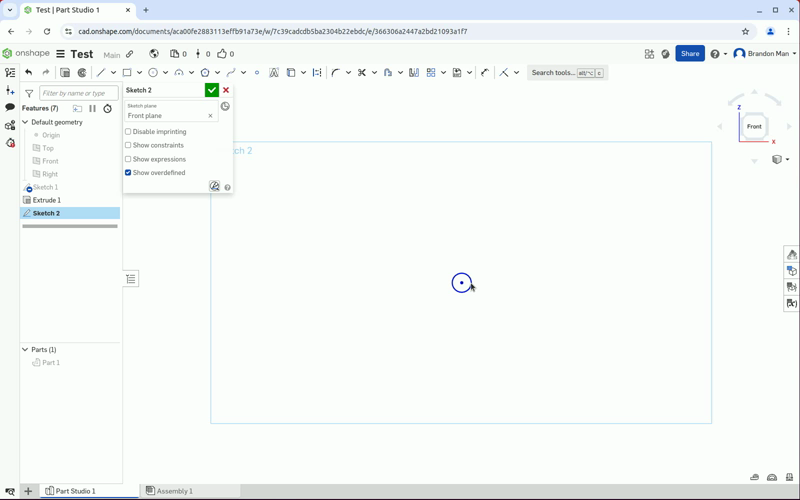
key_down(shift)
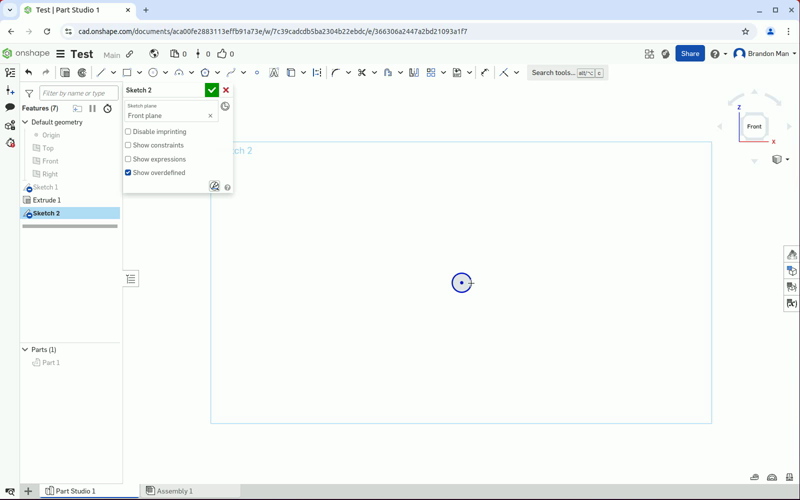
mouse_move(461, 282)
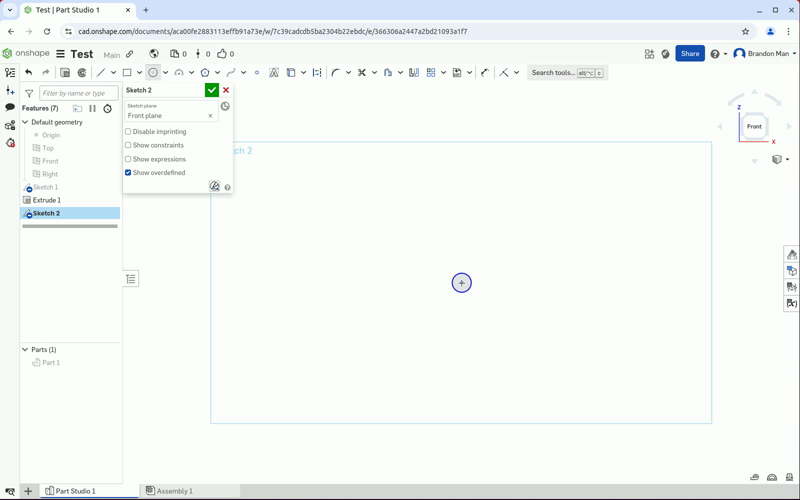
click(461, 282)
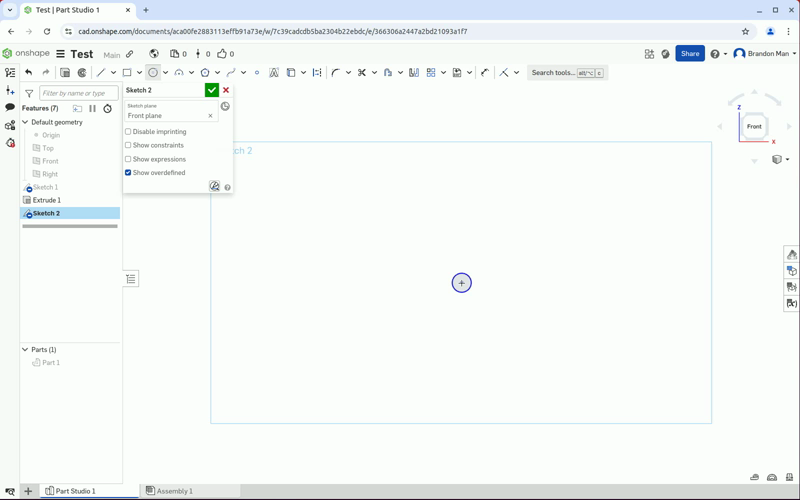
key_up(shift)
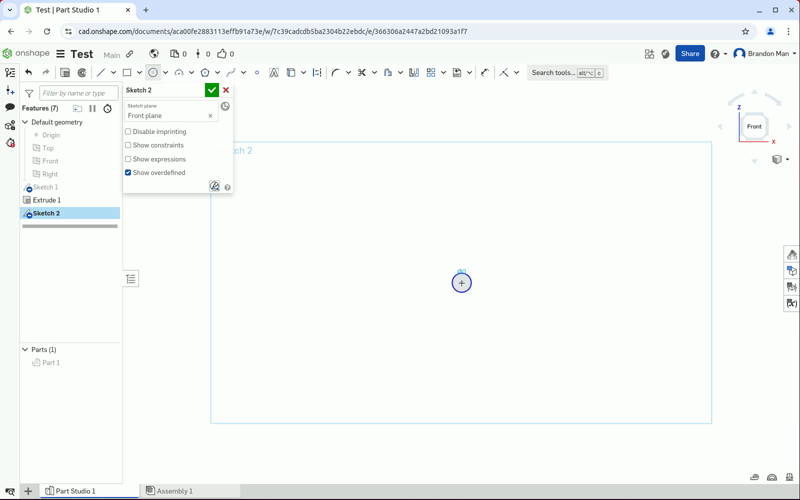
mouse_move(464, 282)
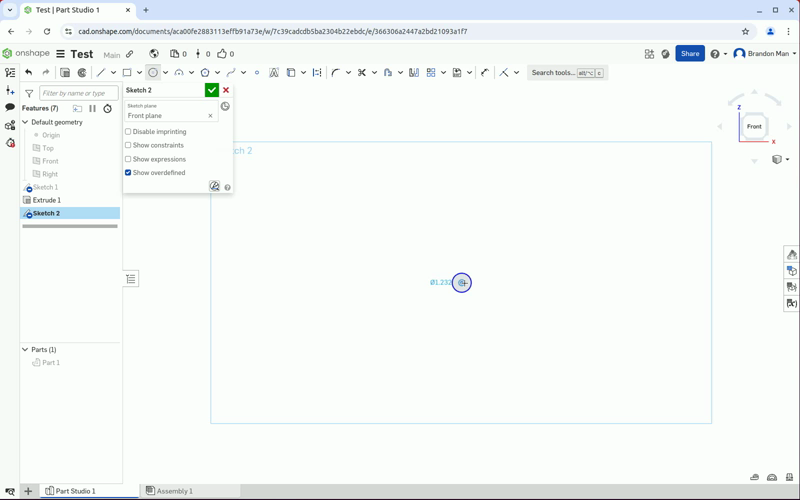
scroll(6)
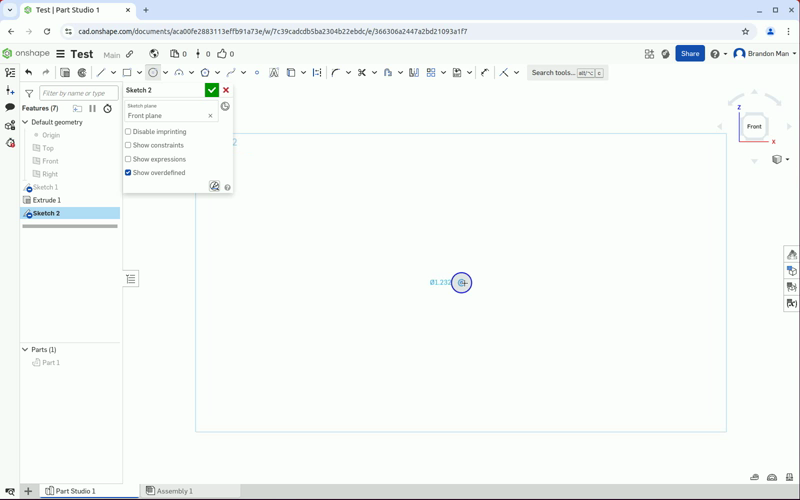
scroll(6)
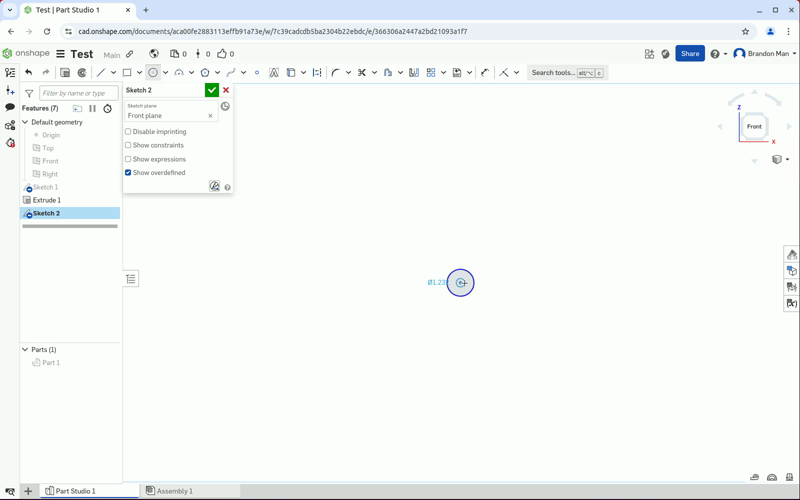
scroll(6)
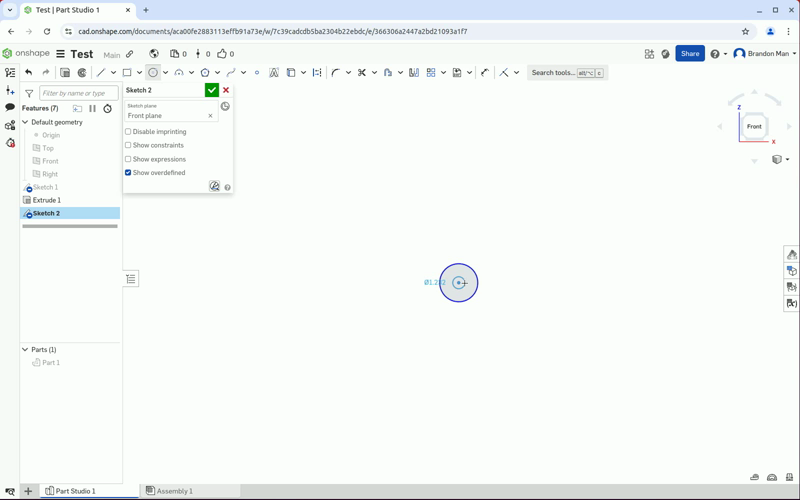
scroll(6)
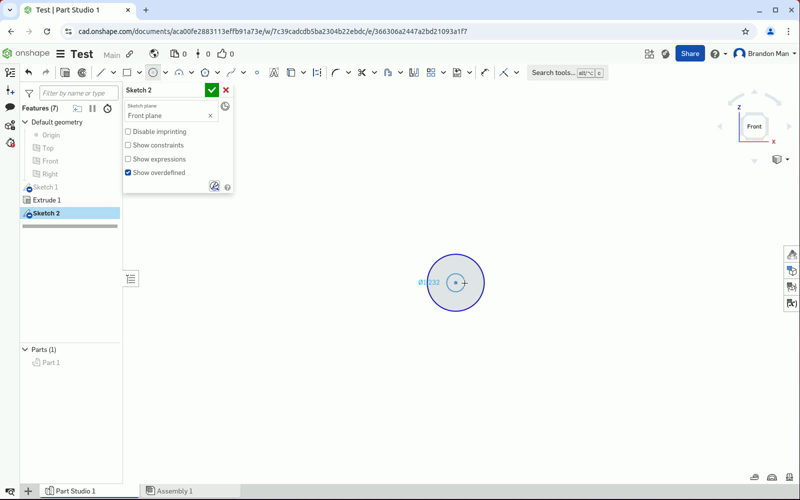
scroll(6)
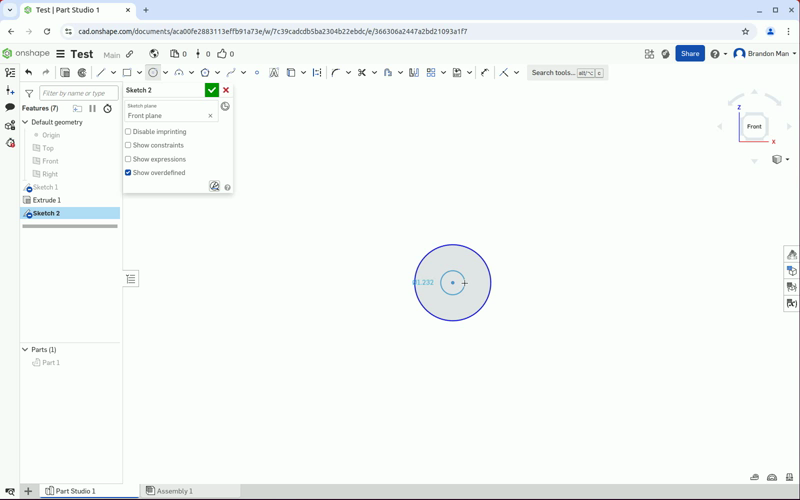
scroll(6)
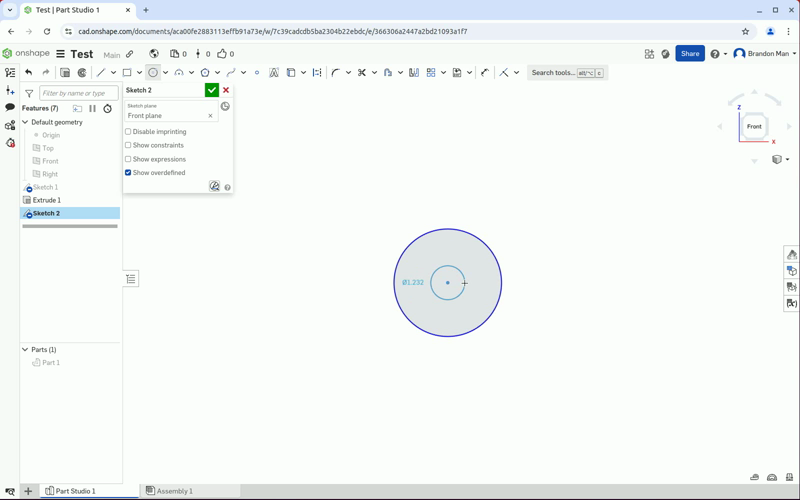
scroll(6)
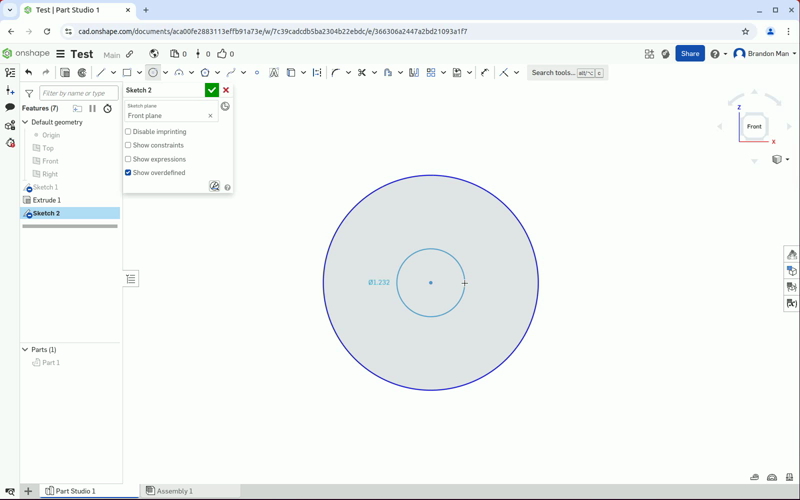
click(464, 282)
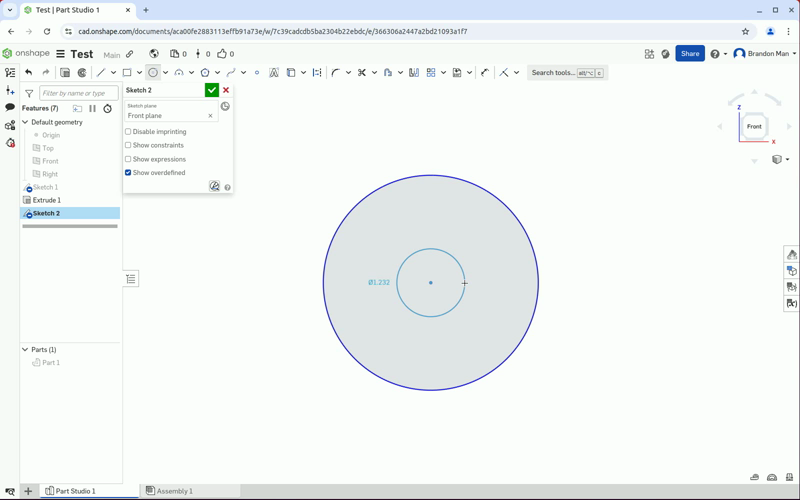
scroll(-6)
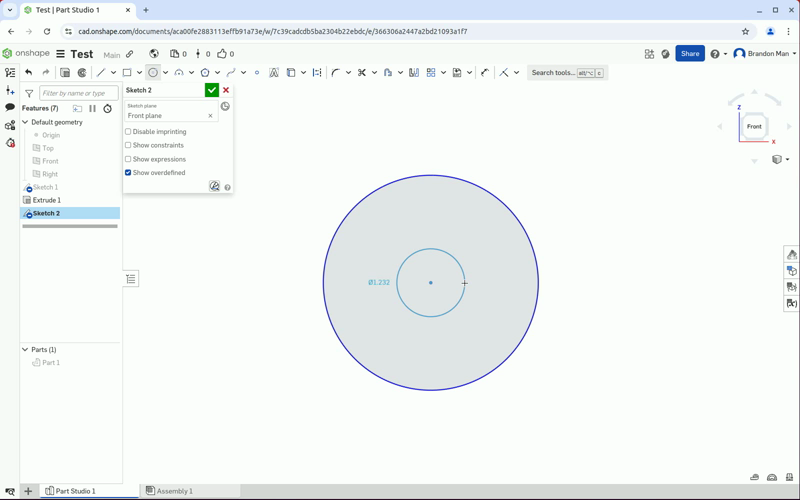
scroll(-6)
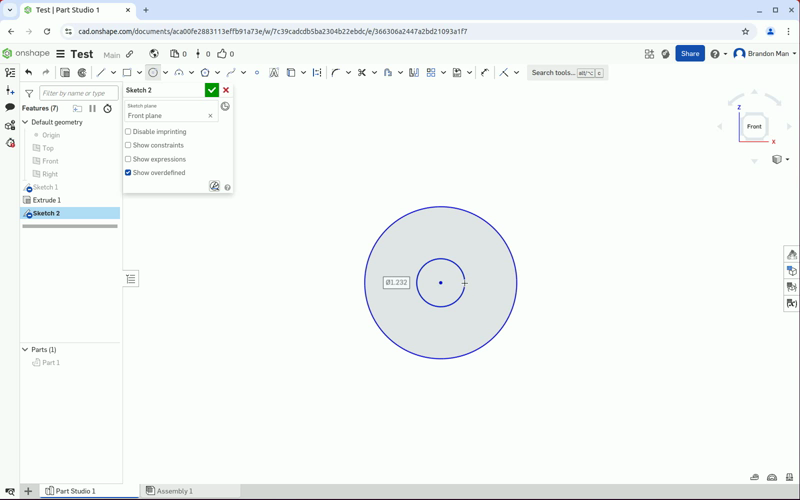
scroll(-6)
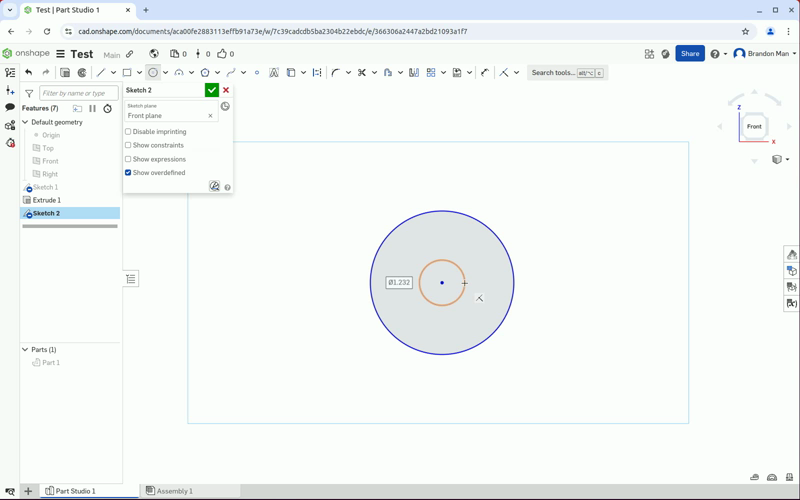
scroll(-6)
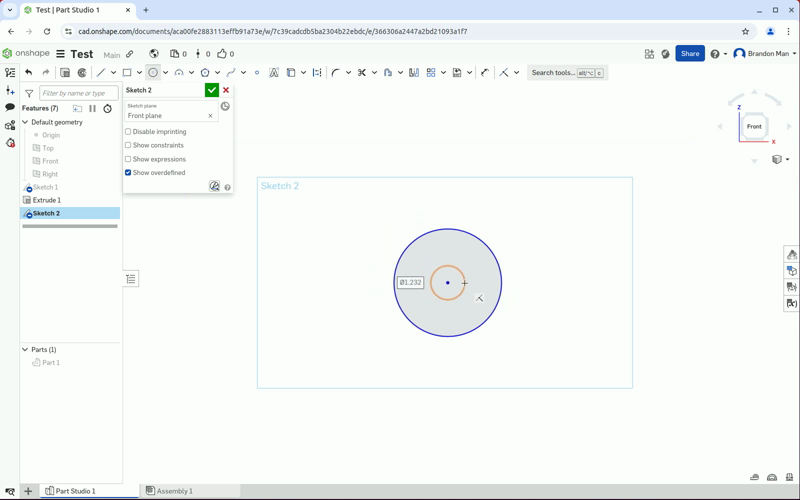
scroll(-6)
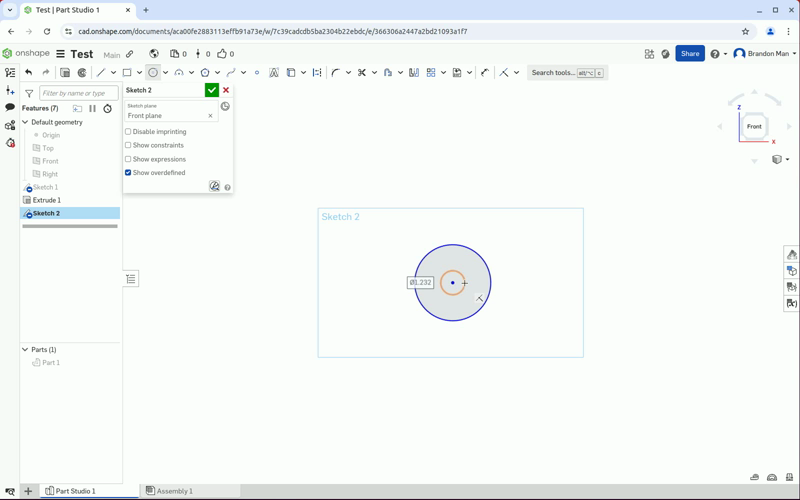
scroll(-6)
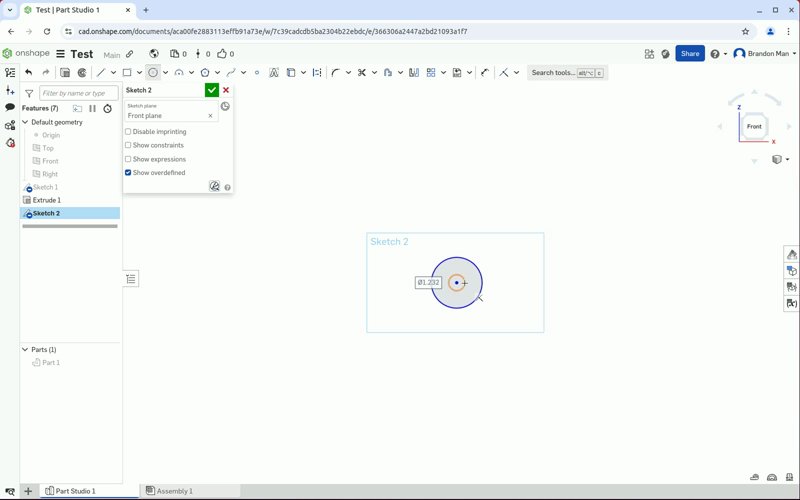
scroll(-6)
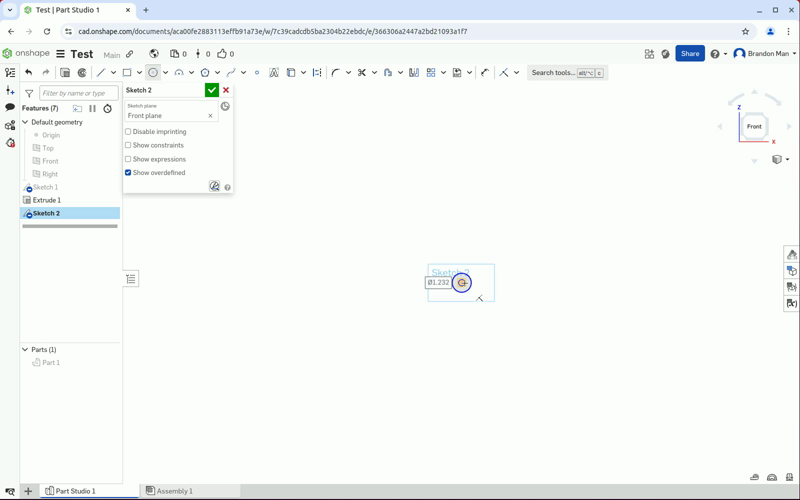
key(esc)
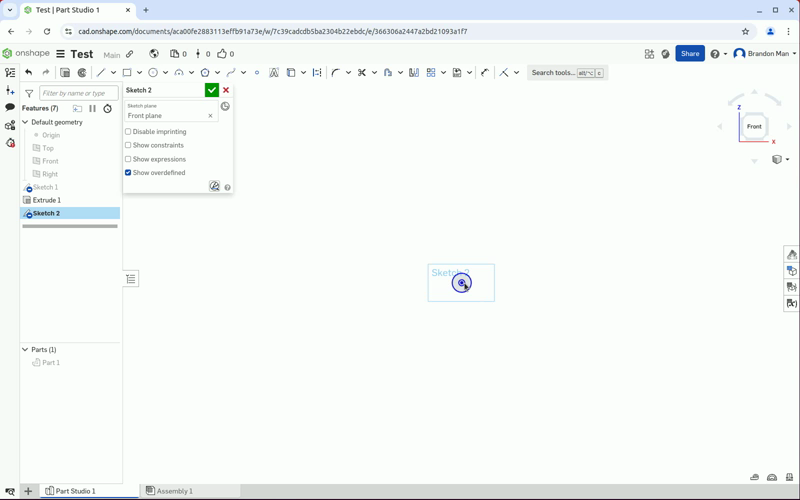
mouse_move(461, 275)
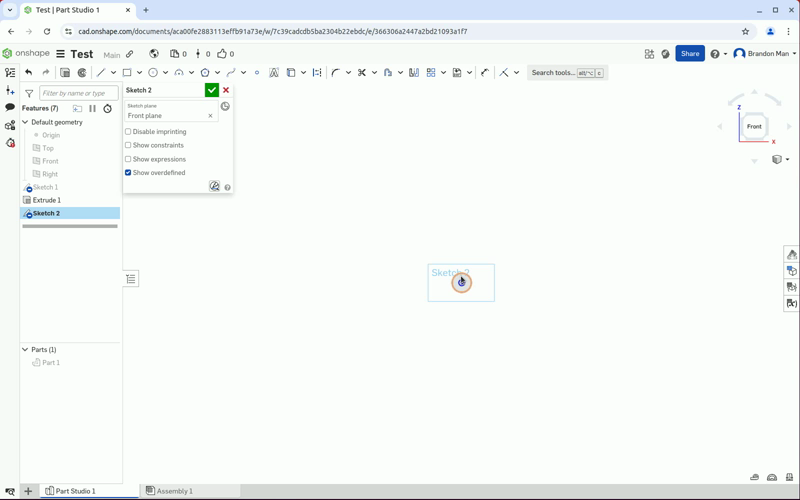
scroll(6)
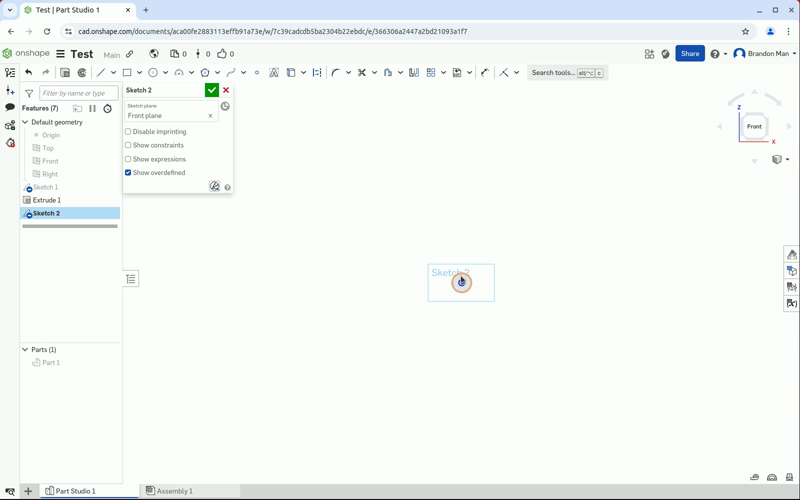
scroll(6)
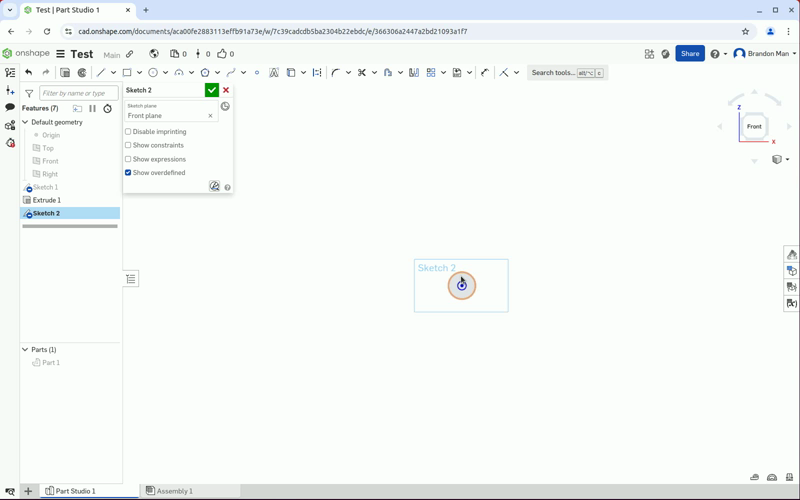
scroll(6)
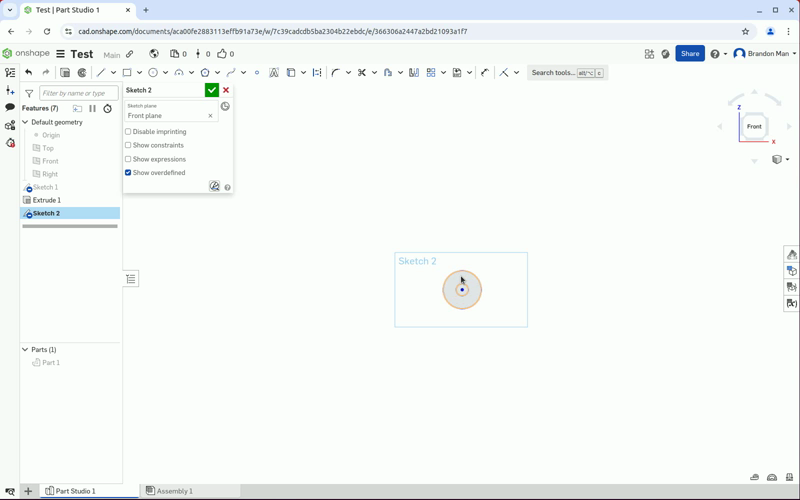
scroll(6)
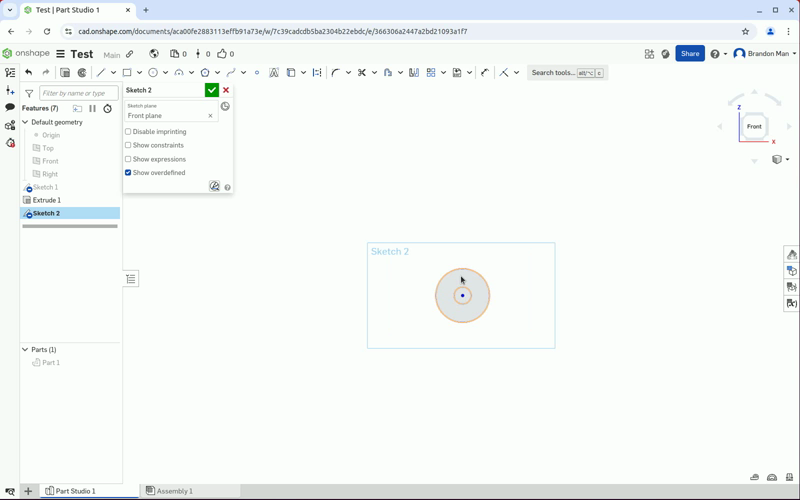
scroll(6)
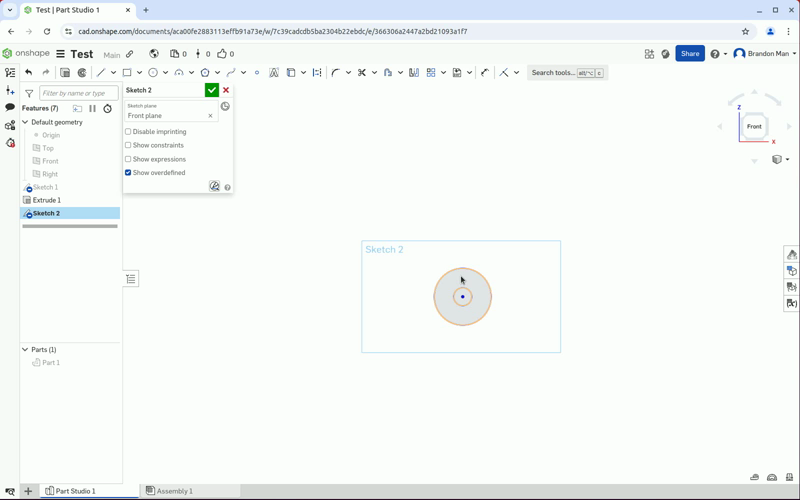
scroll(6)
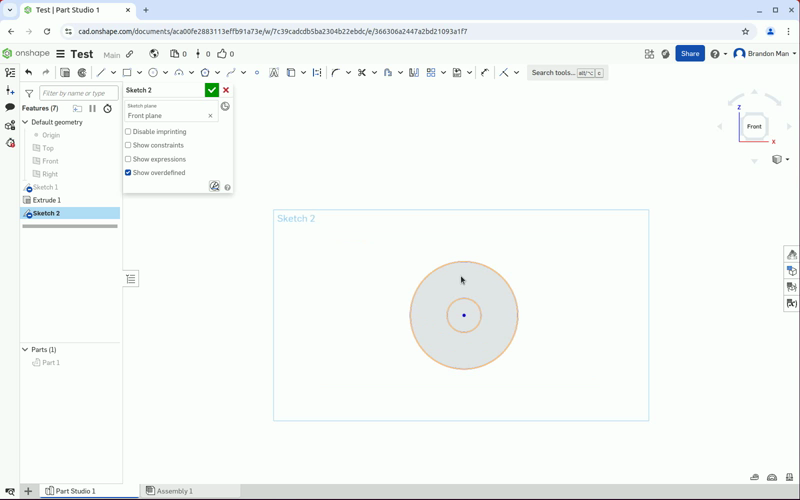
scroll(6)
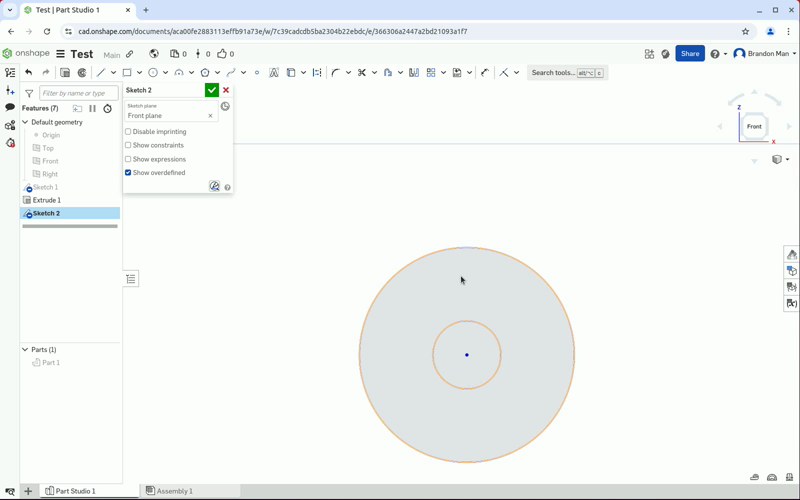
click(461, 275)
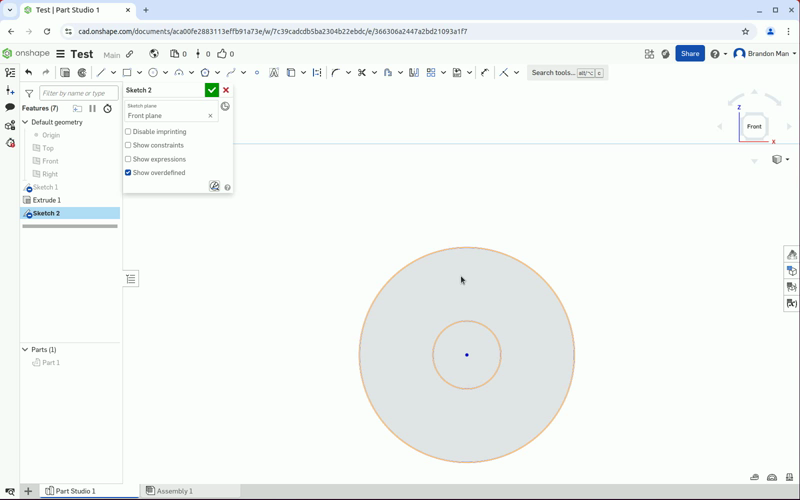
scroll(-6)
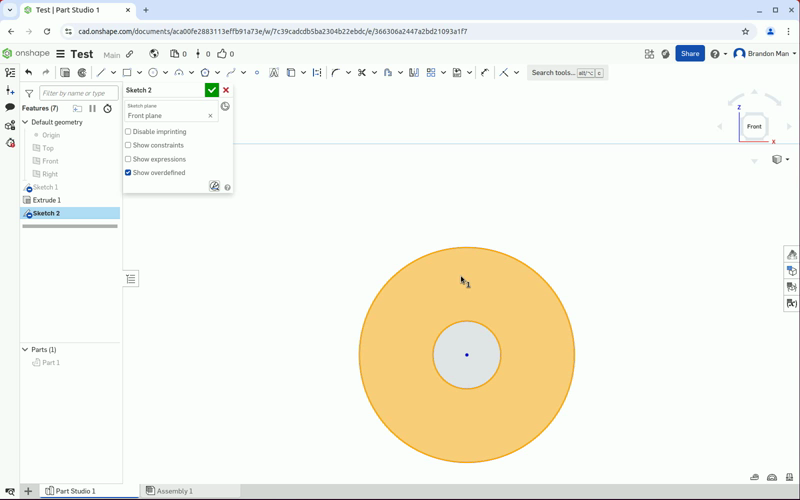
scroll(-6)
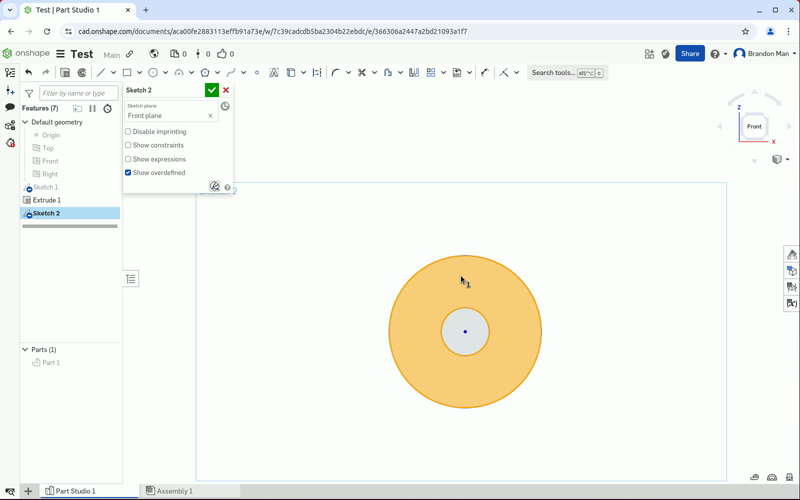
scroll(-6)
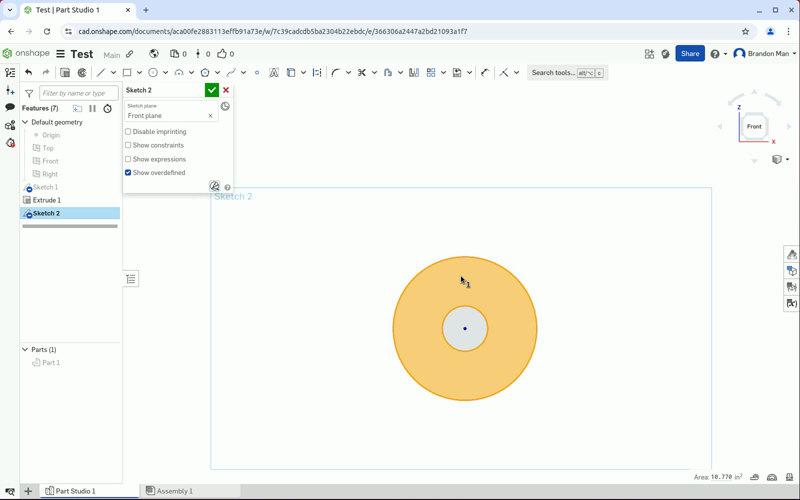
scroll(-6)
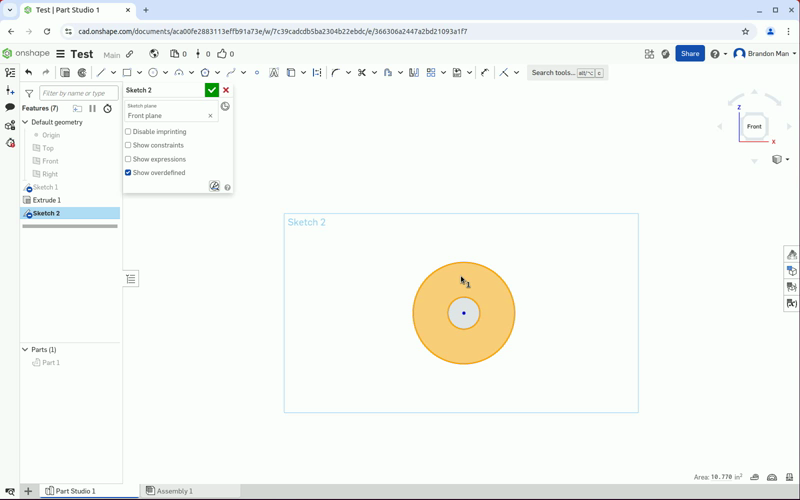
scroll(-6)
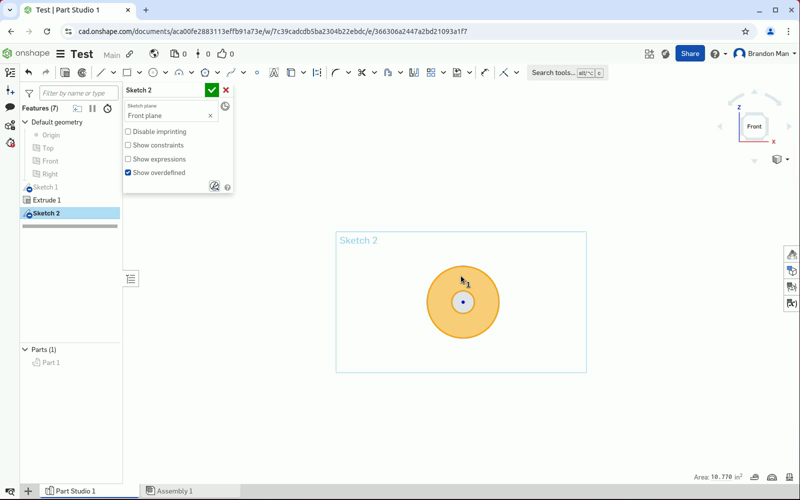
scroll(-6)
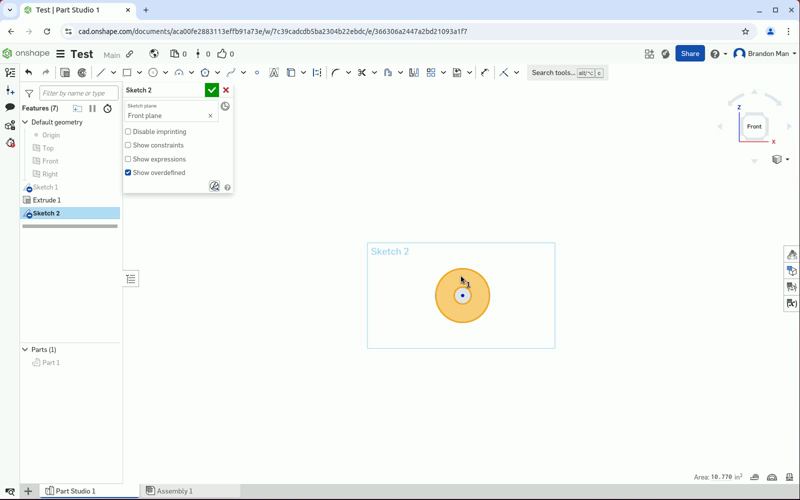
scroll(-6)
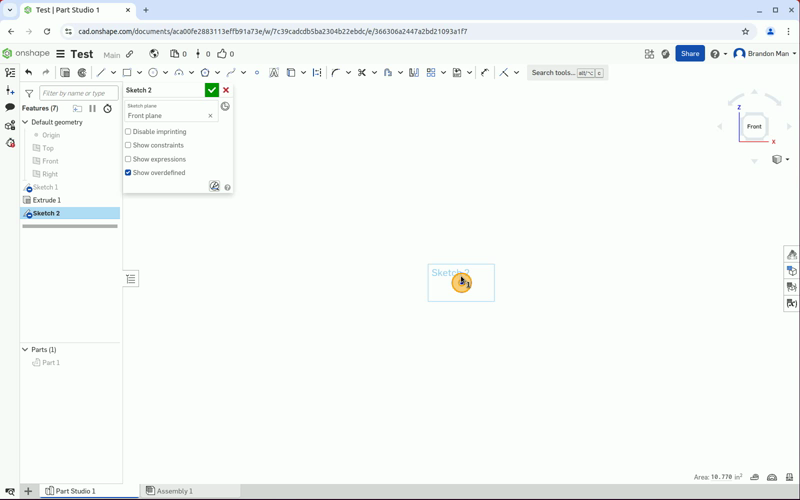
mouse_move(73, 352)
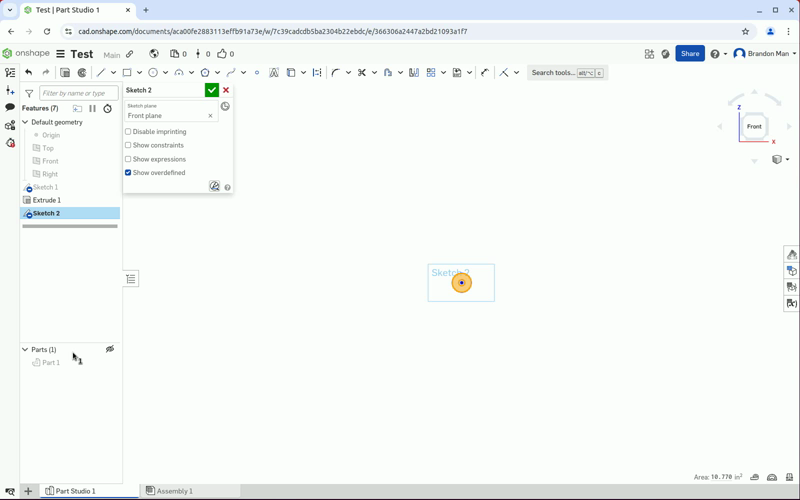
key(shift+y)
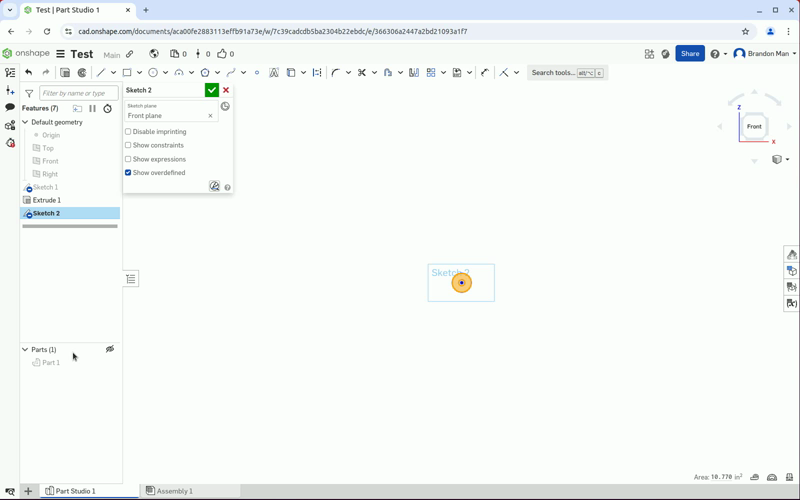
key(shift+e)
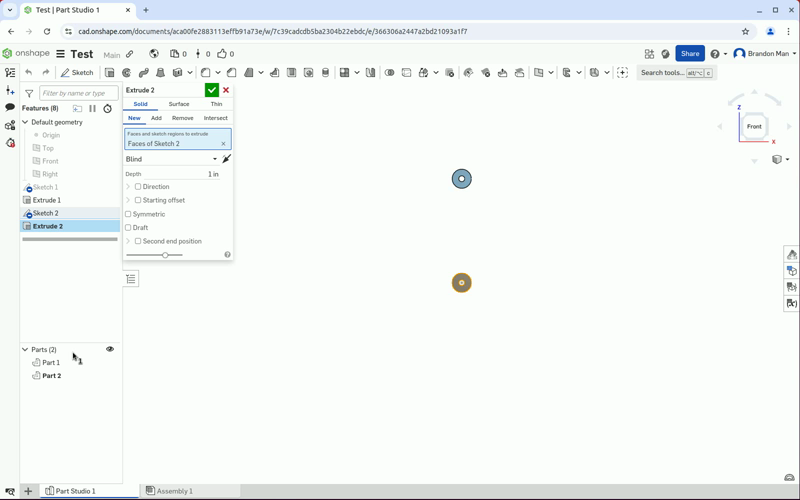
mouse_move(143, 106)
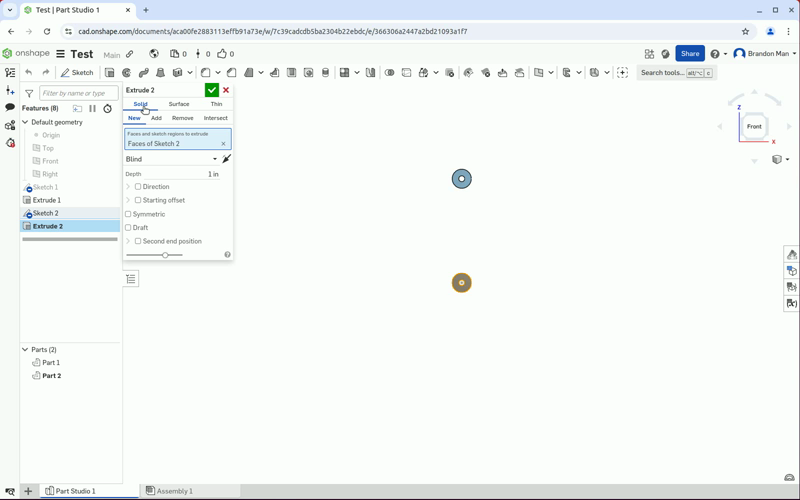
click(143, 106)
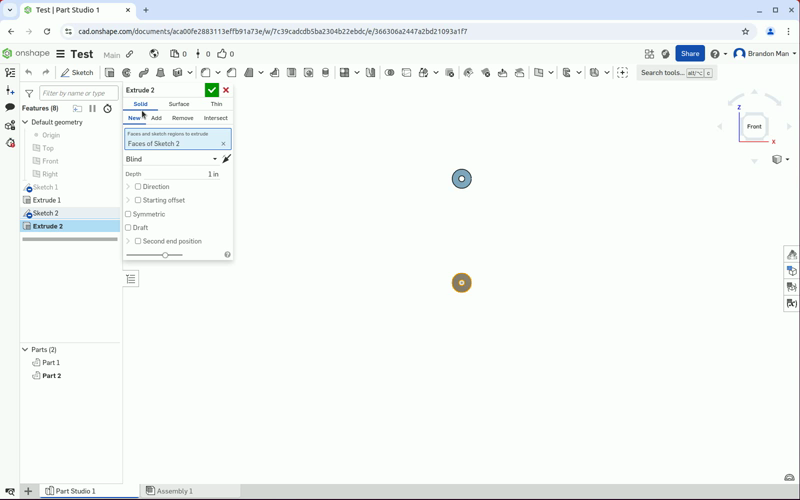
mouse_move(137, 120)
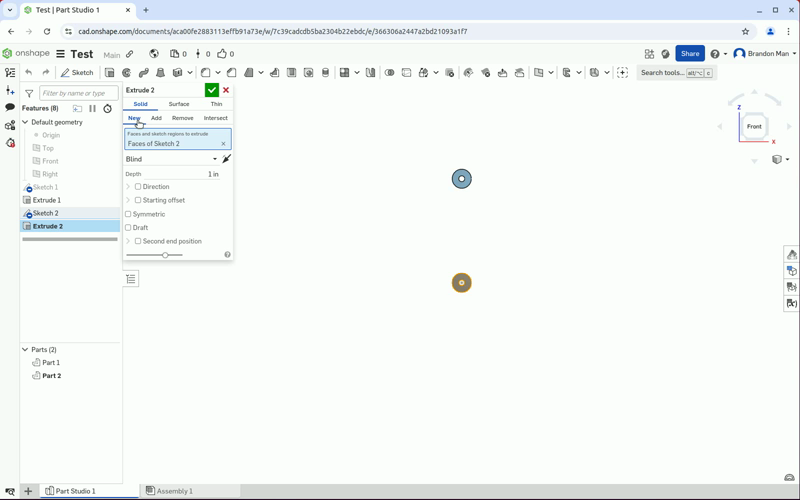
click(137, 120)
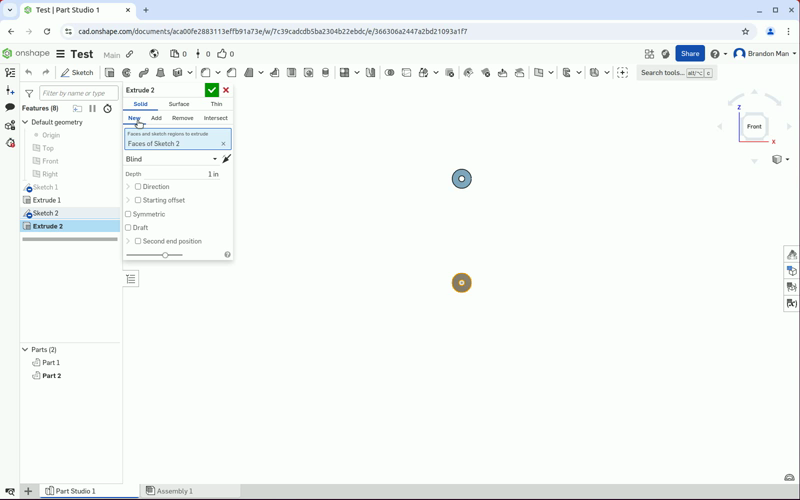
key(tab, 4)
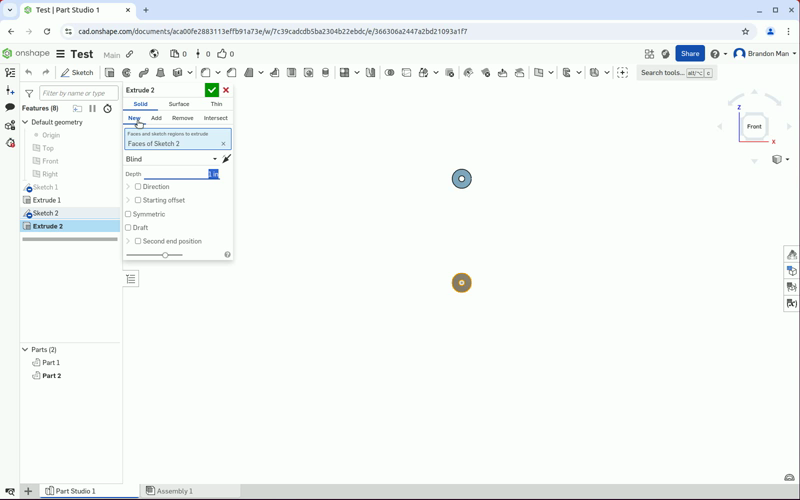
text(0.481)
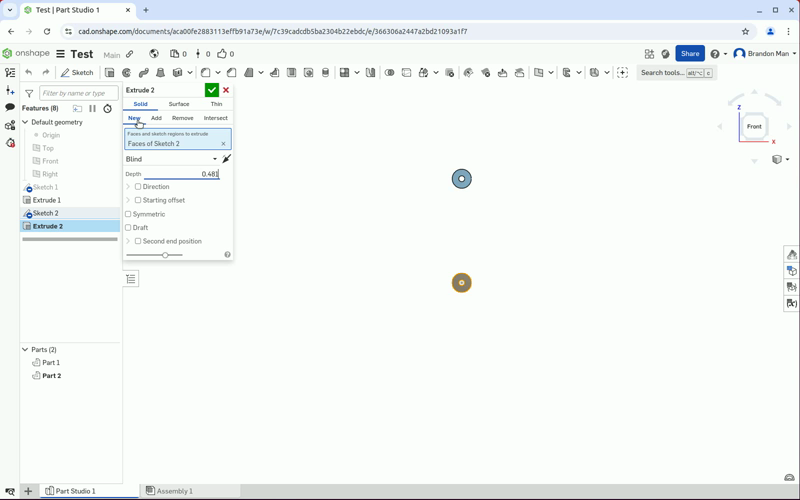
key(enter)
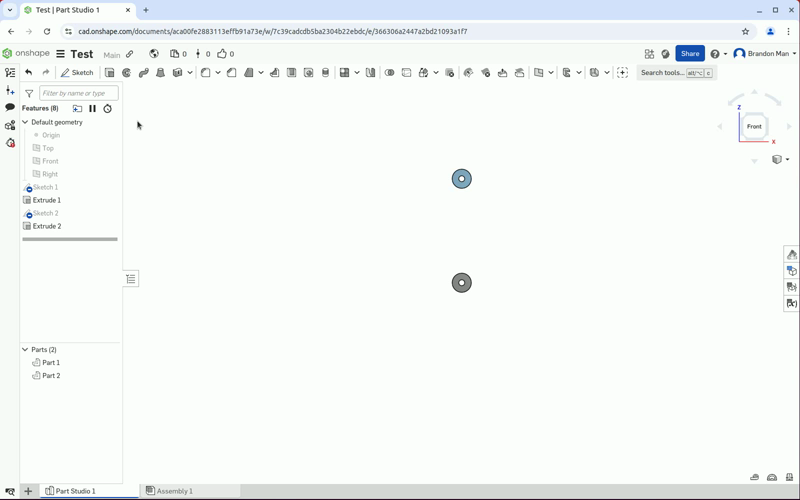
key(shift+h)
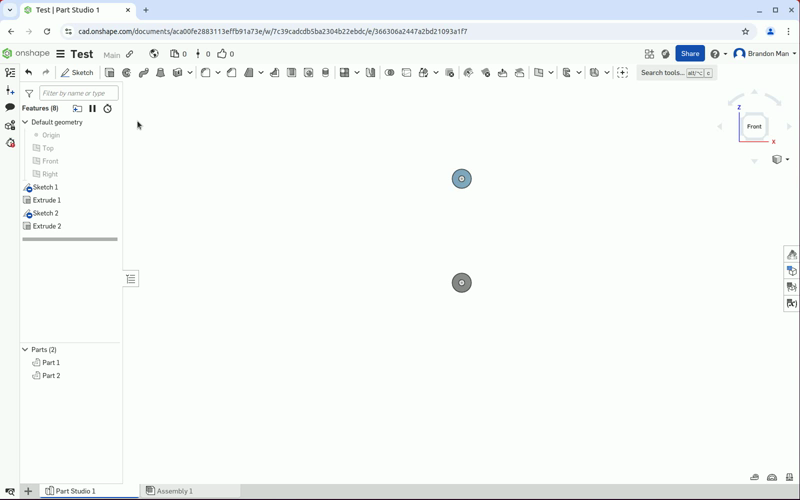
key(shift+h)
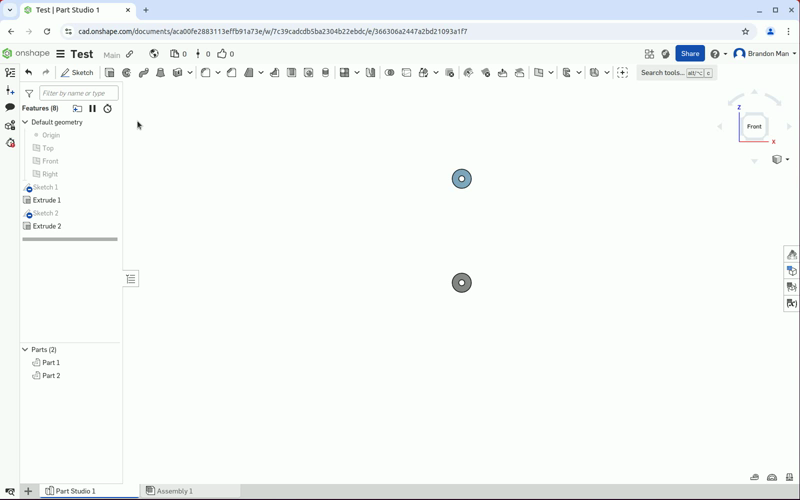
mouse_move(73, 189)
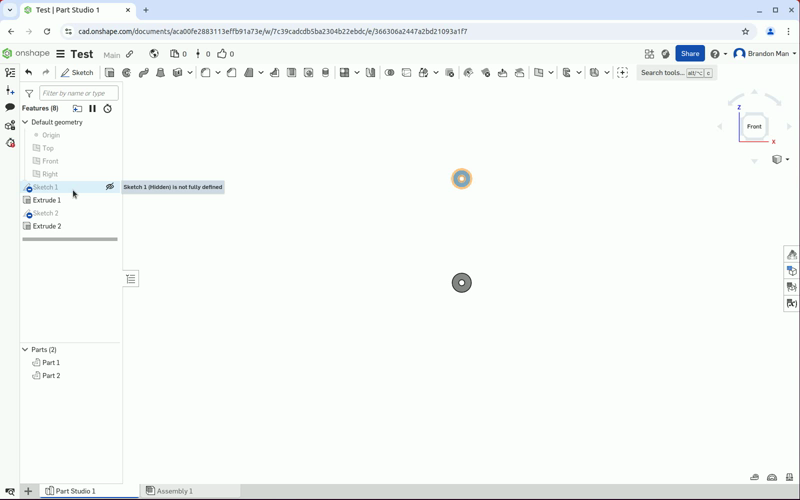
click(73, 189)
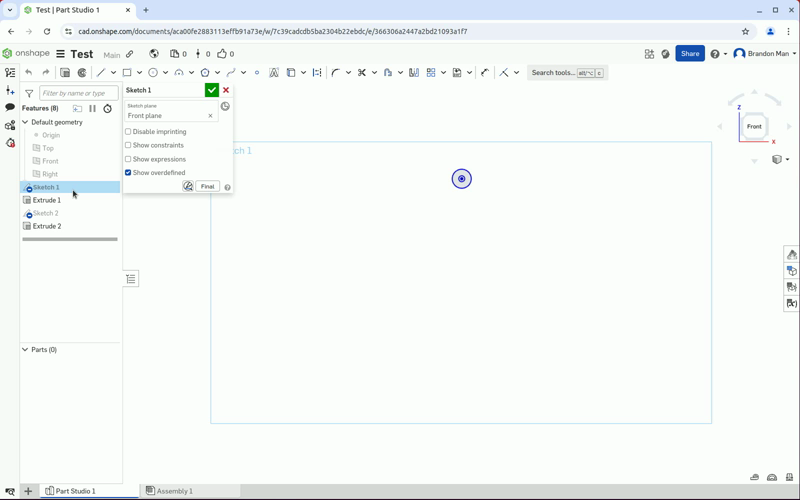
mouse_move(229, 92)
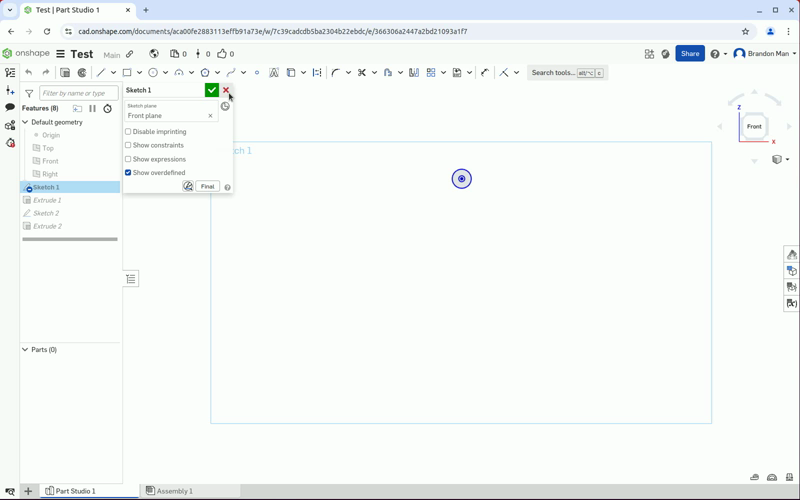
click(229, 92)
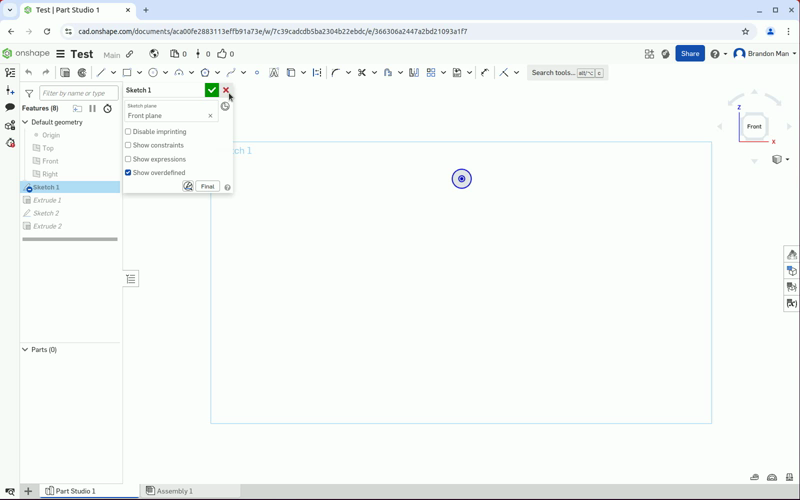
key(shift+s)
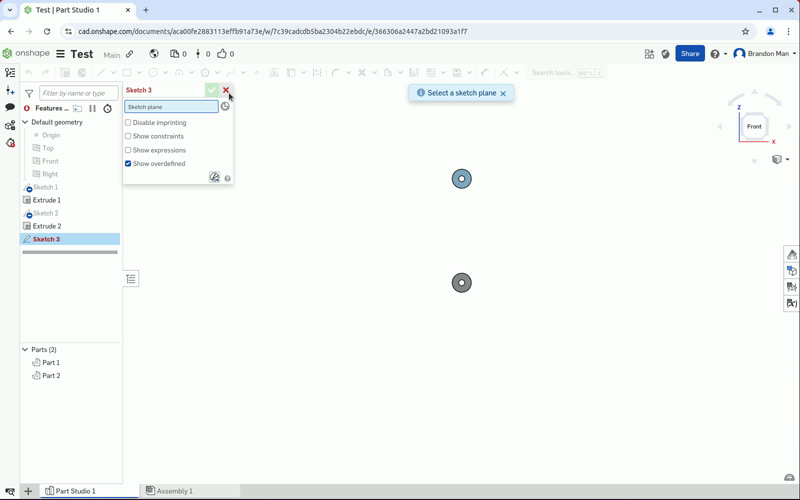
mouse_move(73, 163)
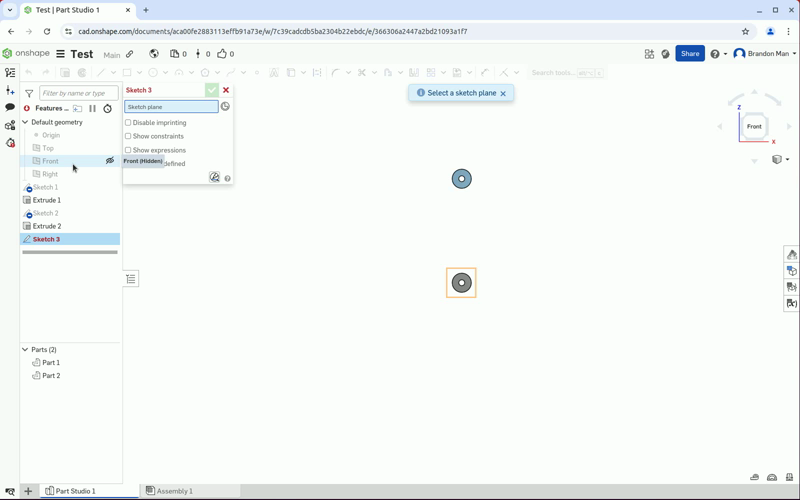
click(73, 163)
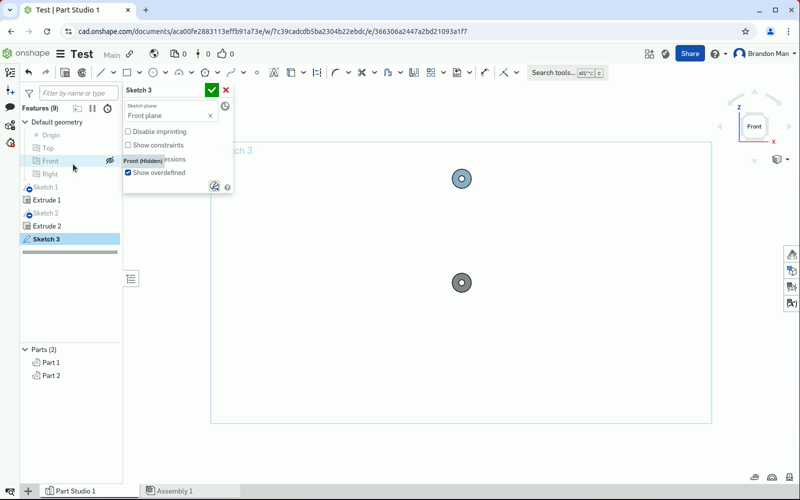
mouse_move(73, 352)
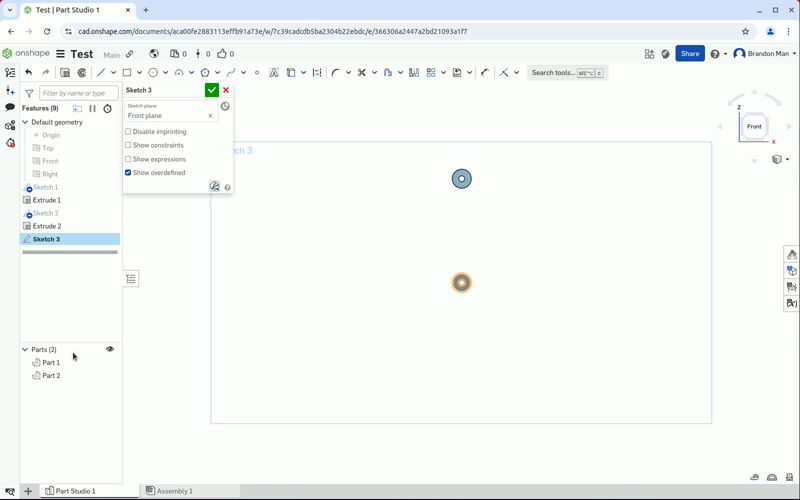
key(y)
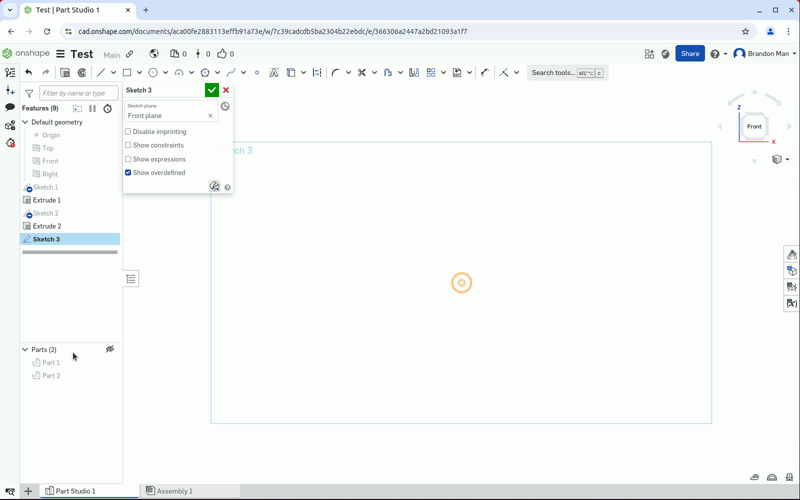
key(c)
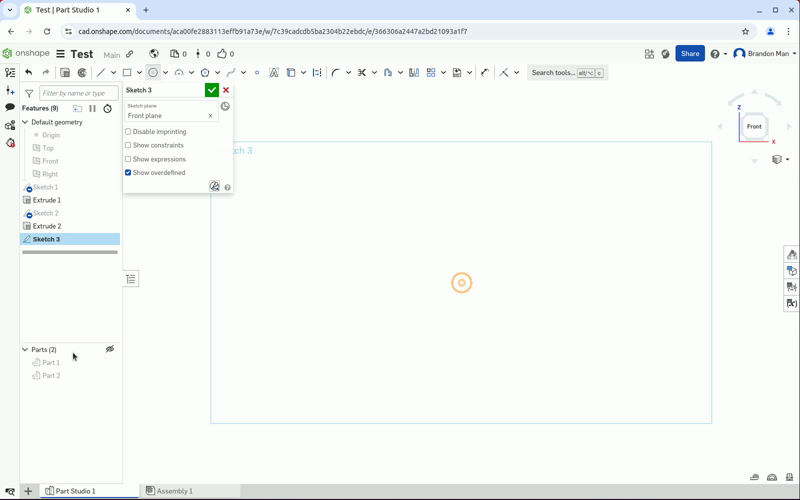
key_down(shift)
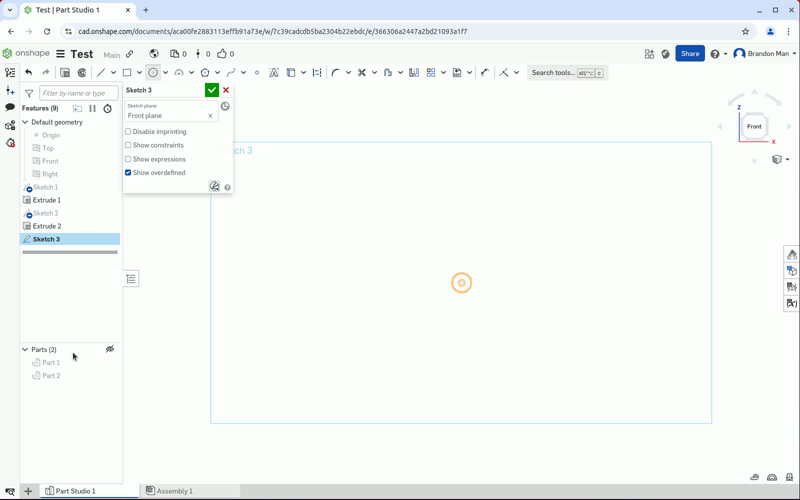
mouse_move(501, 282)
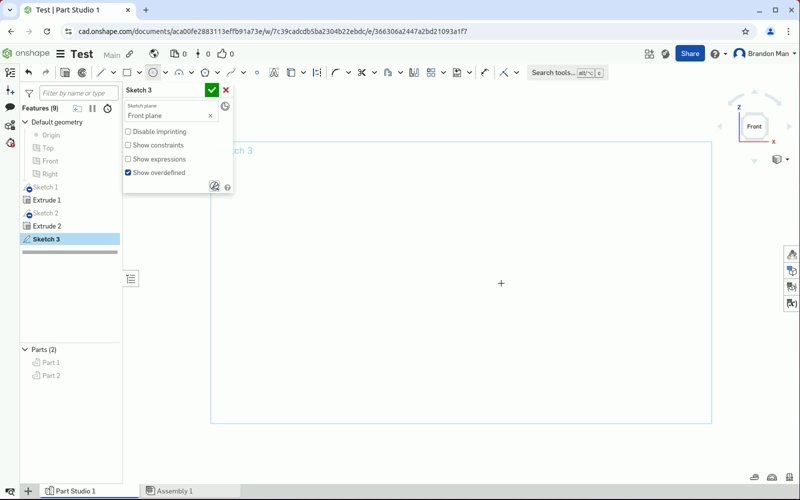
click(501, 282)
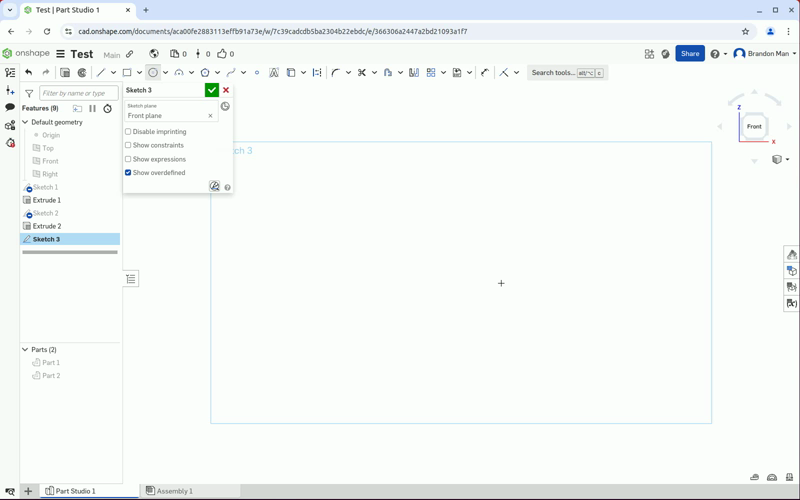
key_up(shift)
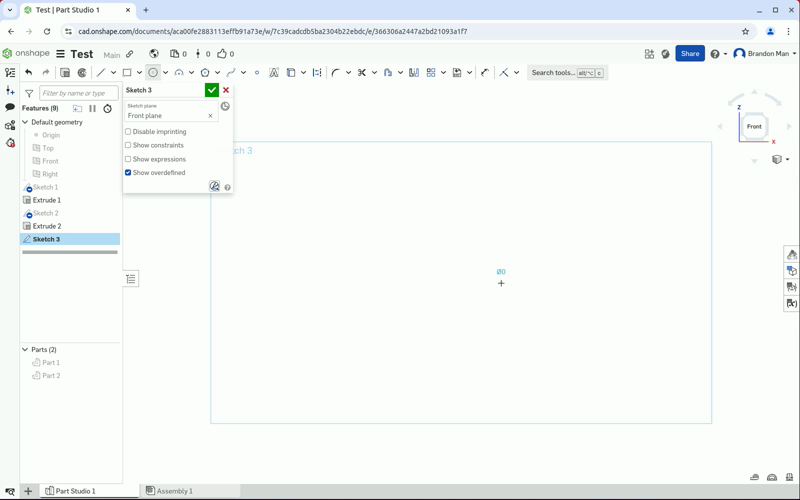
mouse_move(508, 282)
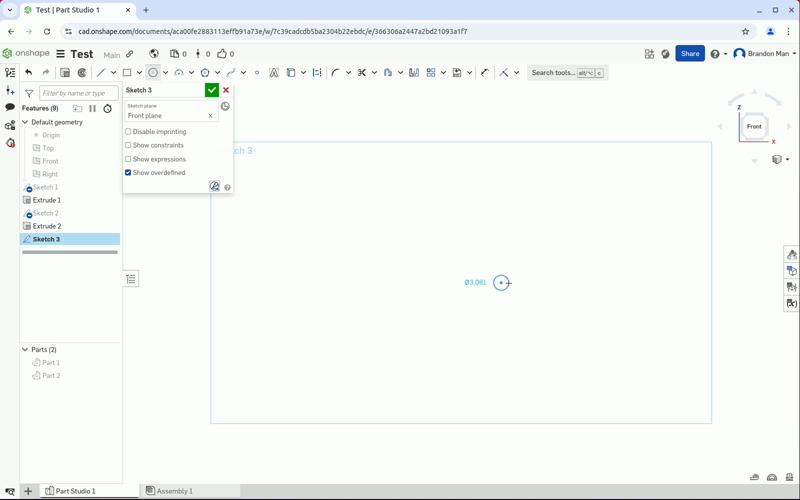
click(508, 282)
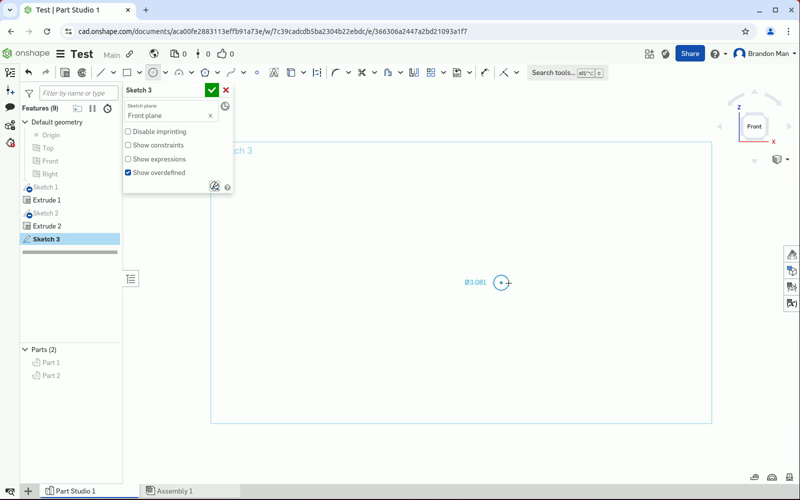
key(esc)
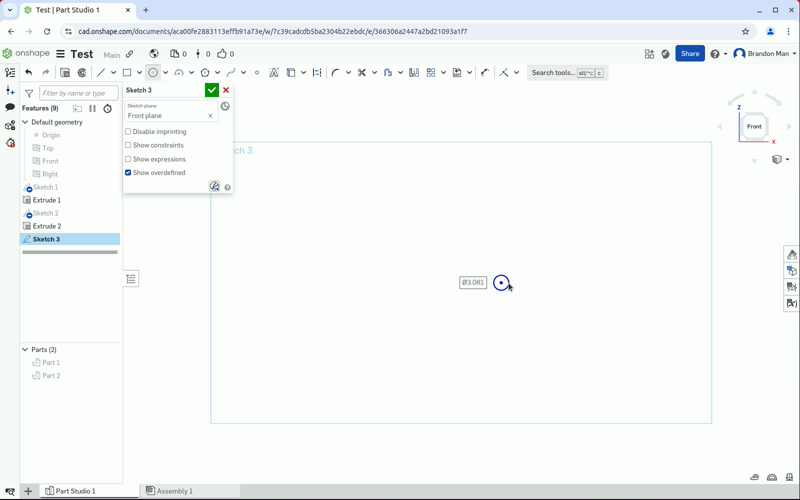
key(c)
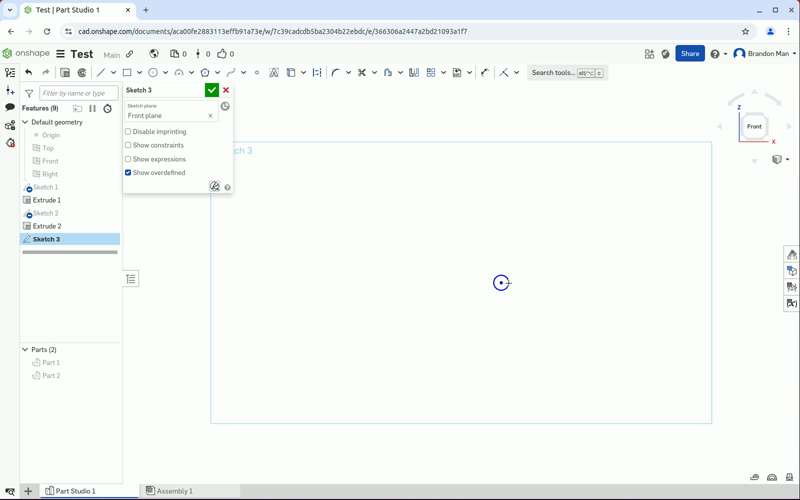
key_down(shift)
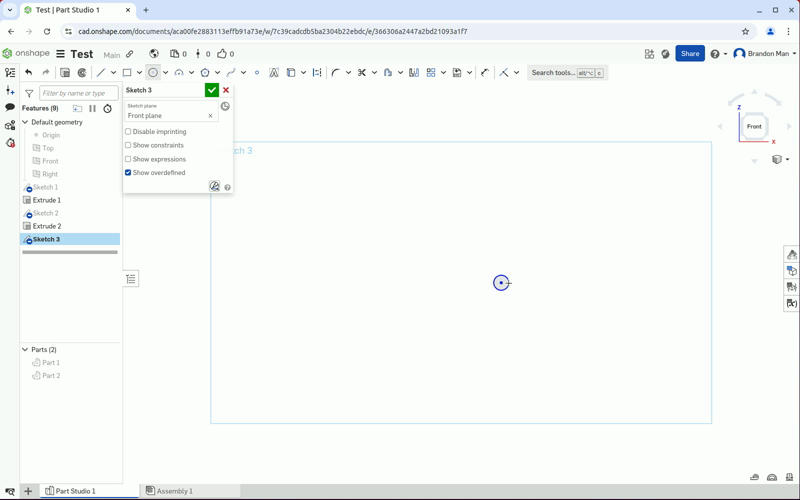
mouse_move(501, 282)
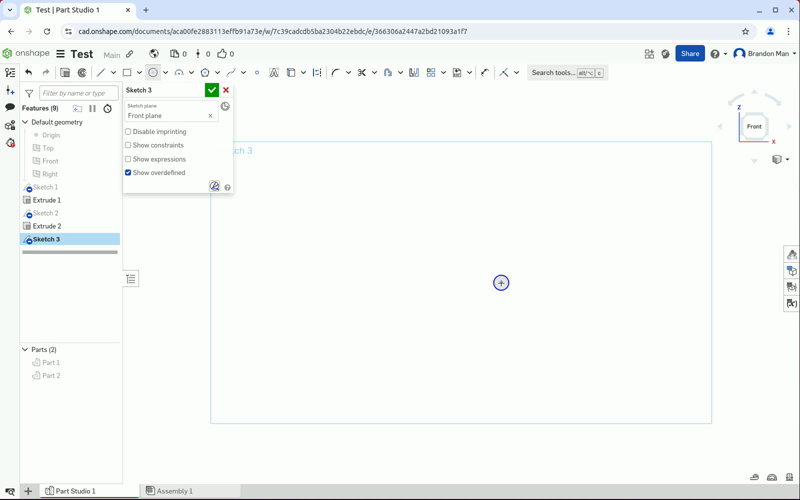
click(501, 282)
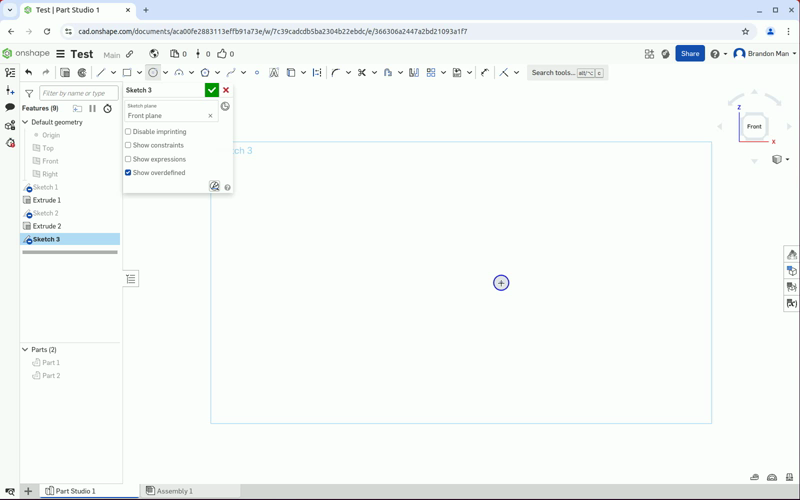
key_up(shift)
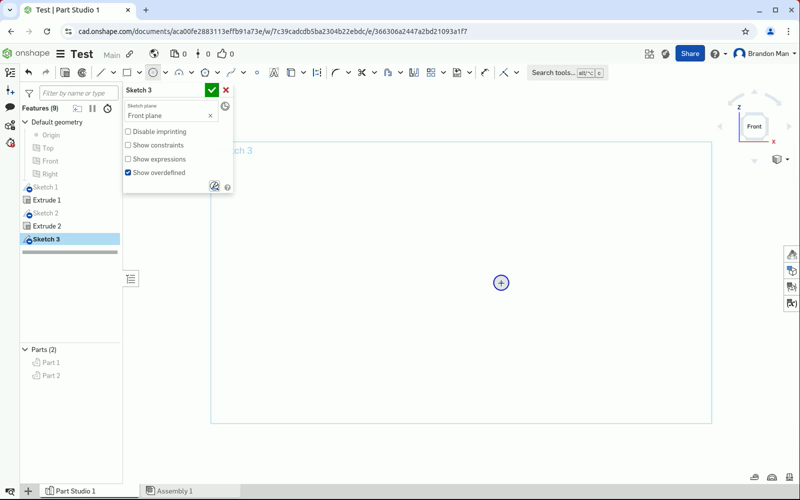
mouse_move(504, 282)
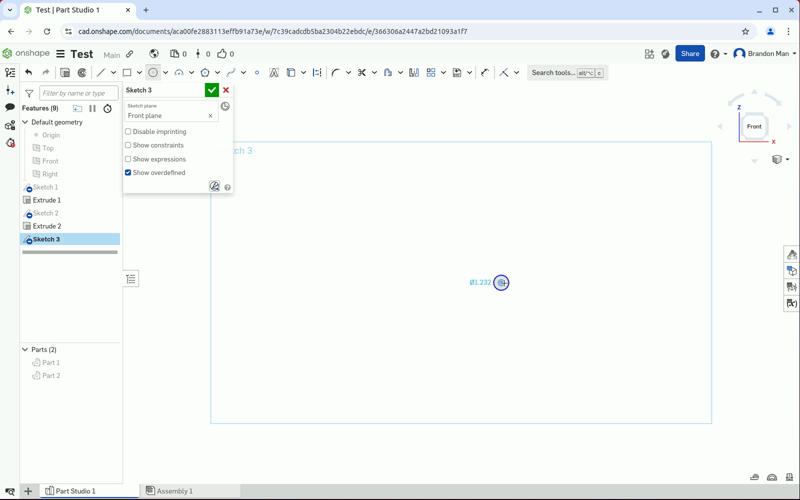
scroll(6)
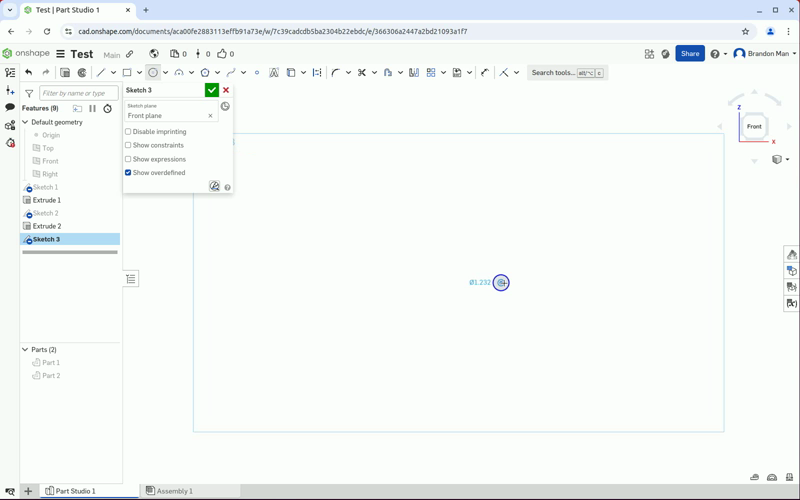
scroll(6)
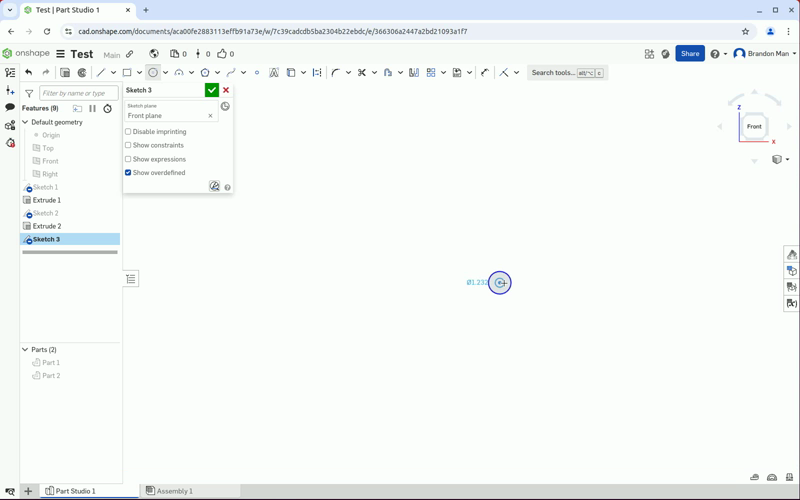
scroll(6)
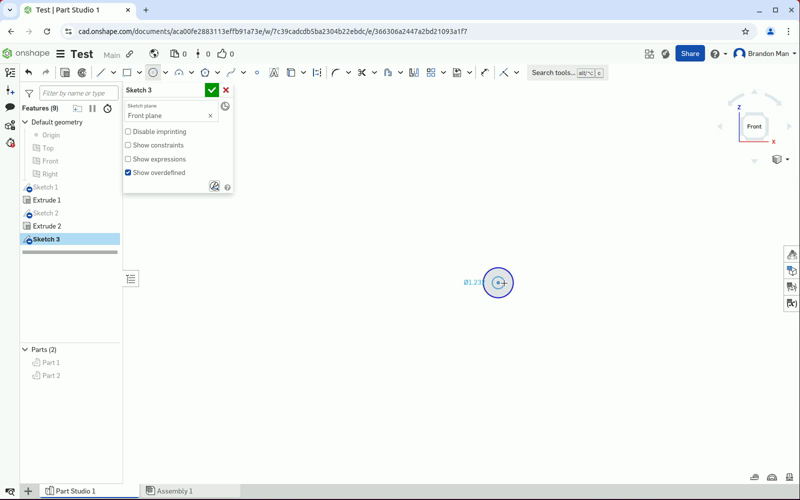
scroll(6)
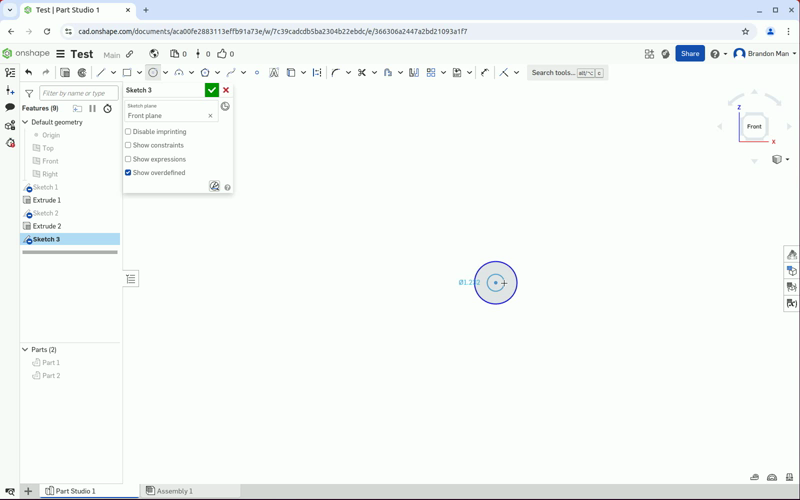
scroll(6)
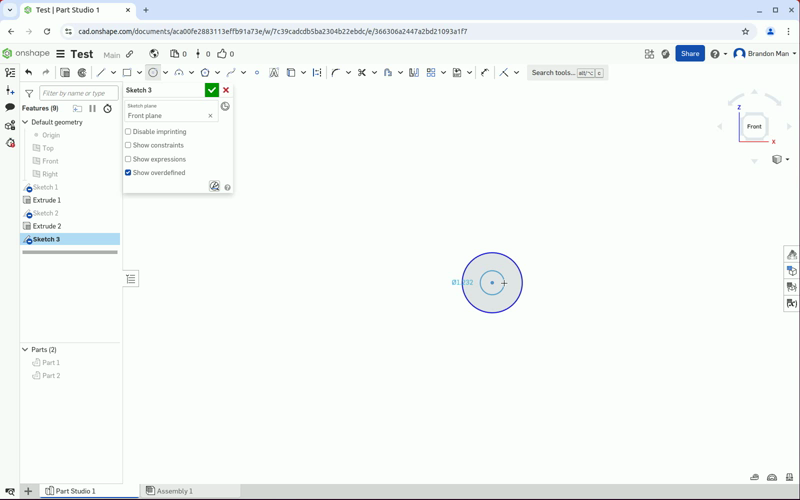
scroll(6)
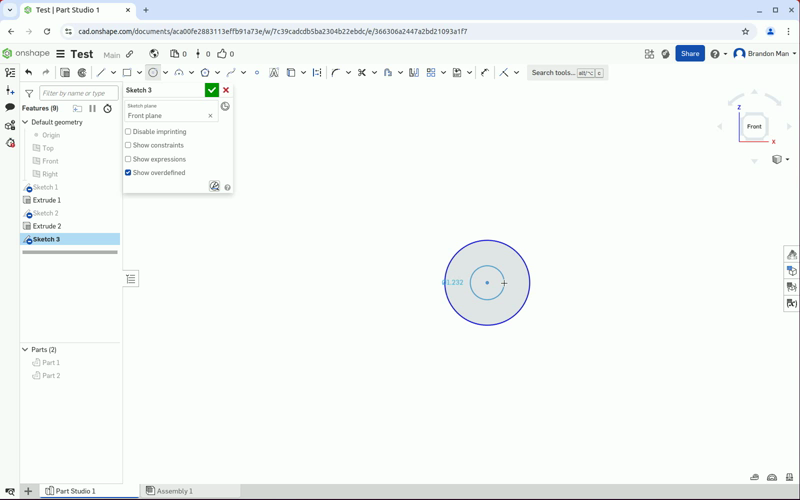
scroll(6)
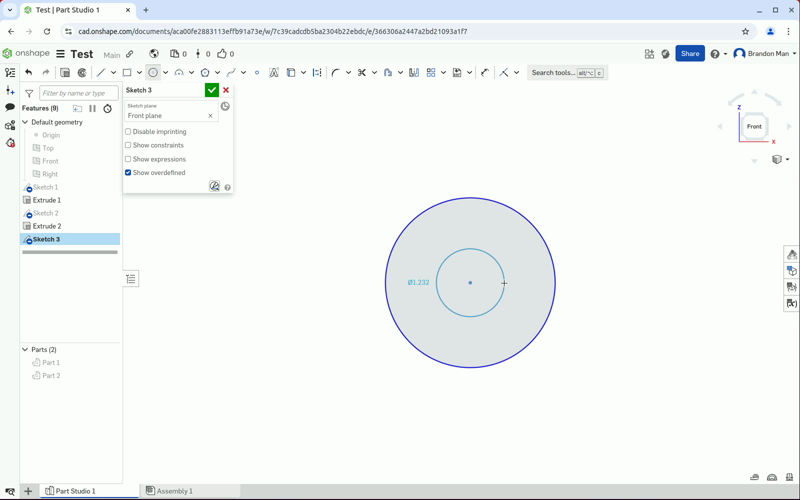
click(504, 282)
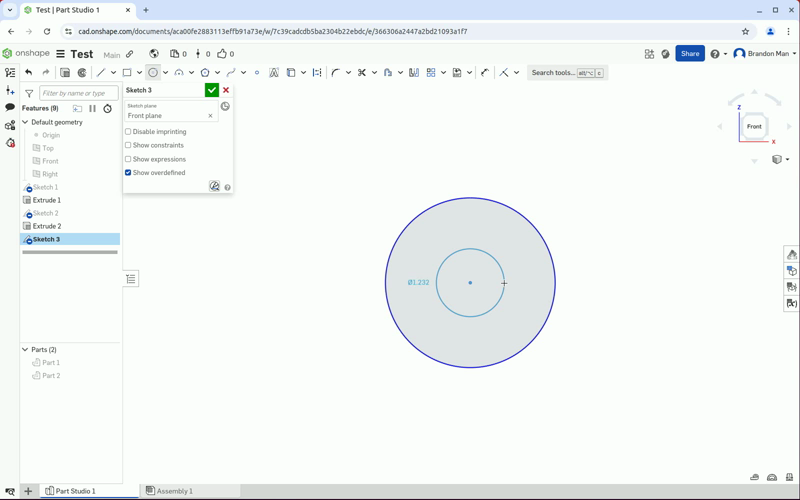
scroll(-6)
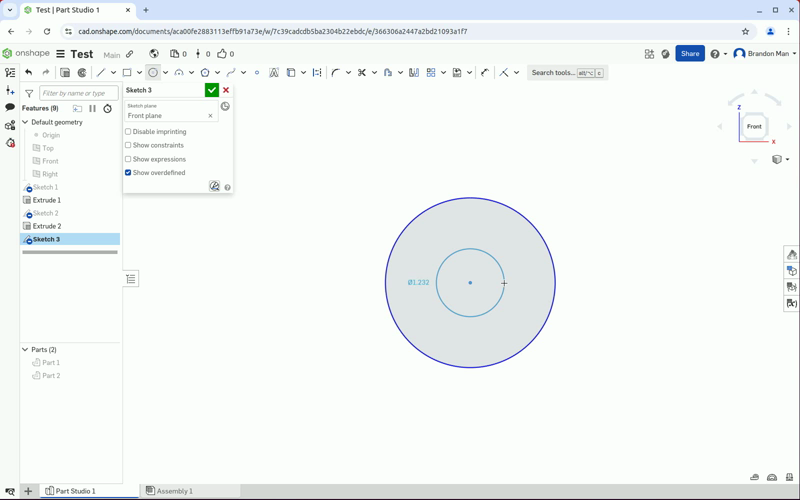
scroll(-6)
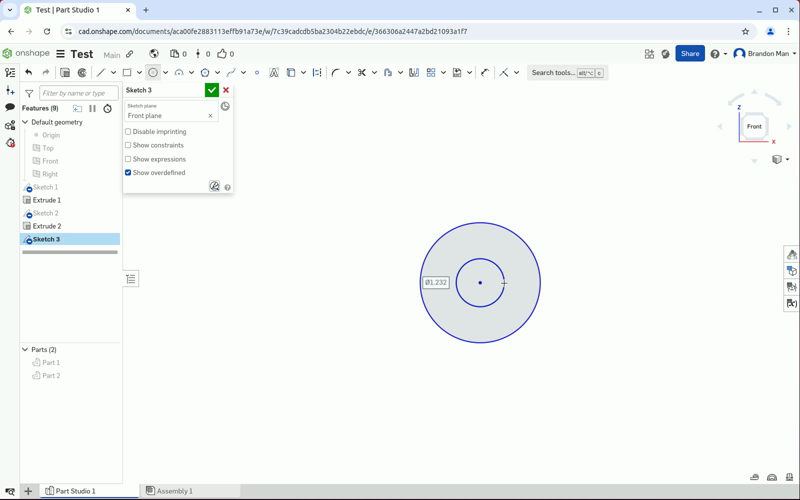
scroll(-6)
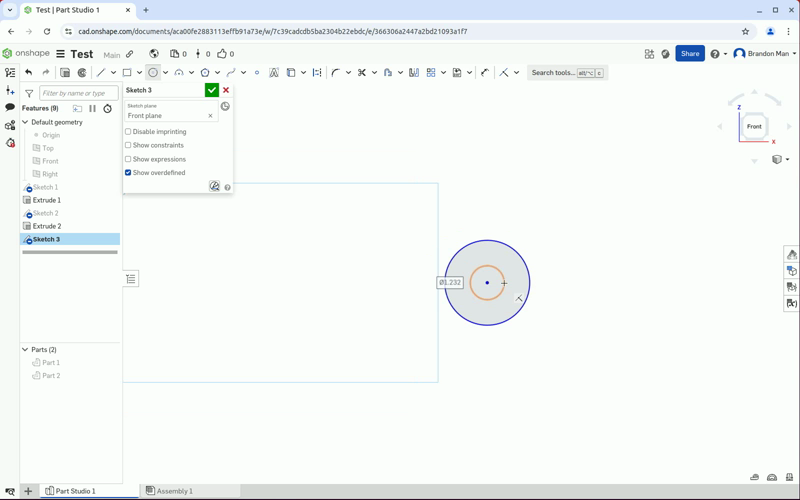
scroll(-6)
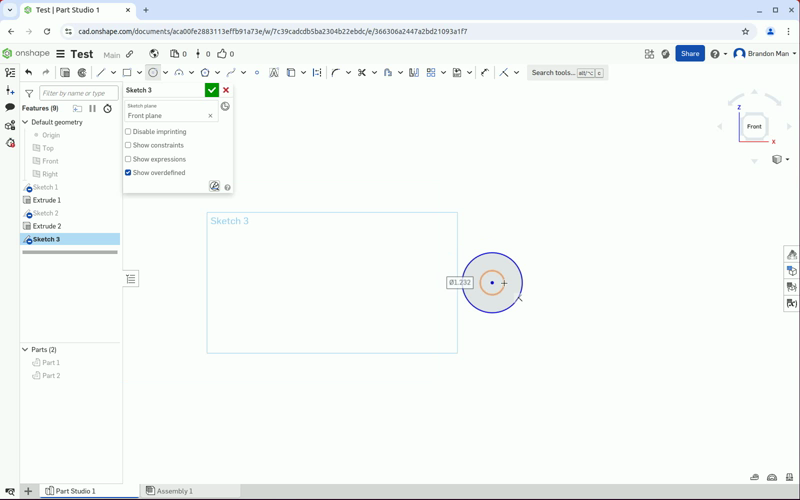
scroll(-6)
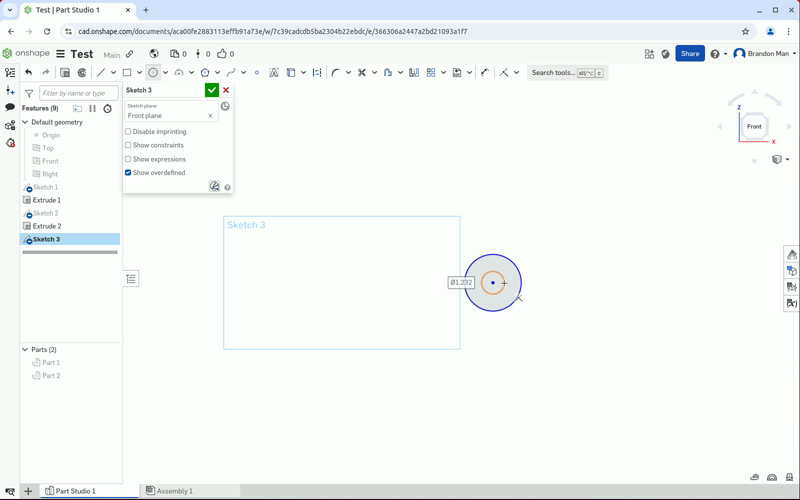
scroll(-6)
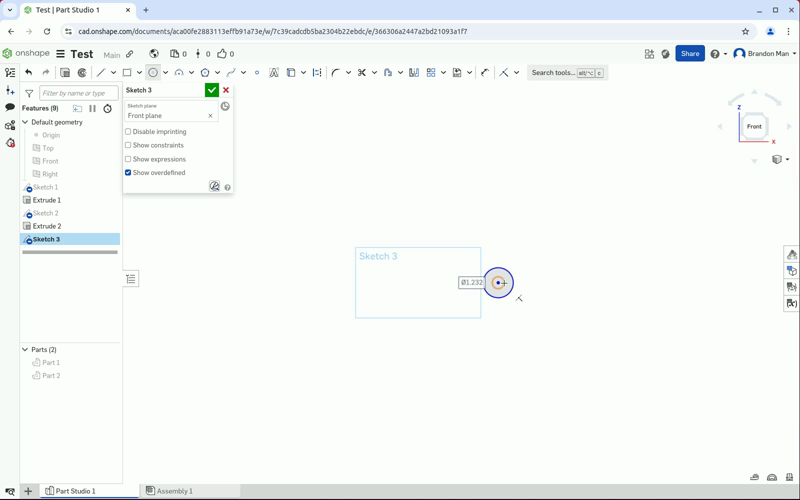
scroll(-6)
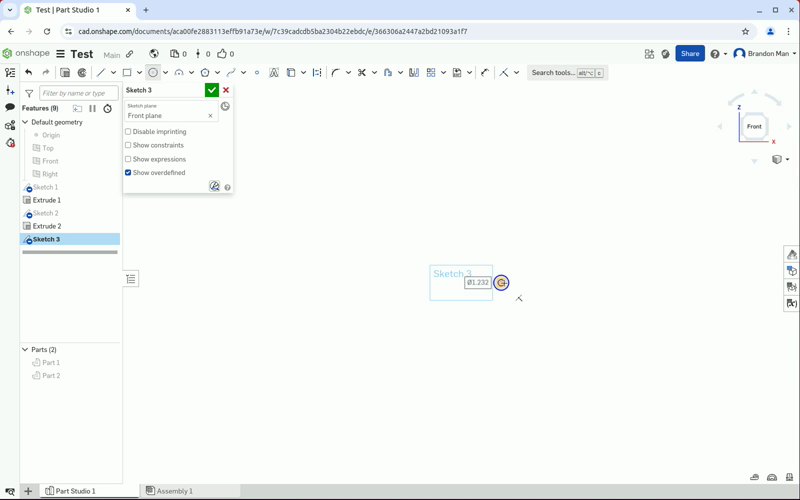
key(esc)
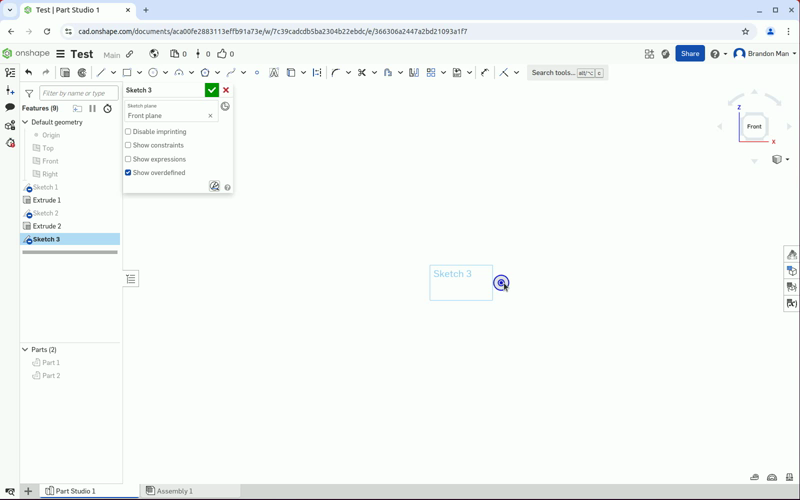
mouse_move(495, 281)
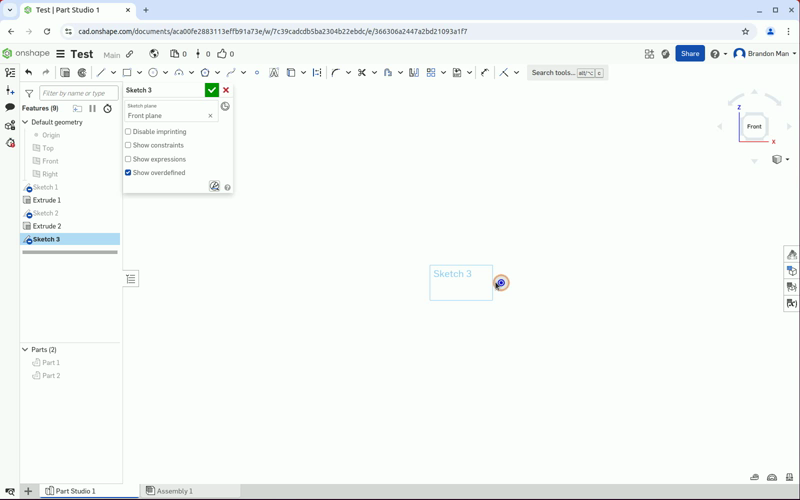
scroll(6)
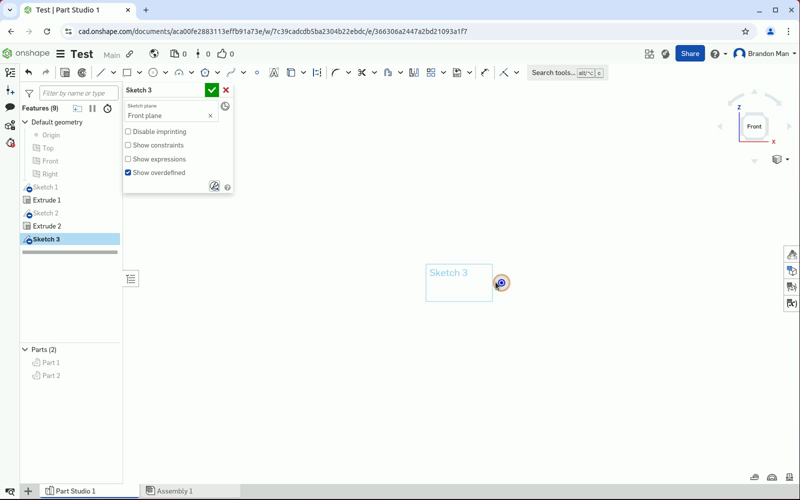
scroll(6)
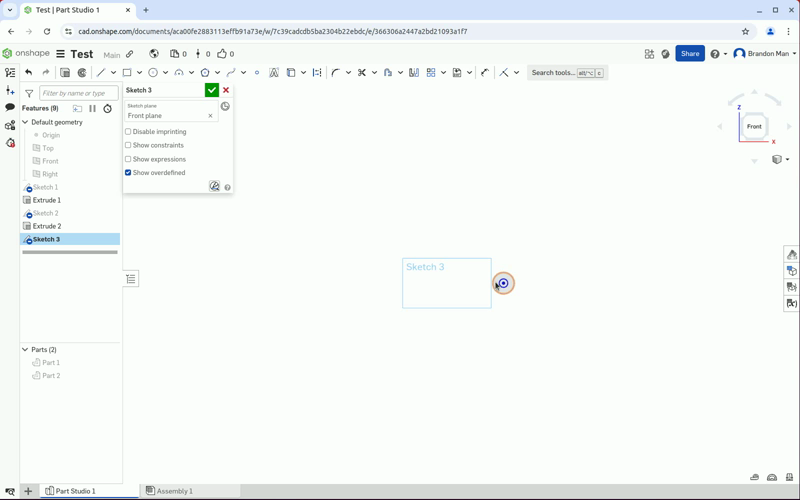
scroll(6)
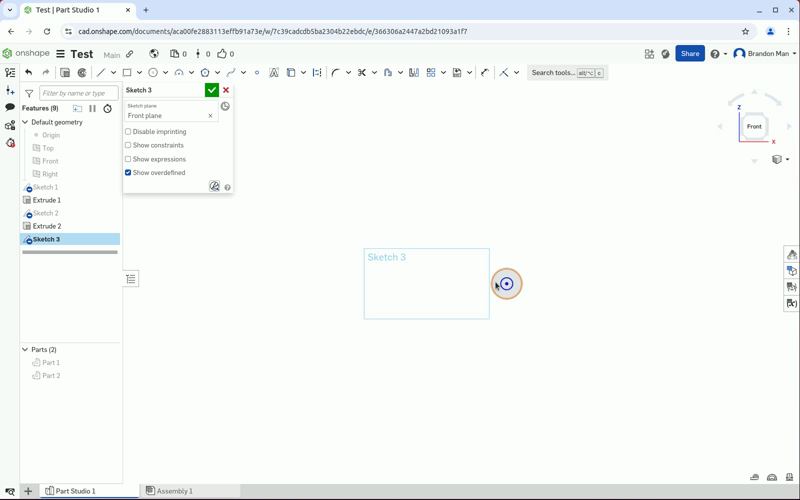
scroll(6)
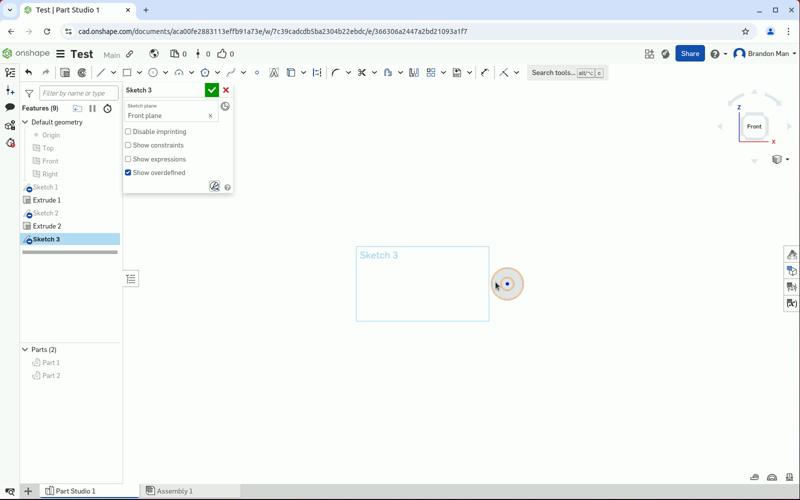
scroll(6)
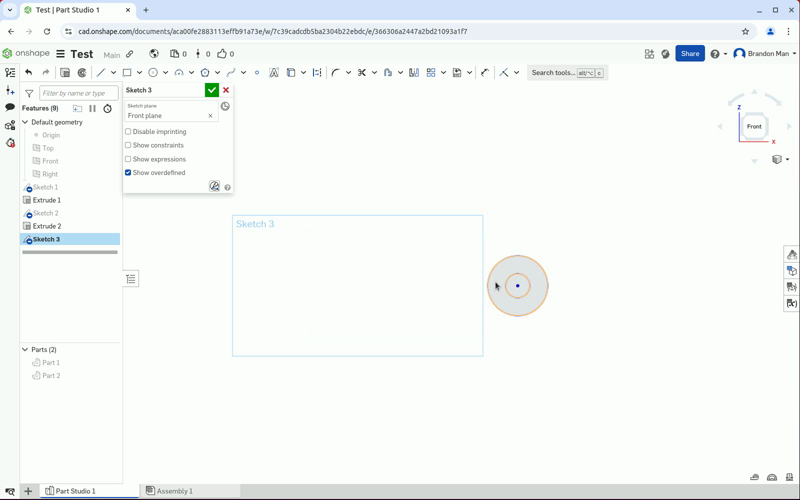
scroll(6)
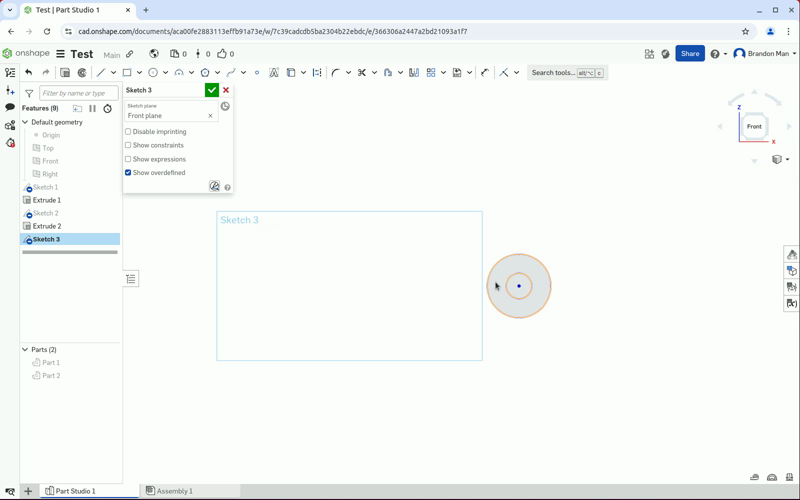
scroll(6)
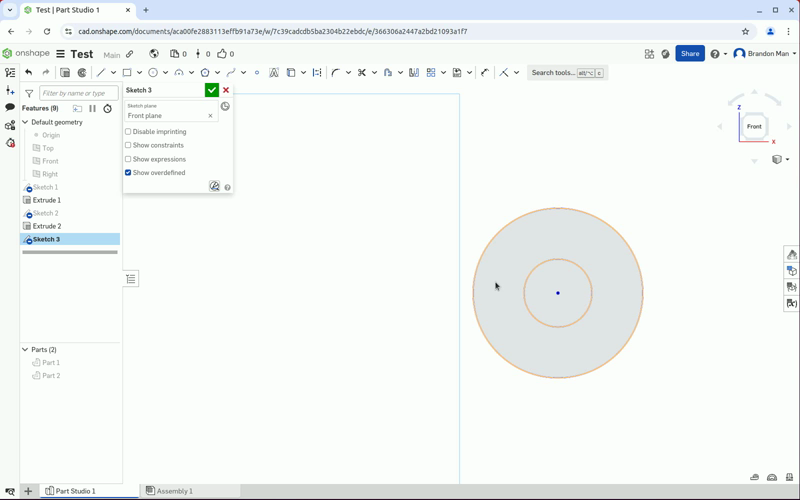
click(495, 281)
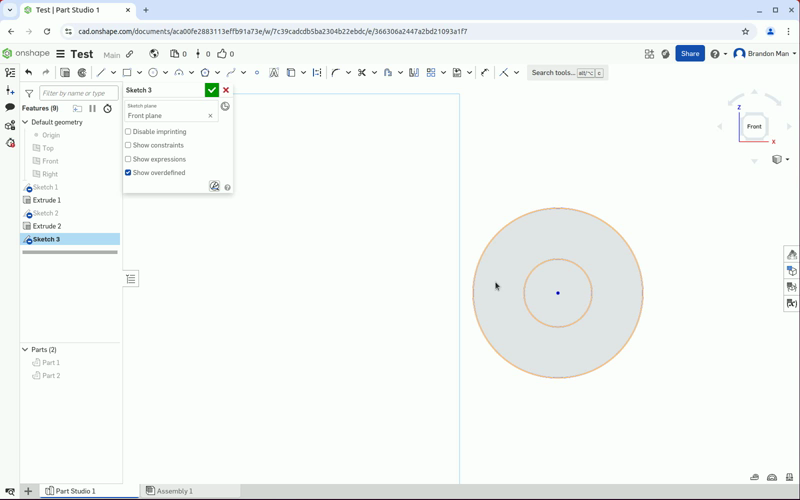
scroll(-6)
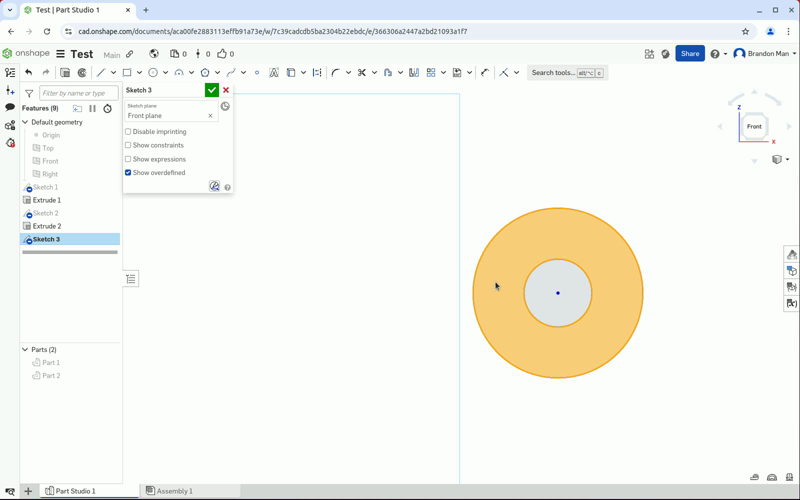
scroll(-6)
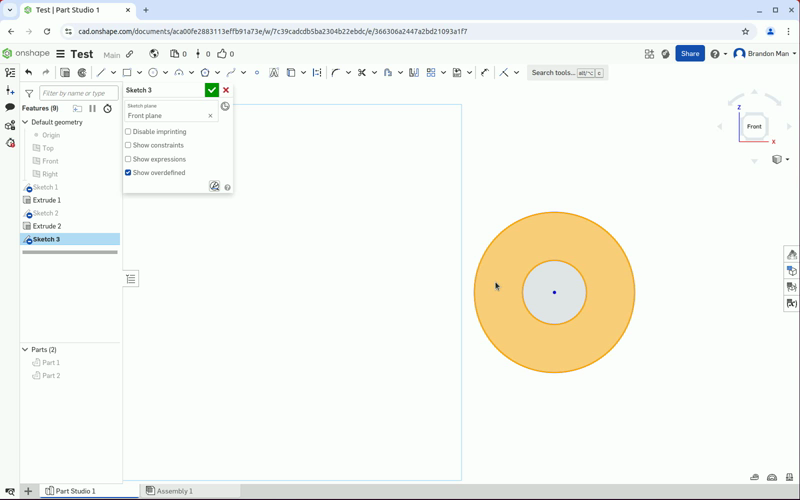
scroll(-6)
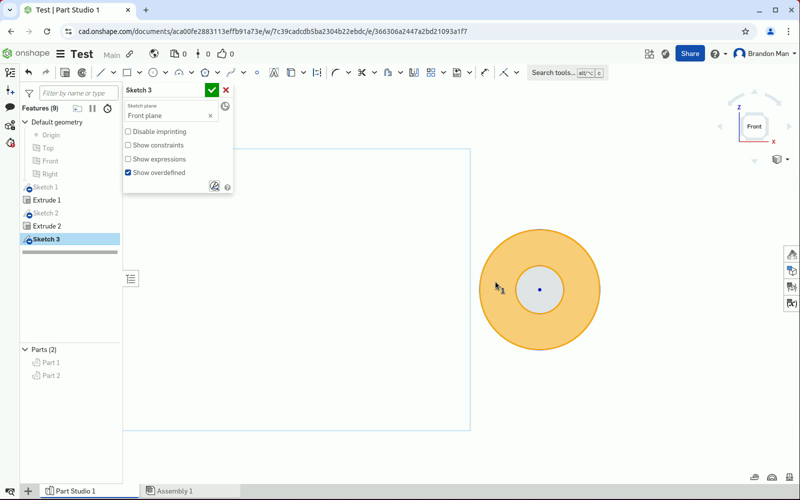
scroll(-6)
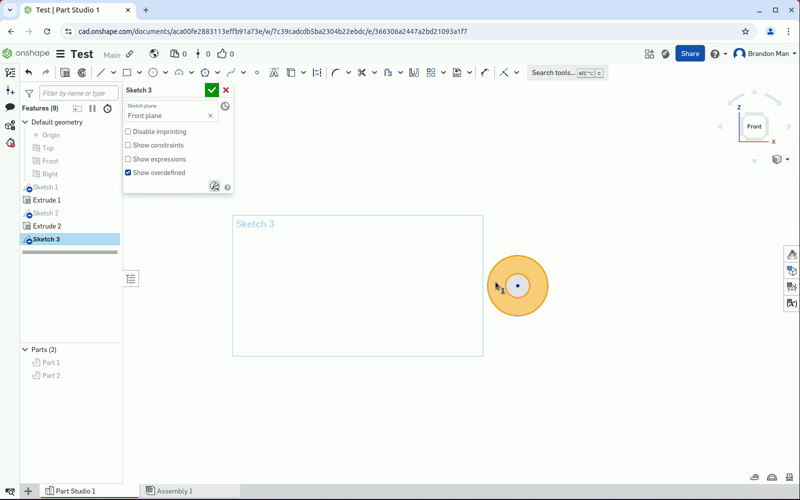
scroll(-6)
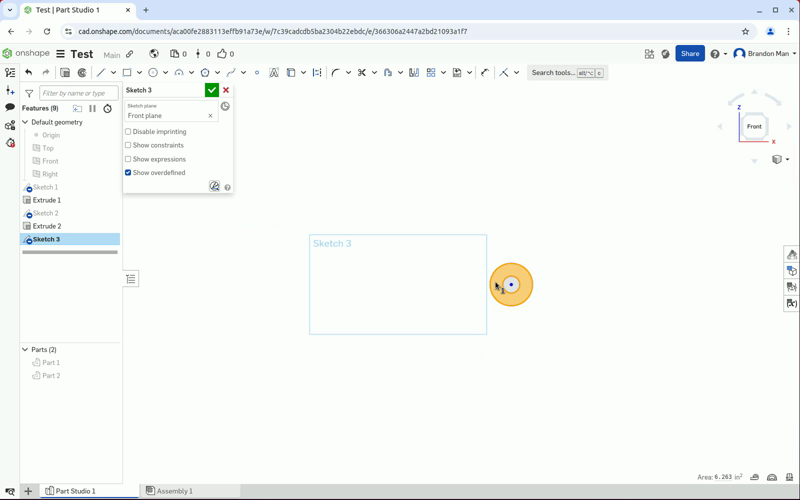
scroll(-6)
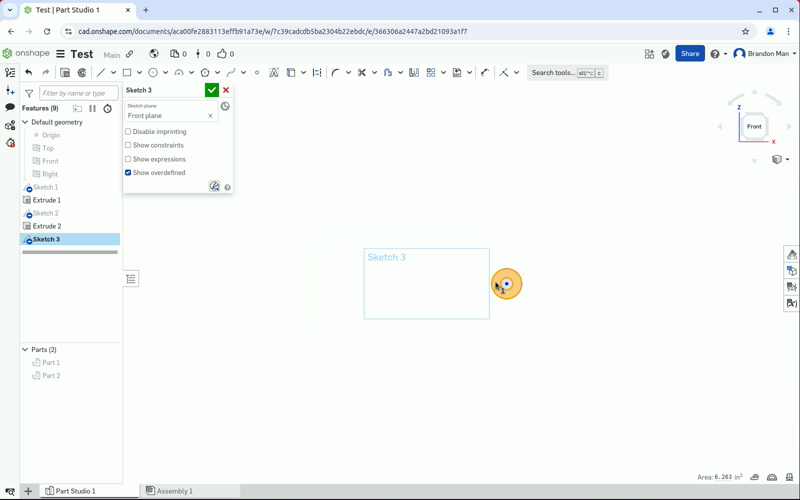
scroll(-6)
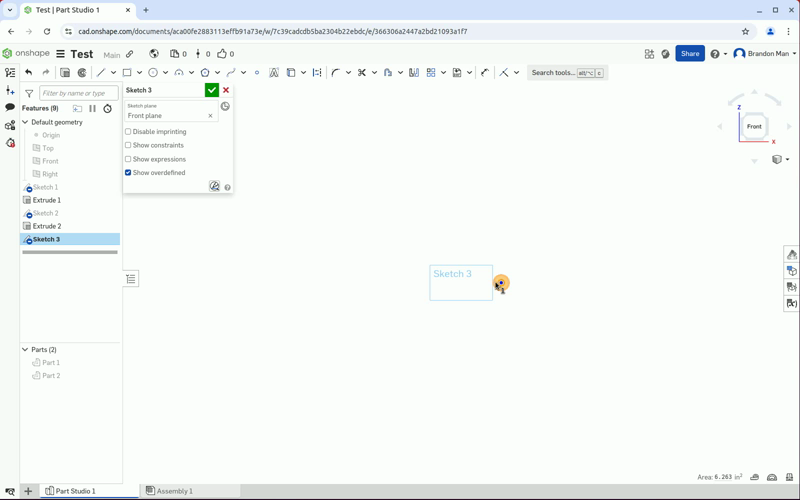
mouse_move(73, 352)
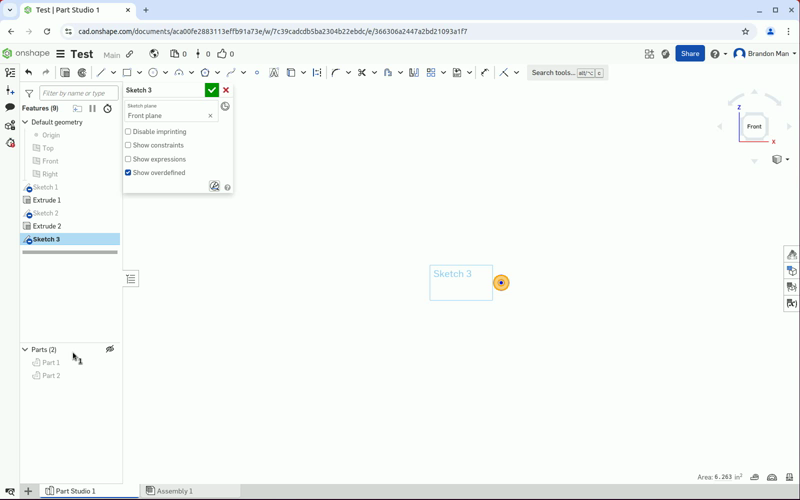
key(shift+y)
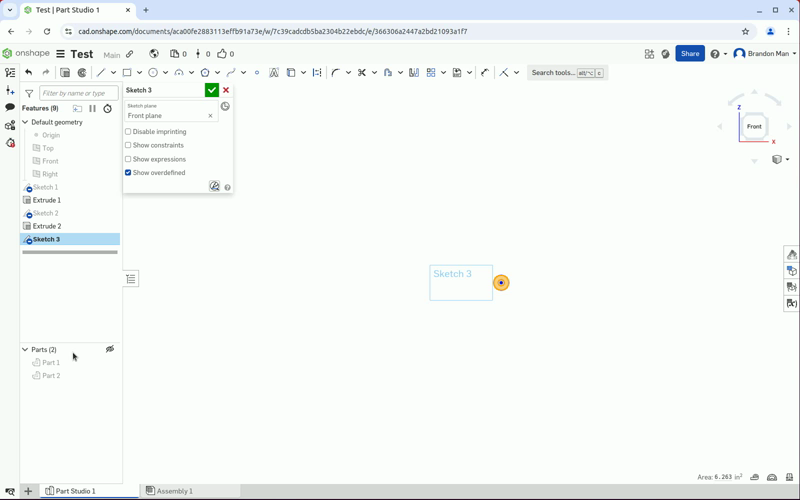
key(shift+e)
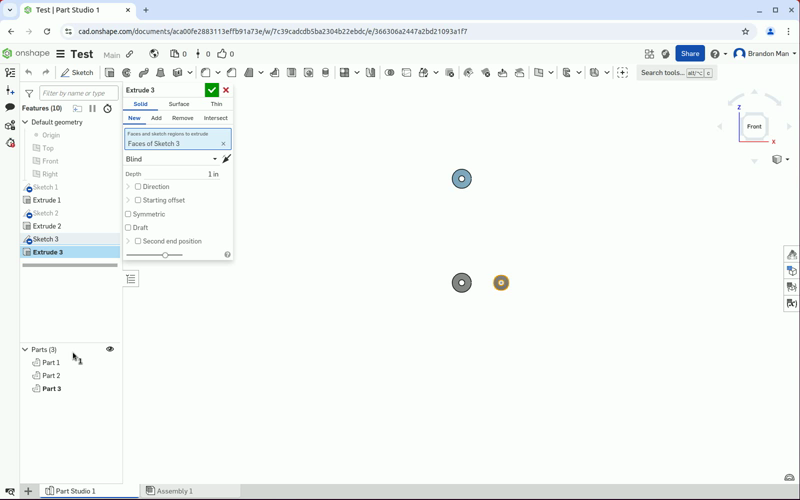
mouse_move(143, 106)
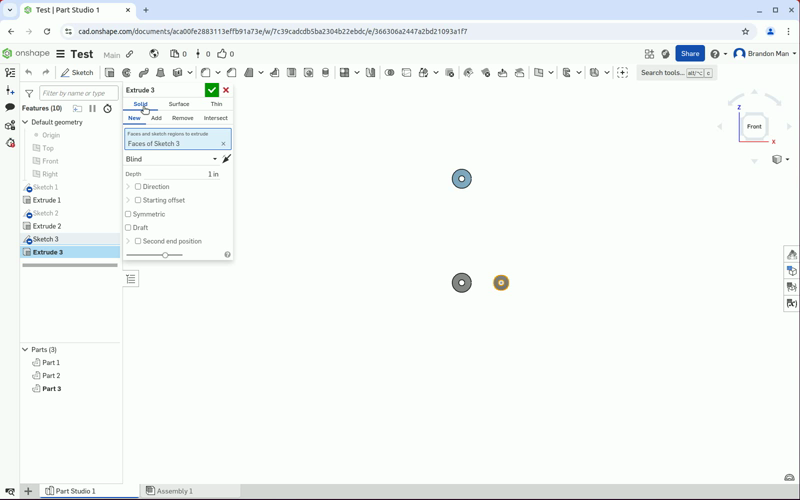
click(143, 106)
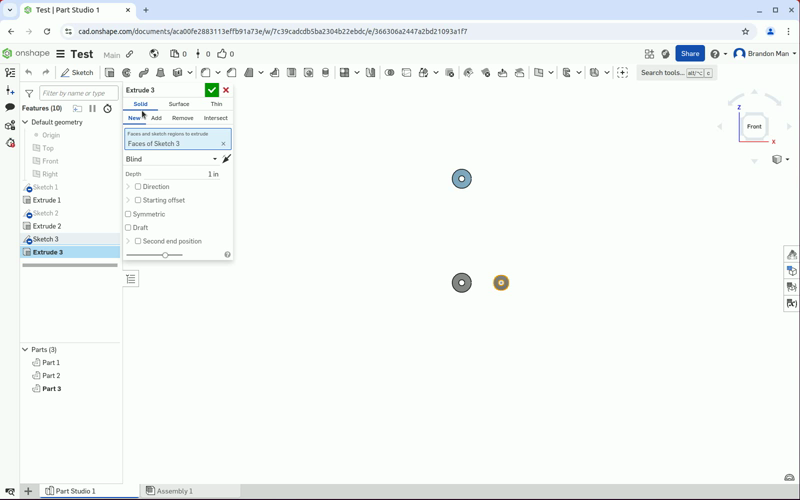
mouse_move(137, 120)
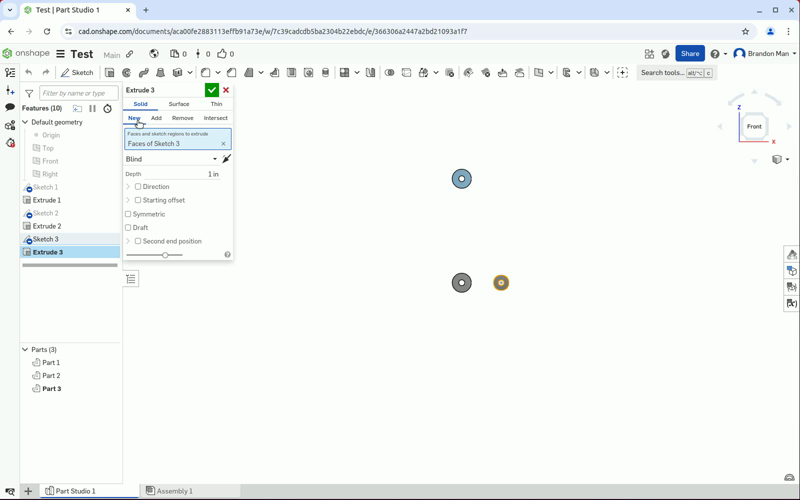
click(137, 120)
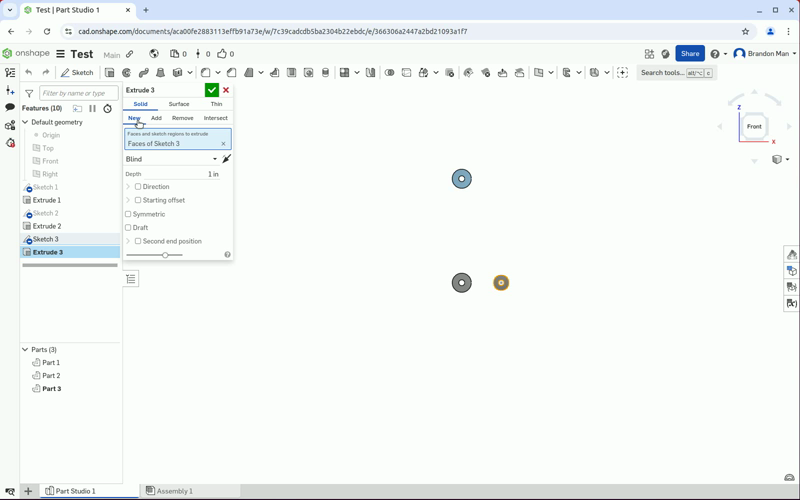
key(tab, 4)
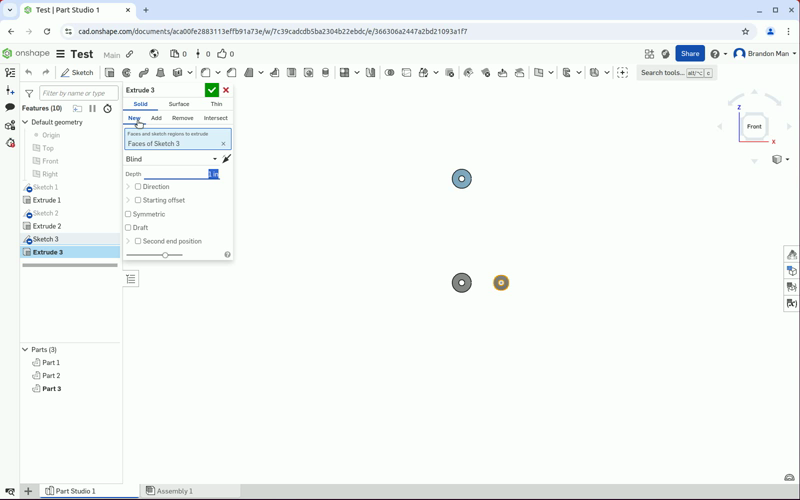
text(0.481)
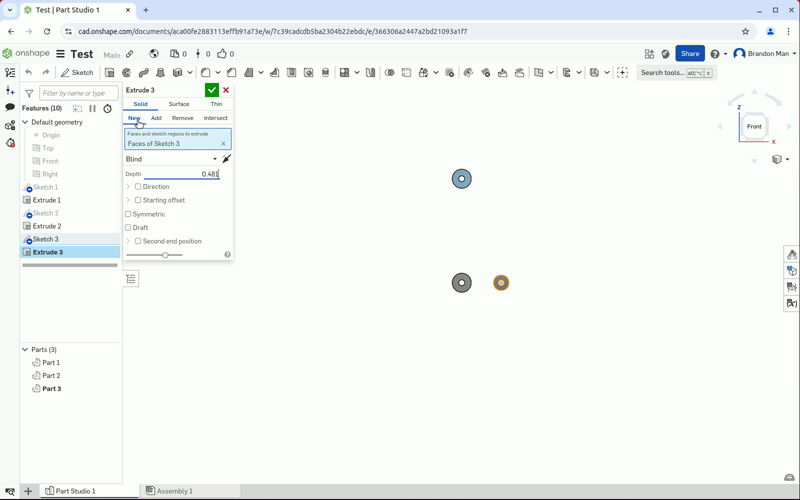
key(enter)
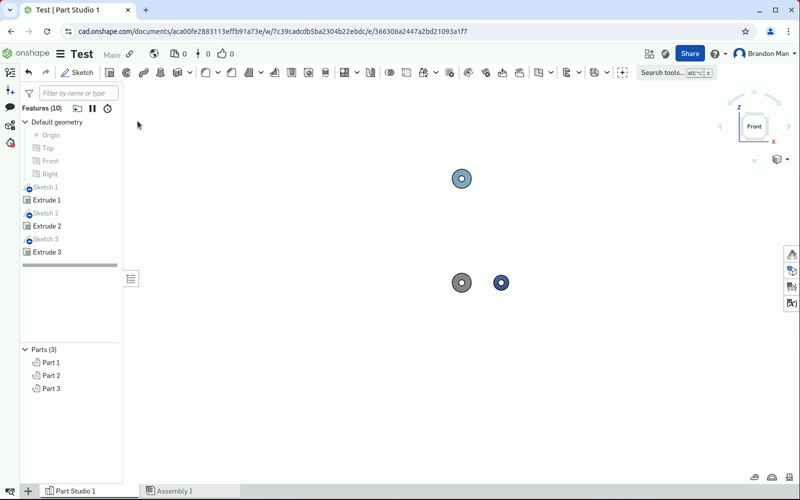
key(shift+h)
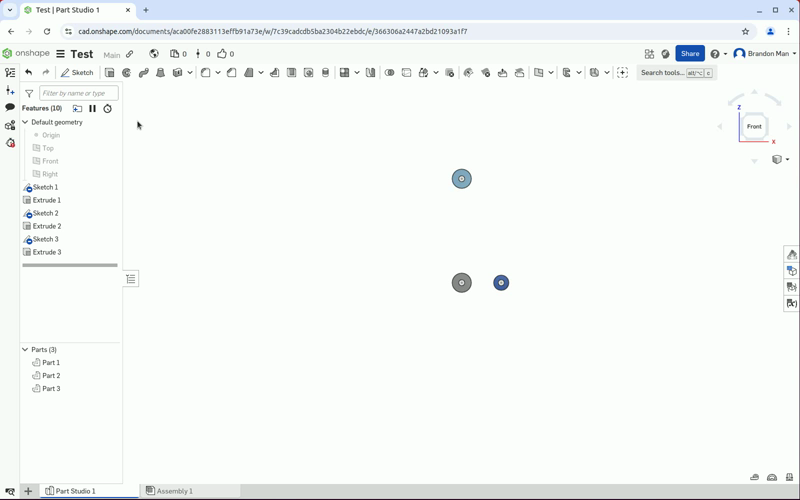
key(shift+h)
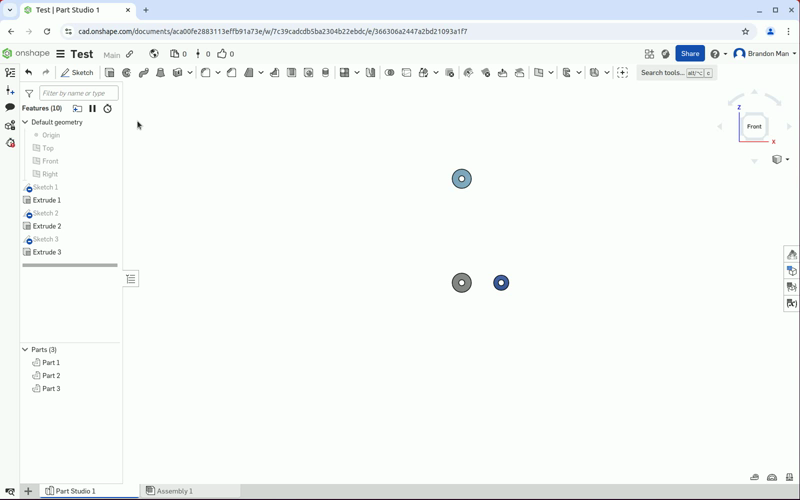
mouse_move(73, 189)
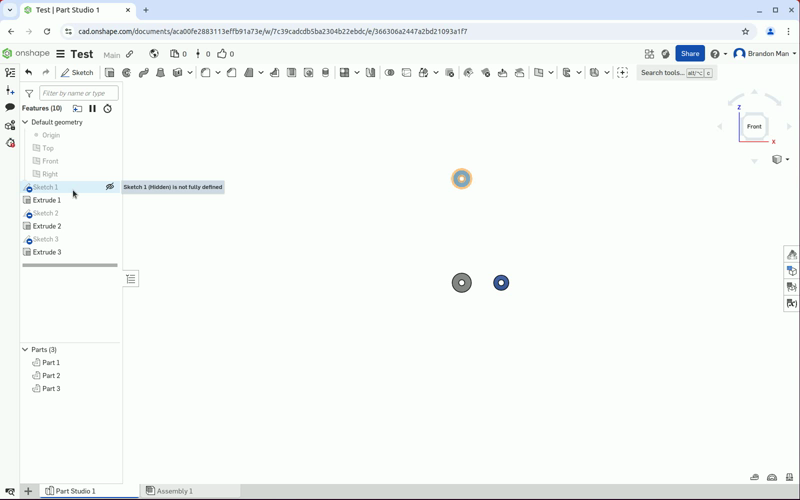
click(73, 189)
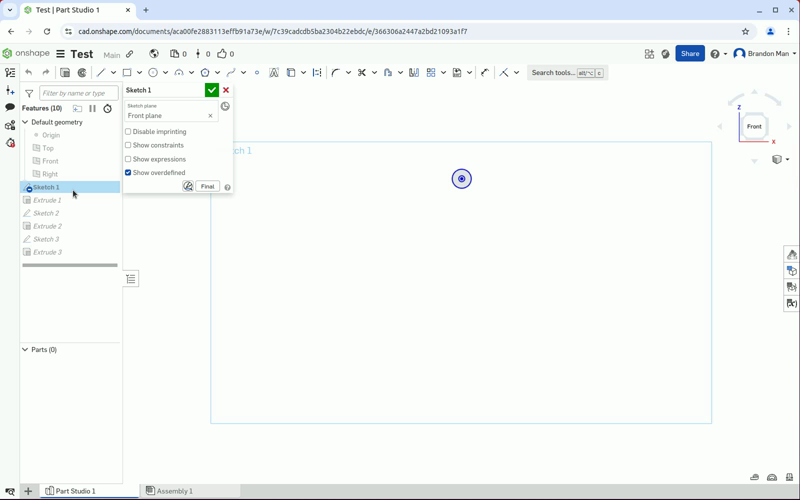
mouse_move(229, 92)
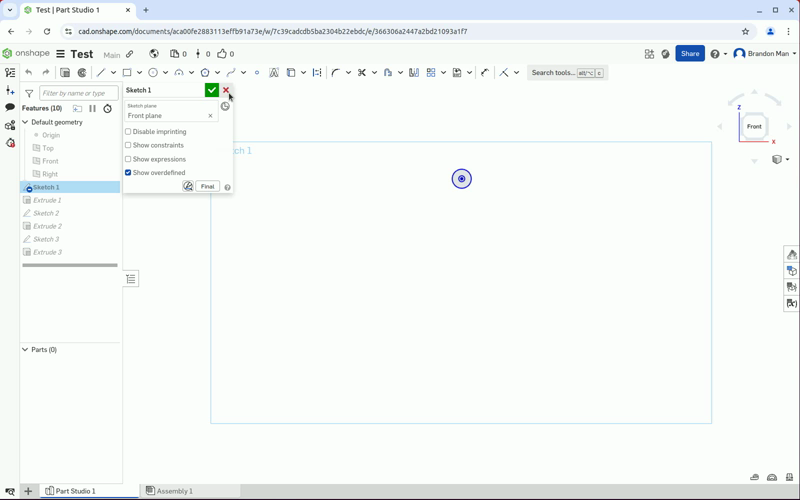
click(229, 92)
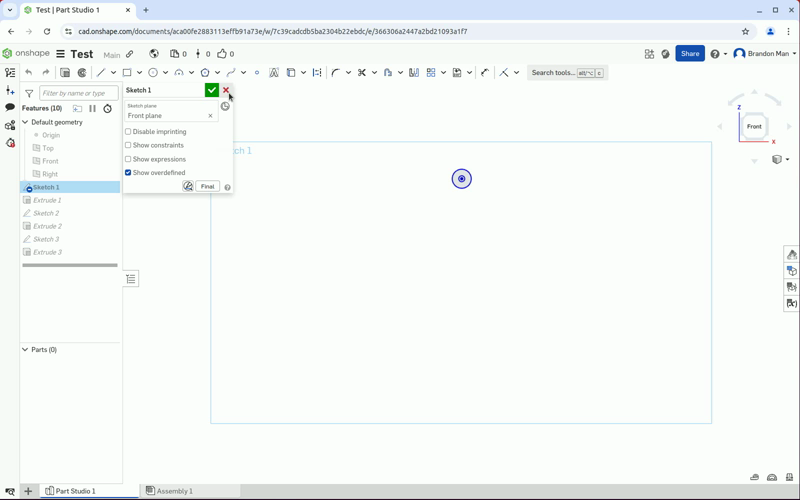
key(shift+s)
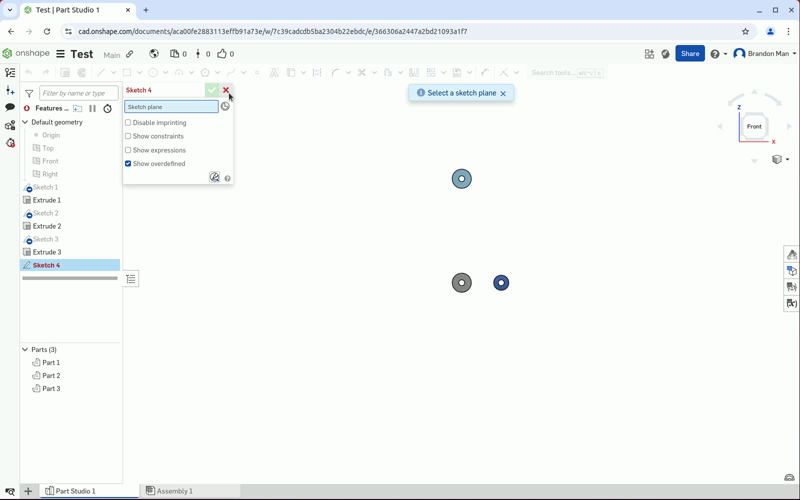
mouse_move(73, 163)
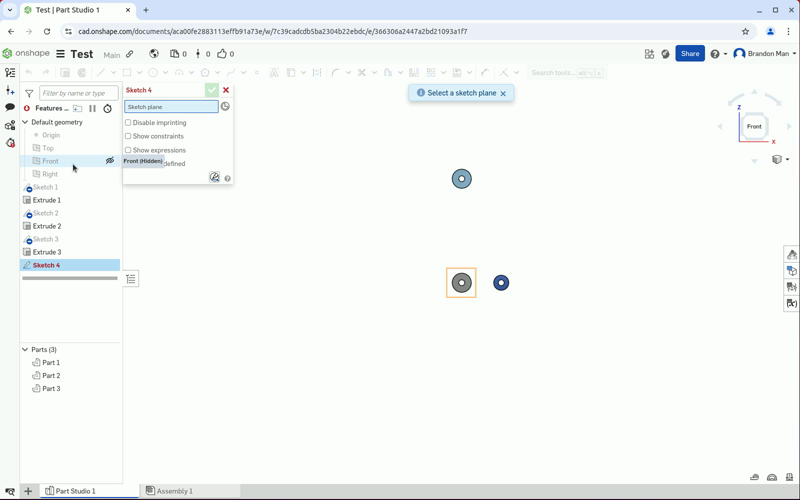
click(73, 163)
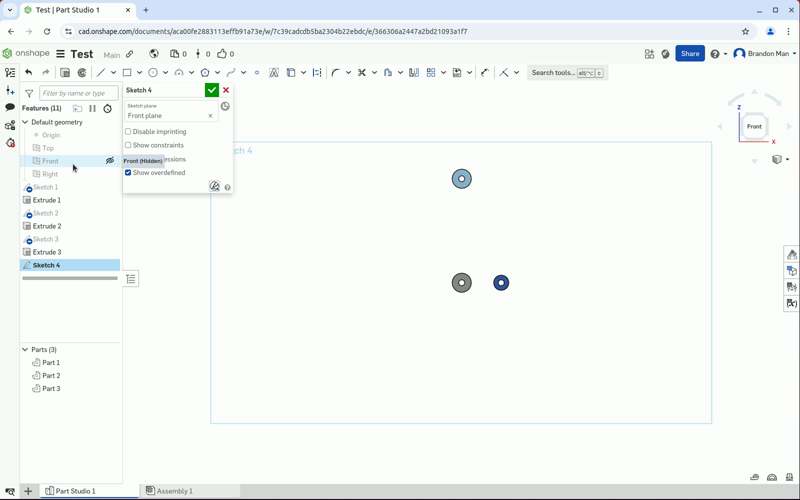
mouse_move(73, 352)
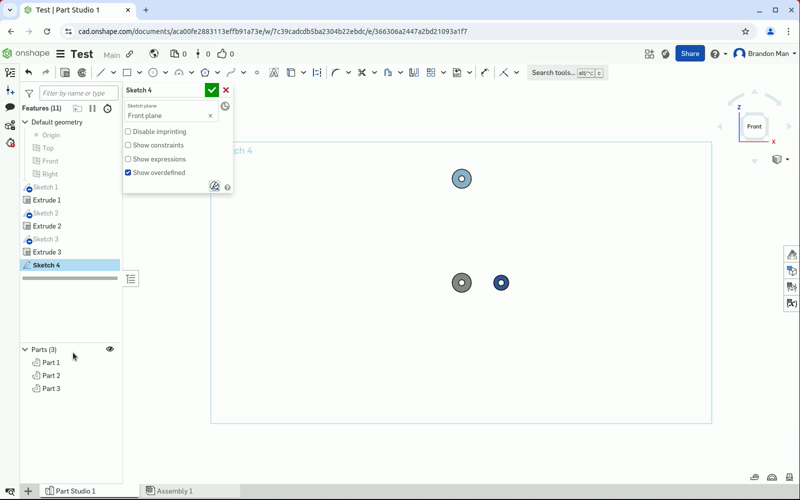
key(y)
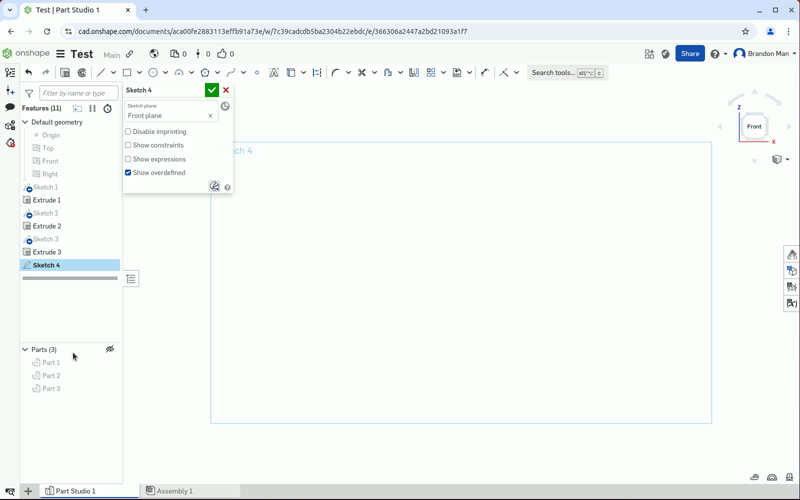
key(a)
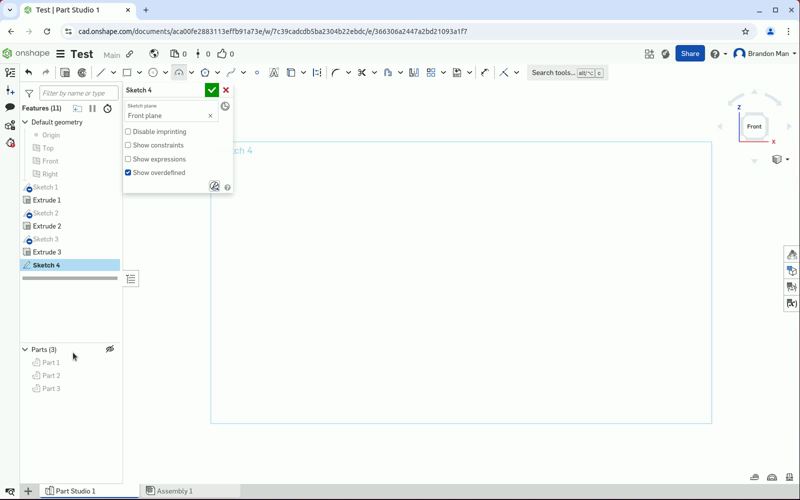
key_down(shift)
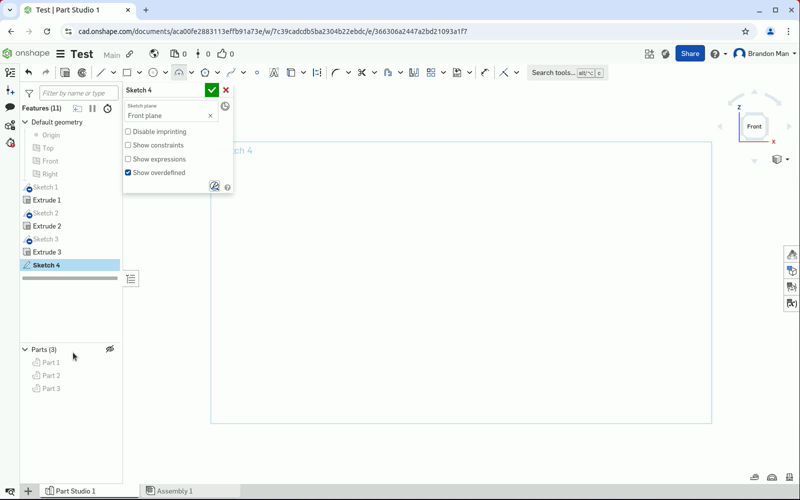
mouse_move(446, 223)
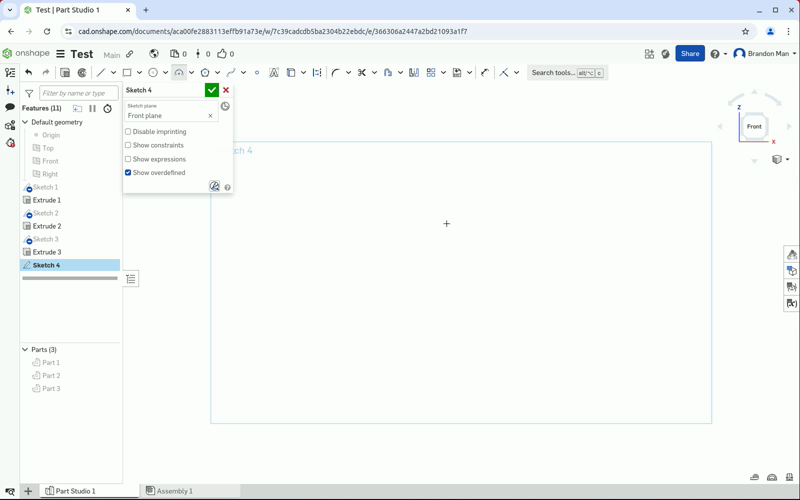
click(446, 223)
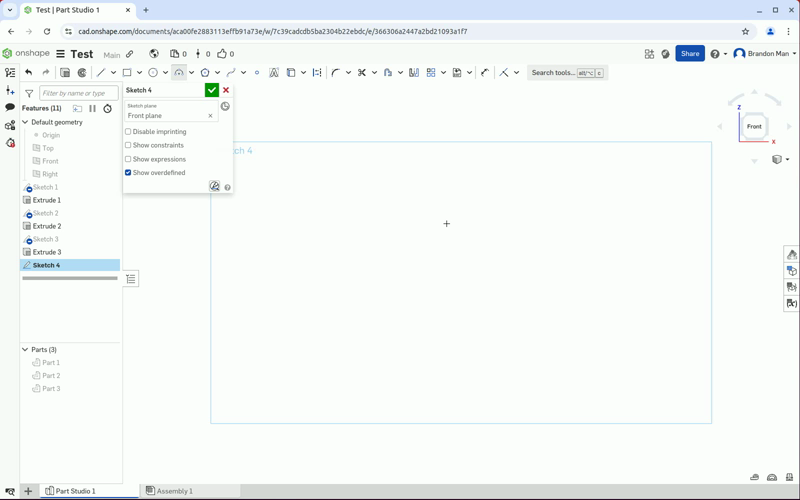
key_up(shift)
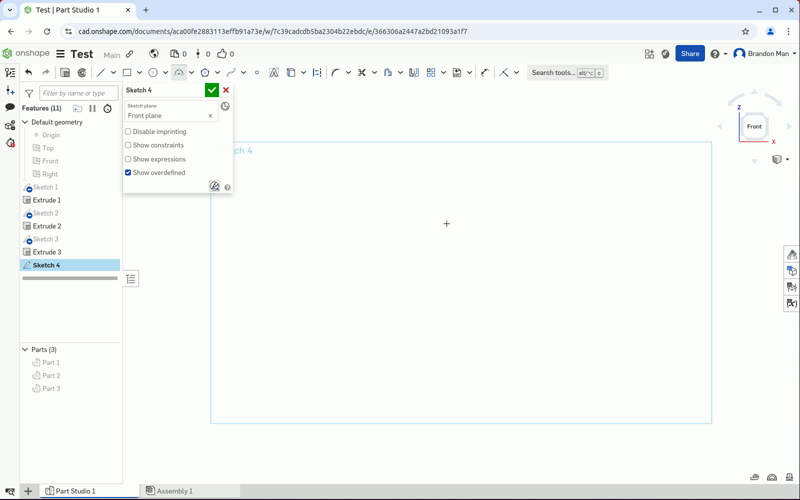
key_down(shift)
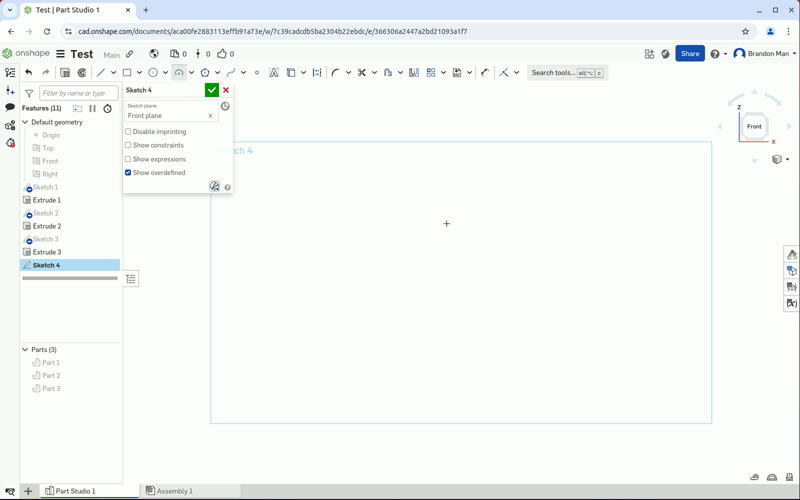
mouse_move(476, 223)
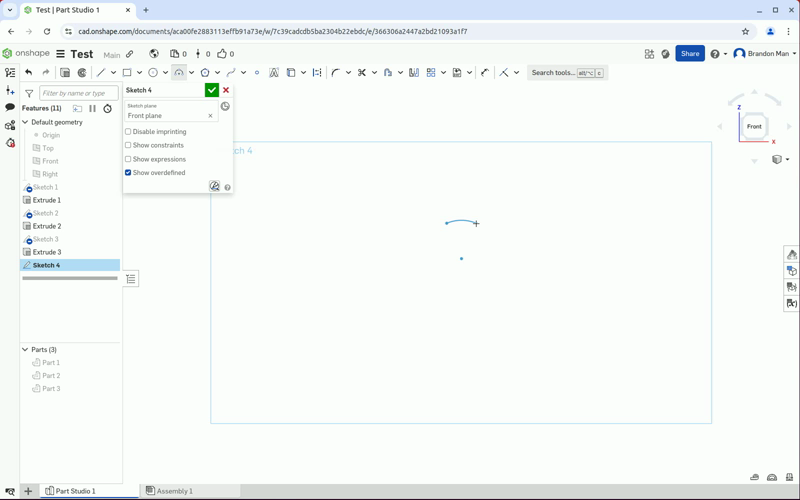
click(476, 223)
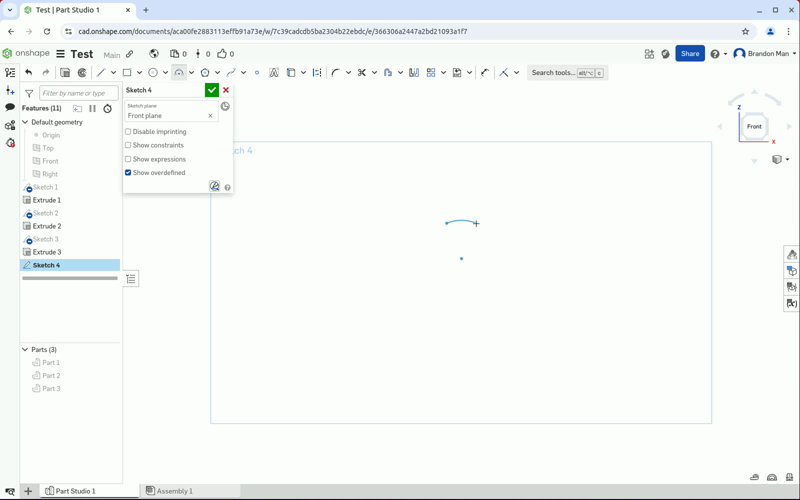
mouse_move(461, 210)
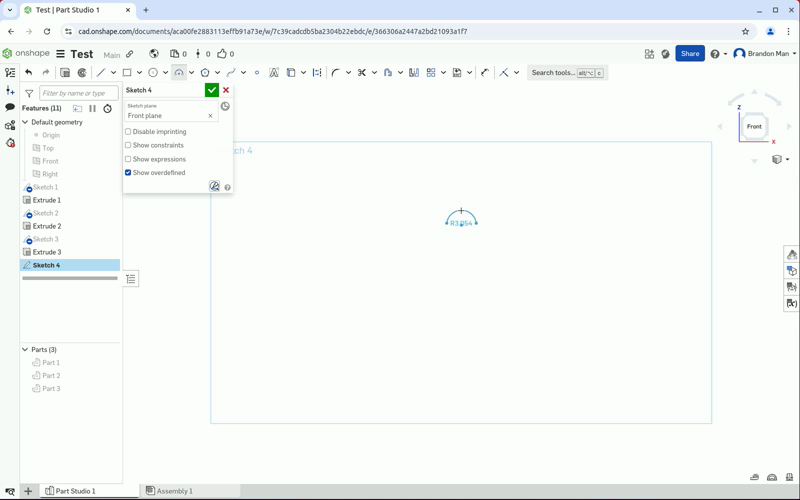
click(461, 210)
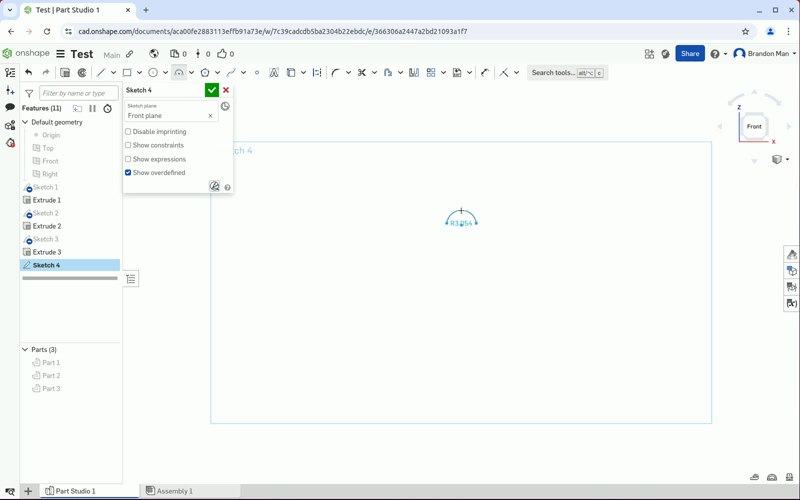
key_up(shift)
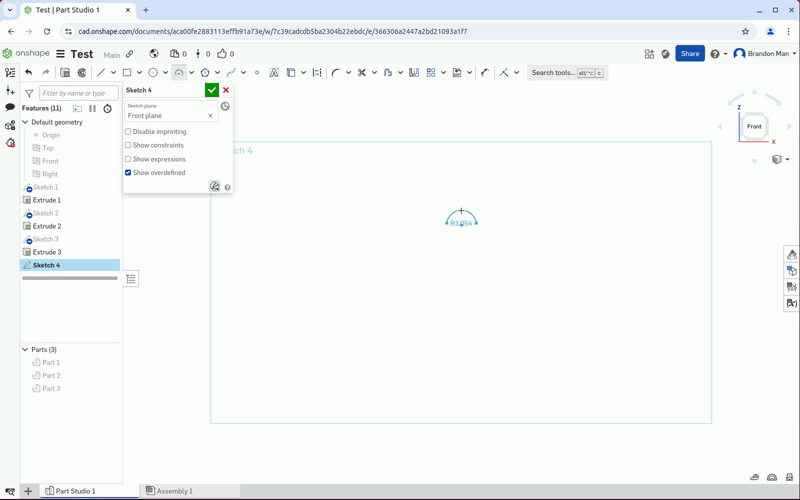
key(esc)
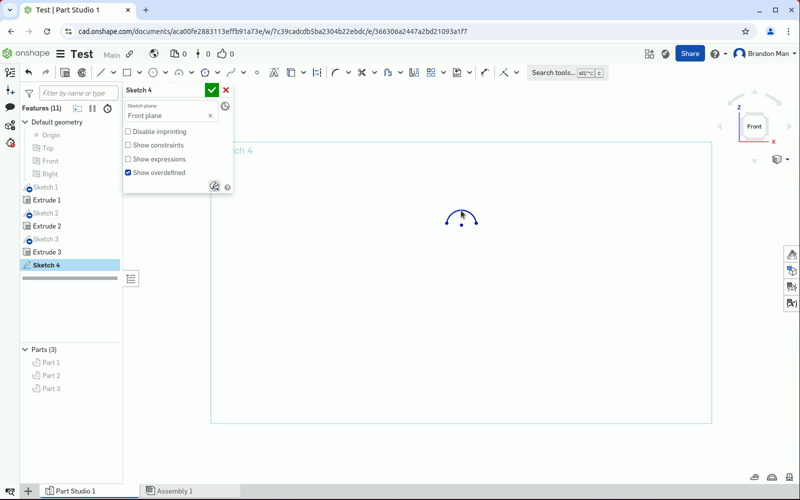
key(l)
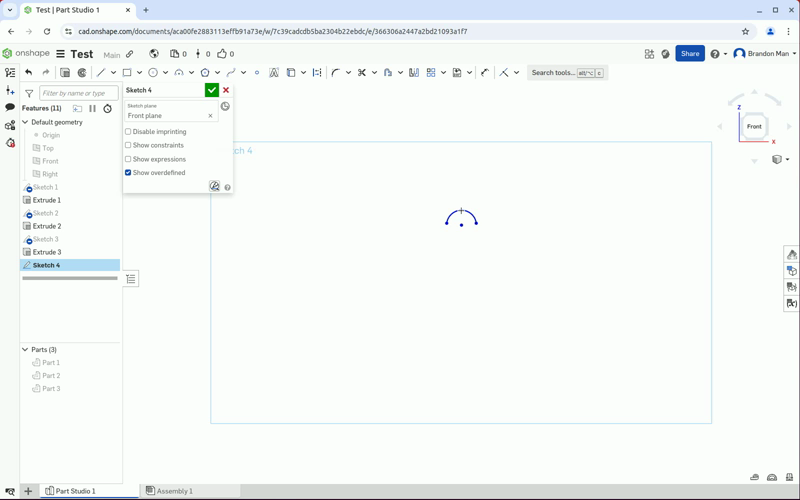
mouse_move(476, 223)
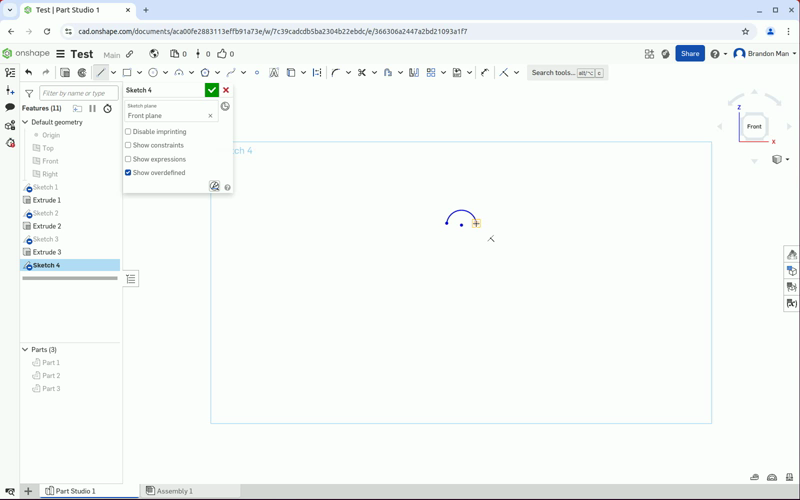
click(476, 223)
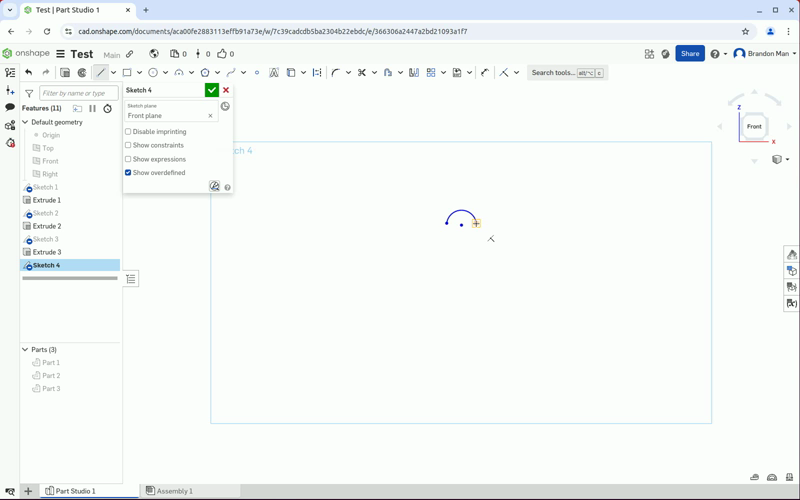
key_down(shift)
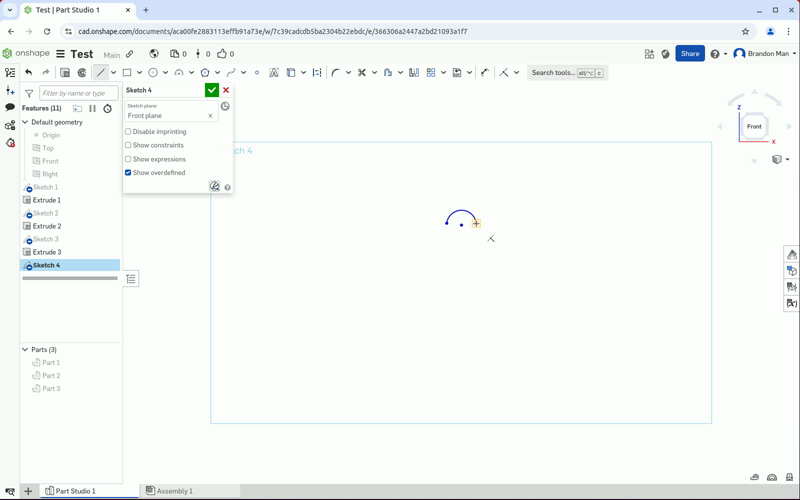
mouse_move(506, 223)
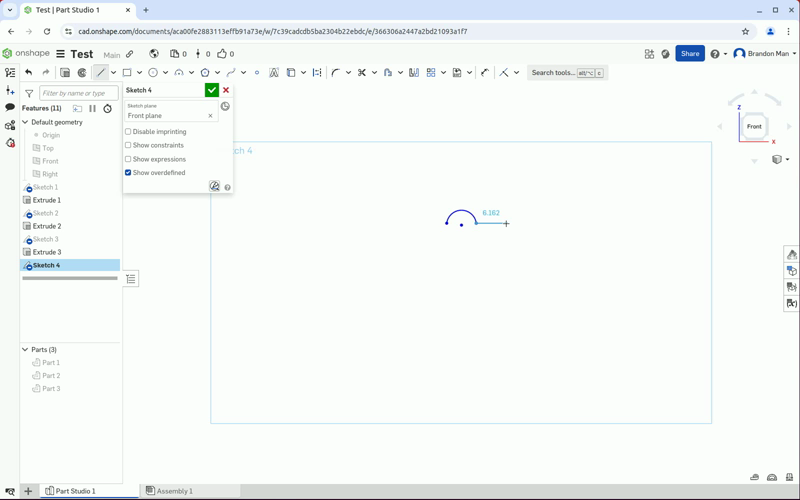
mouse_move(470, 176)
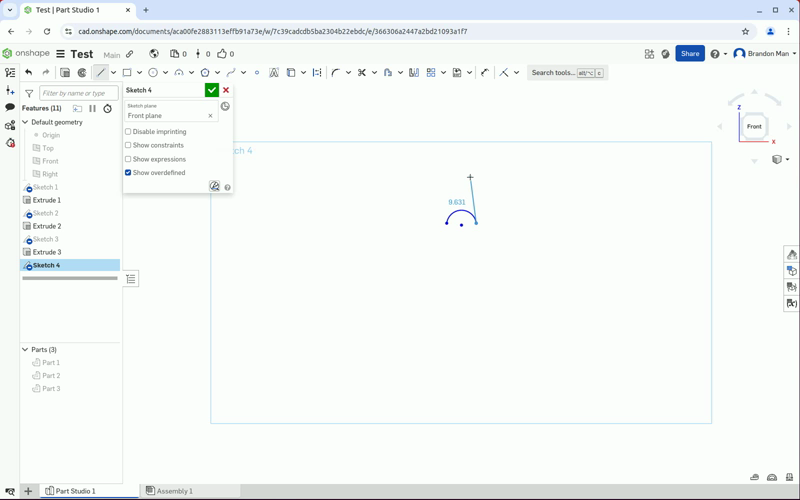
click(470, 176)
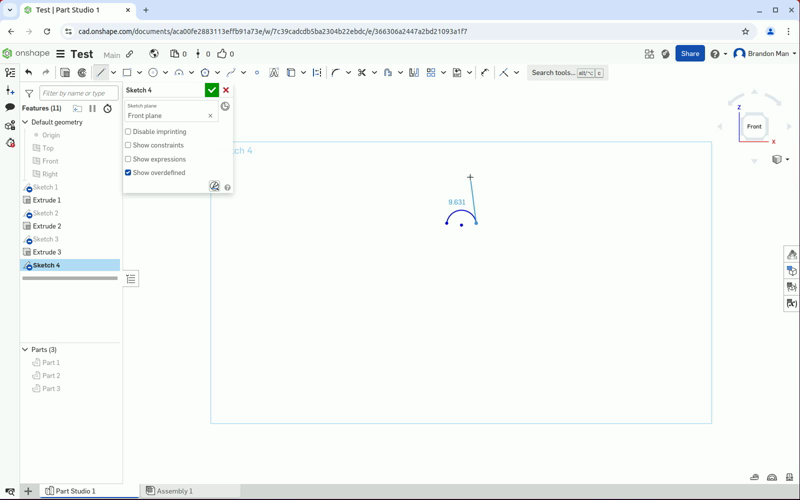
key_up(shift)
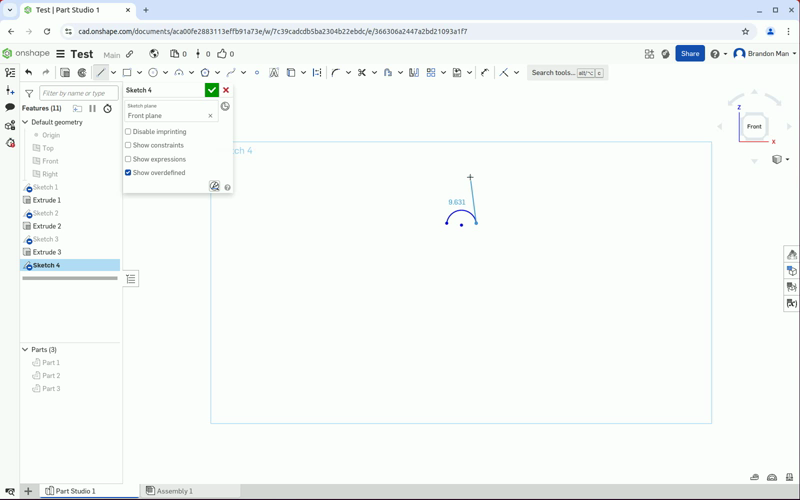
key(esc)
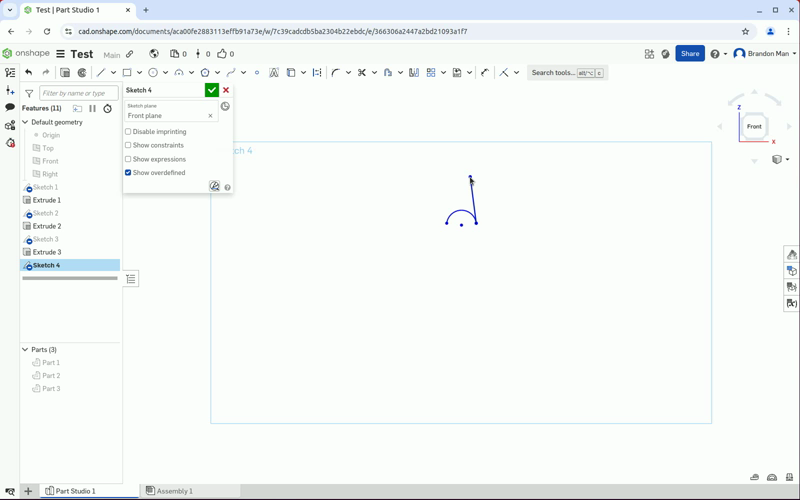
key(a)
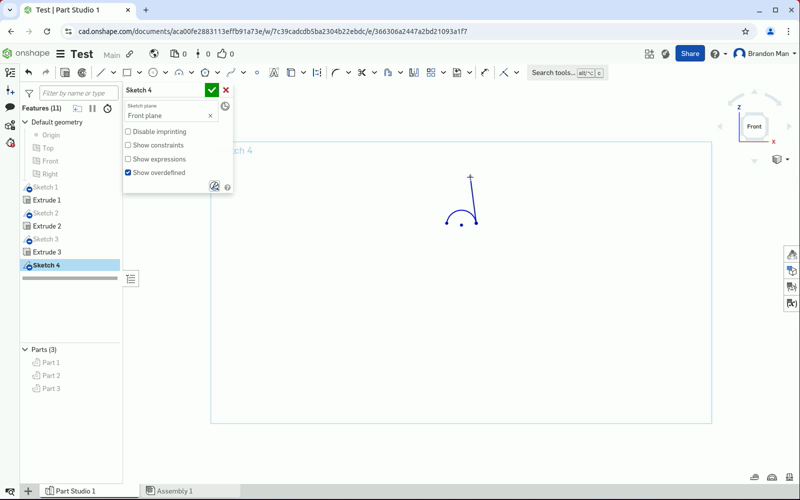
mouse_move(470, 176)
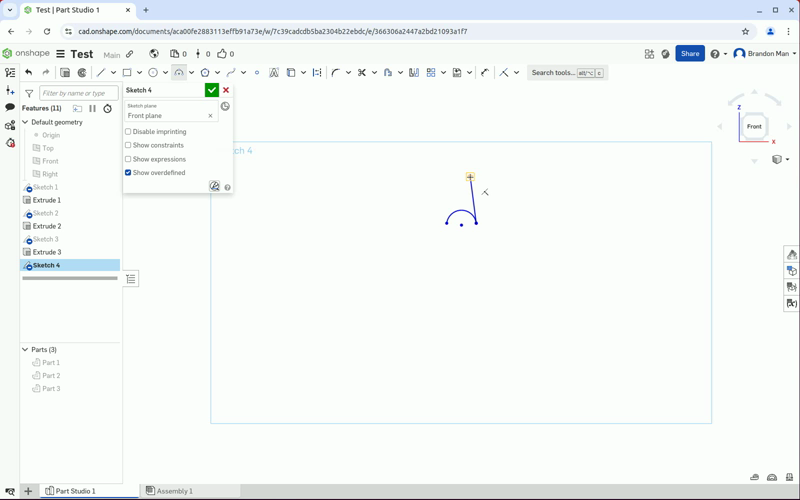
click(470, 176)
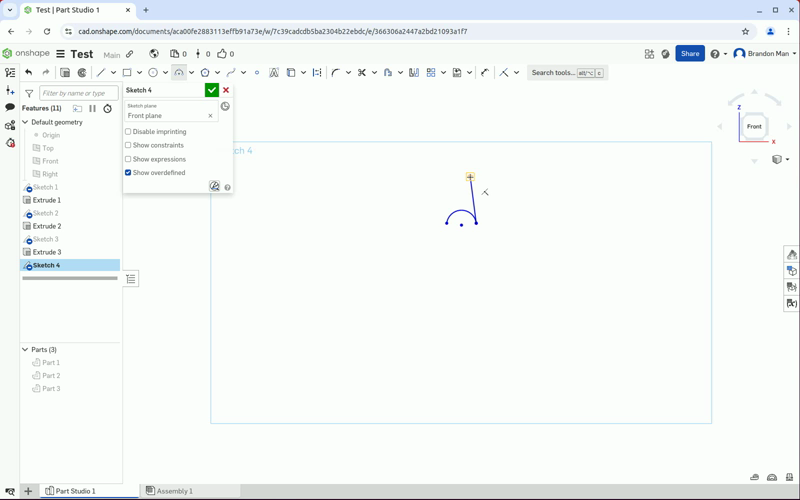
key_down(shift)
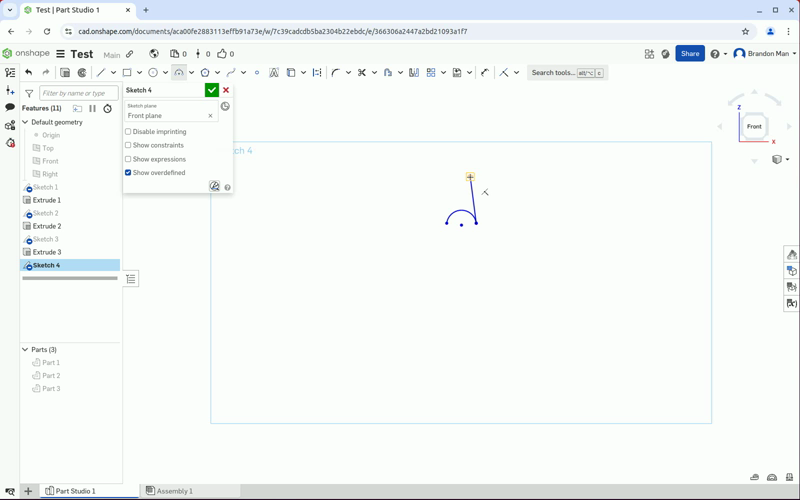
mouse_move(452, 176)
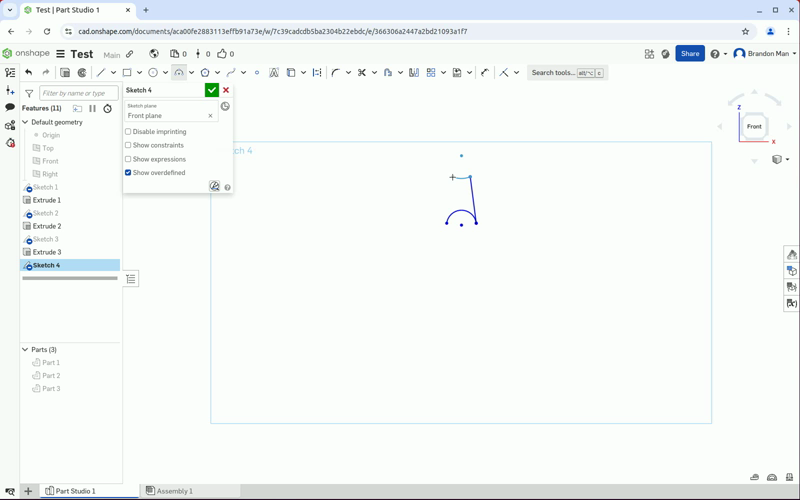
click(452, 176)
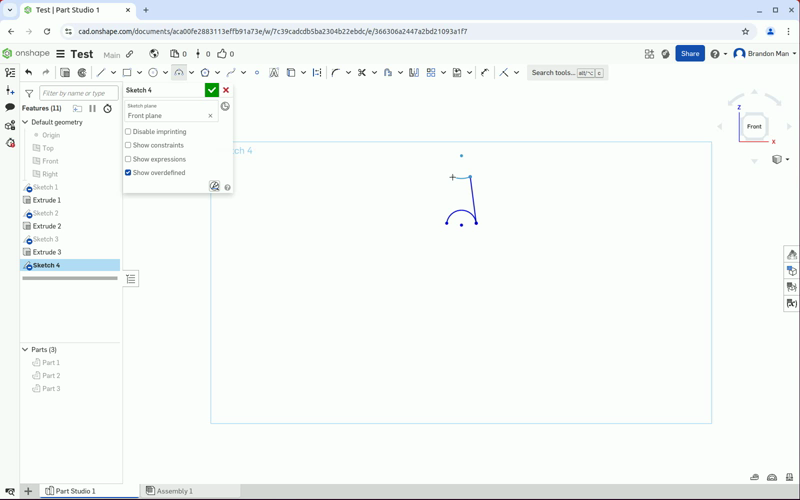
mouse_move(461, 186)
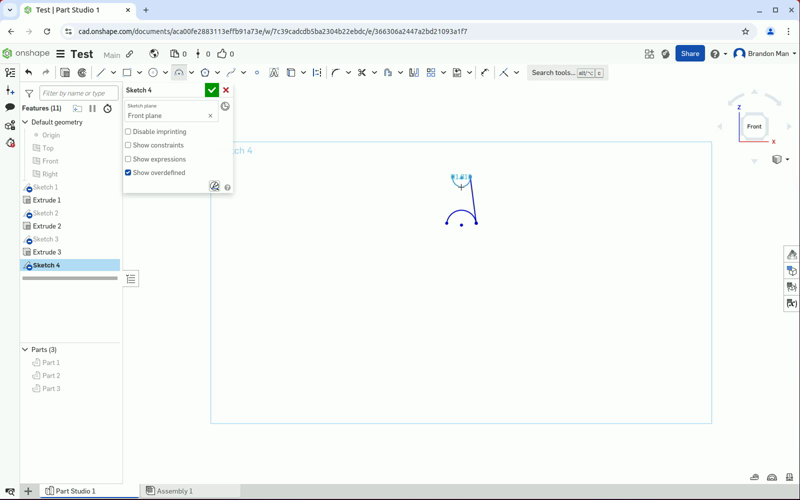
click(461, 186)
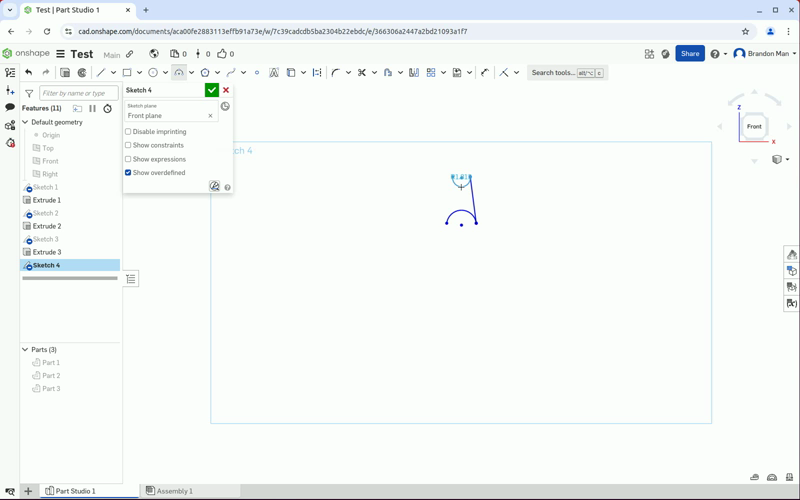
key_up(shift)
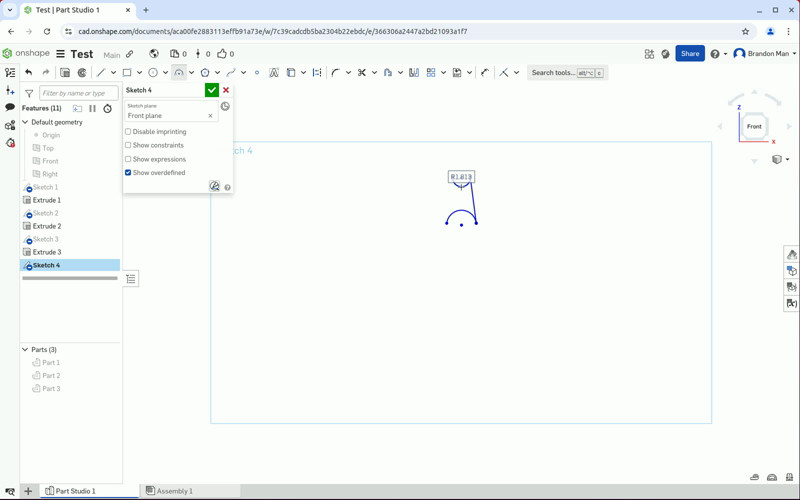
key(esc)
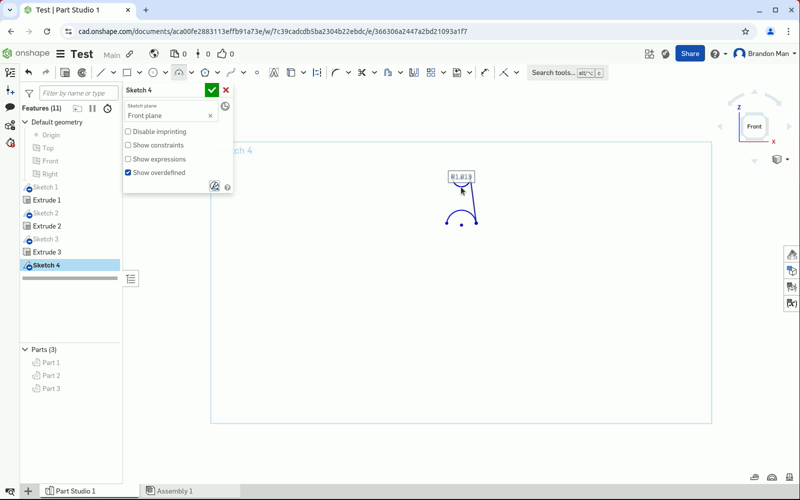
key(l)
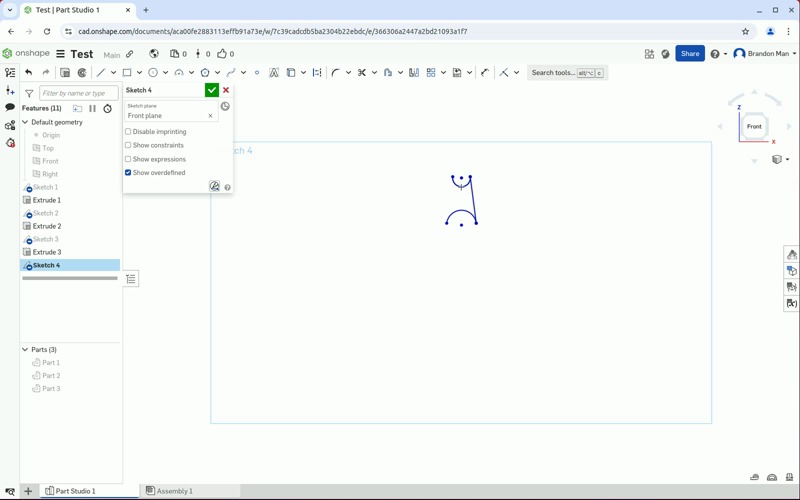
mouse_move(452, 176)
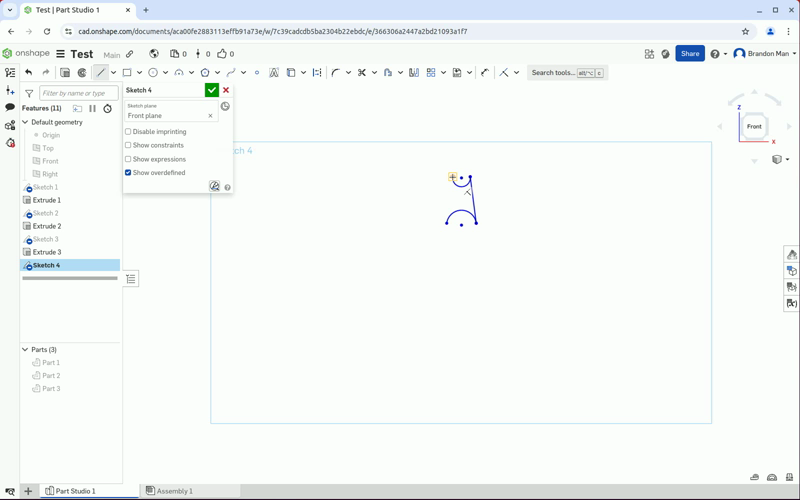
click(452, 176)
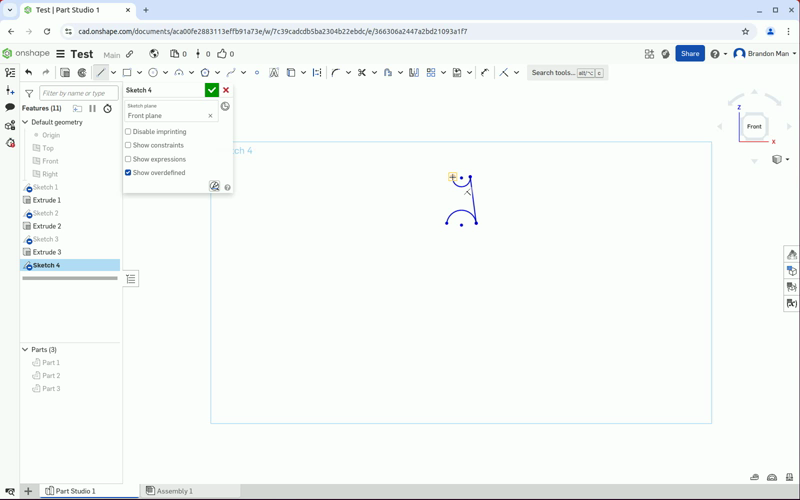
mouse_move(482, 176)
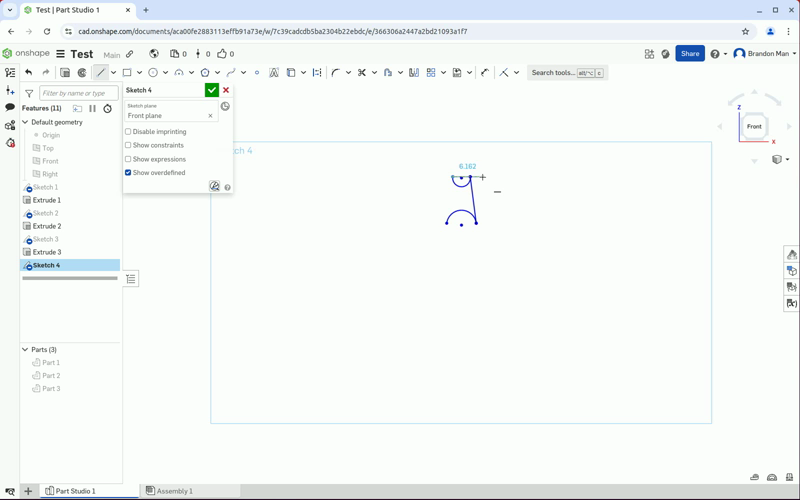
key_down(shift)
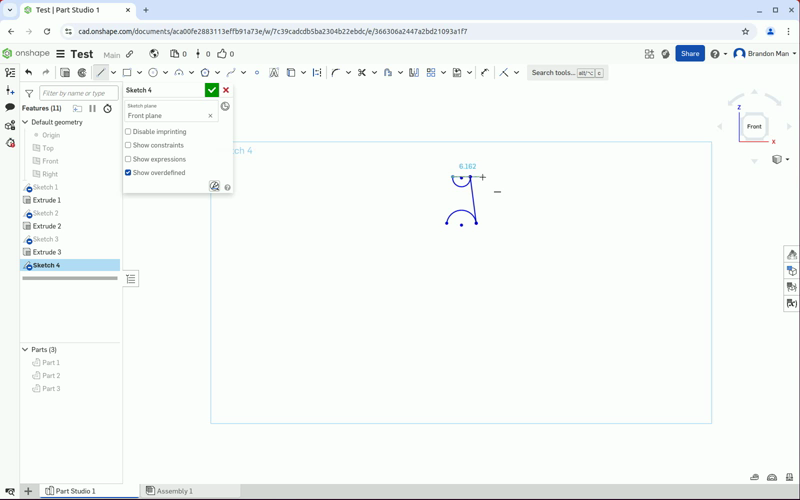
mouse_move(446, 223)
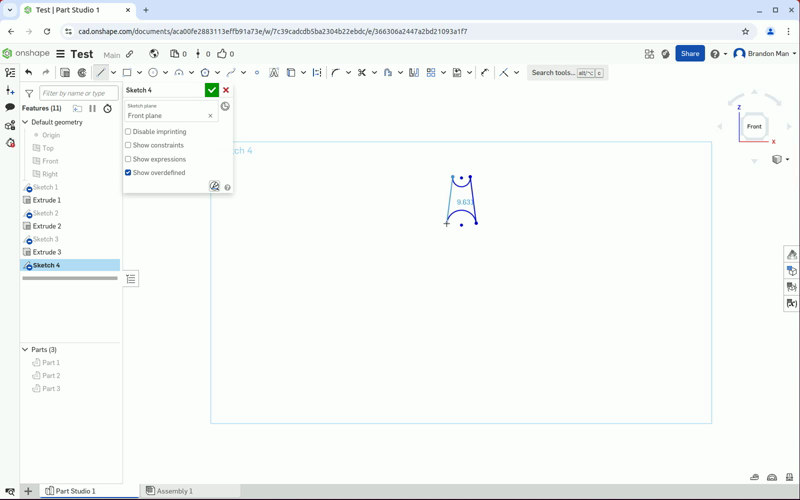
key_up(shift)
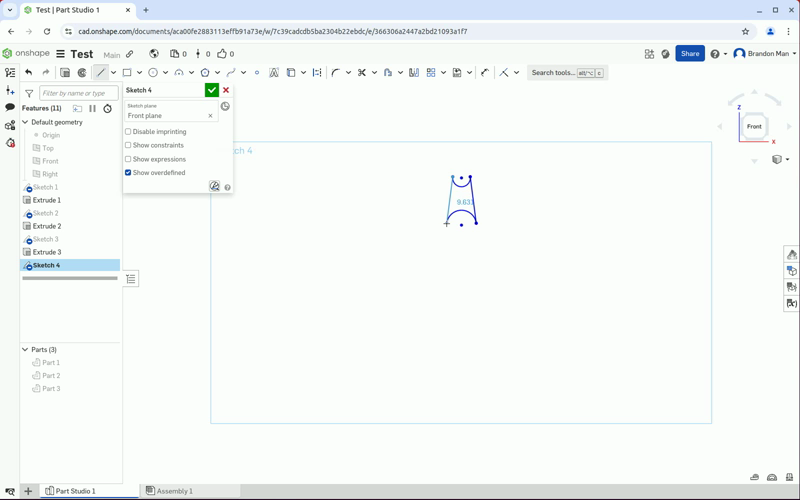
click(446, 223)
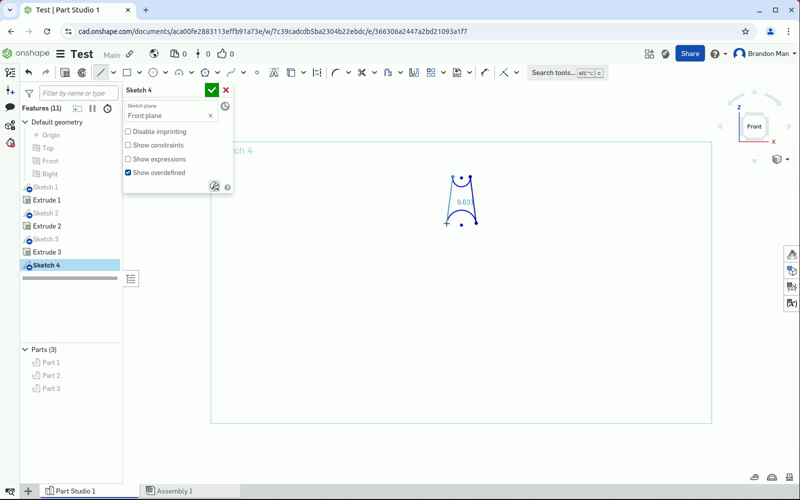
key(esc)
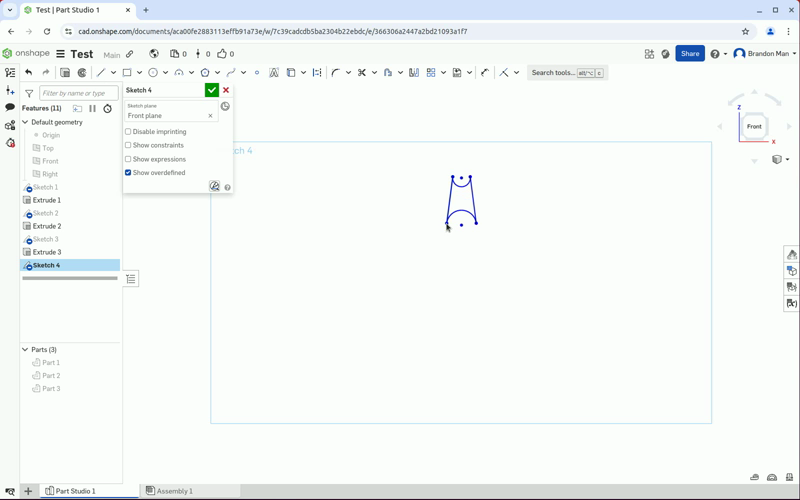
key(c)
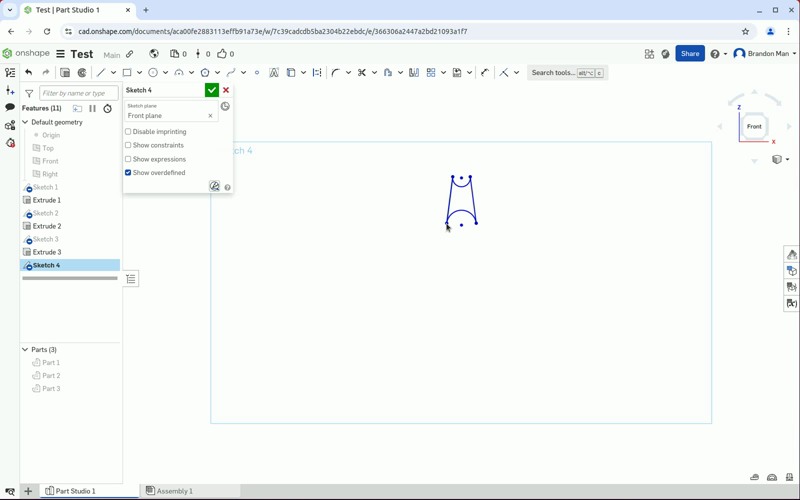
key_down(shift)
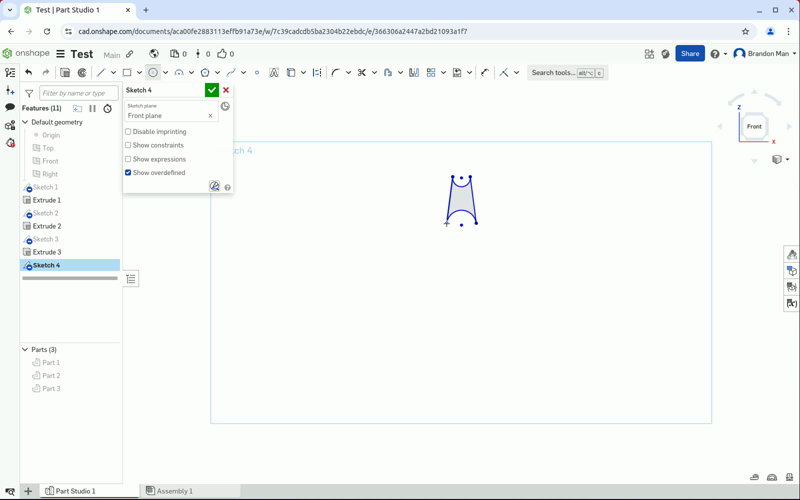
mouse_move(458, 191)
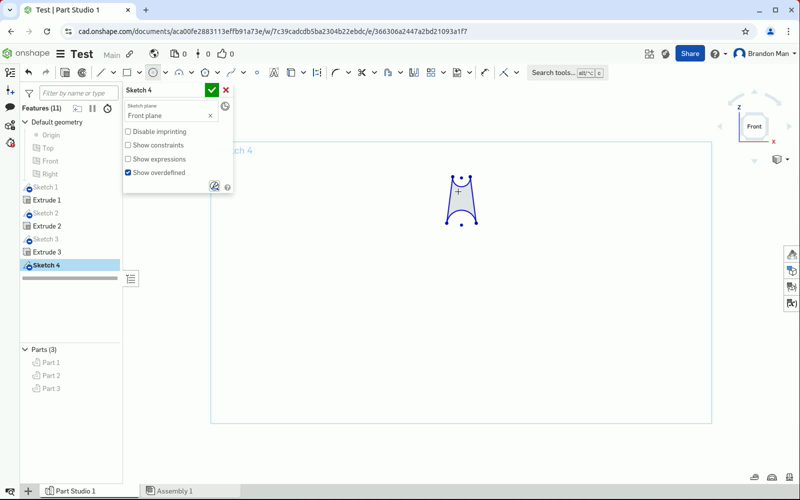
click(458, 191)
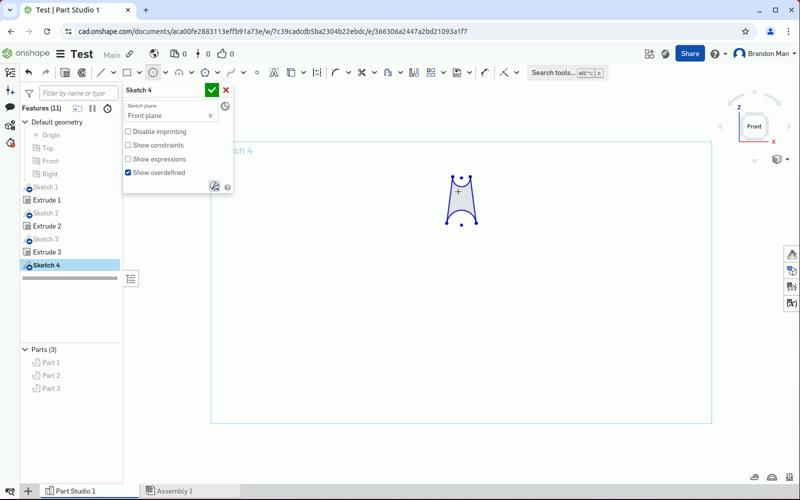
key_up(shift)
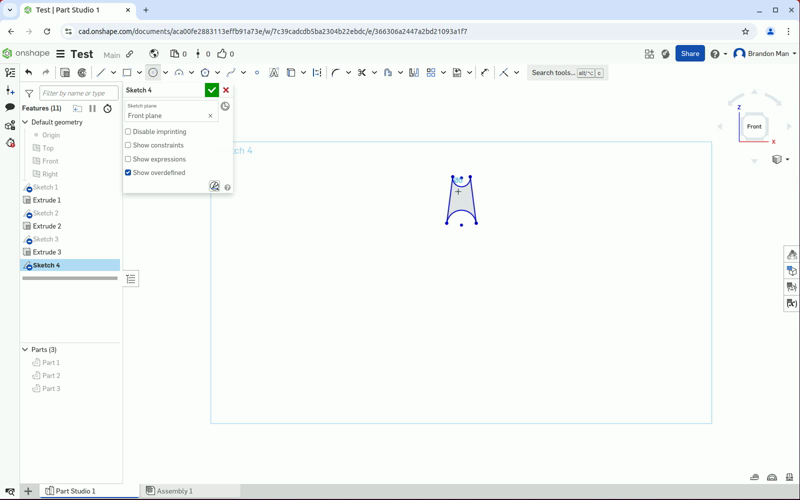
mouse_move(461, 191)
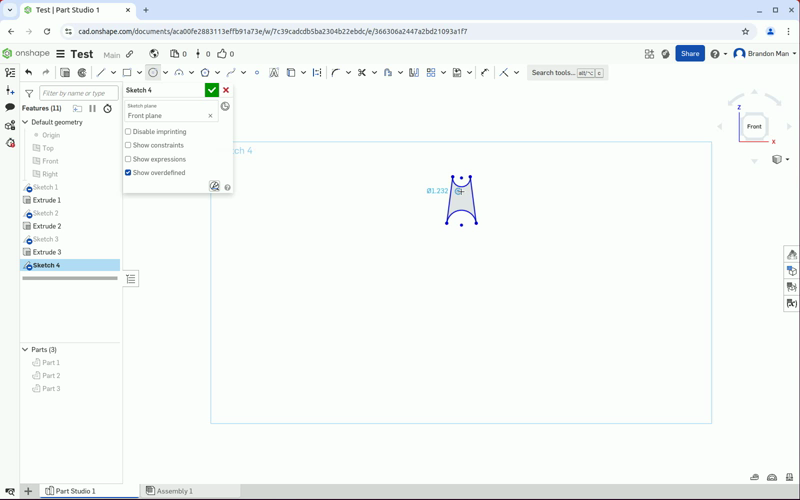
scroll(6)
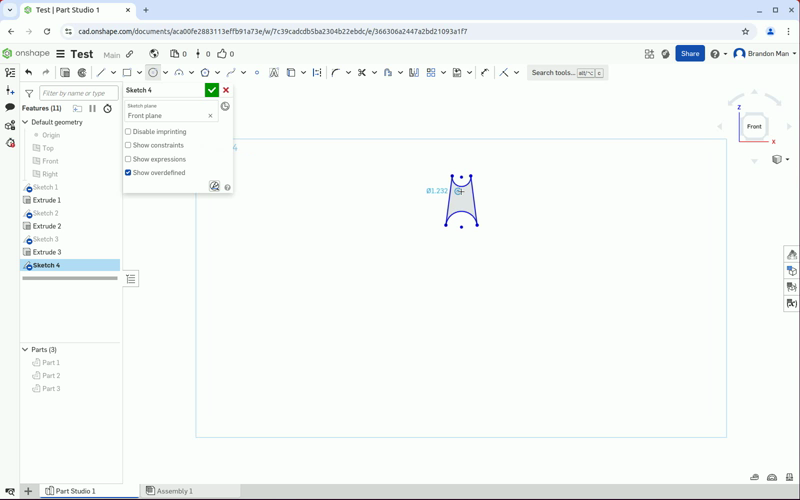
scroll(6)
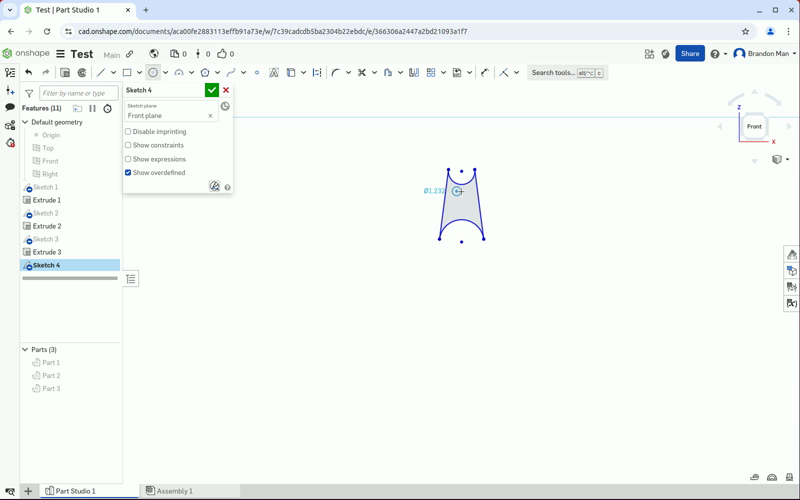
scroll(6)
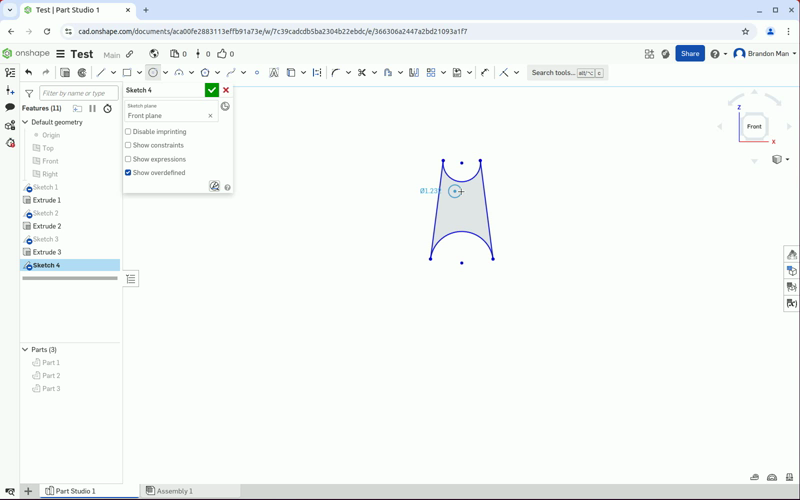
scroll(6)
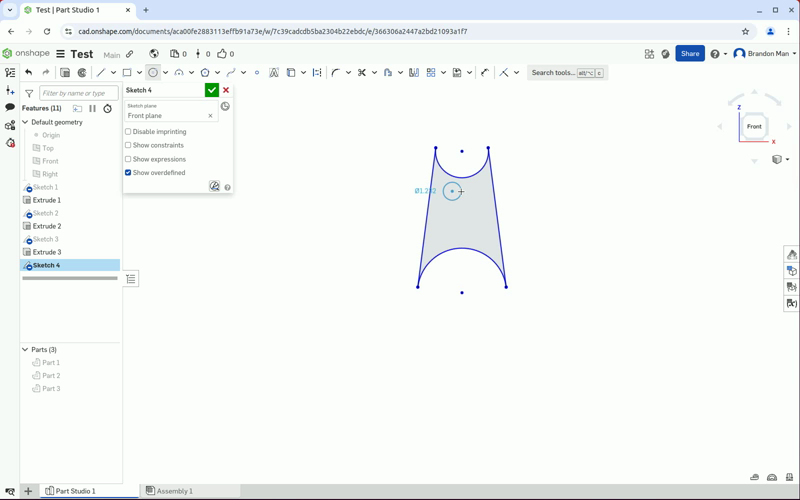
scroll(6)
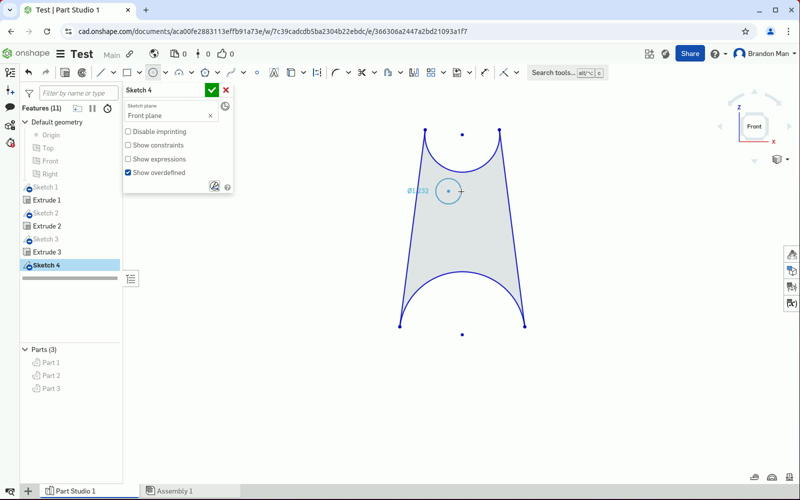
scroll(6)
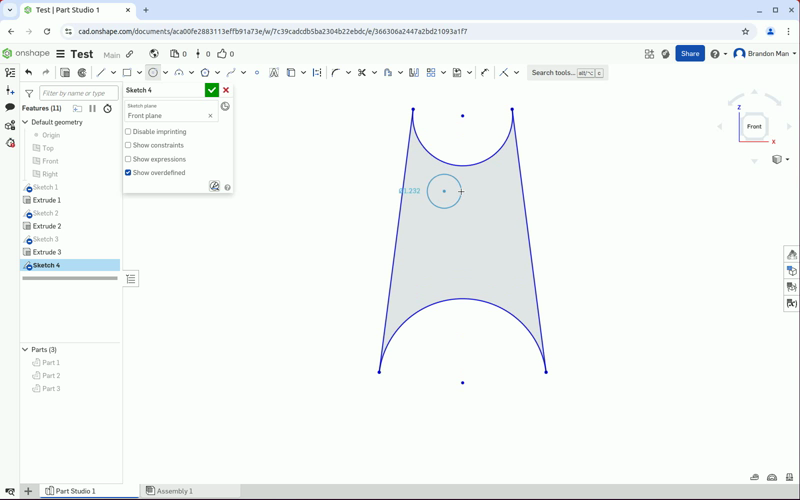
scroll(6)
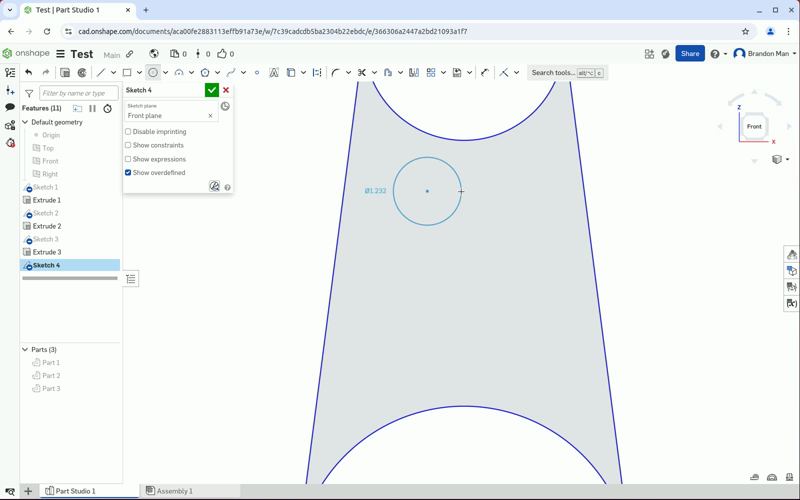
click(461, 191)
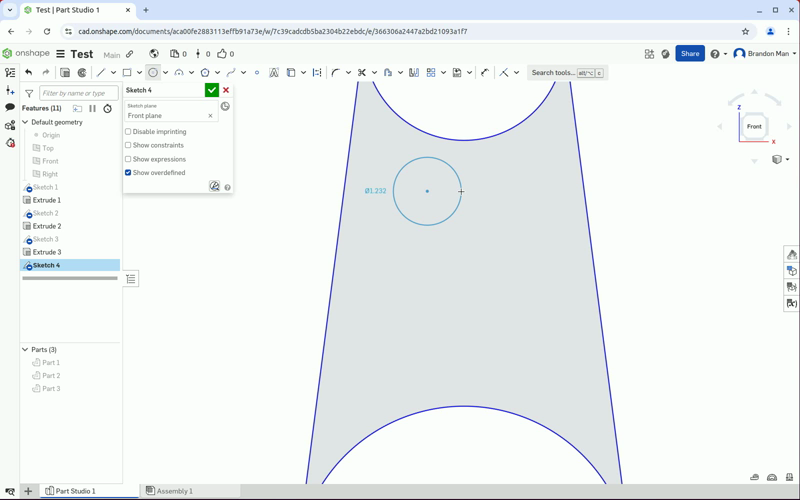
scroll(-6)
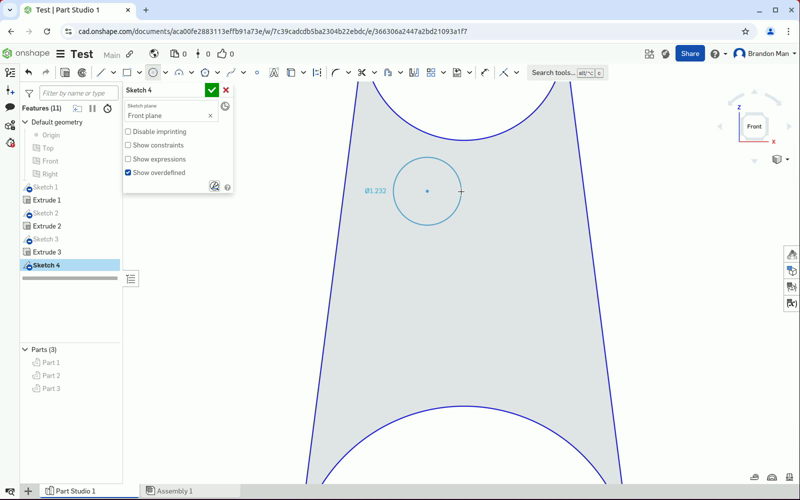
scroll(-6)
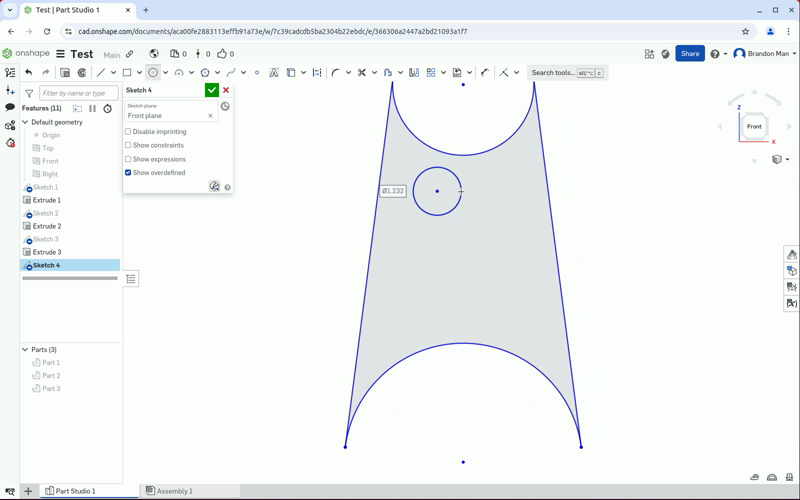
scroll(-6)
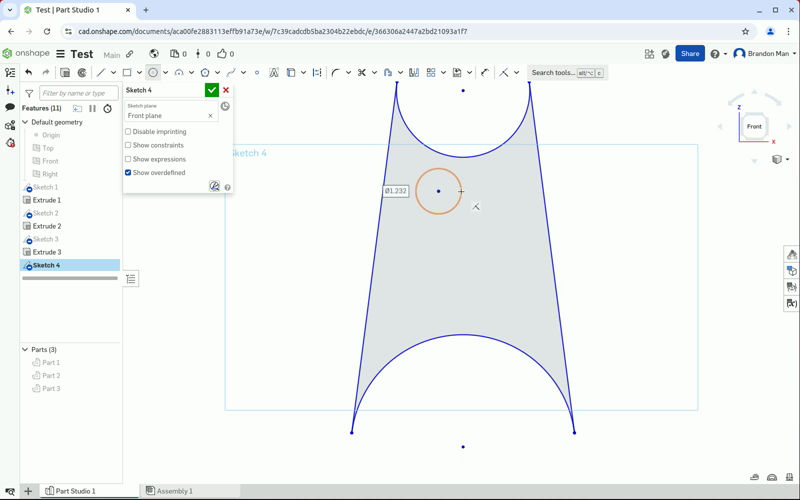
scroll(-6)
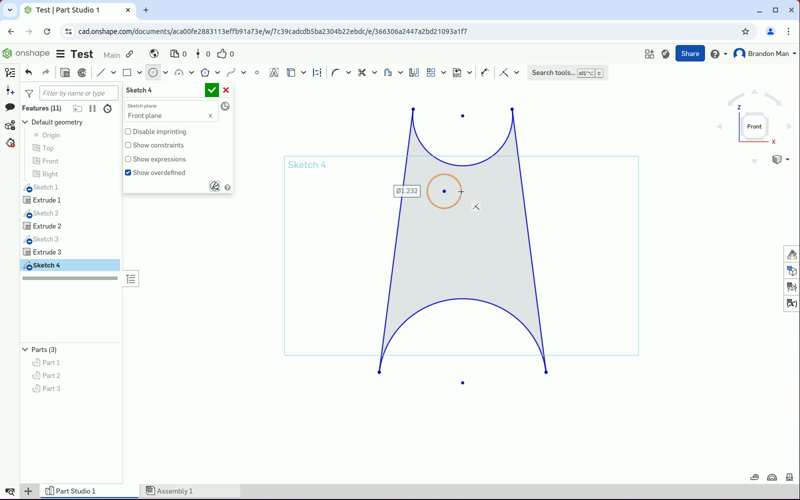
scroll(-6)
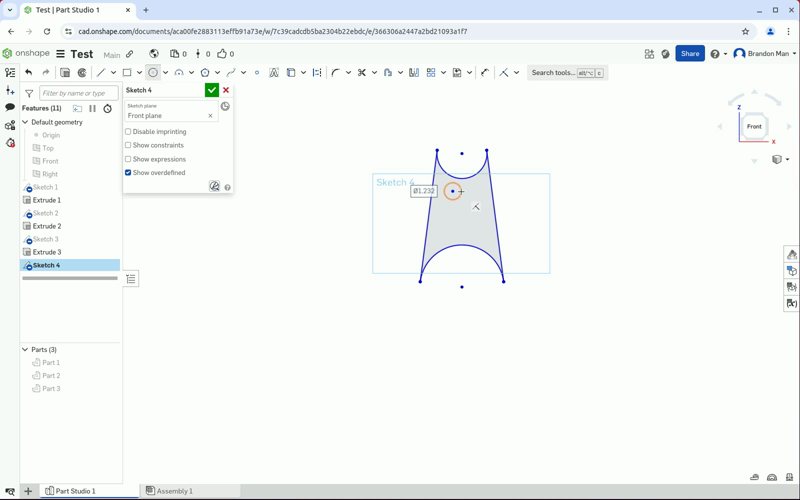
scroll(-6)
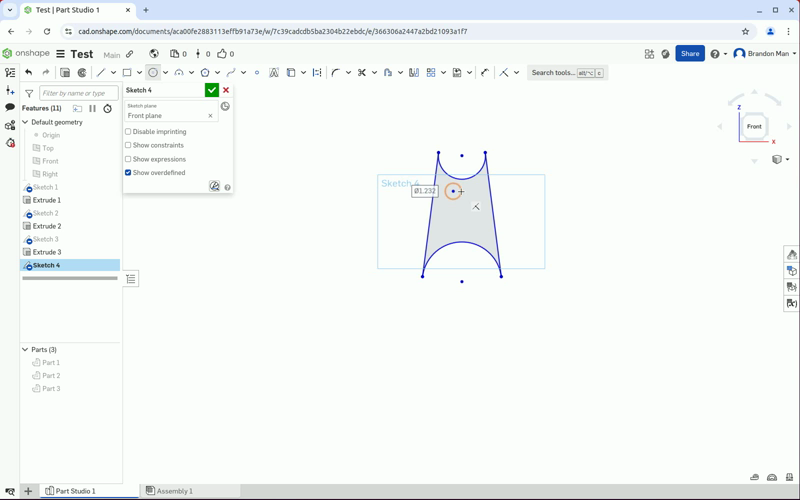
scroll(-6)
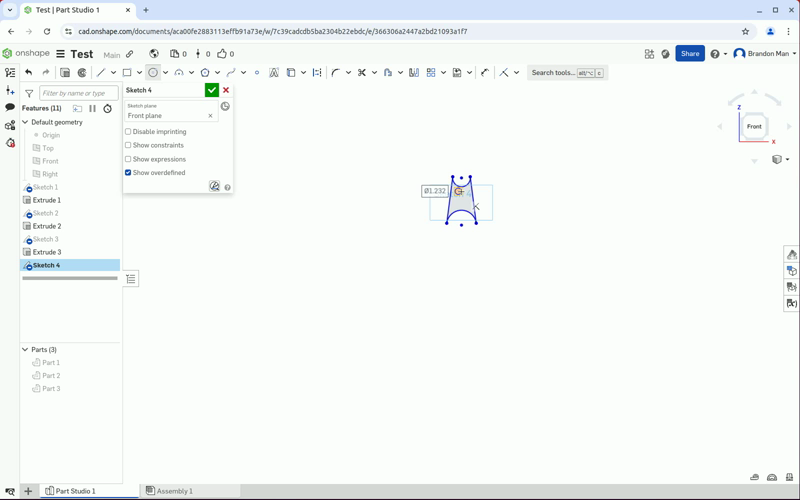
key(esc)
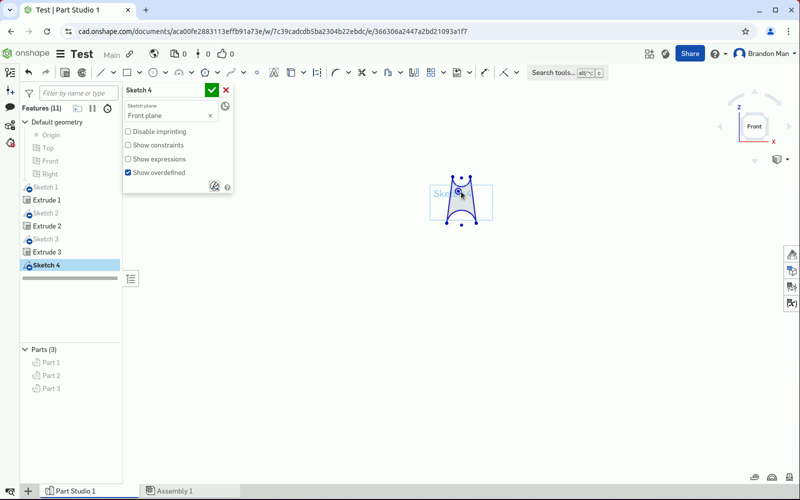
mouse_move(454, 189)
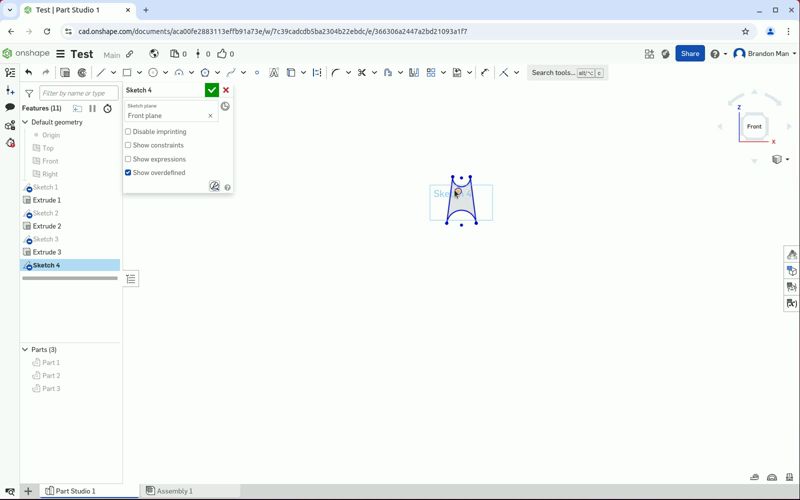
scroll(6)
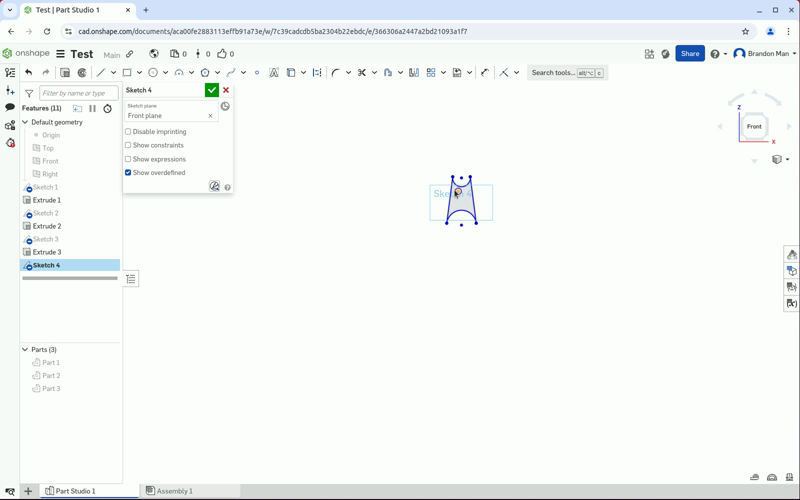
scroll(6)
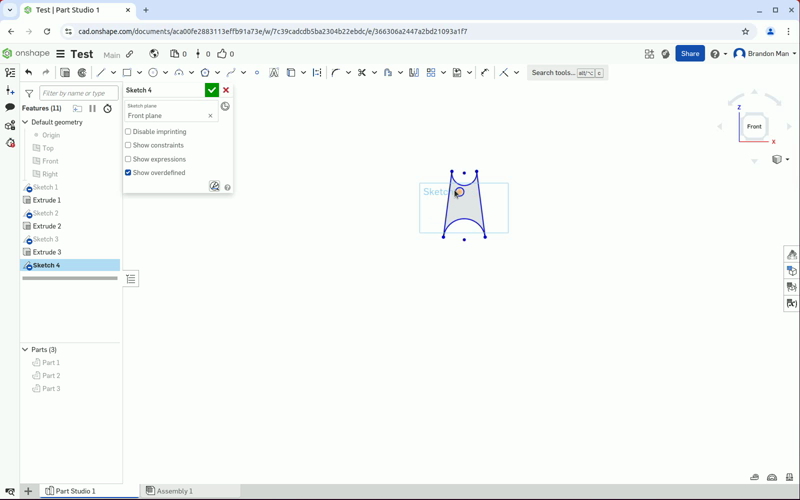
scroll(6)
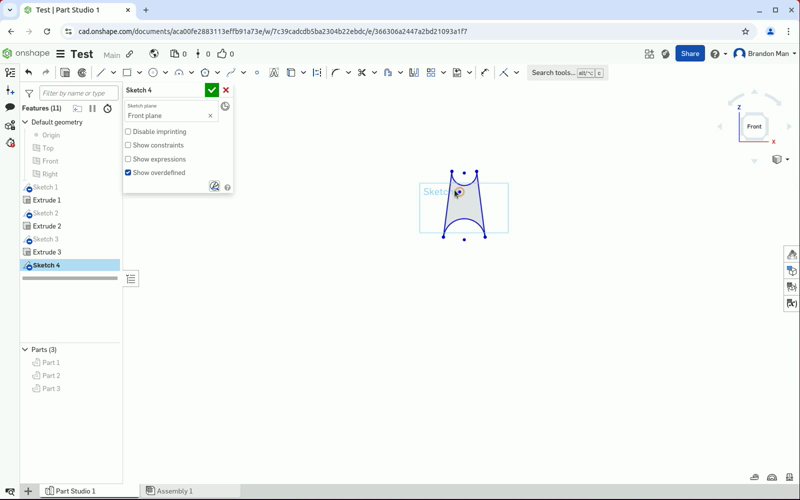
scroll(6)
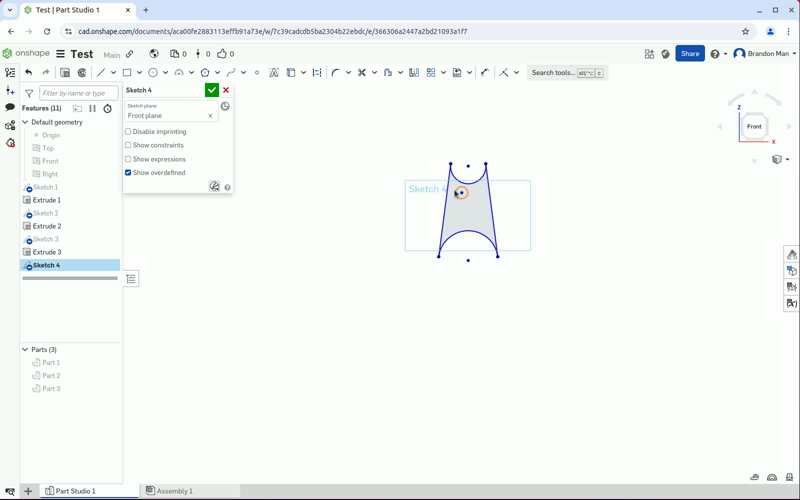
scroll(6)
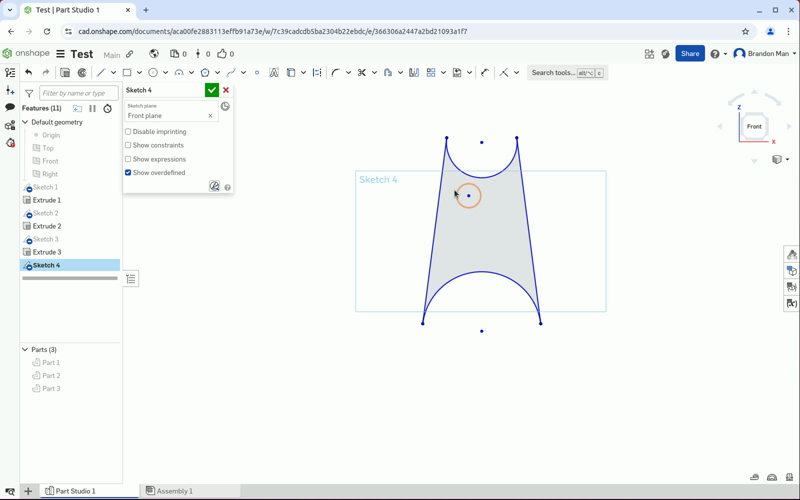
scroll(6)
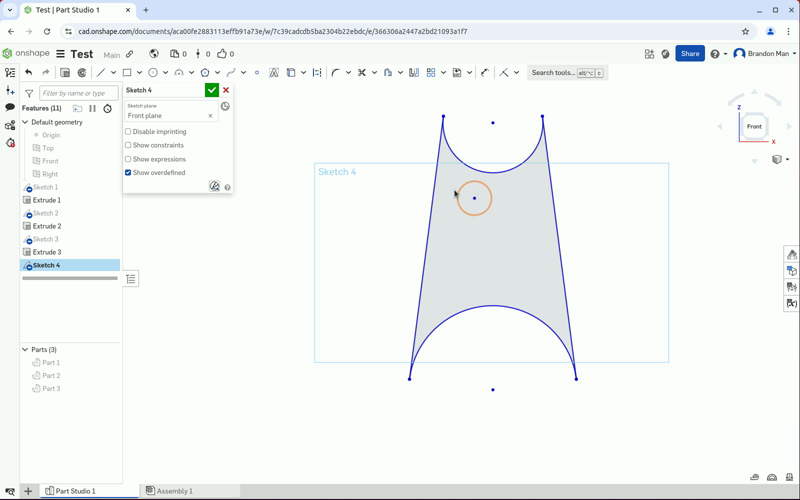
scroll(6)
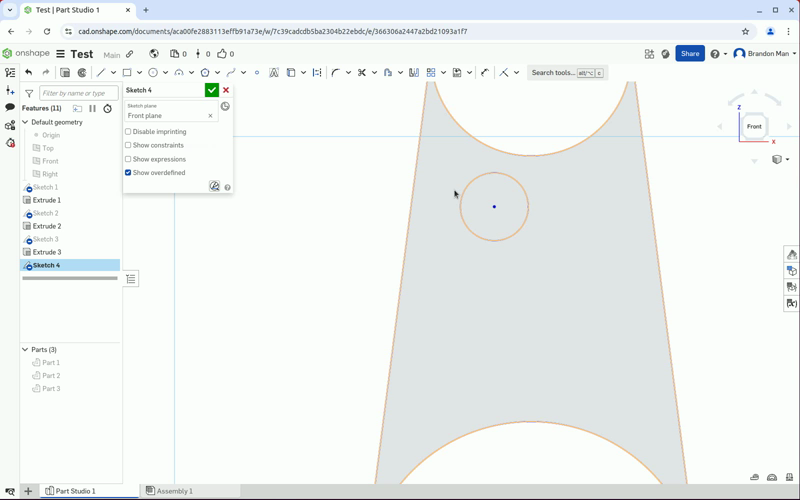
click(454, 189)
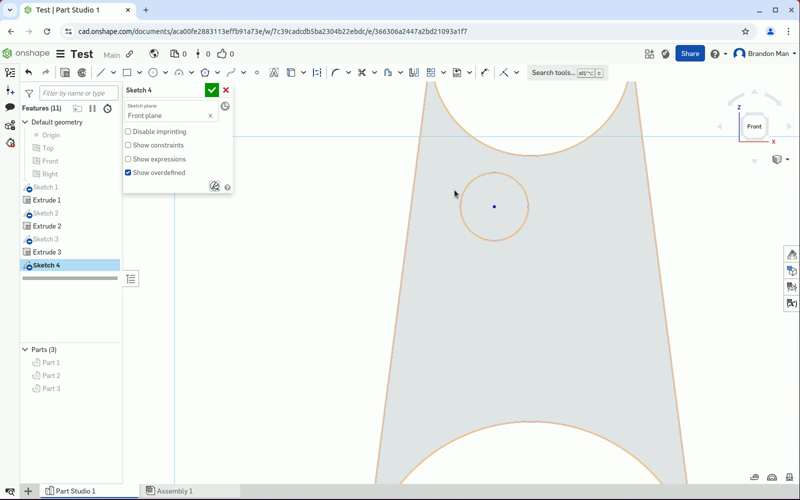
scroll(-6)
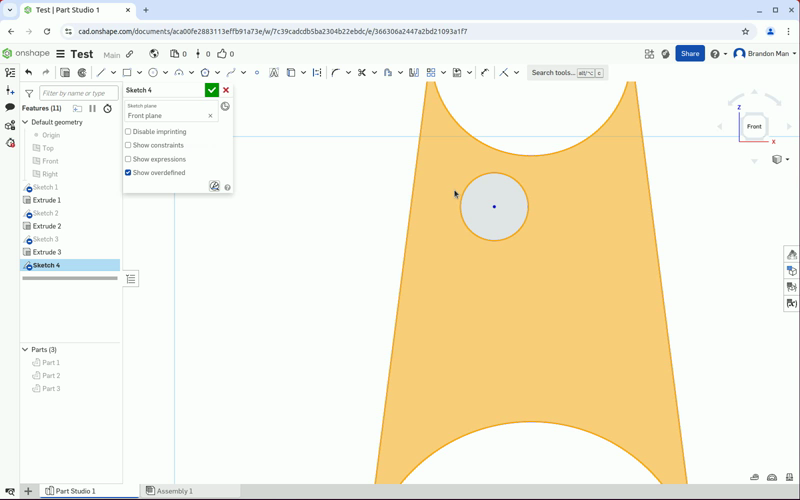
scroll(-6)
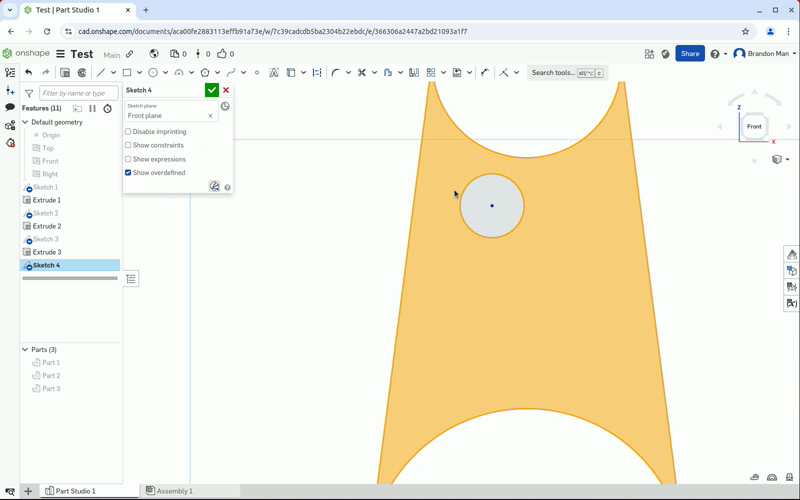
scroll(-6)
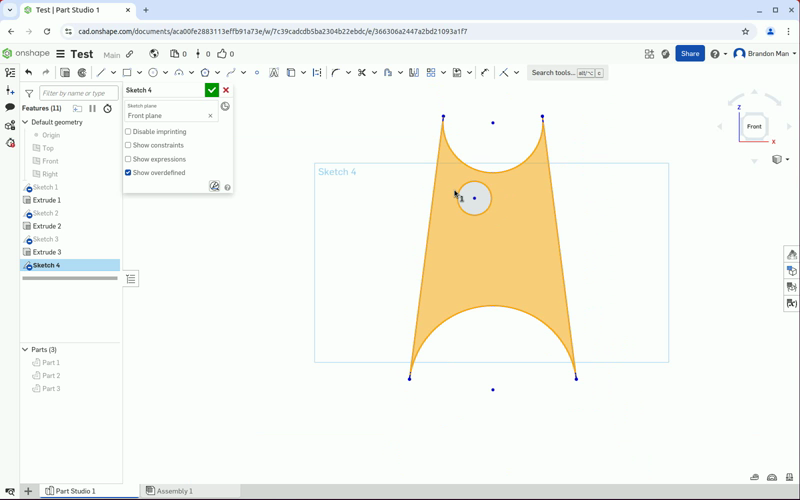
scroll(-6)
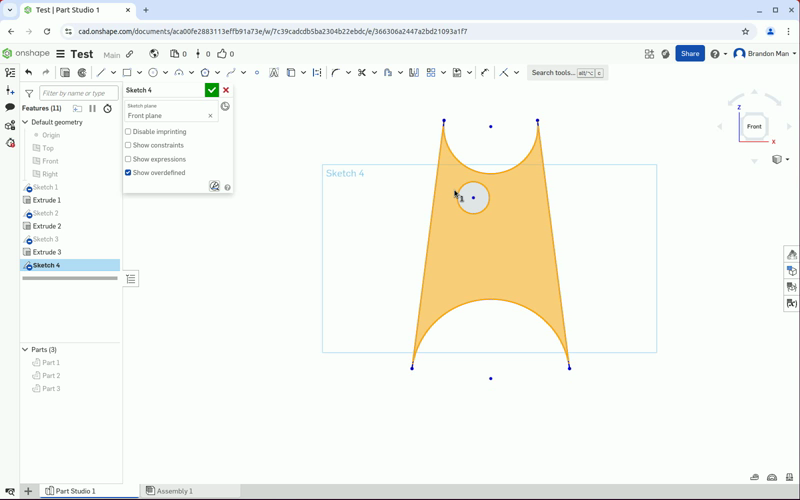
scroll(-6)
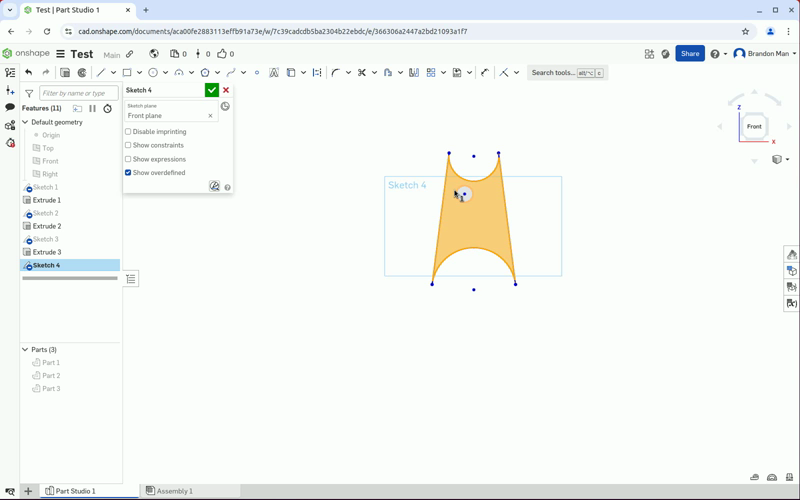
scroll(-6)
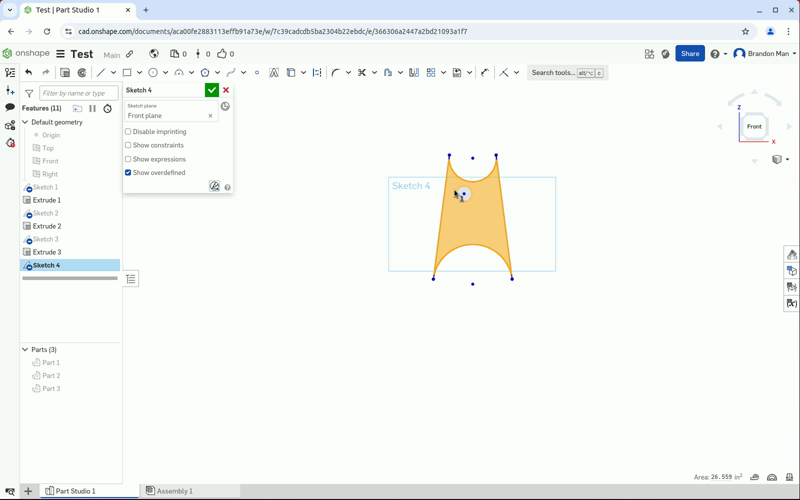
scroll(-6)
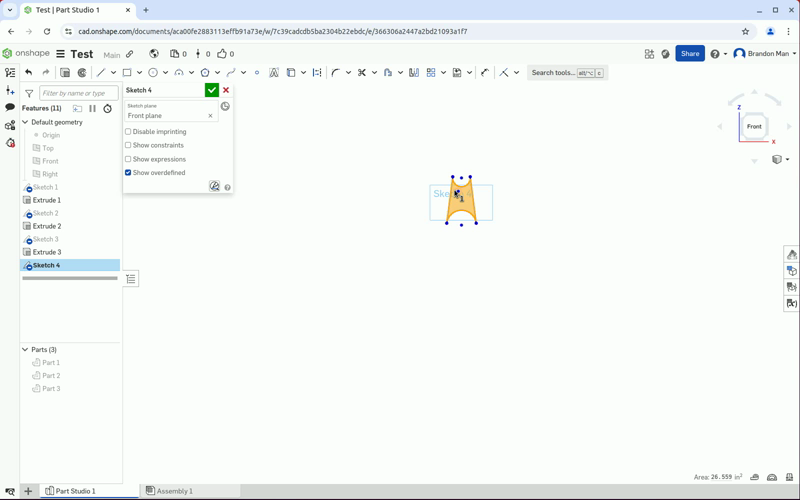
mouse_move(73, 352)
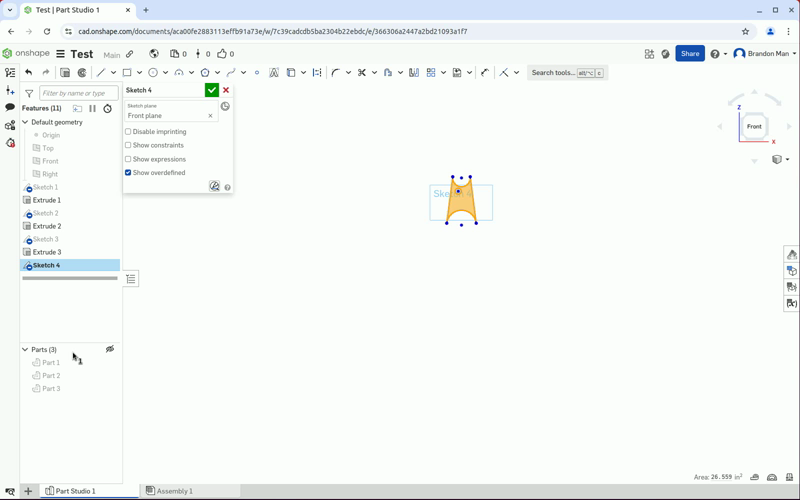
key(shift+y)
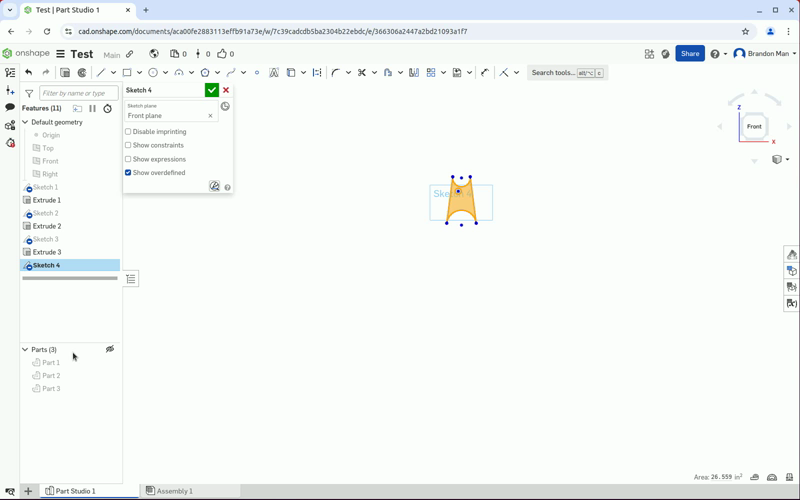
key(shift+e)
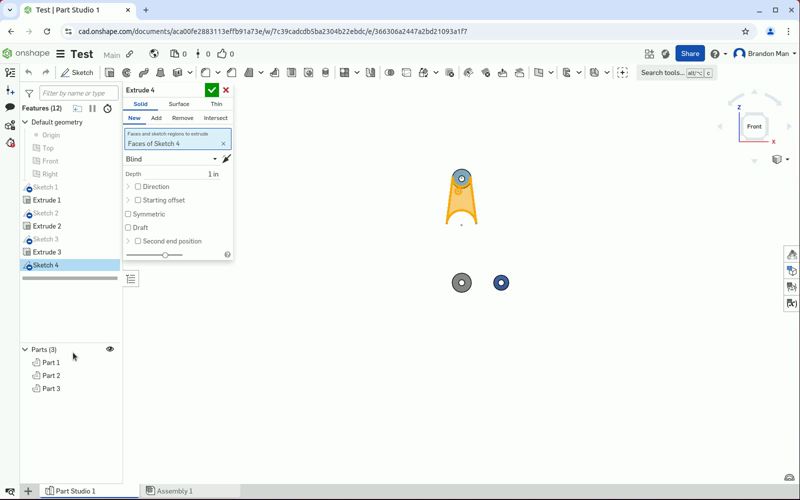
mouse_move(143, 106)
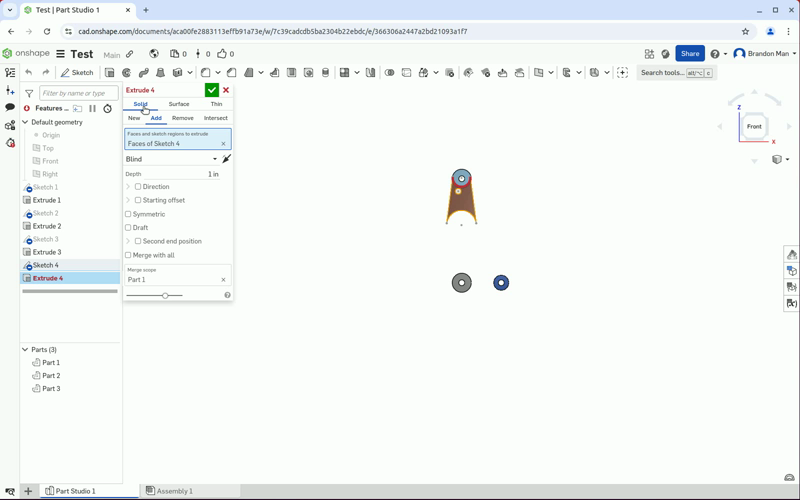
click(143, 106)
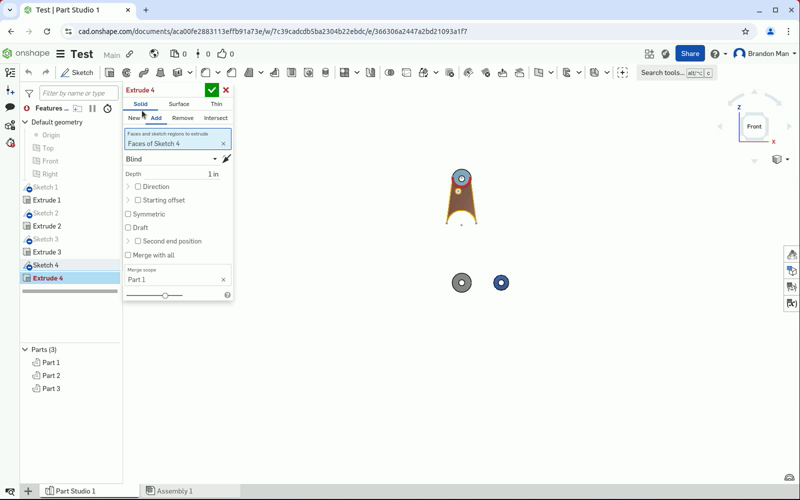
mouse_move(137, 120)
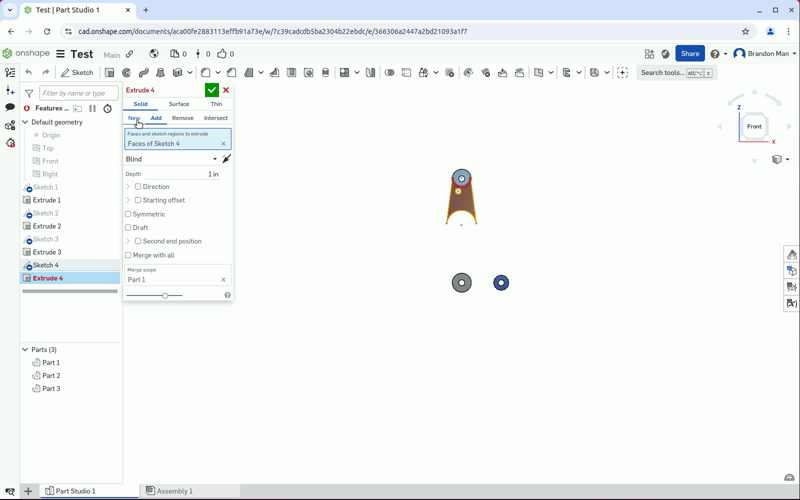
click(137, 120)
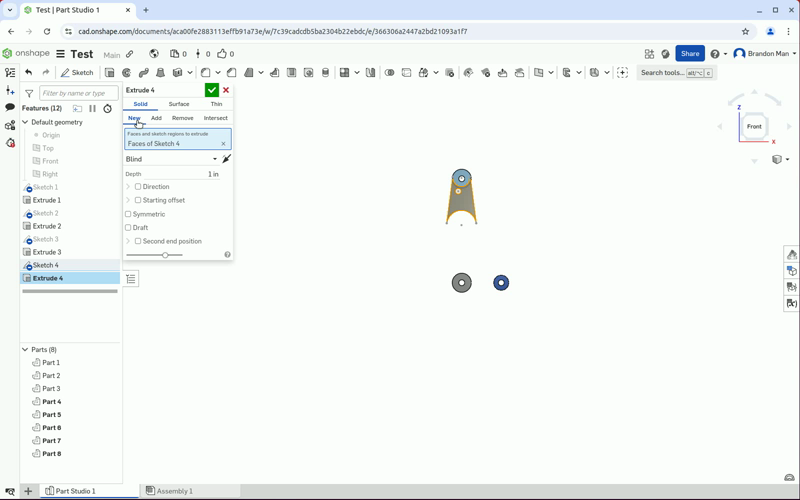
key(tab, 4)
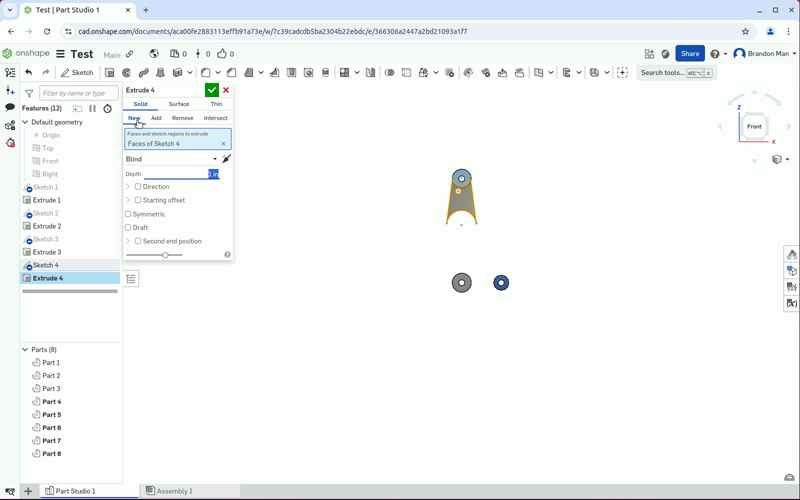
text(0.481)
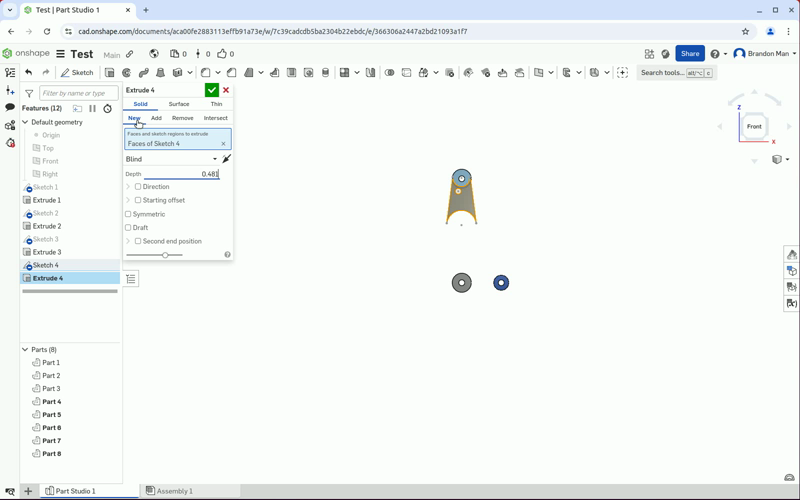
key(enter)
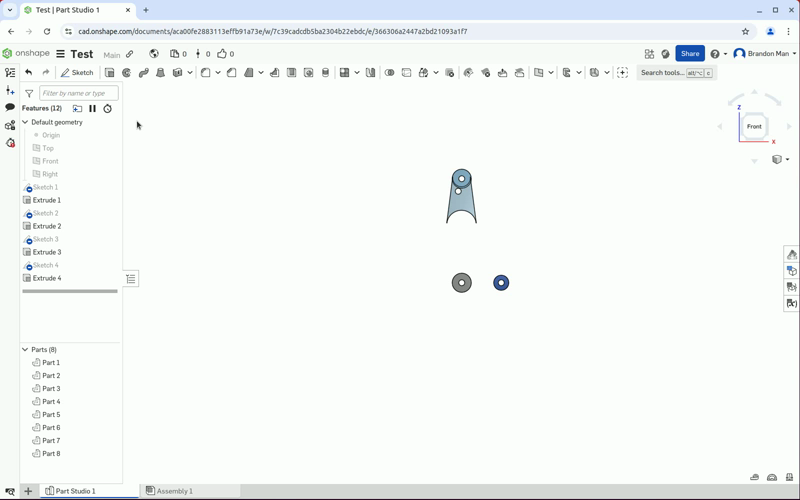
key(shift+h)
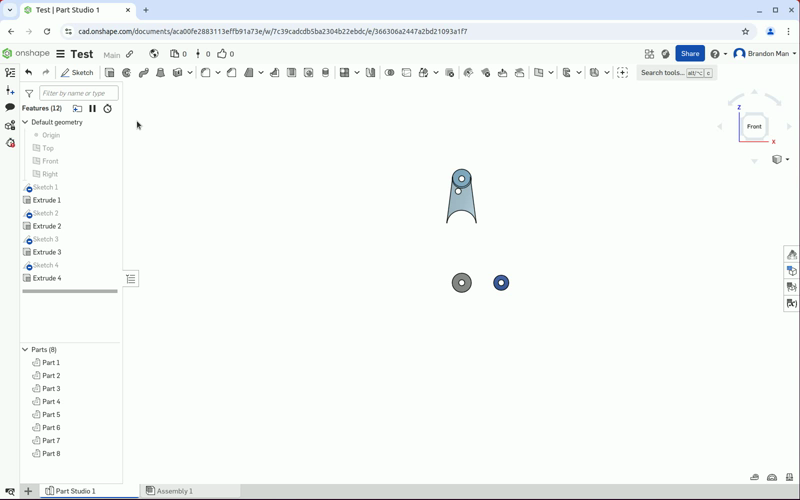
key(shift+h)
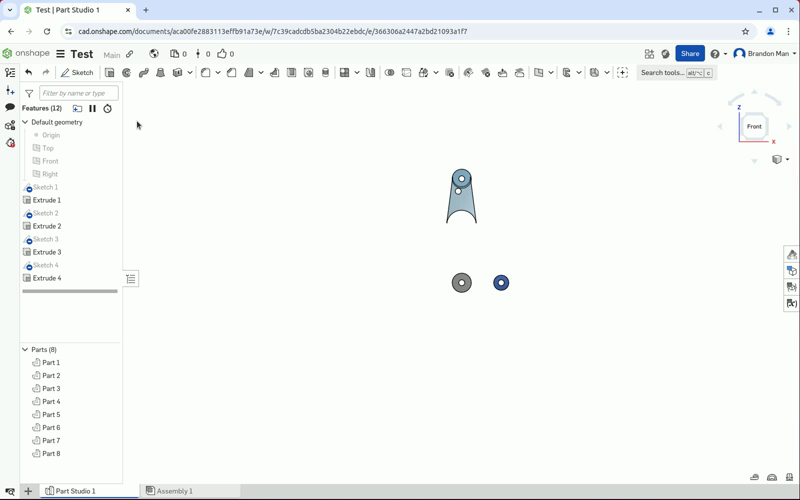
mouse_move(73, 189)
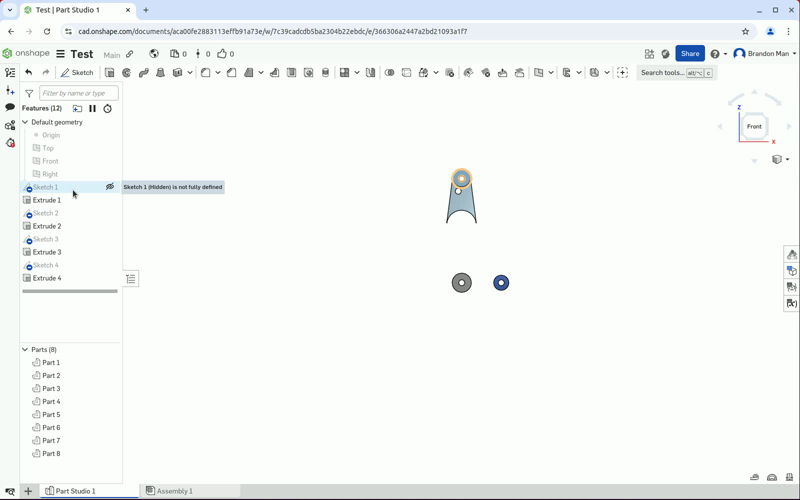
click(73, 189)
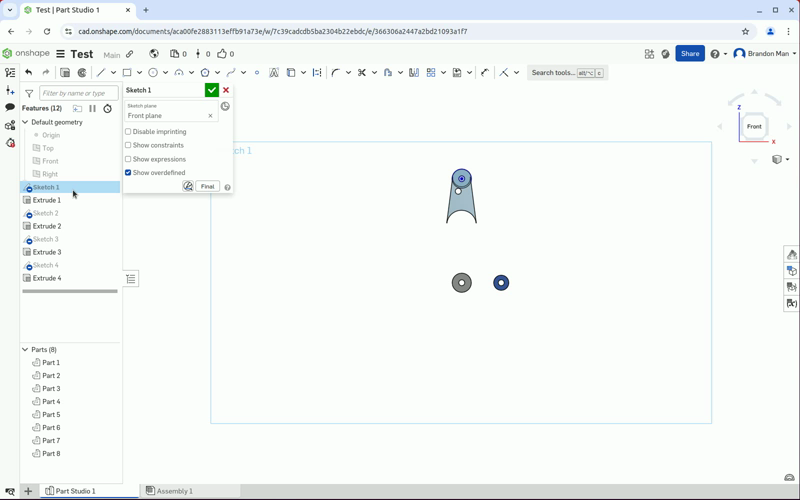
mouse_move(229, 92)
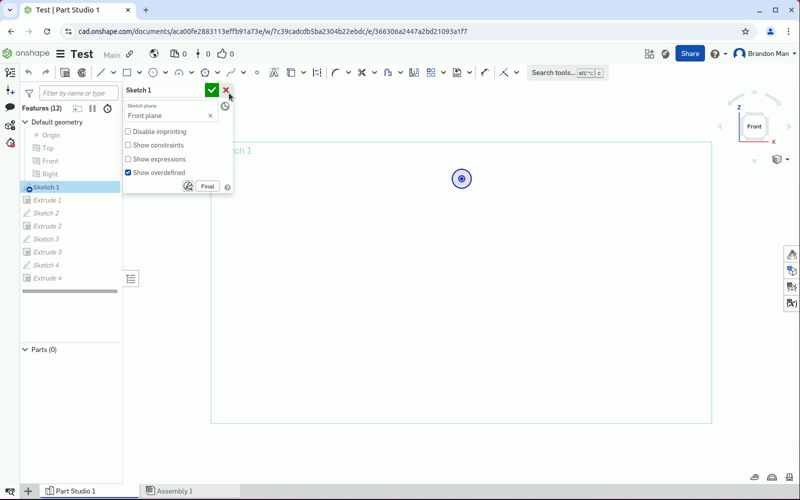
click(229, 92)
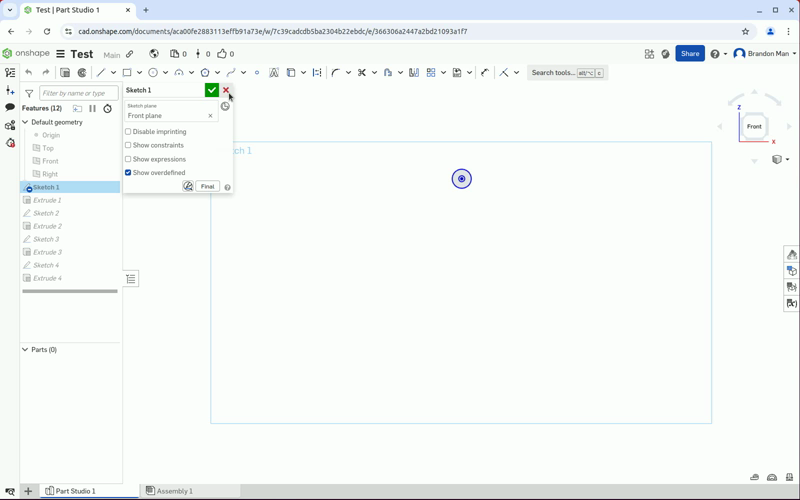
key(shift+s)
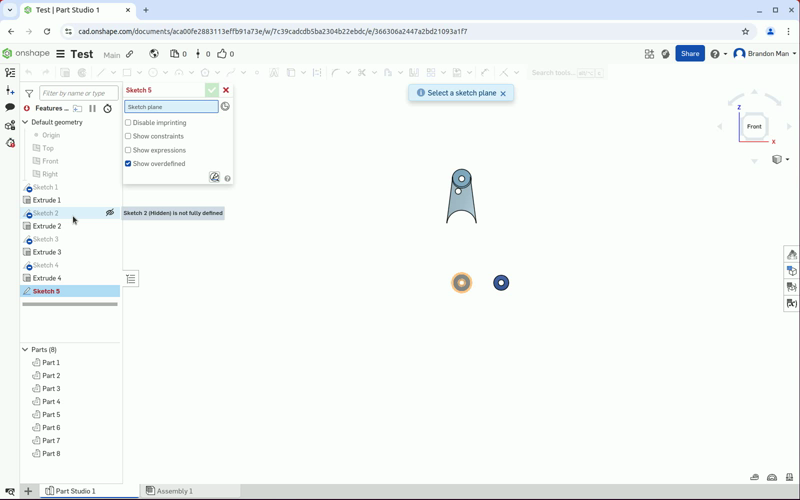
scroll(3)
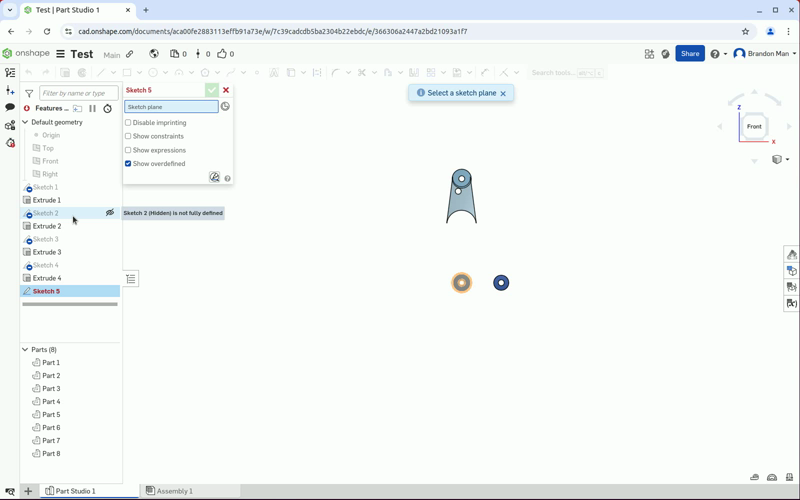
mouse_move(73, 163)
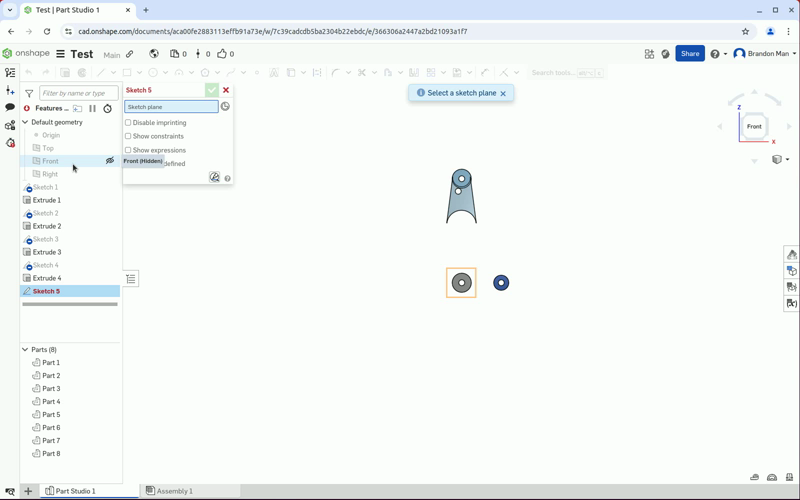
click(73, 163)
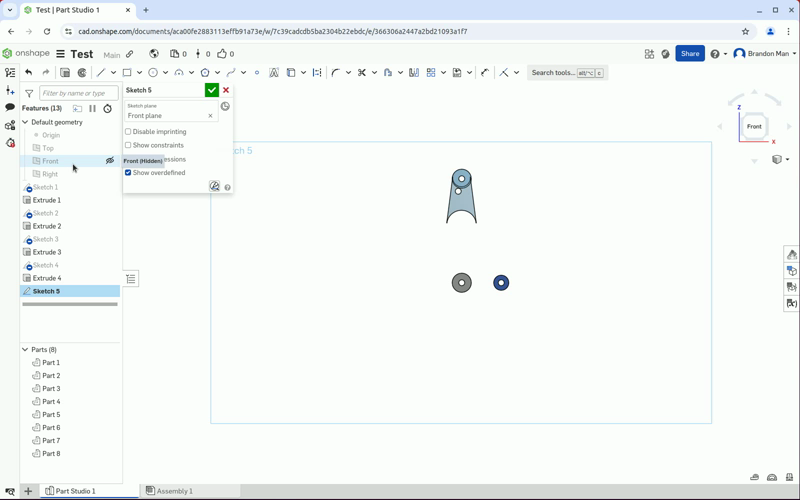
mouse_move(73, 352)
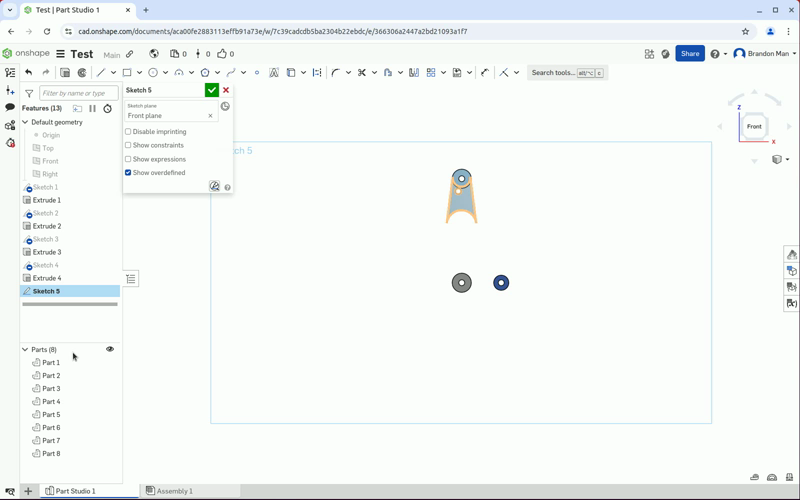
key(y)
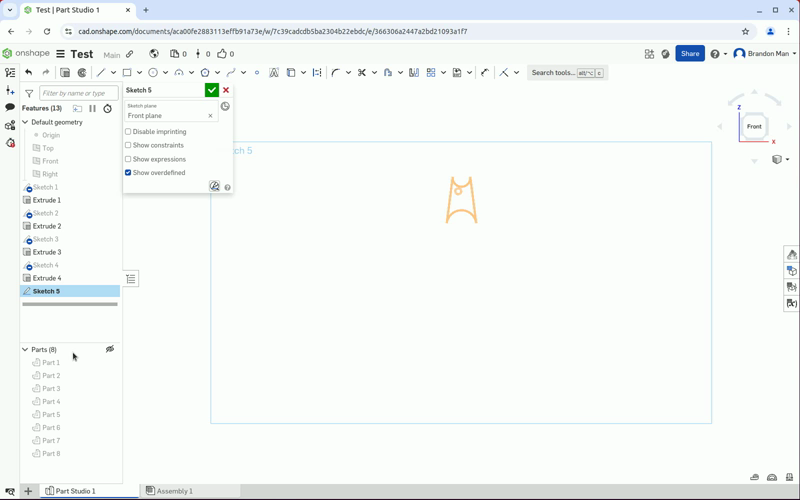
key(c)
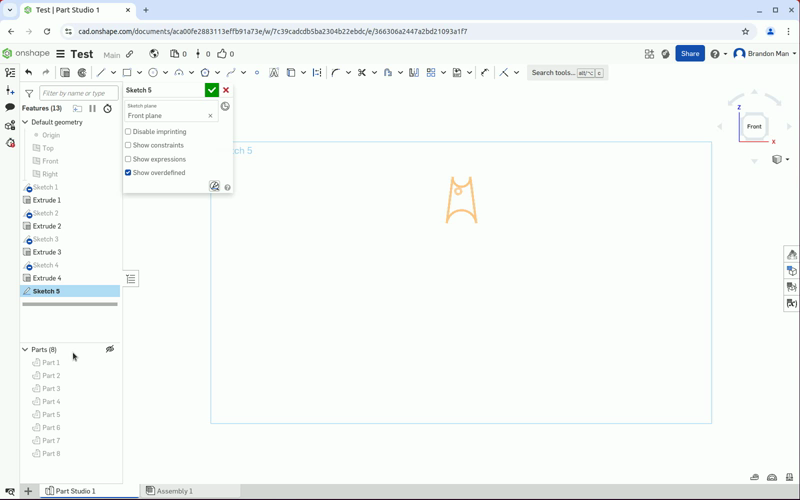
key_down(shift)
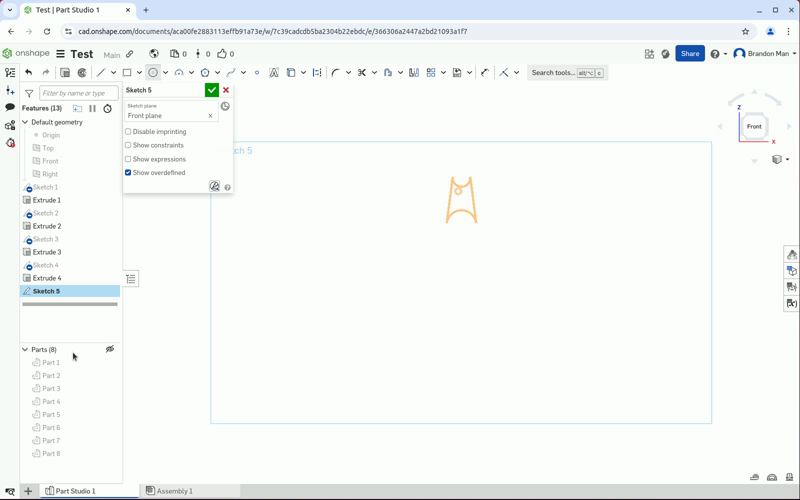
mouse_move(461, 225)
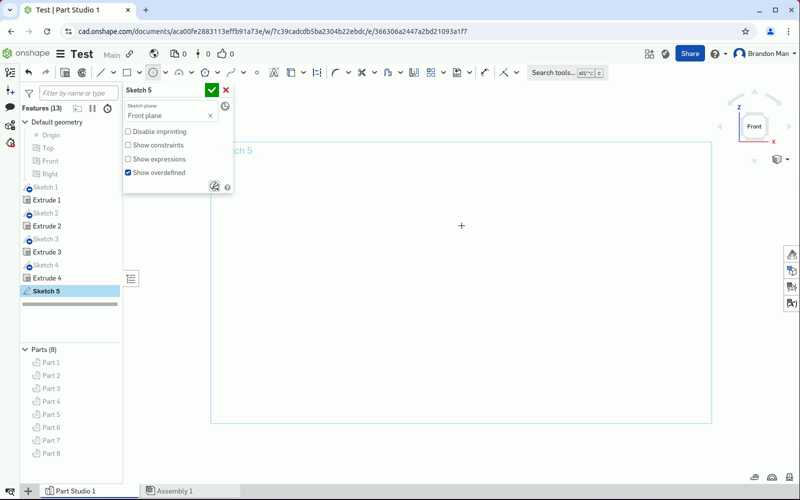
click(461, 225)
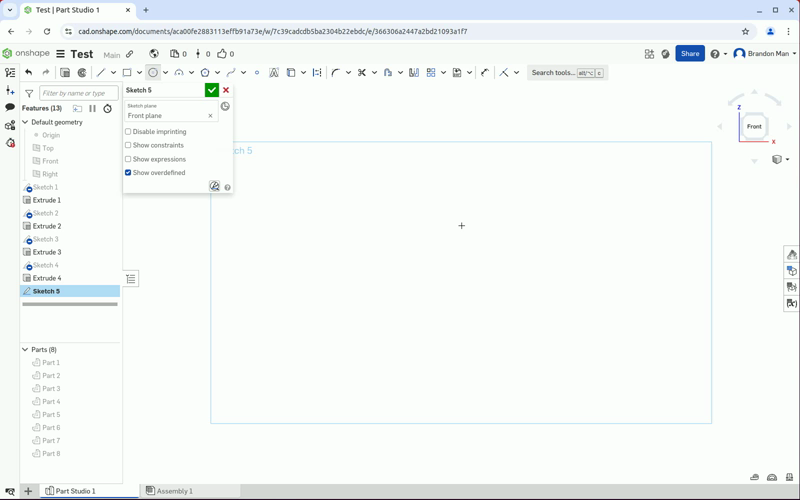
key_up(shift)
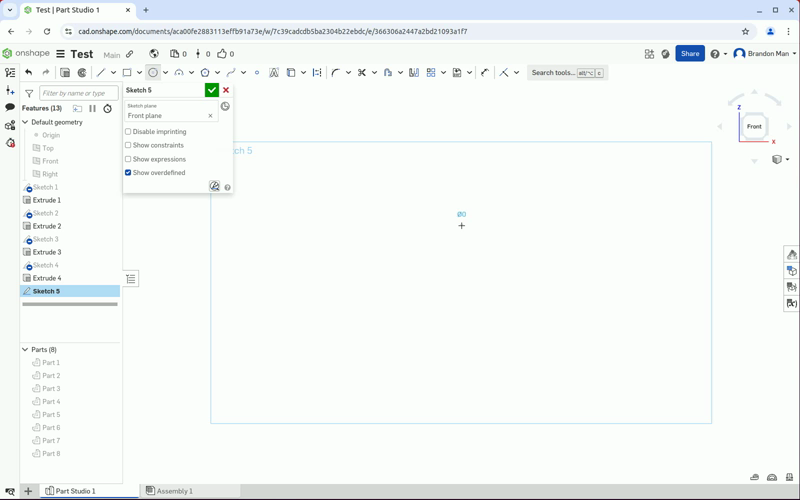
mouse_move(477, 225)
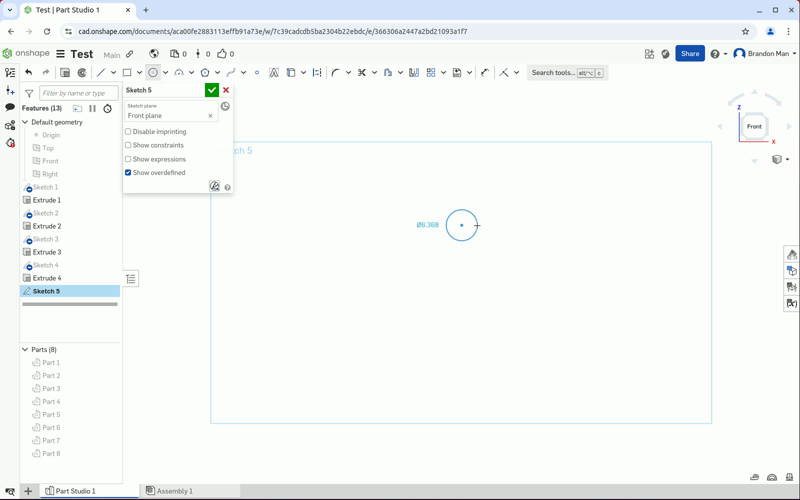
click(477, 225)
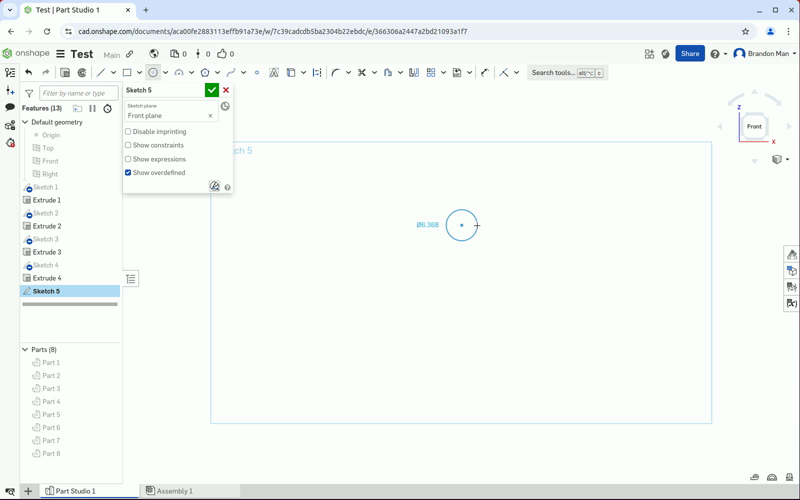
key(esc)
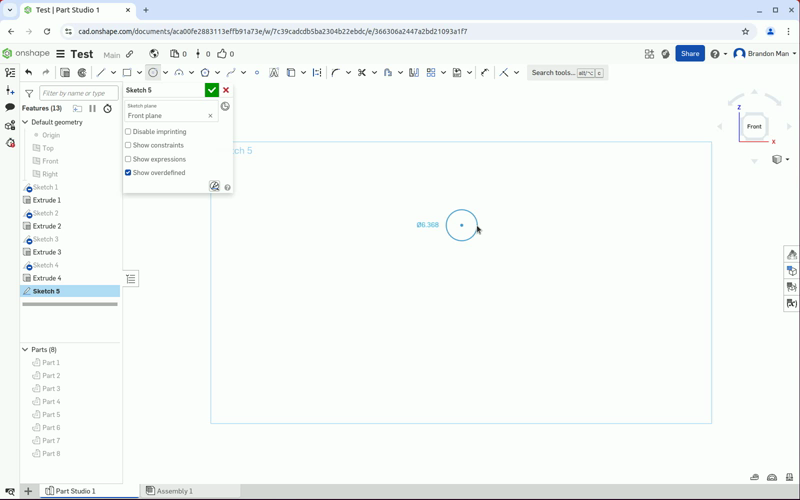
key(c)
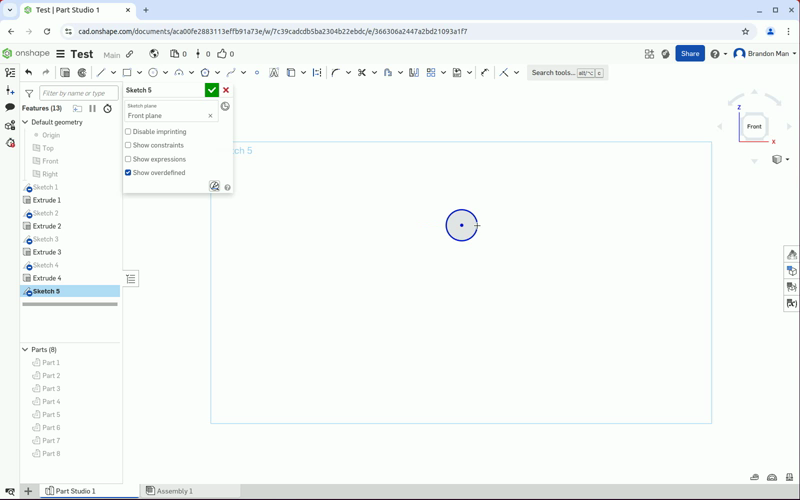
key_down(shift)
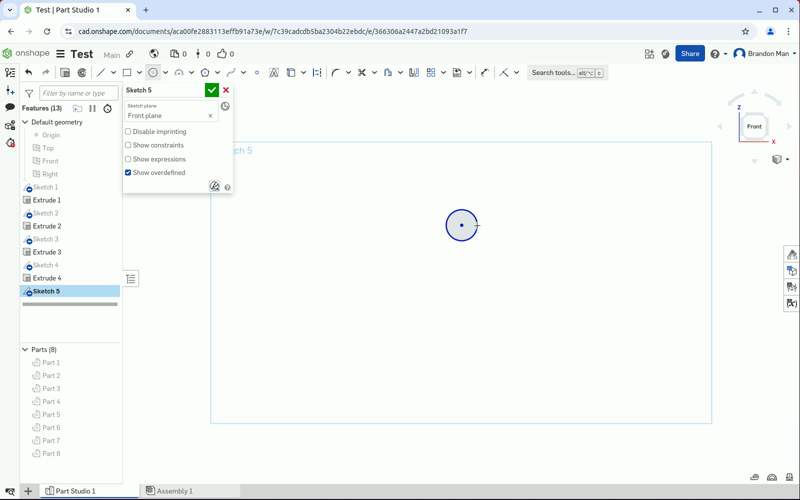
mouse_move(461, 225)
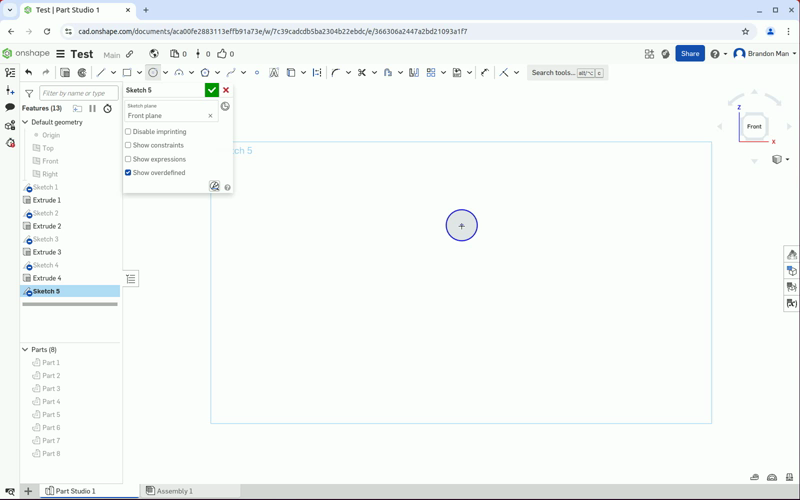
scroll(6)
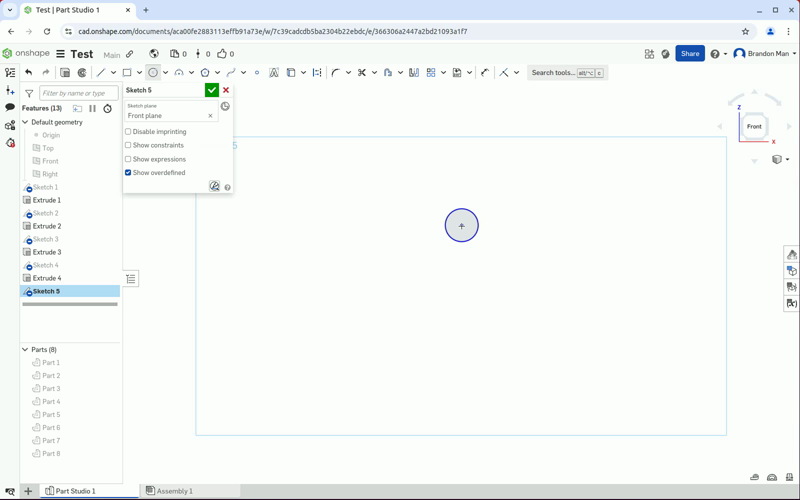
scroll(6)
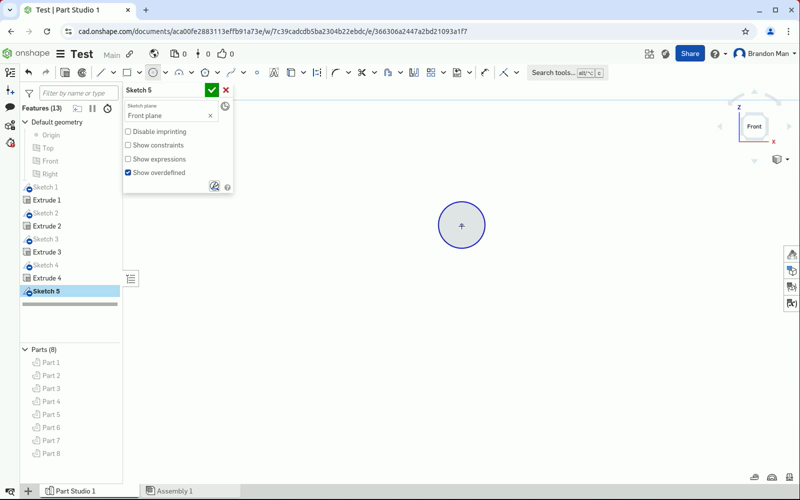
scroll(6)
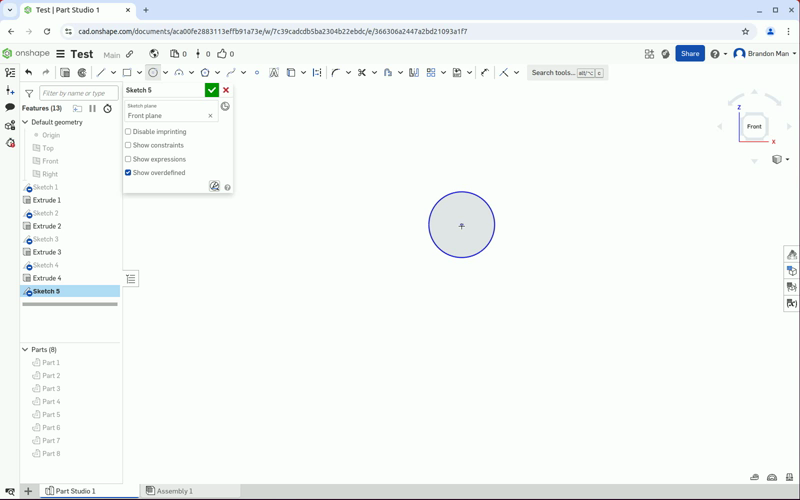
scroll(6)
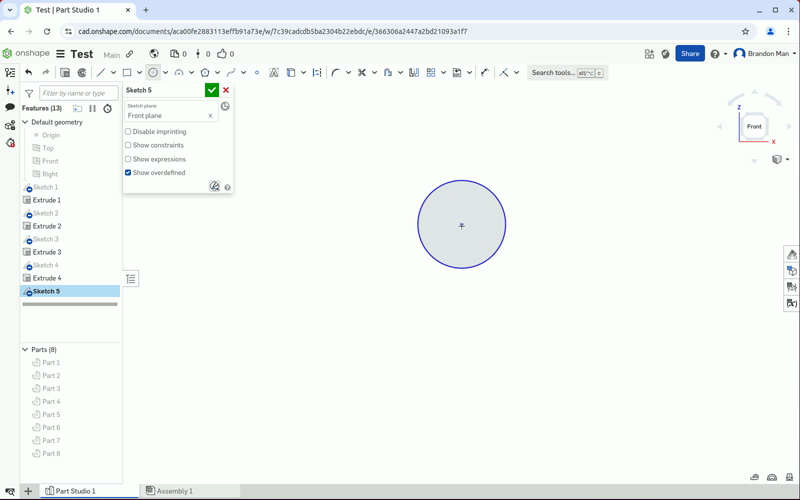
scroll(6)
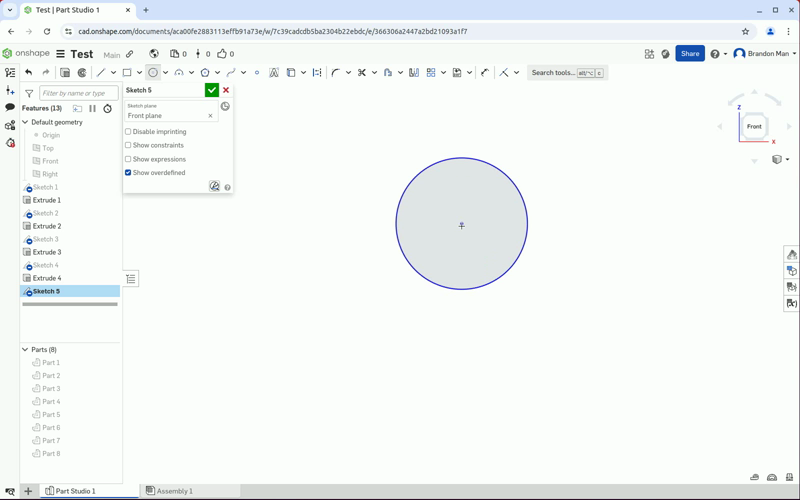
scroll(6)
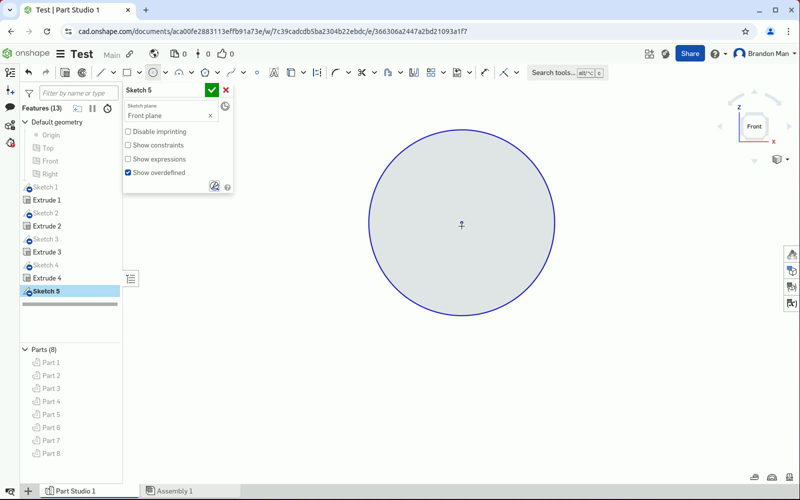
scroll(6)
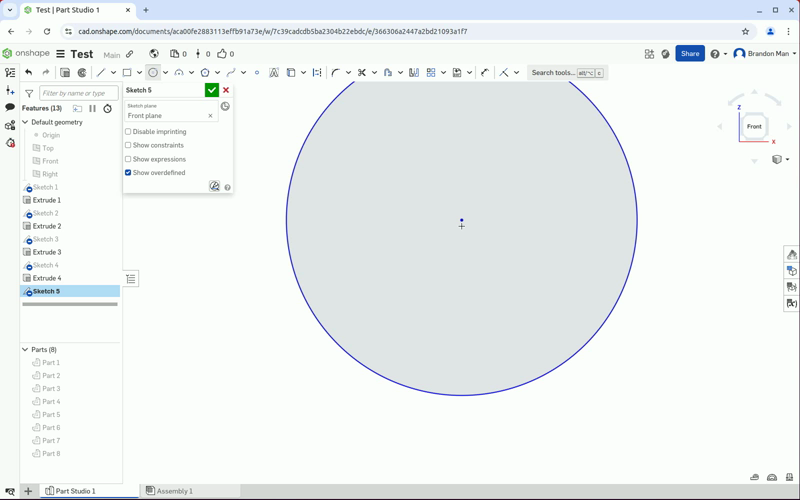
click(461, 225)
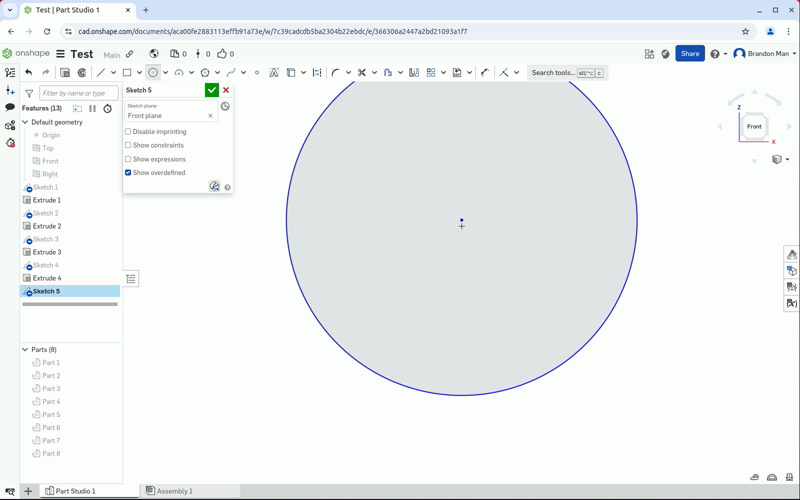
scroll(-6)
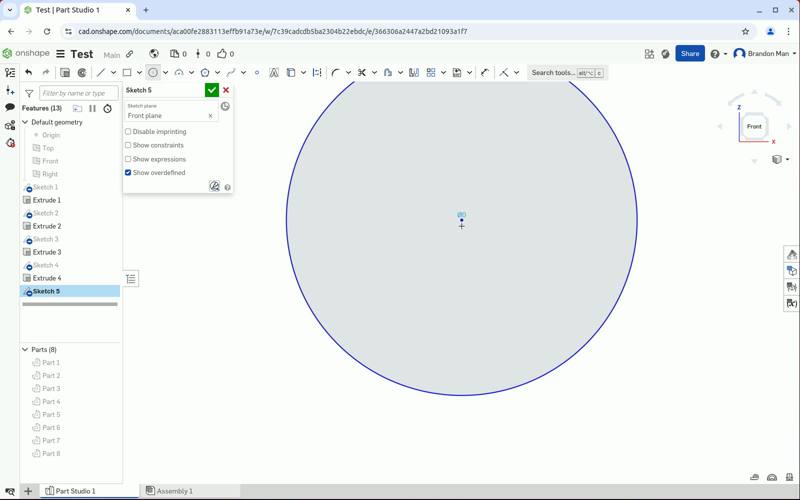
scroll(-6)
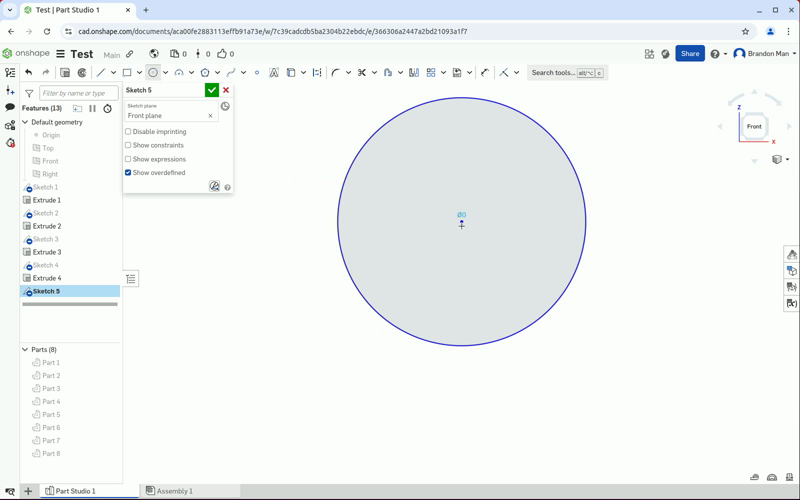
scroll(-6)
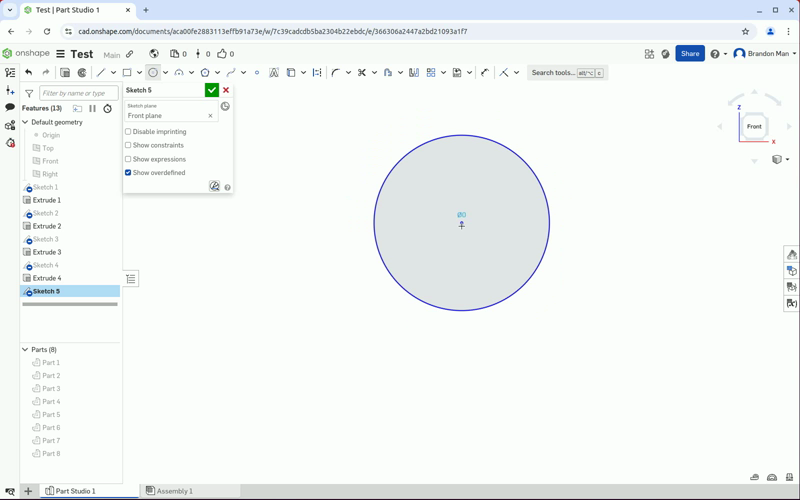
scroll(-6)
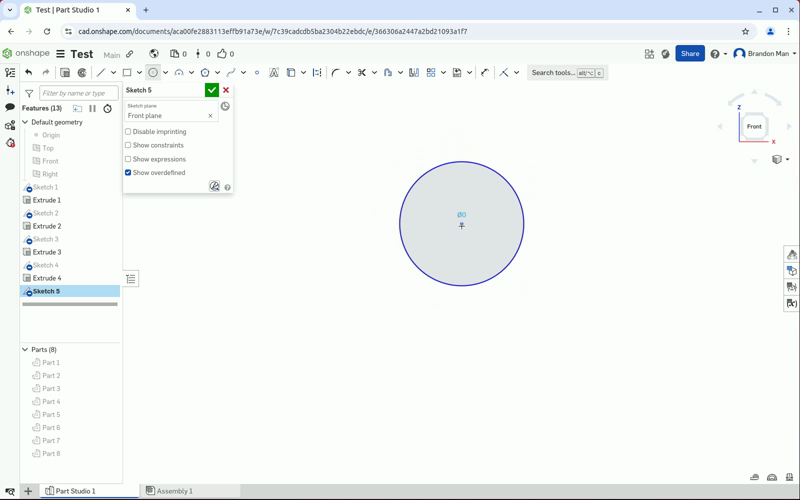
scroll(-6)
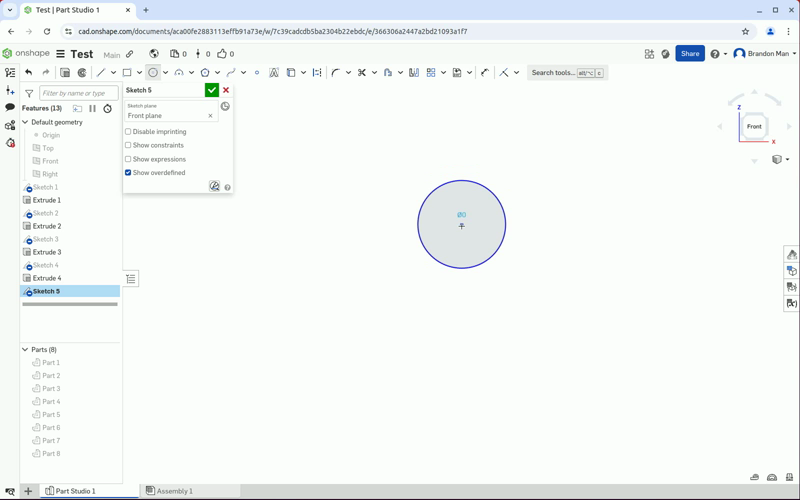
scroll(-6)
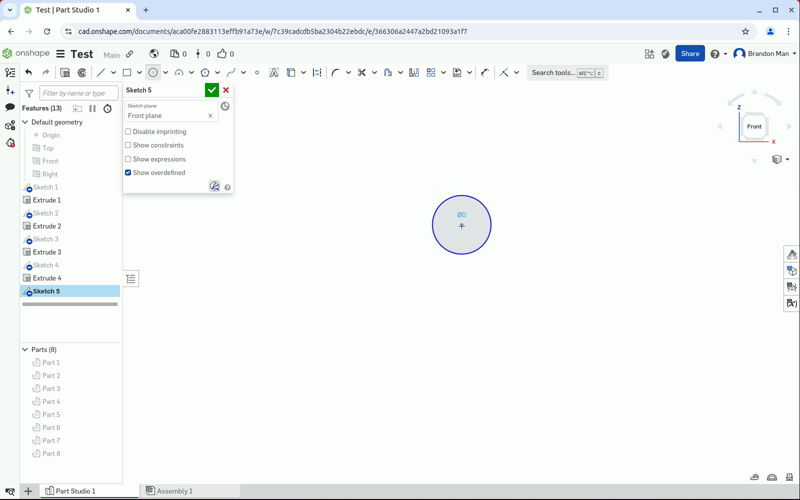
scroll(-6)
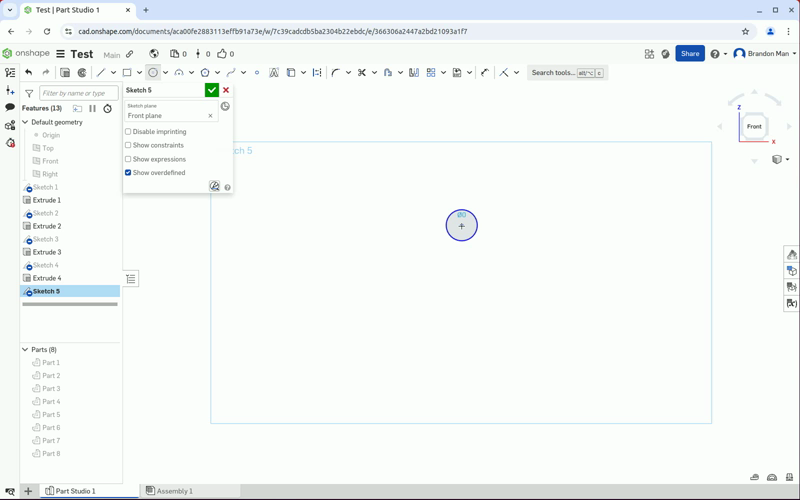
key_up(shift)
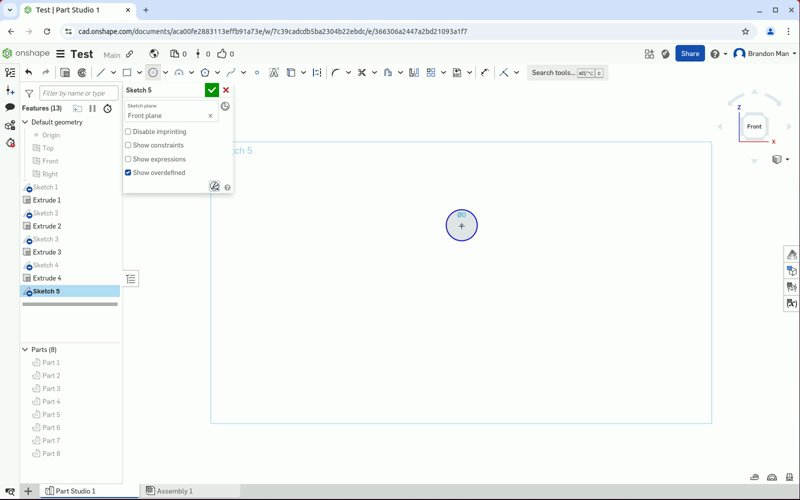
mouse_move(465, 225)
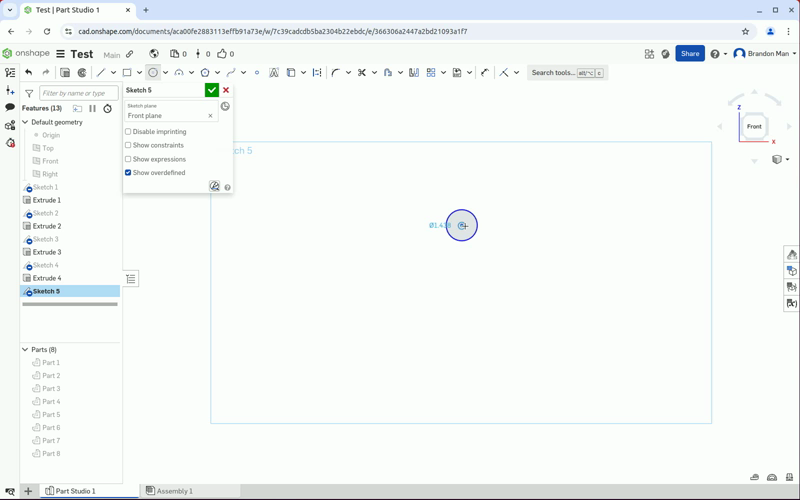
scroll(6)
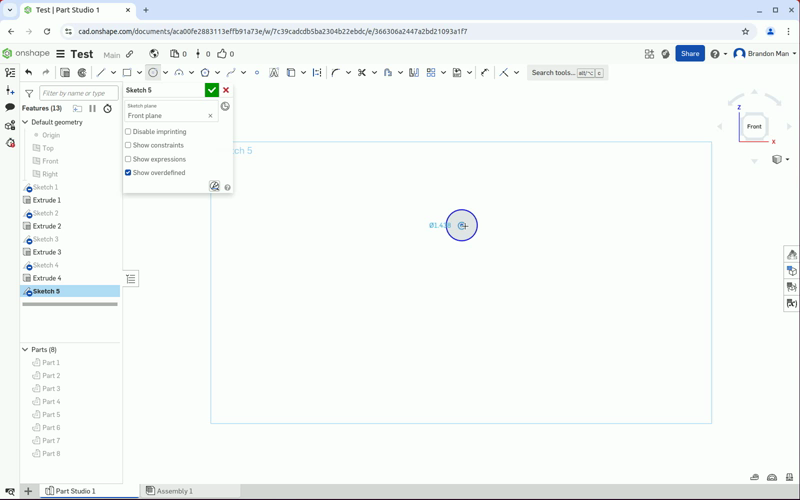
scroll(6)
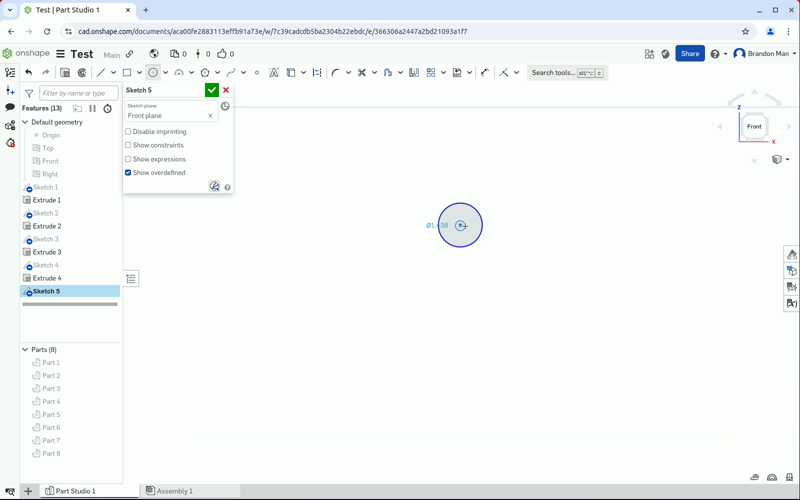
scroll(6)
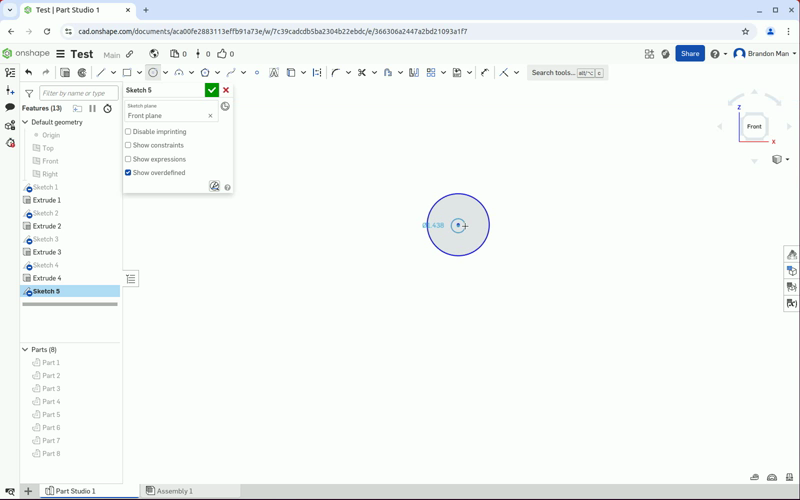
scroll(6)
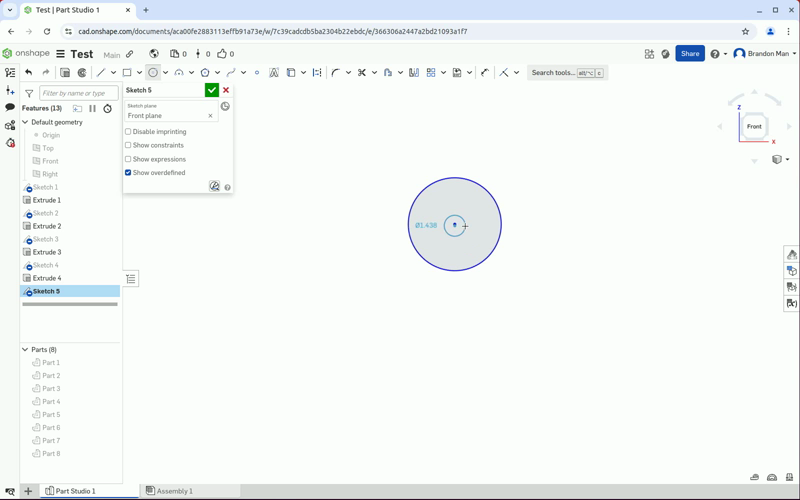
scroll(6)
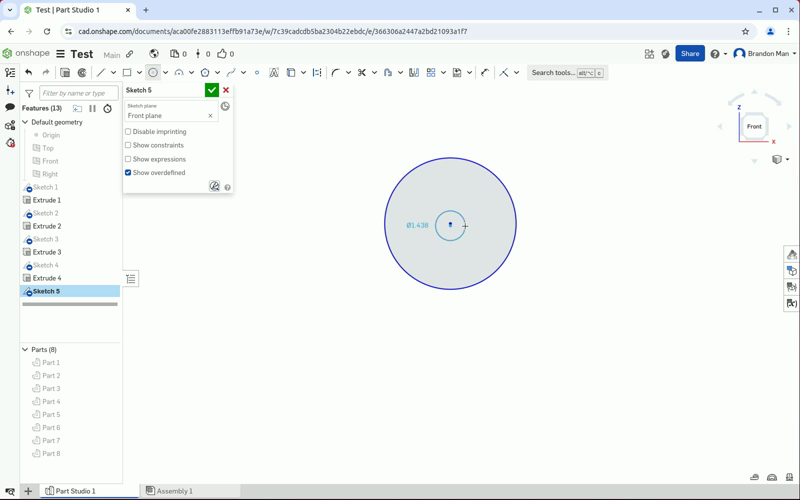
scroll(6)
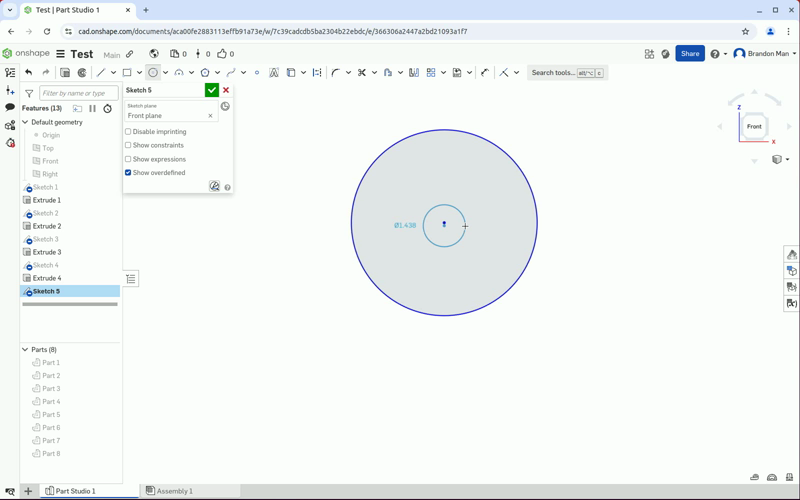
scroll(6)
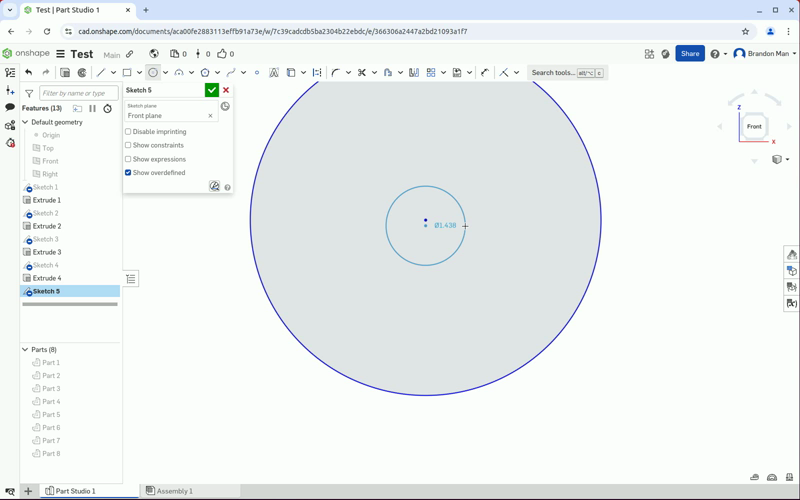
click(465, 225)
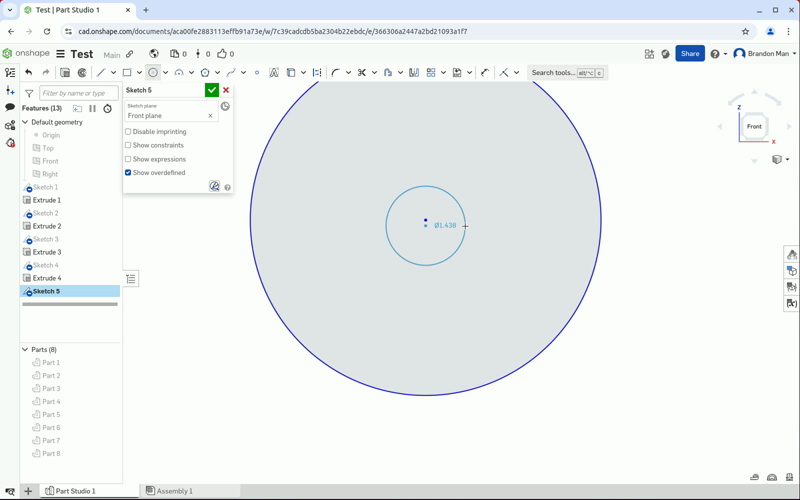
scroll(-6)
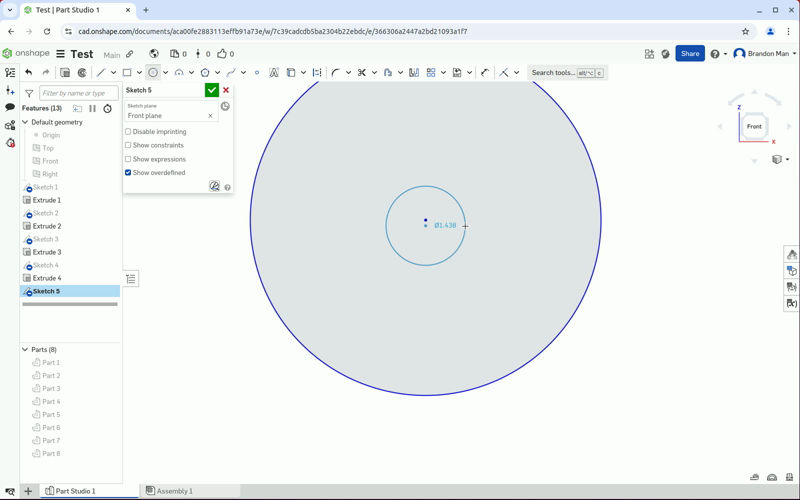
scroll(-6)
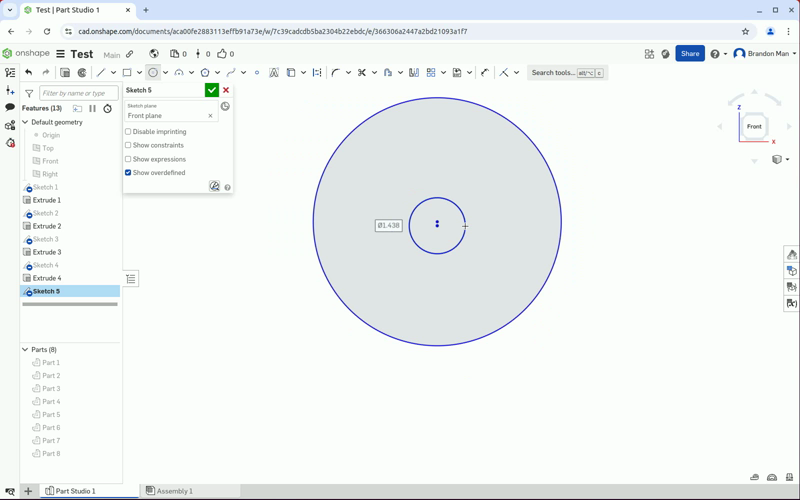
scroll(-6)
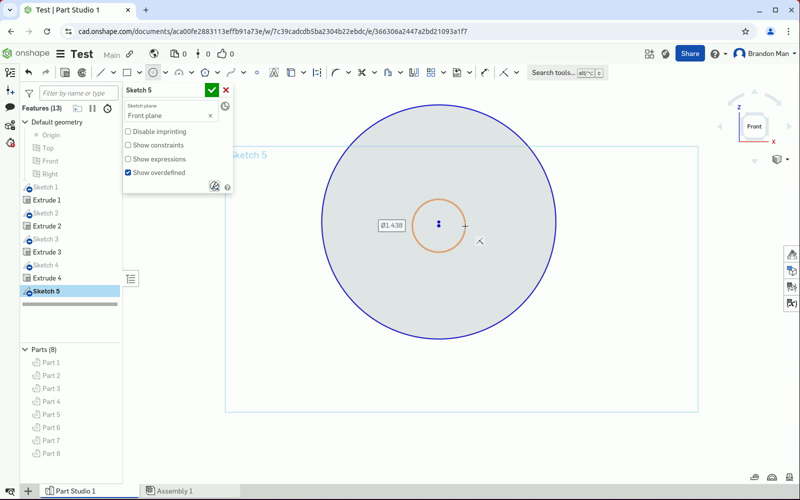
scroll(-6)
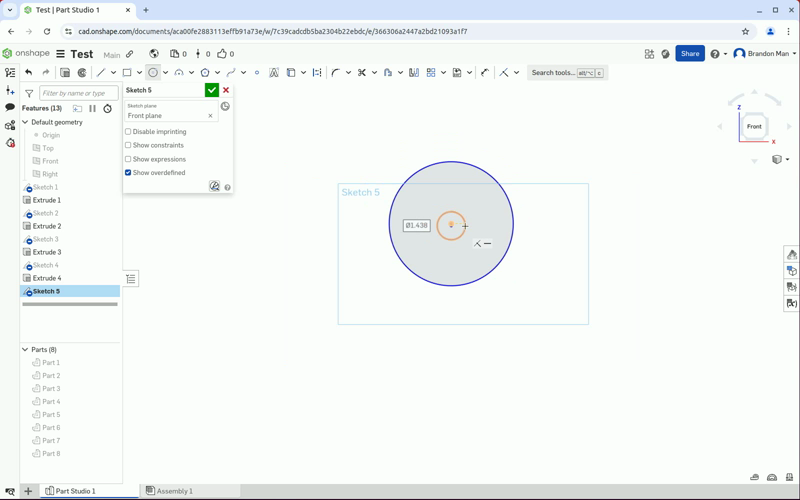
scroll(-6)
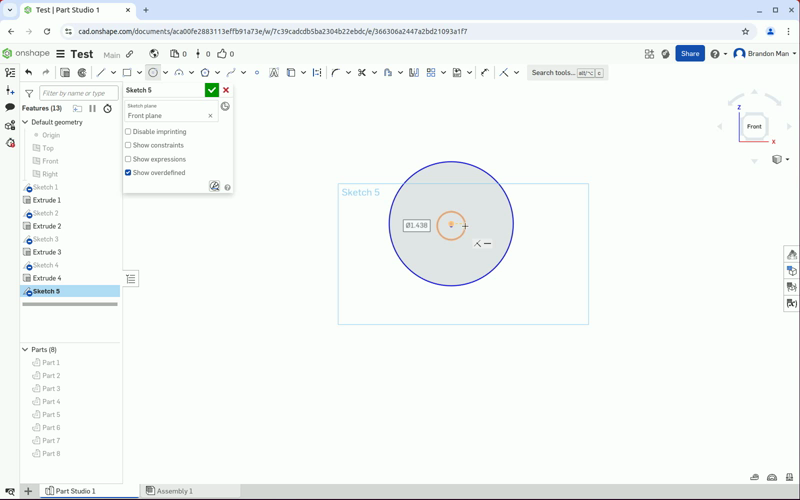
scroll(-6)
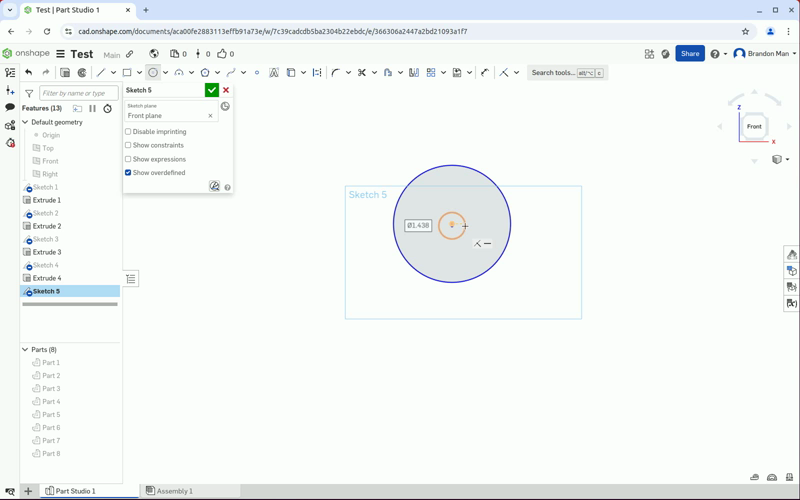
scroll(-6)
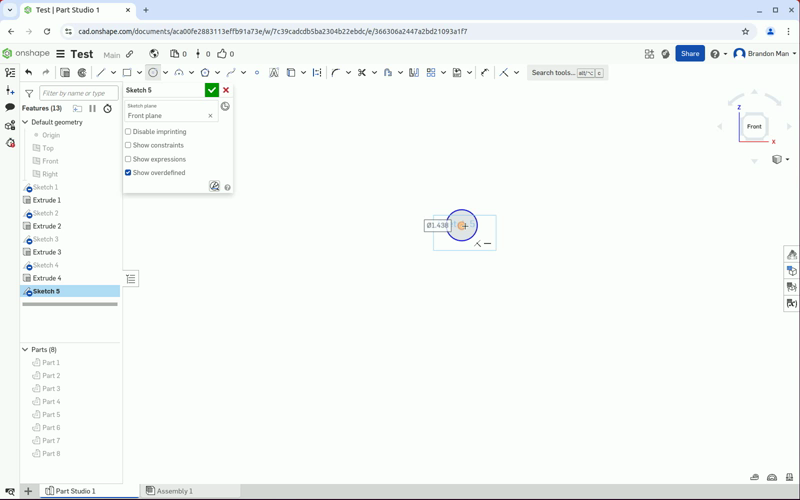
key(esc)
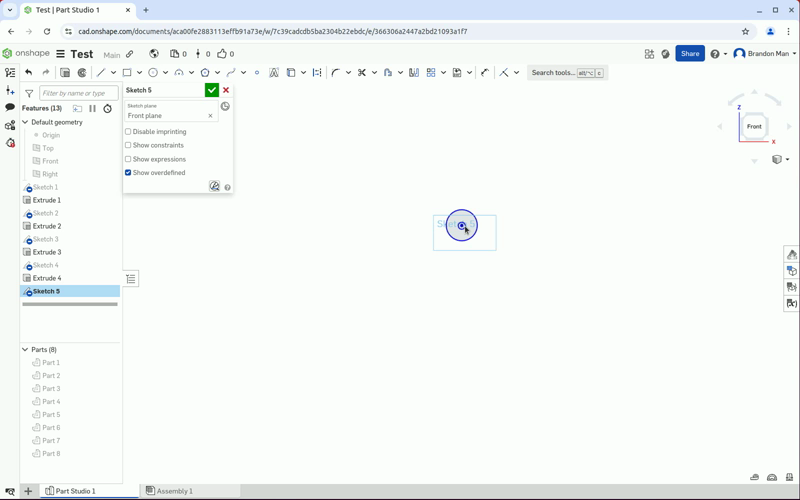
mouse_move(466, 233)
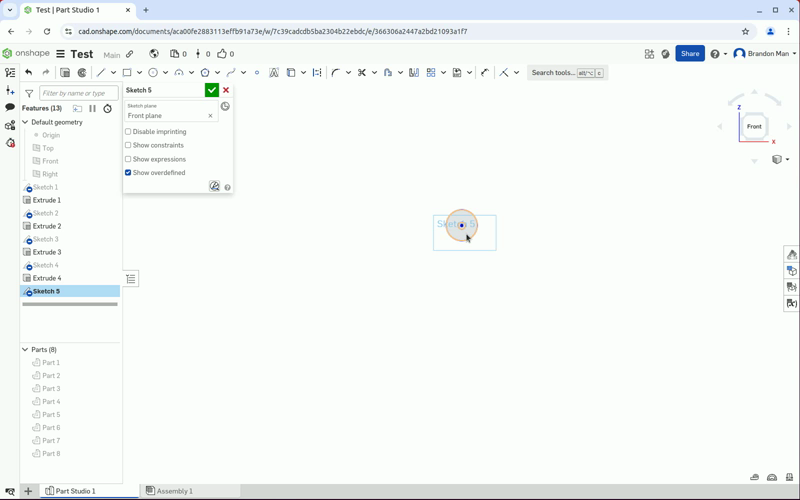
scroll(6)
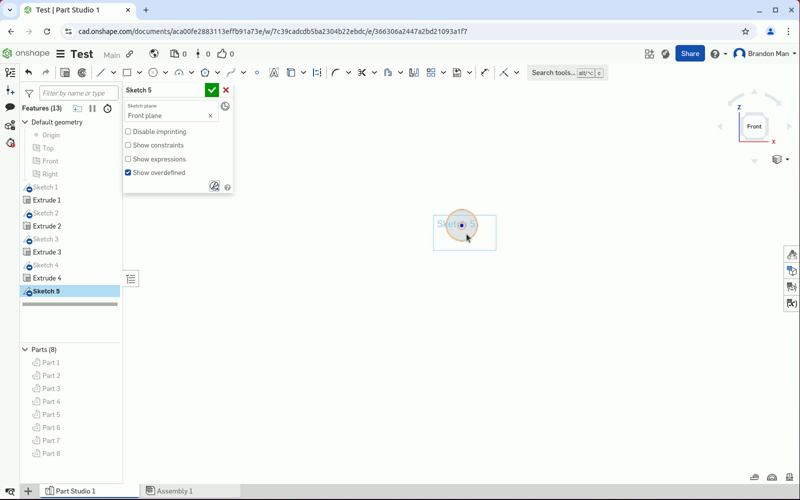
scroll(6)
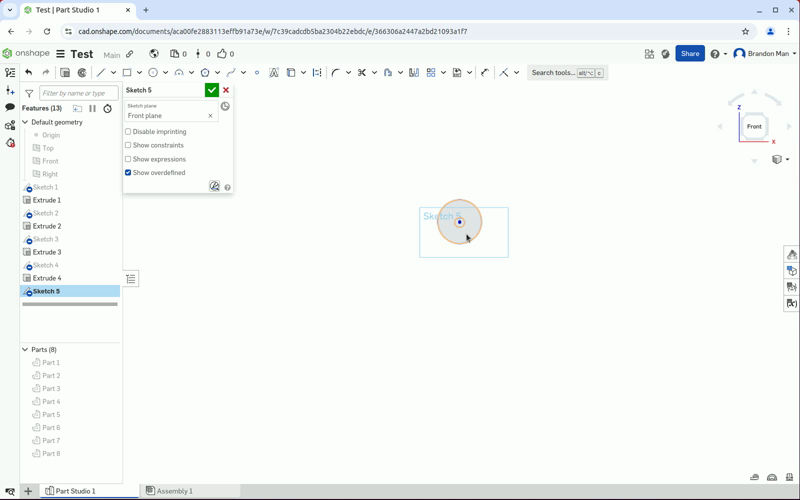
scroll(6)
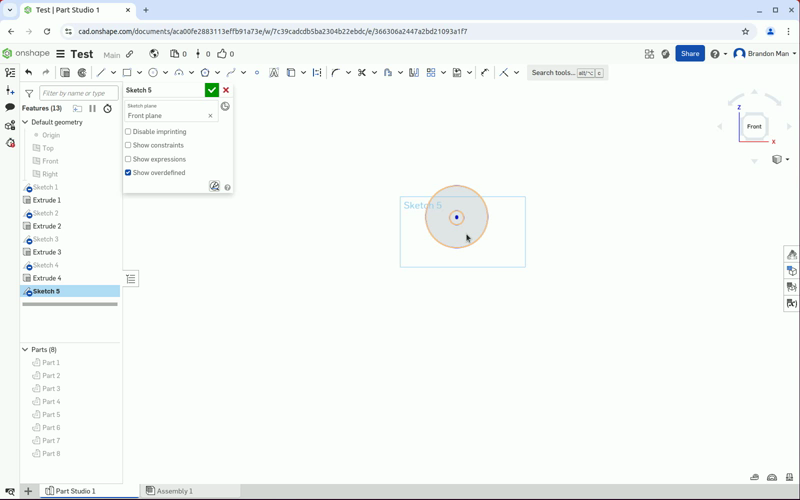
scroll(6)
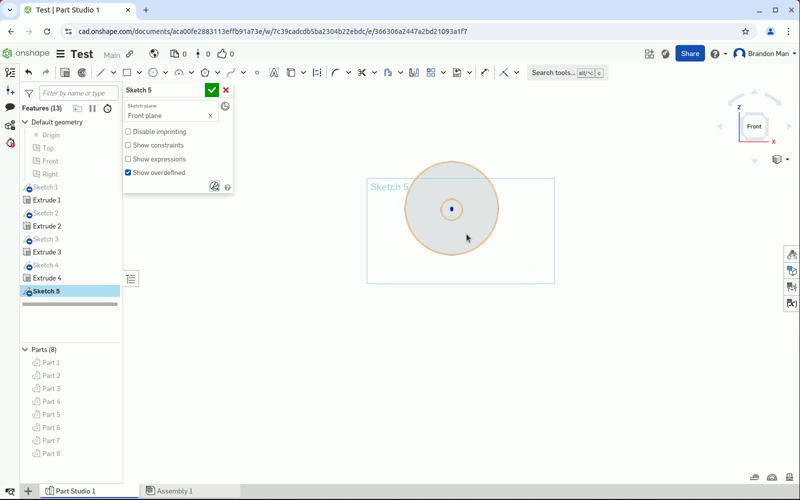
scroll(6)
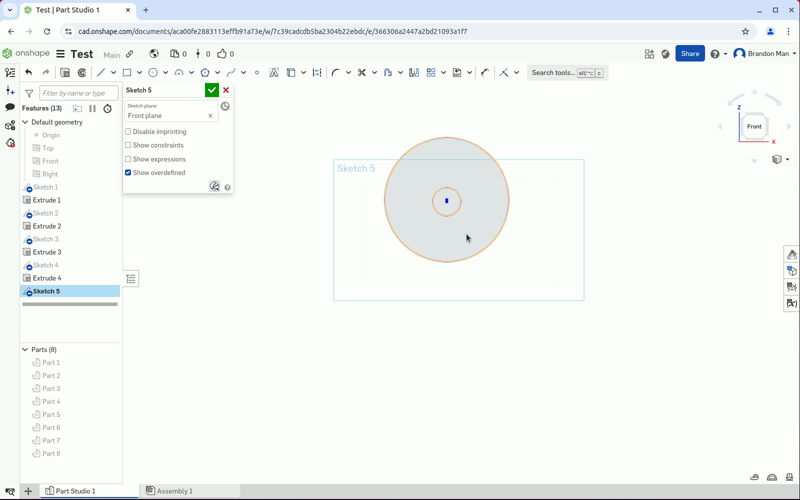
scroll(6)
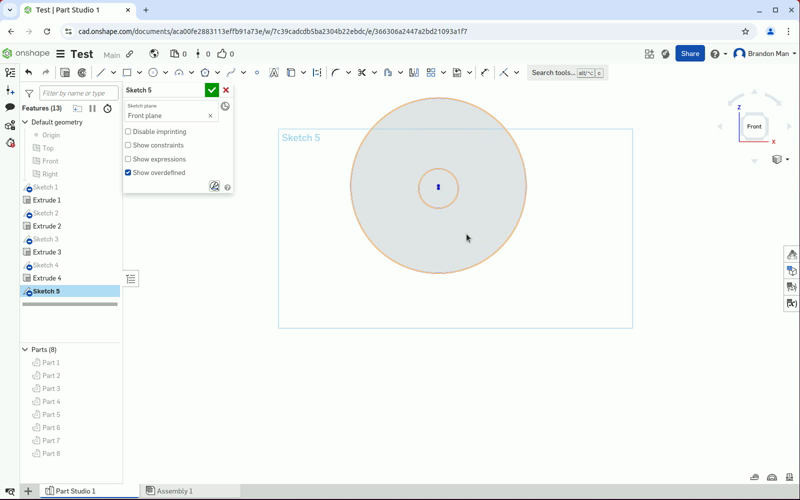
scroll(6)
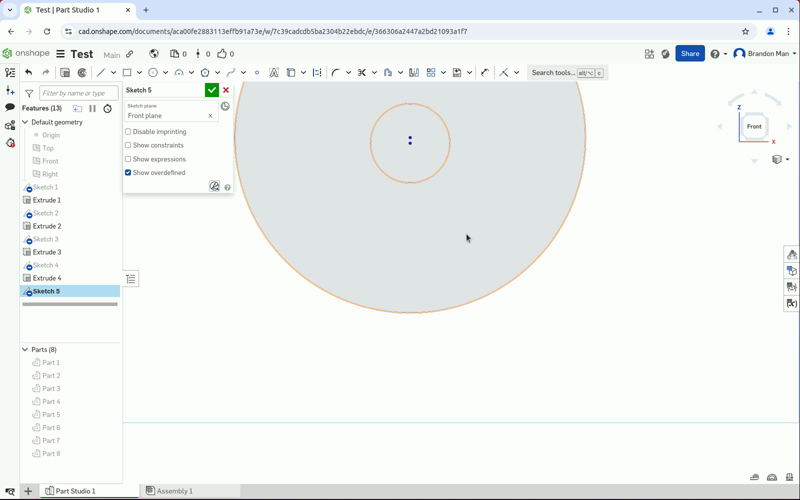
click(466, 233)
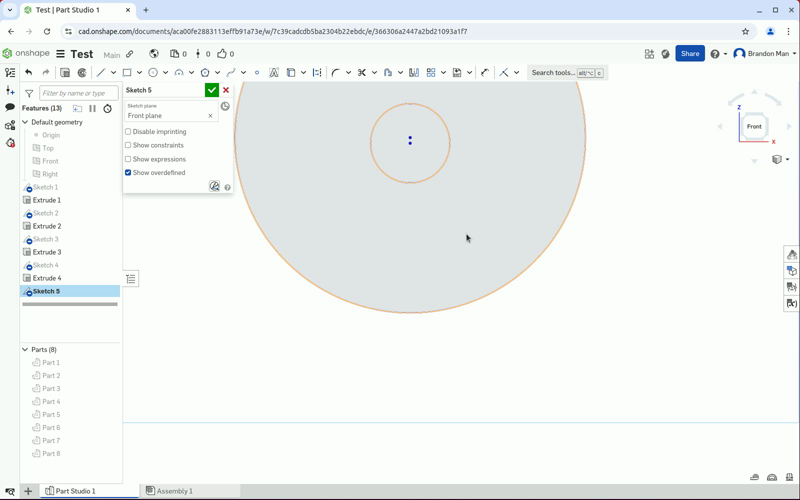
scroll(-6)
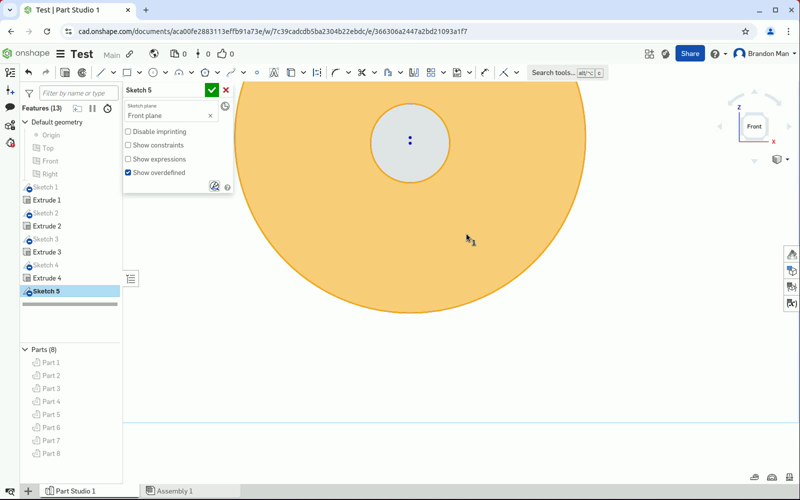
scroll(-6)
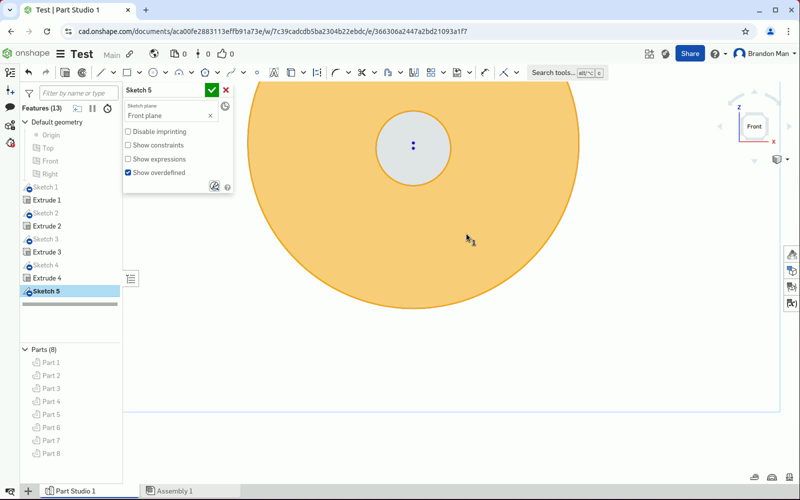
scroll(-6)
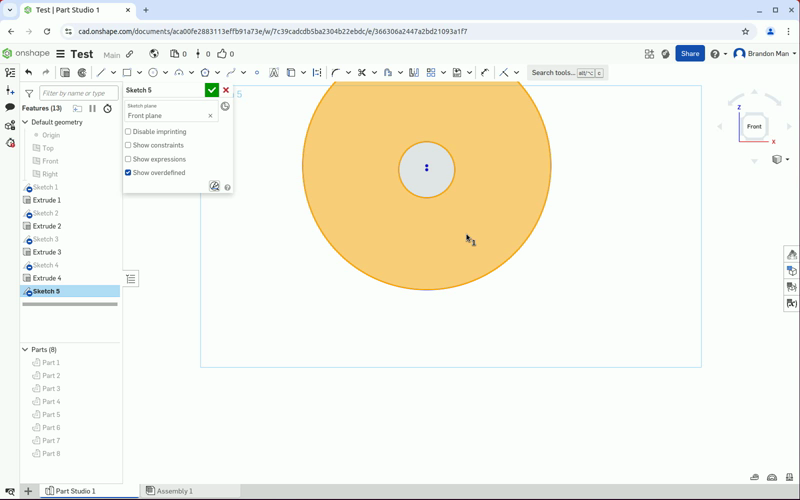
scroll(-6)
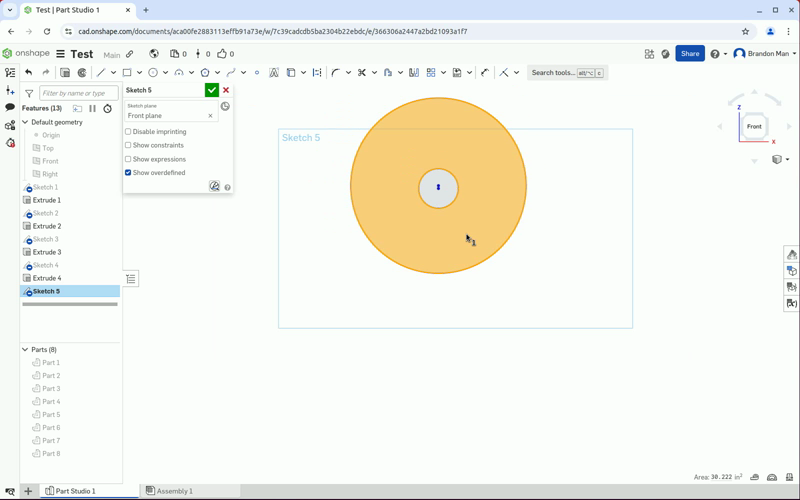
scroll(-6)
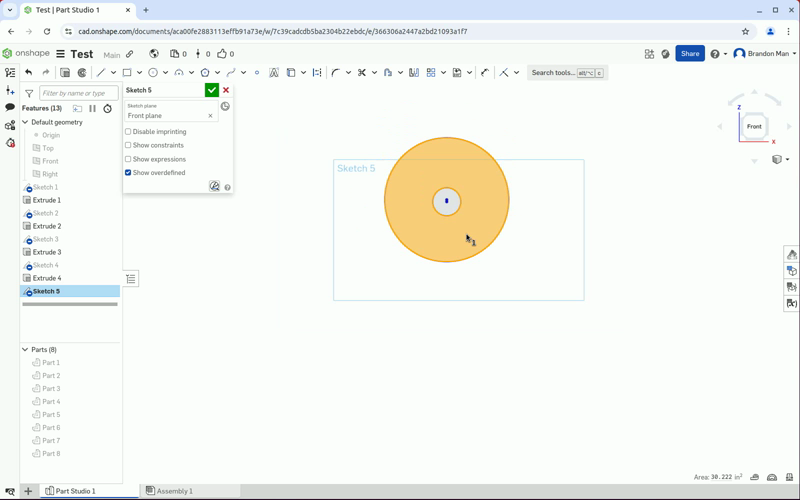
scroll(-6)
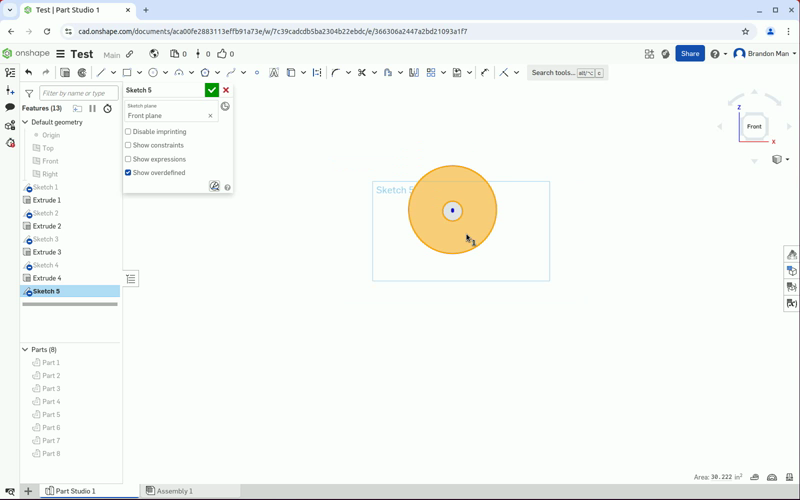
scroll(-6)
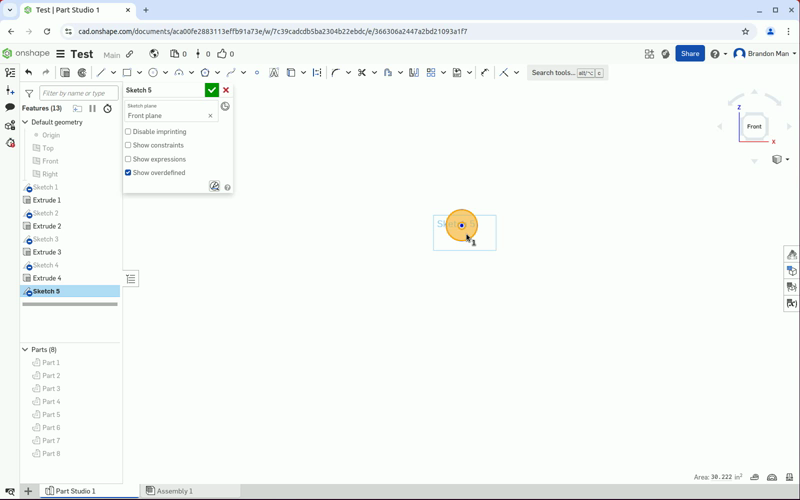
mouse_move(73, 352)
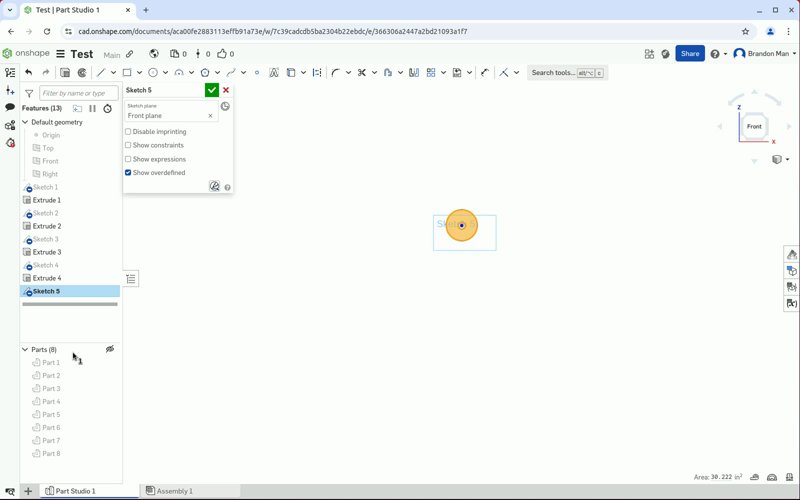
key(shift+y)
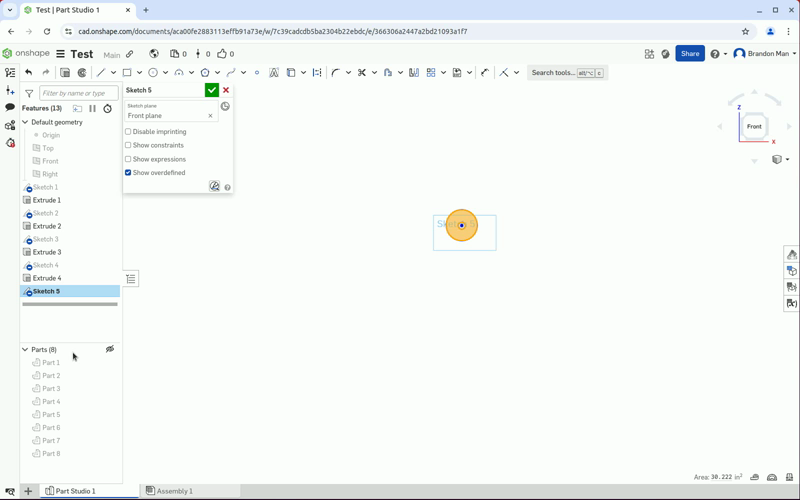
key(shift+e)
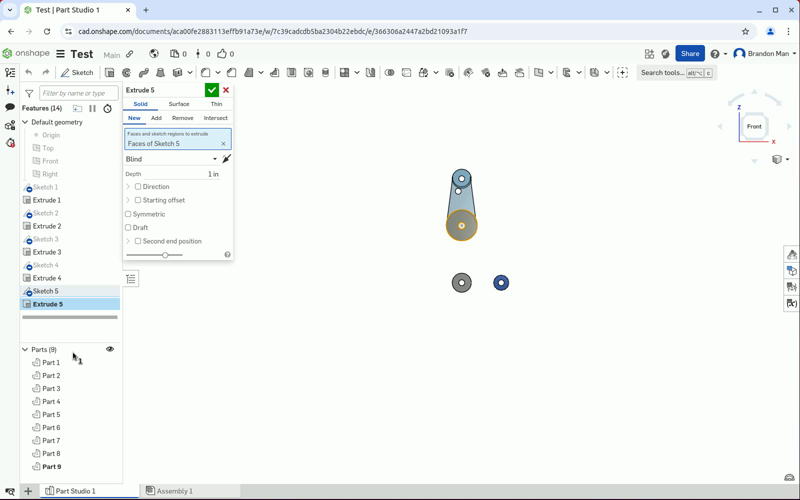
mouse_move(143, 106)
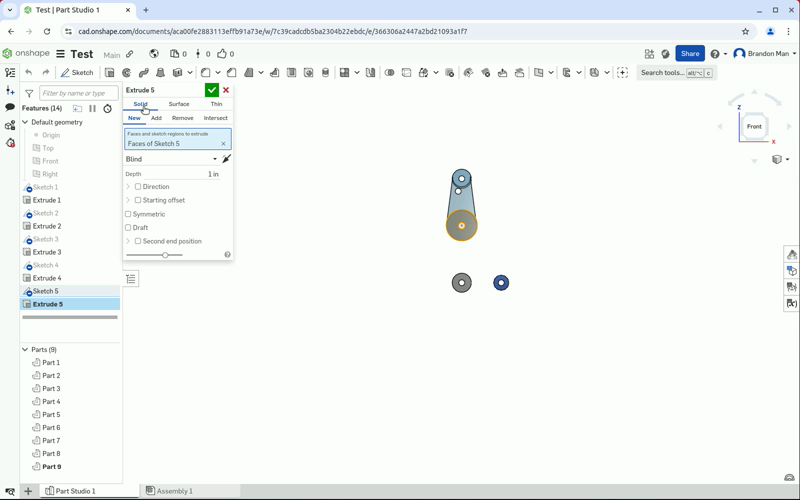
click(143, 106)
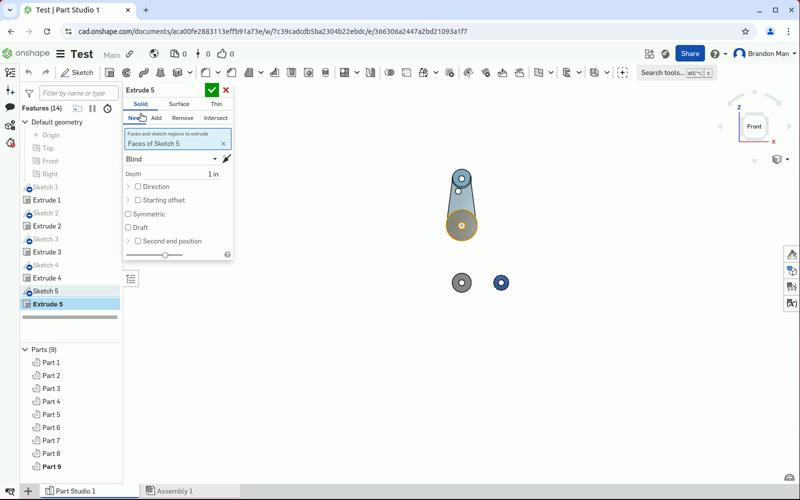
mouse_move(137, 120)
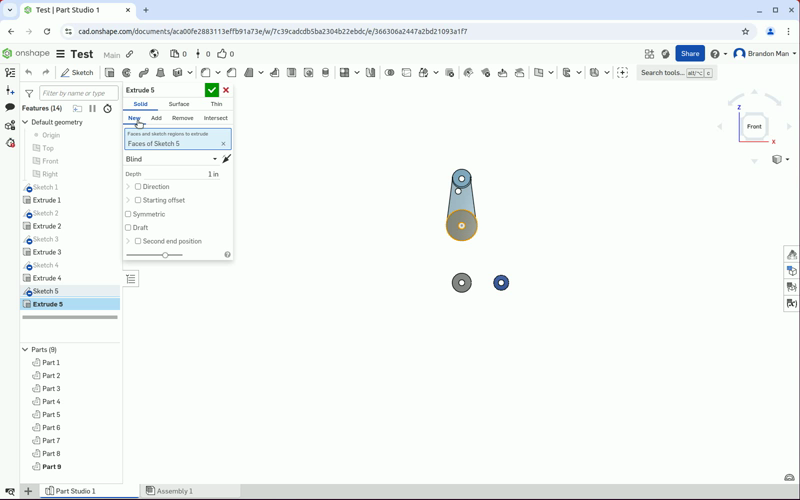
click(137, 120)
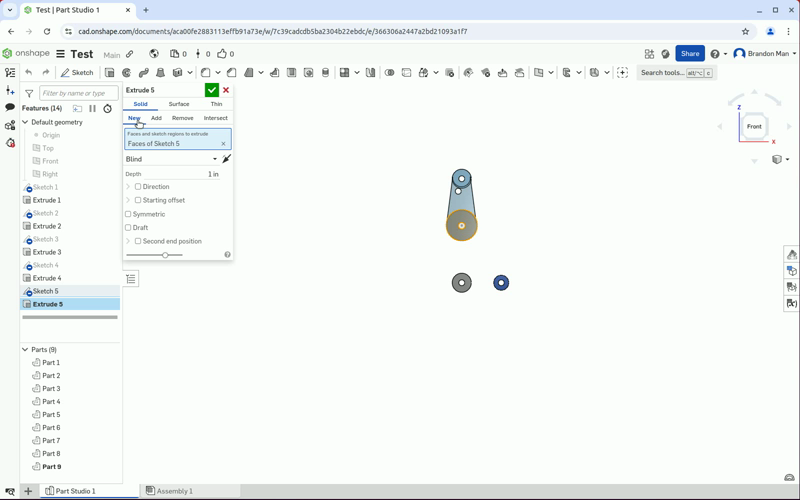
key(tab, 4)
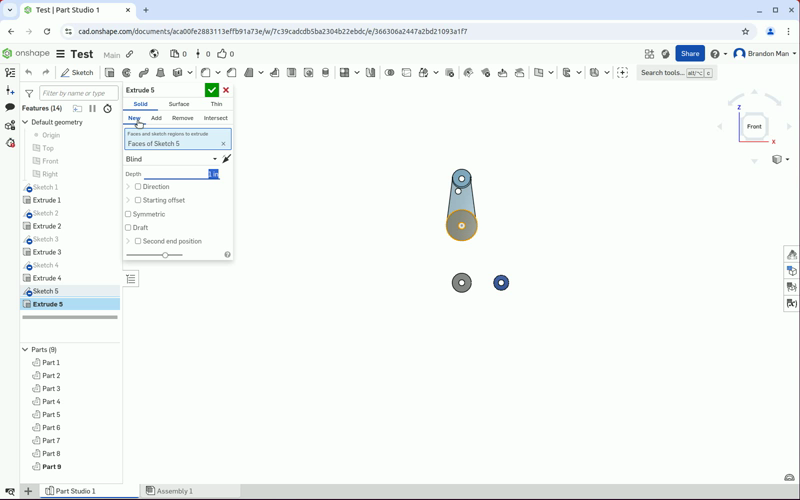
text(0.481)
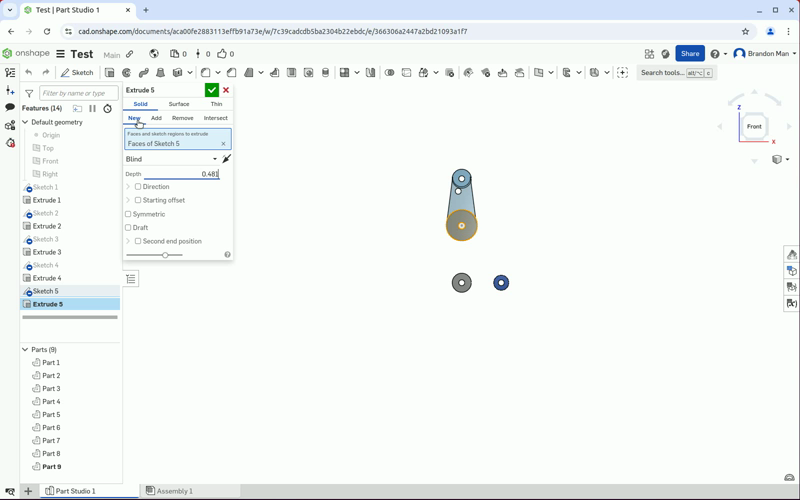
key(enter)
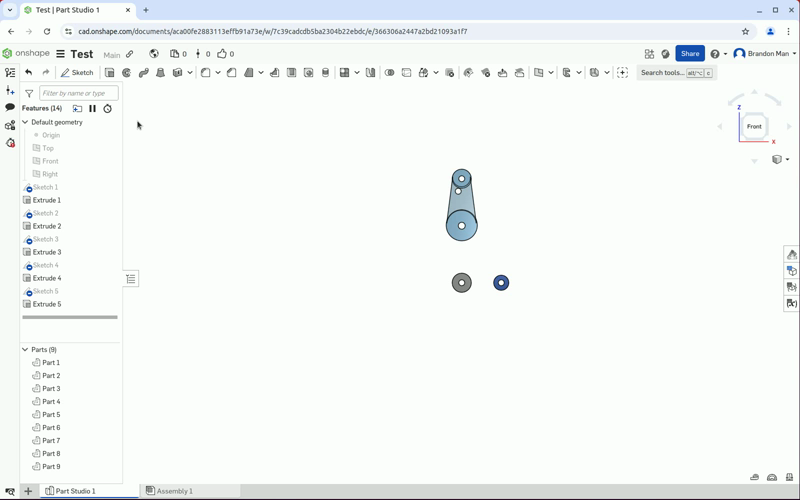
key(shift+h)
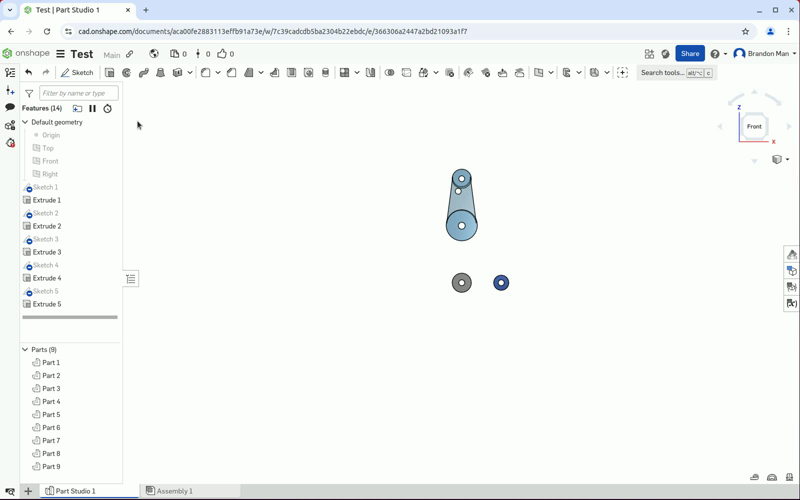
key(shift+h)
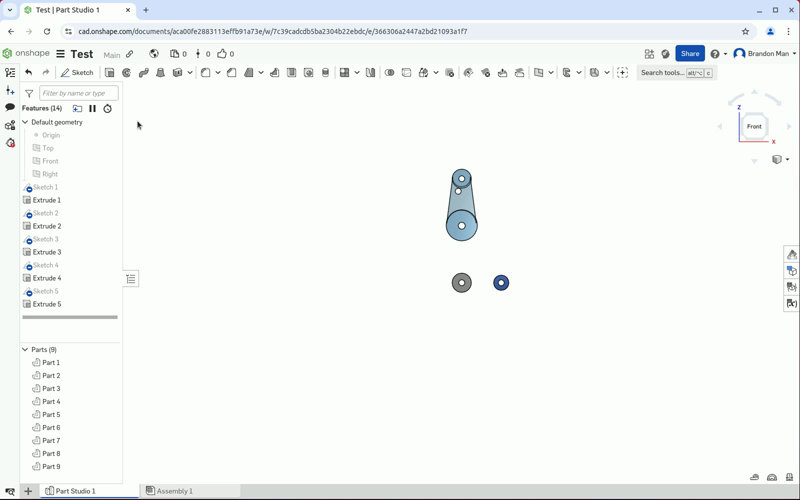
mouse_move(73, 189)
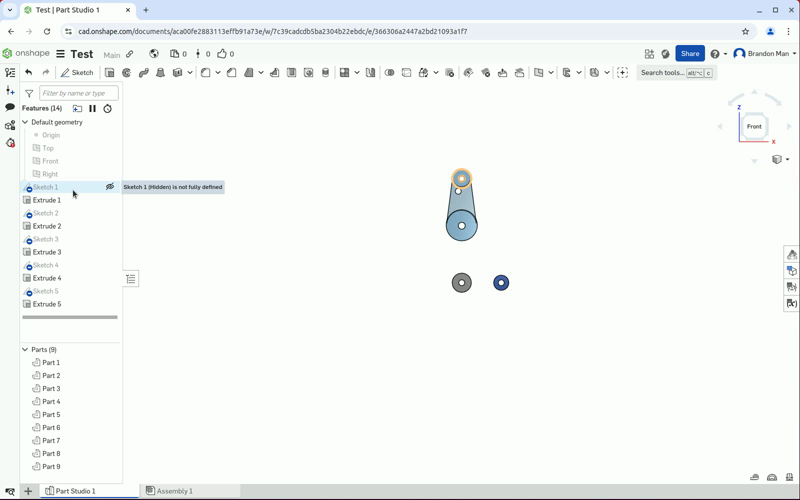
click(73, 189)
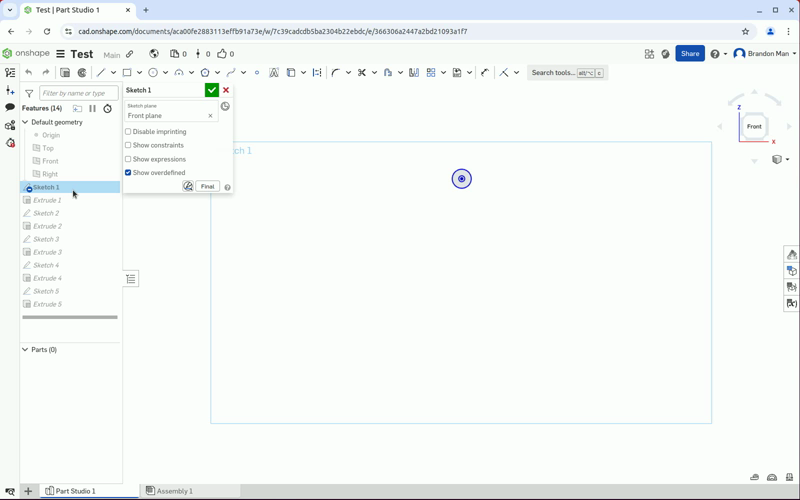
mouse_move(229, 92)
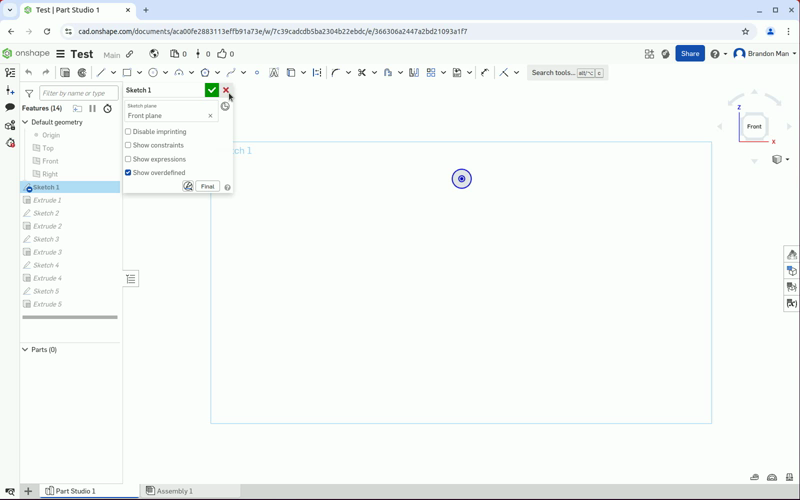
click(229, 92)
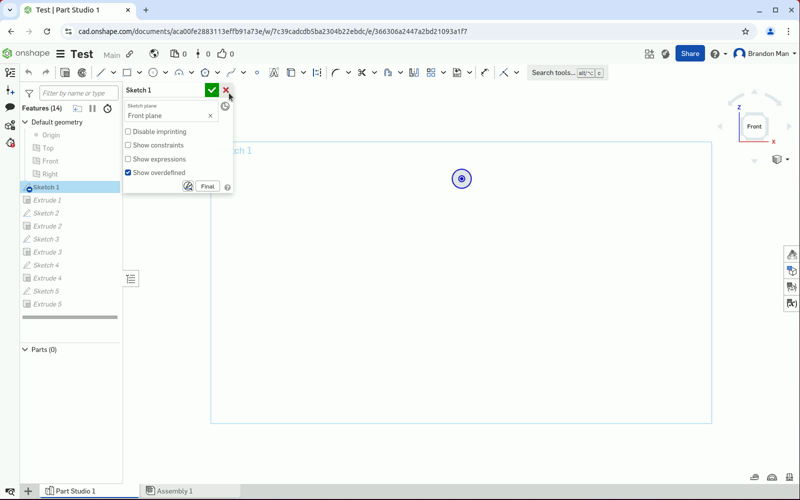
key(shift+s)
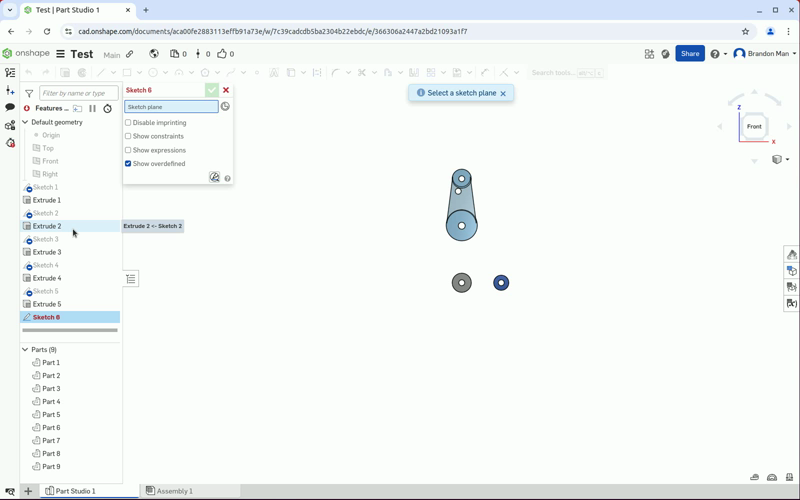
scroll(3)
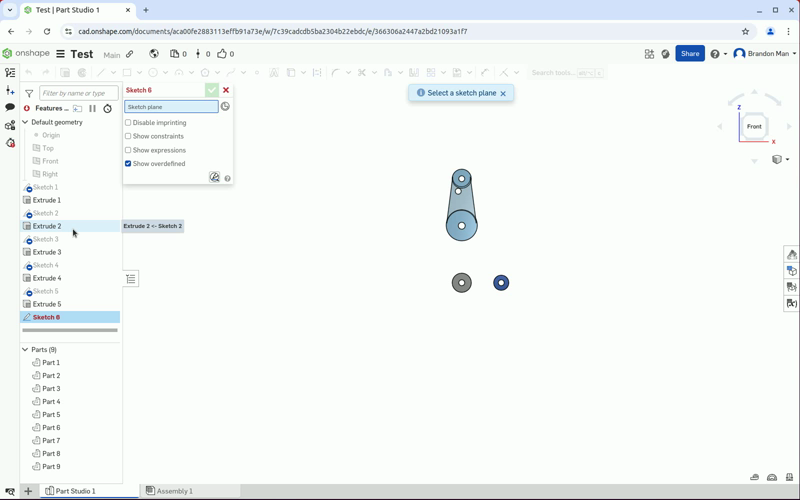
mouse_move(73, 163)
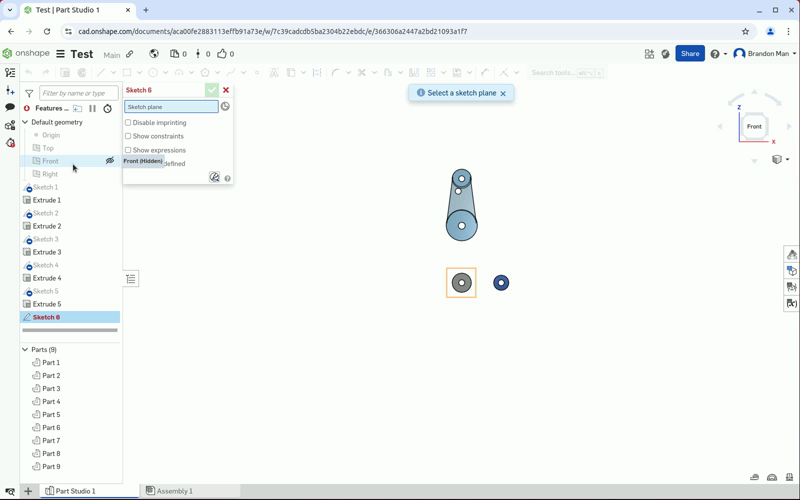
click(73, 163)
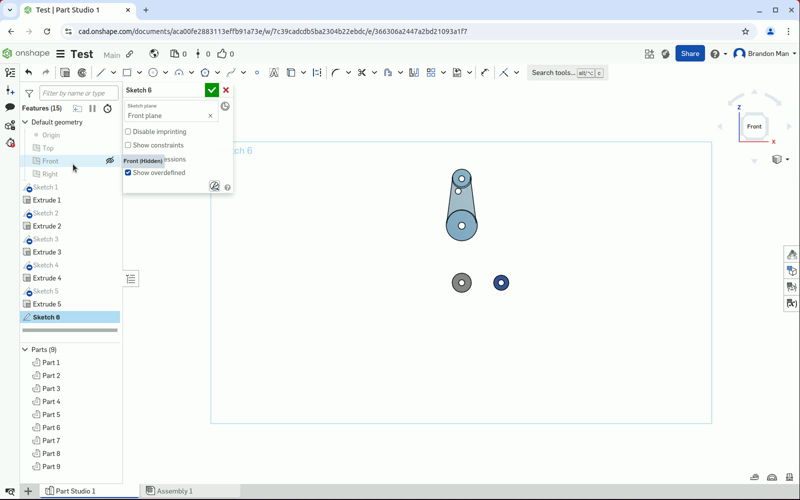
mouse_move(73, 352)
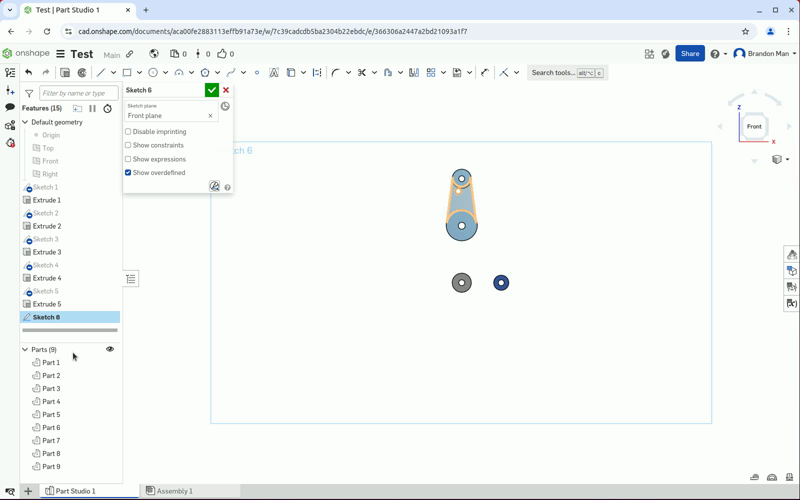
key(y)
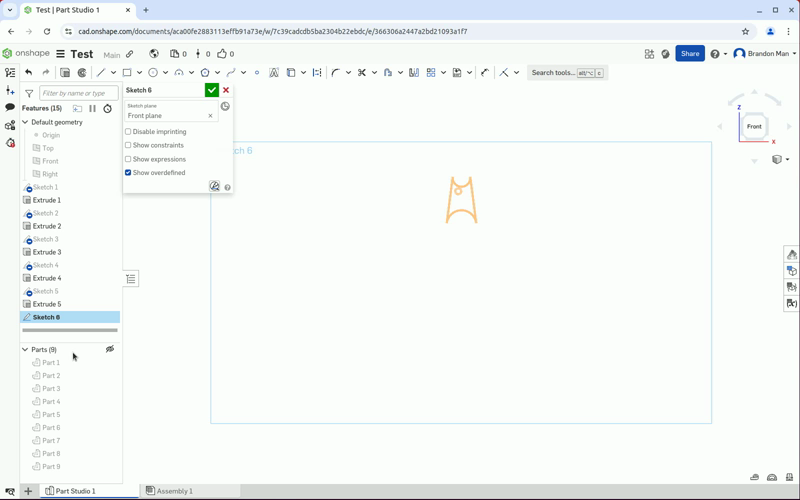
key(l)
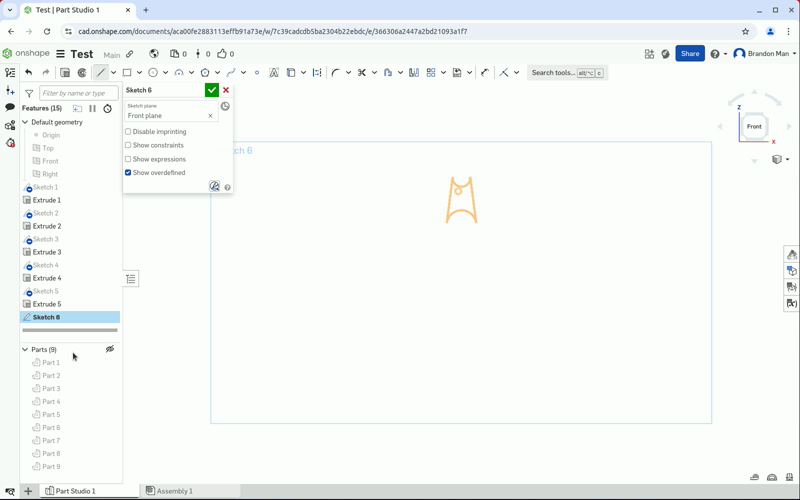
key_down(shift)
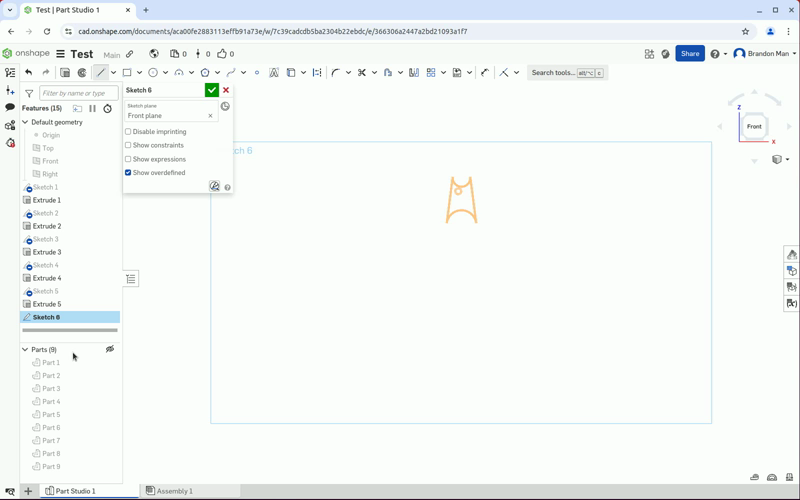
mouse_move(446, 226)
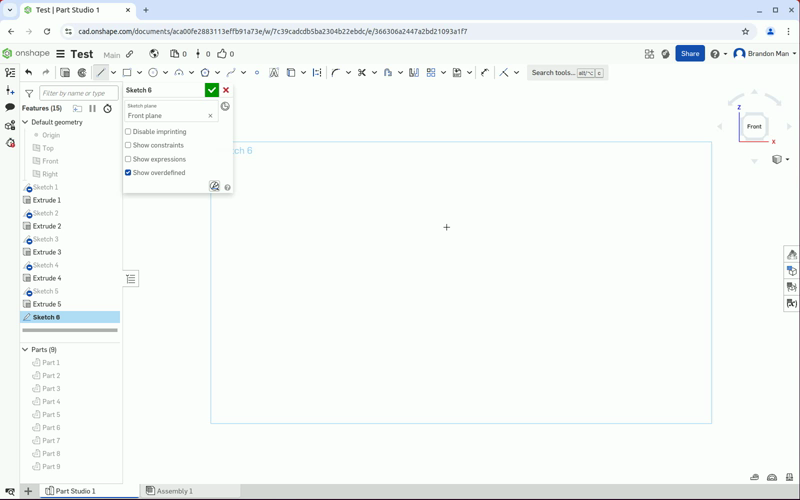
click(446, 226)
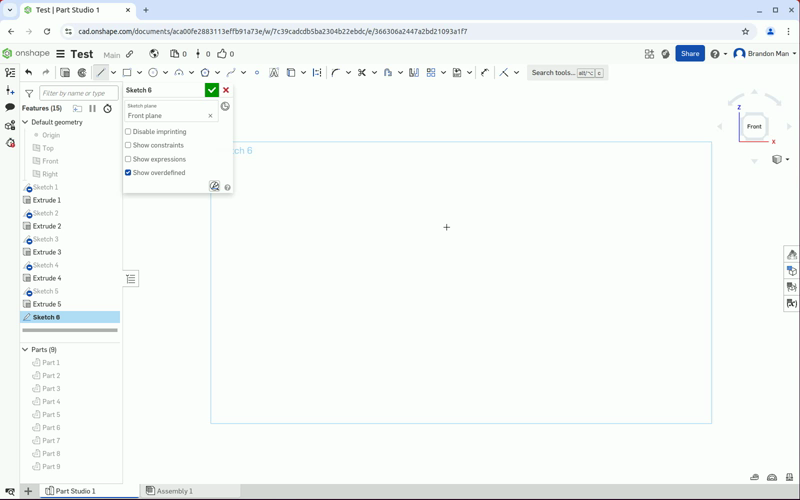
key_up(shift)
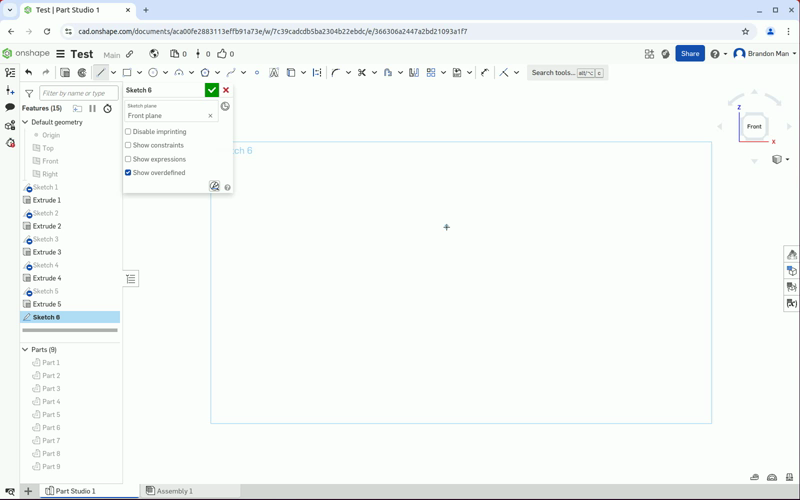
key_down(shift)
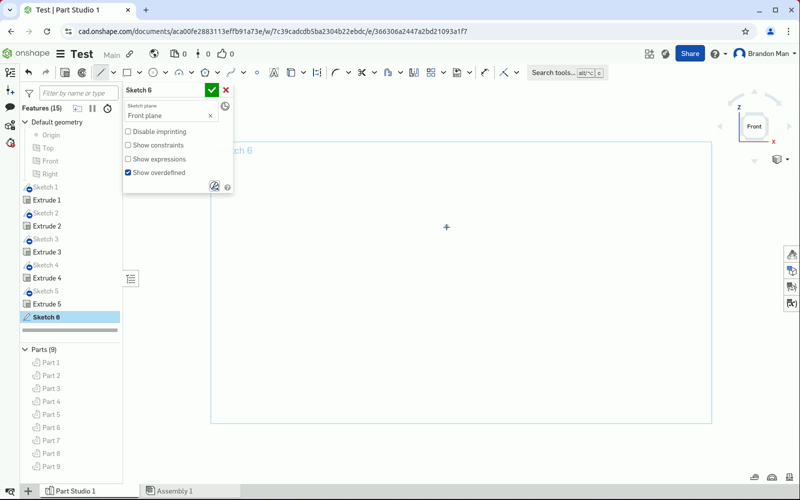
mouse_move(476, 226)
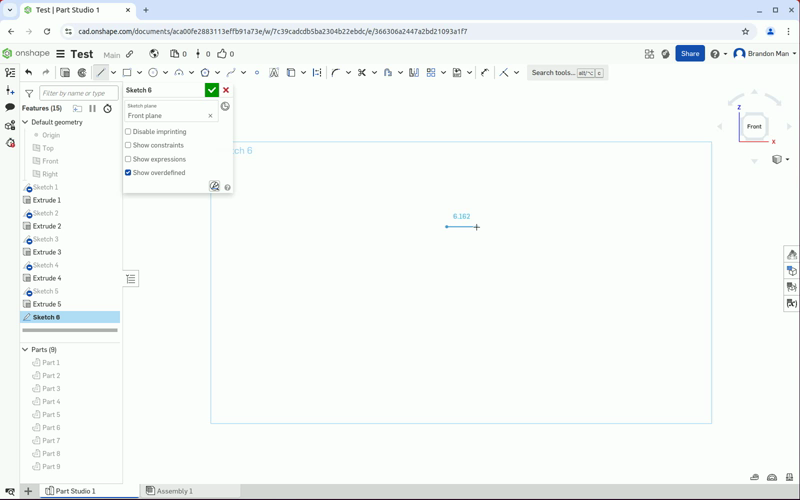
mouse_move(452, 282)
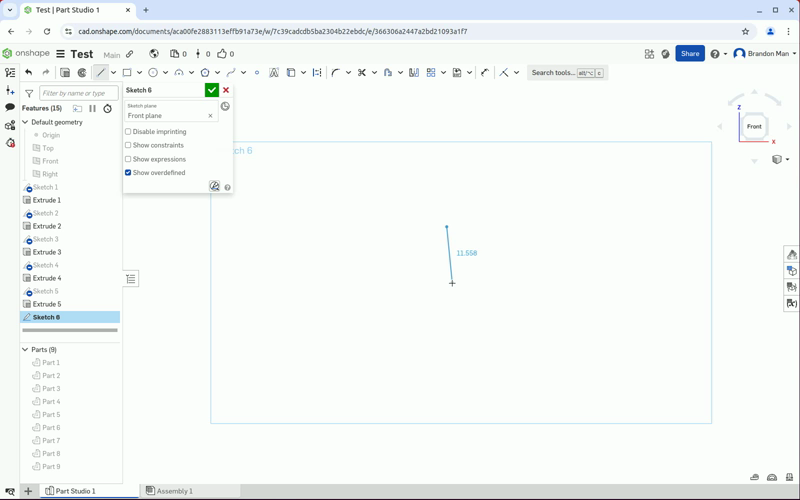
click(452, 282)
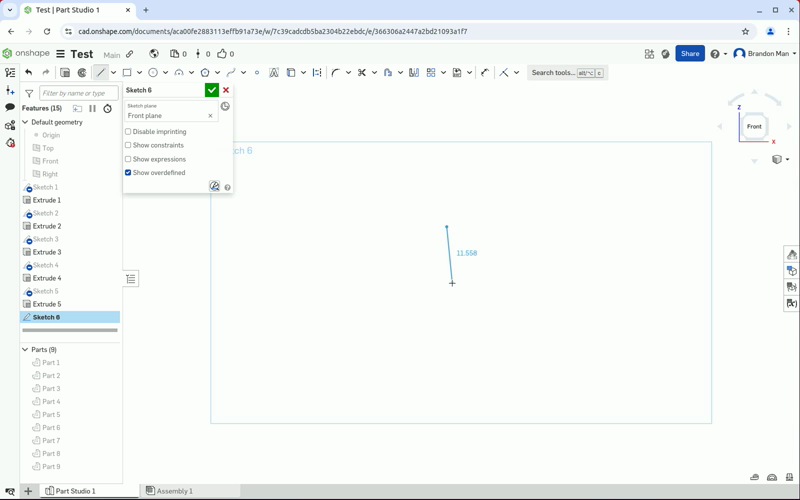
key_up(shift)
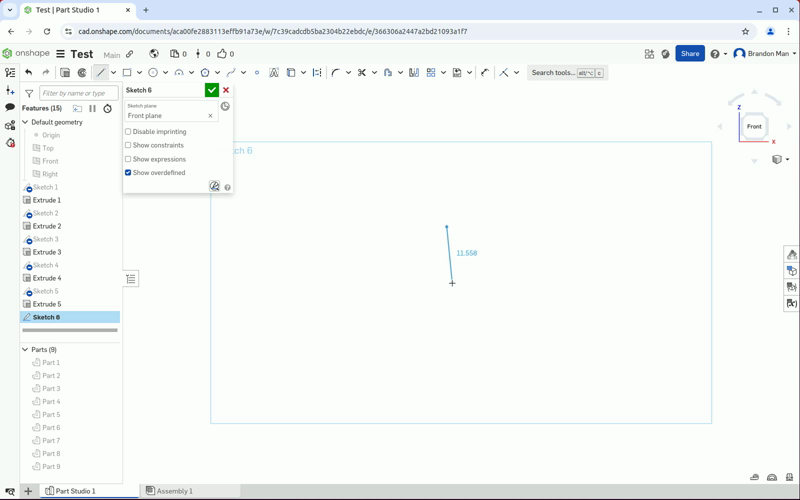
key(esc)
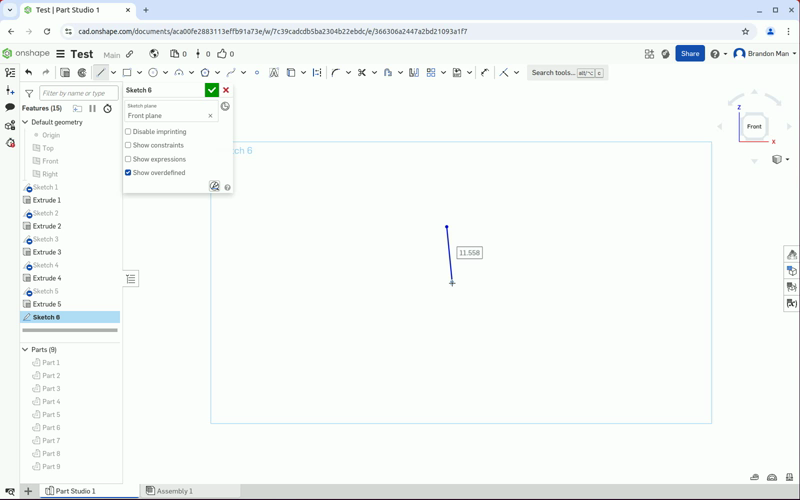
key(a)
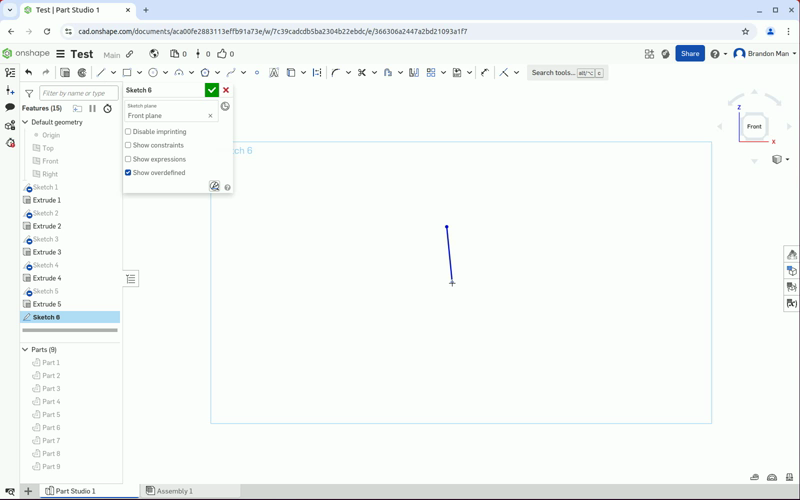
mouse_move(452, 282)
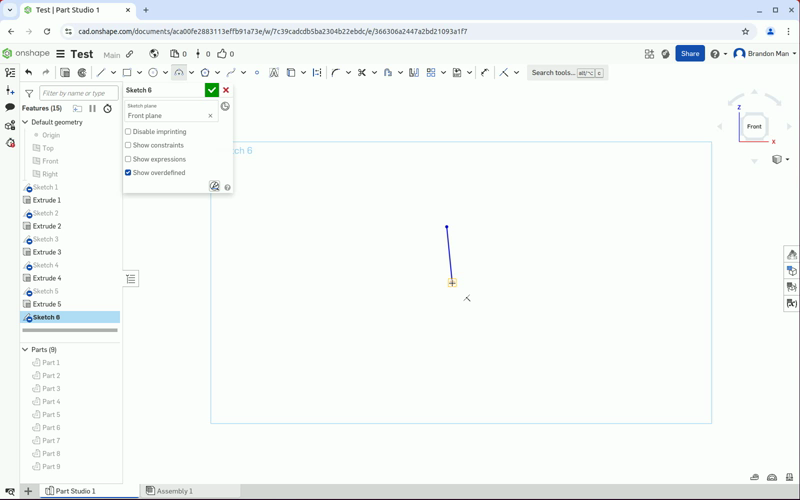
click(452, 282)
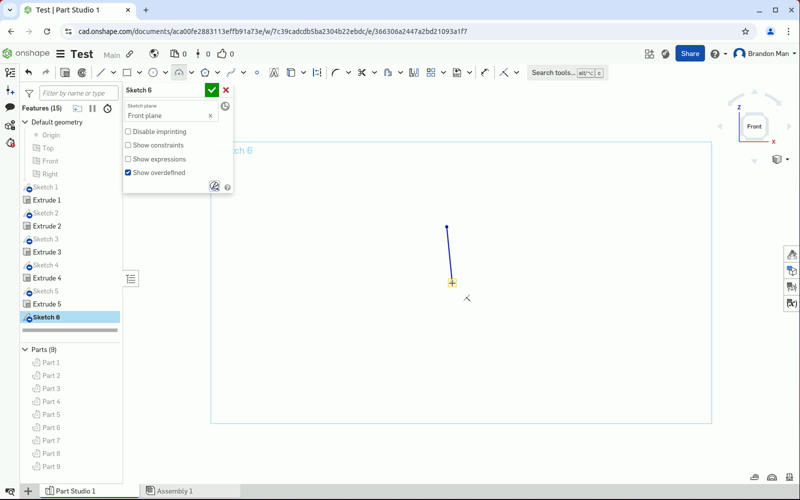
key_down(shift)
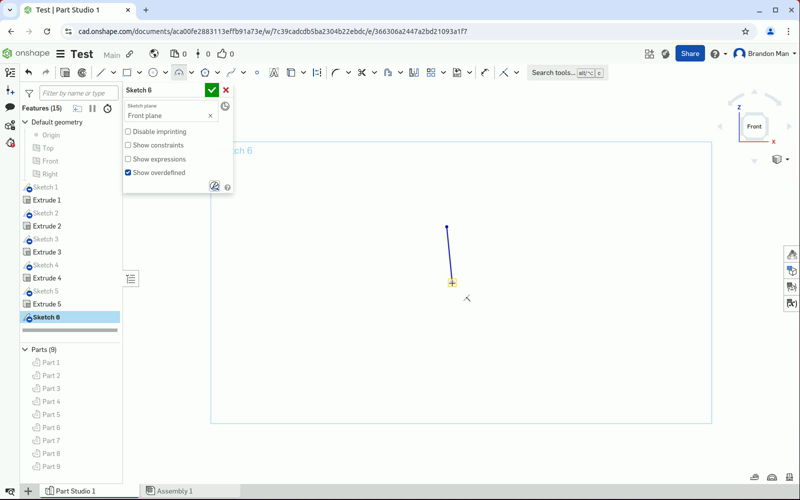
mouse_move(461, 291)
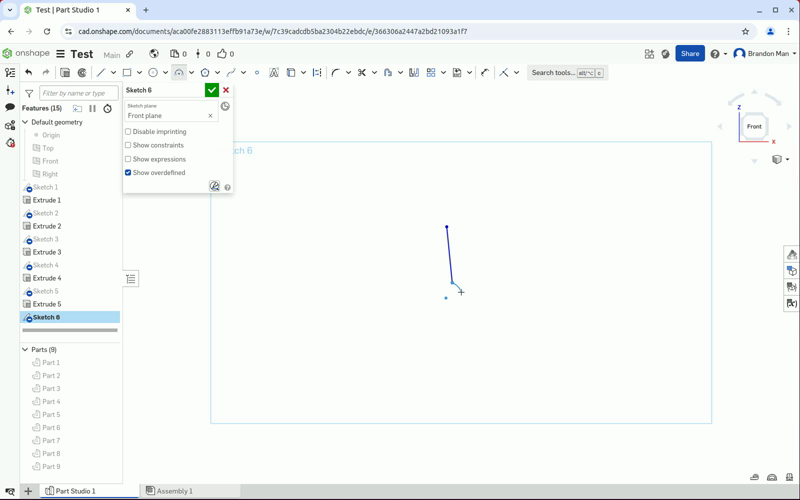
click(461, 291)
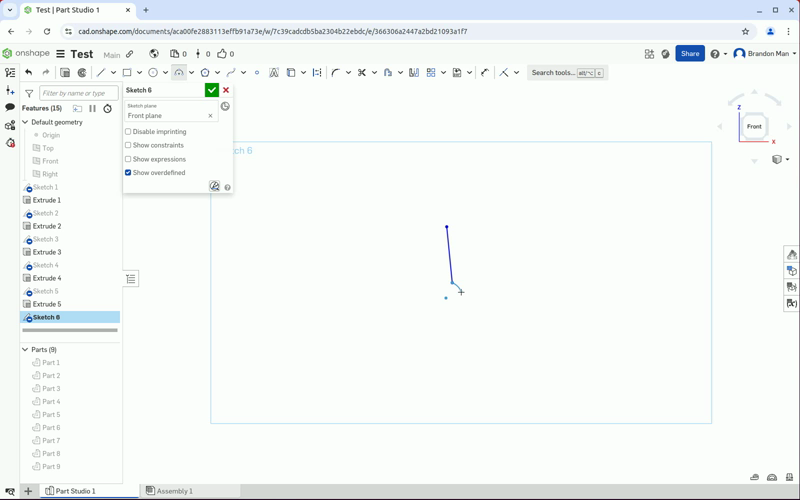
mouse_move(467, 276)
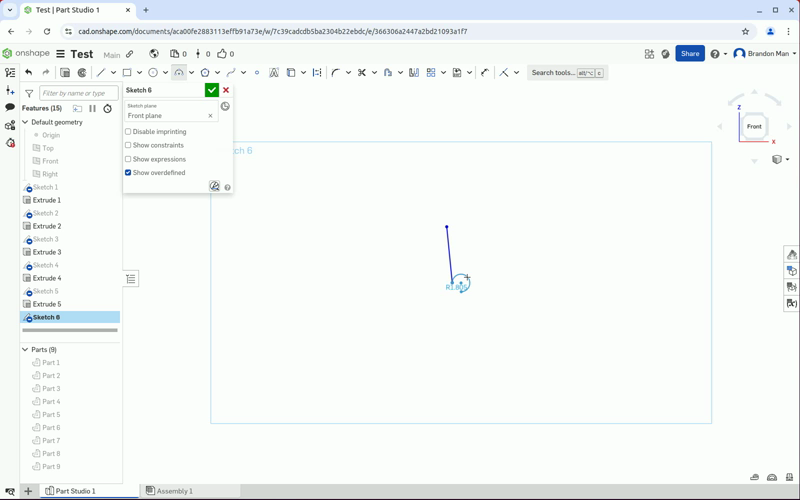
click(467, 276)
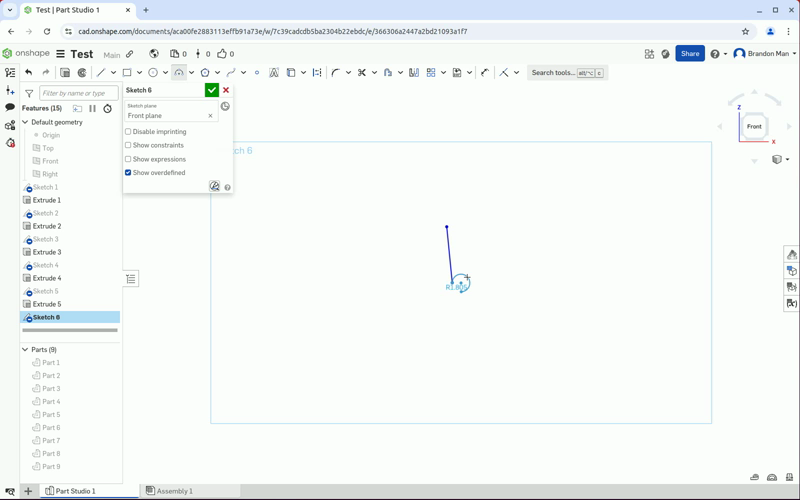
key_up(shift)
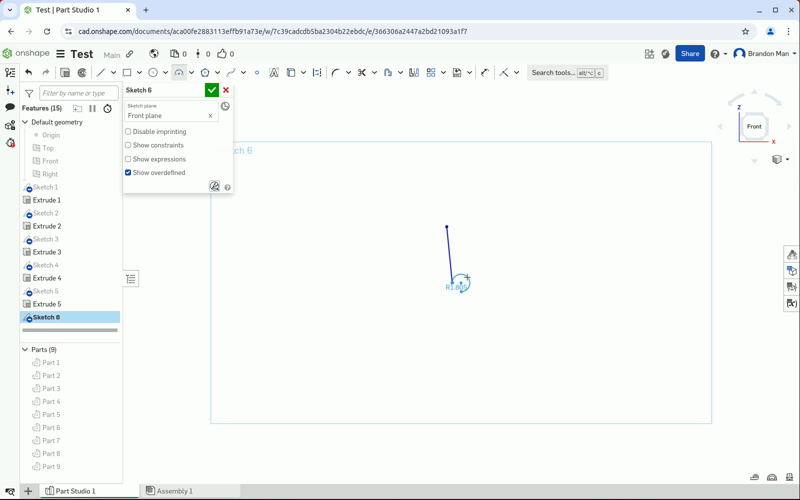
key(esc)
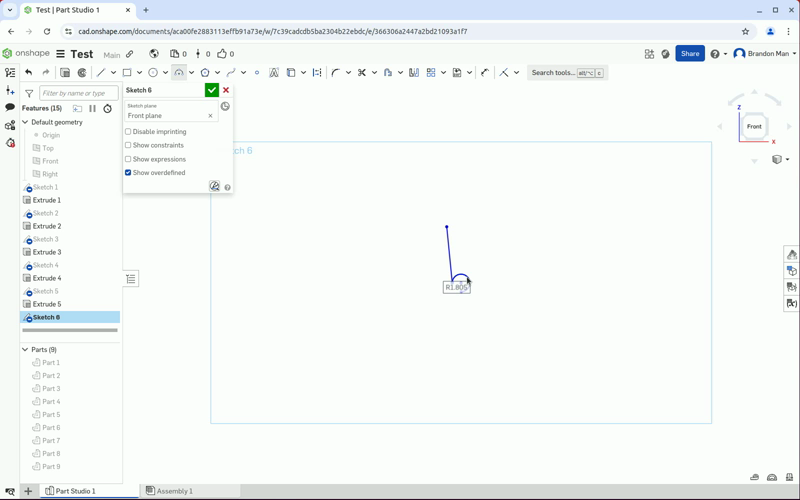
key(l)
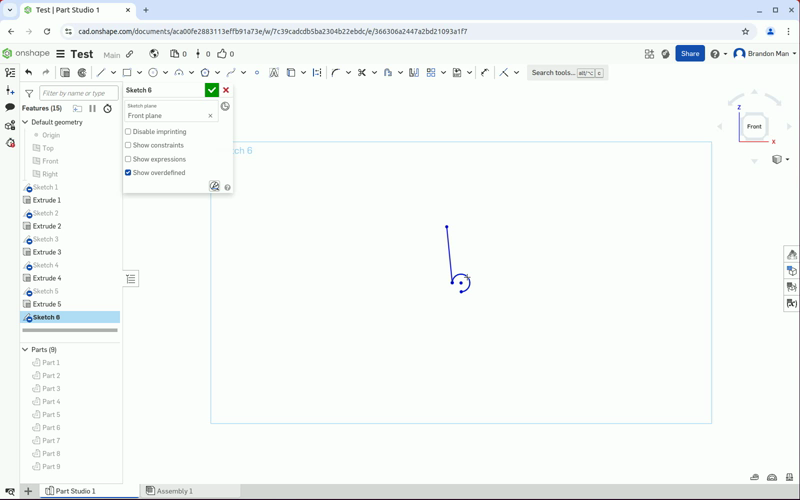
mouse_move(461, 291)
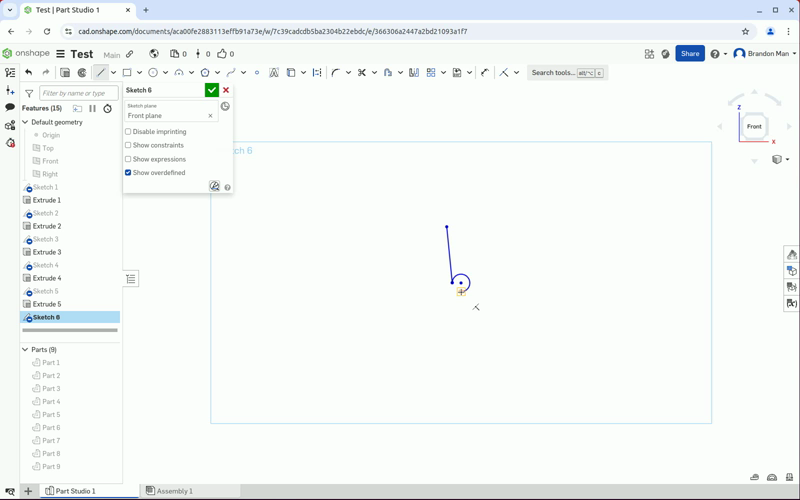
click(461, 291)
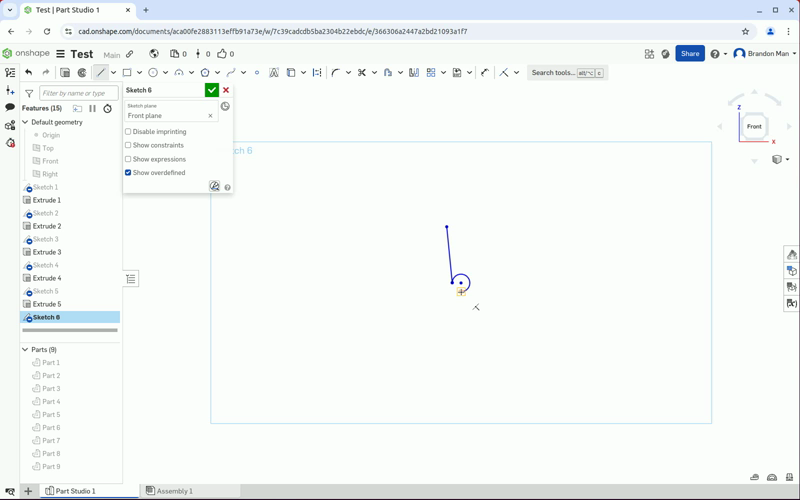
key_down(shift)
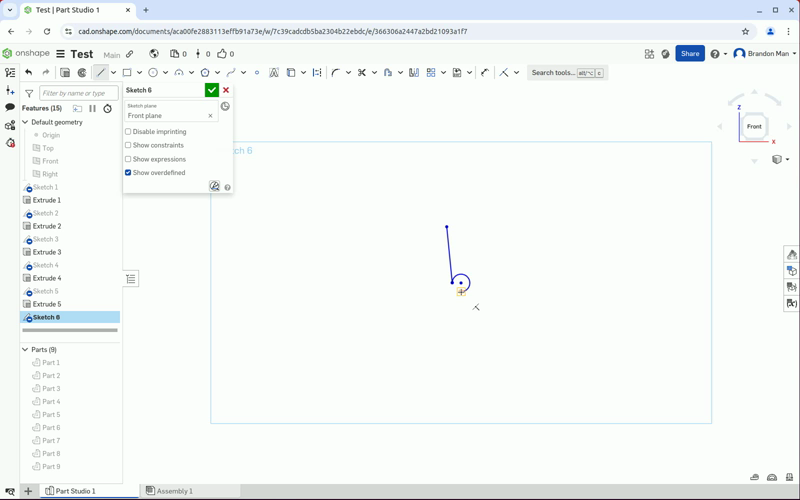
mouse_move(491, 291)
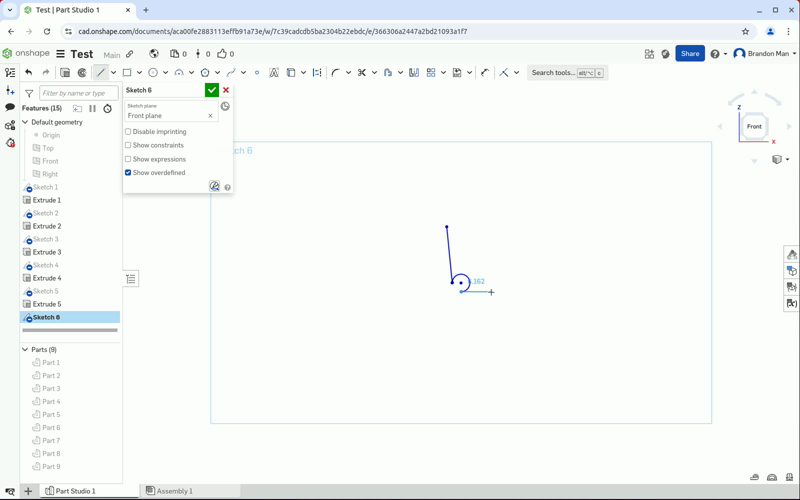
mouse_move(502, 290)
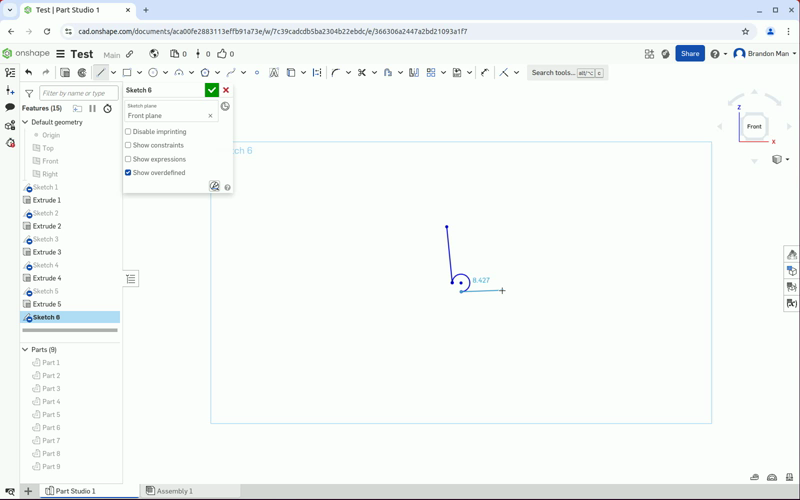
click(502, 290)
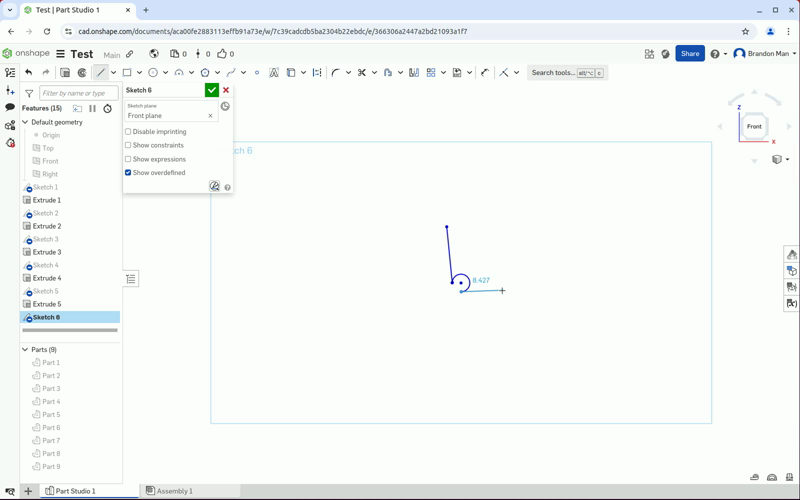
key_up(shift)
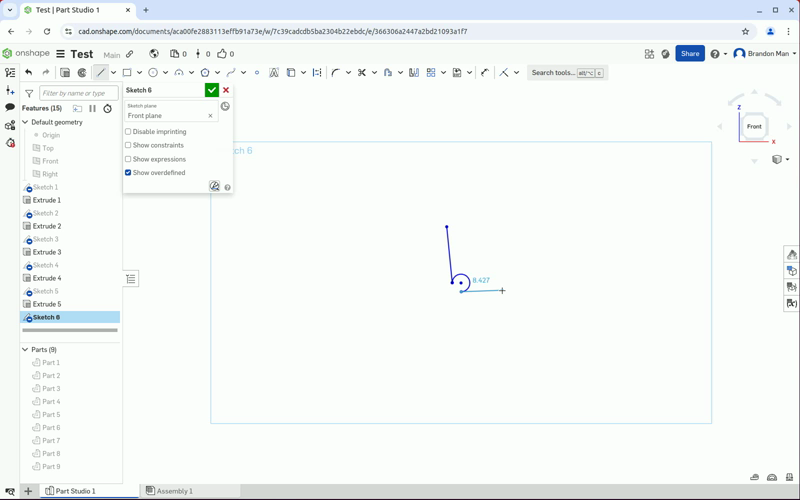
key(esc)
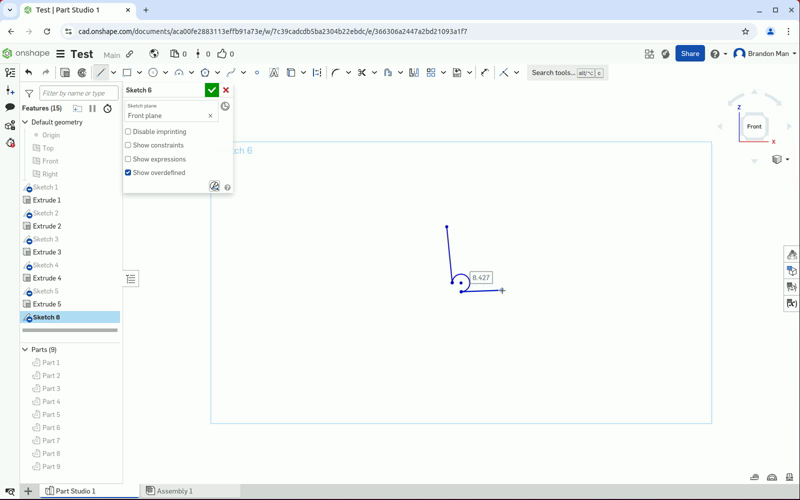
key(a)
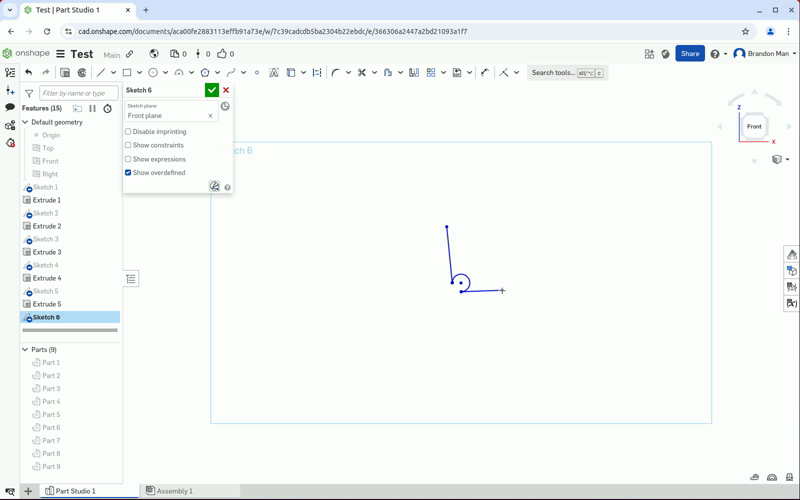
mouse_move(502, 290)
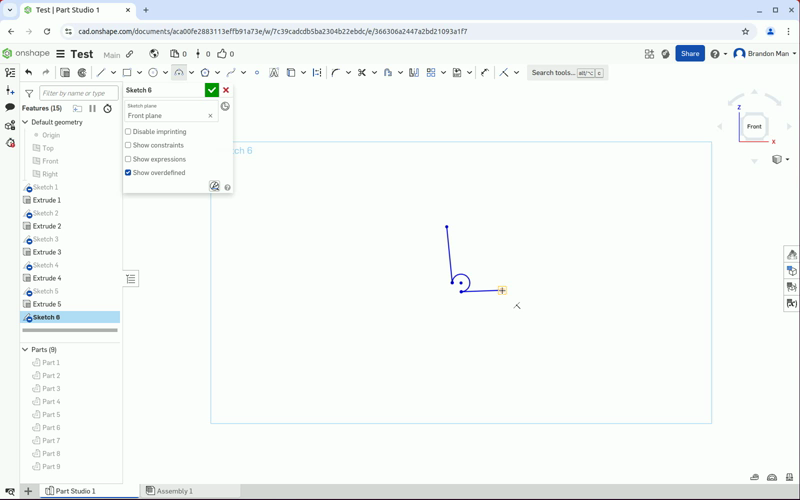
click(502, 290)
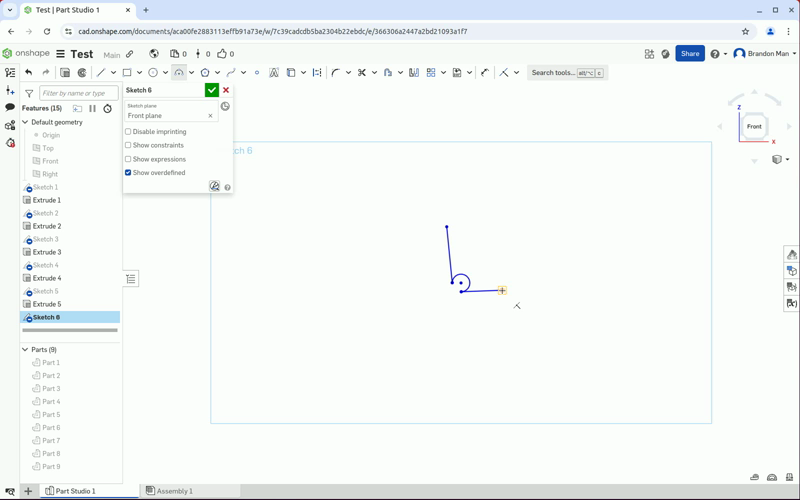
key_down(shift)
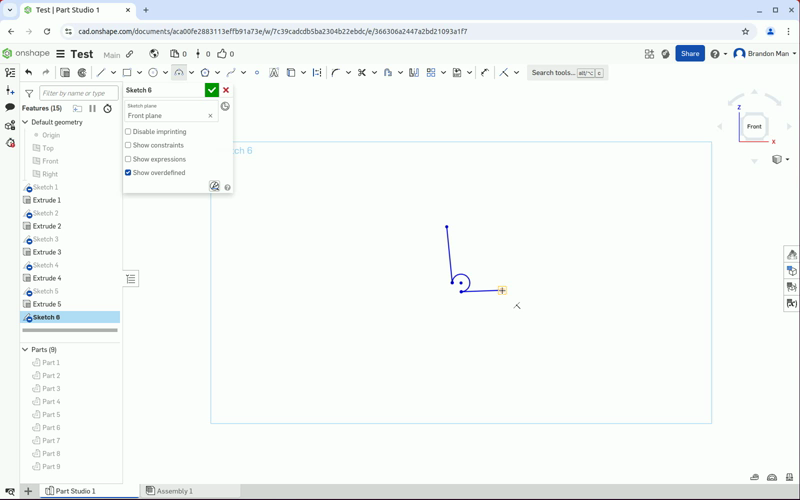
mouse_move(502, 276)
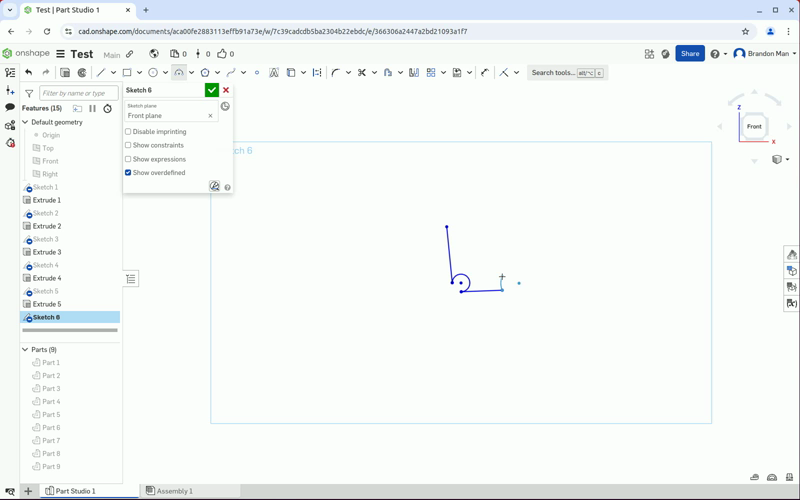
click(502, 276)
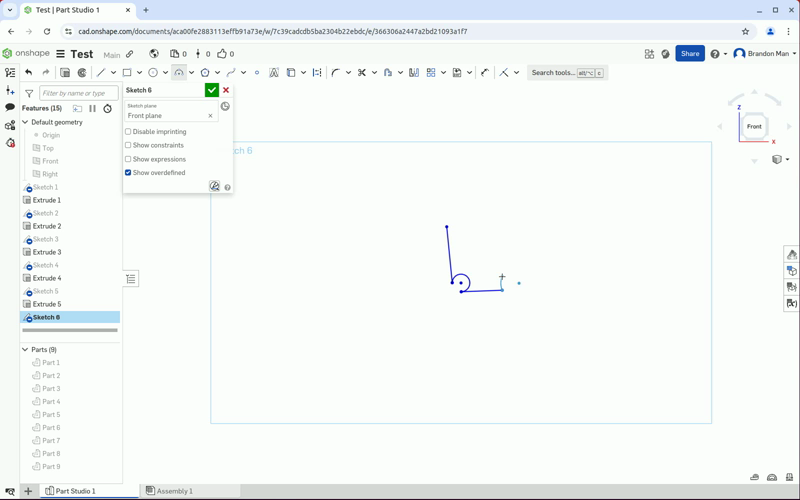
mouse_move(494, 282)
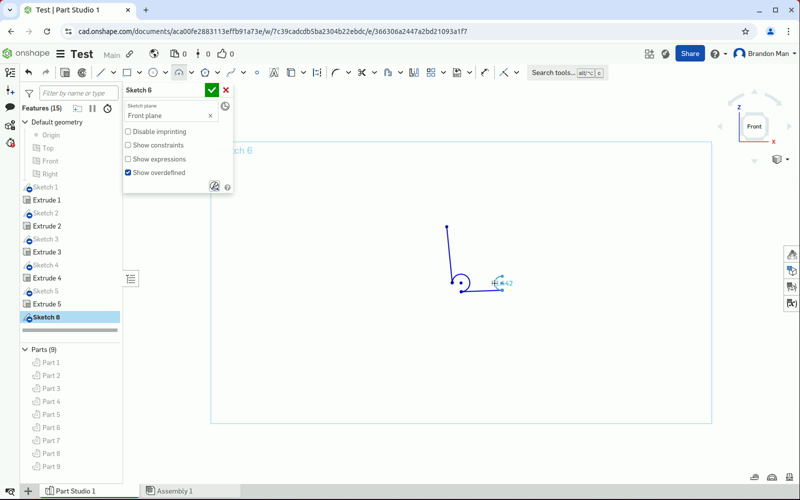
click(494, 282)
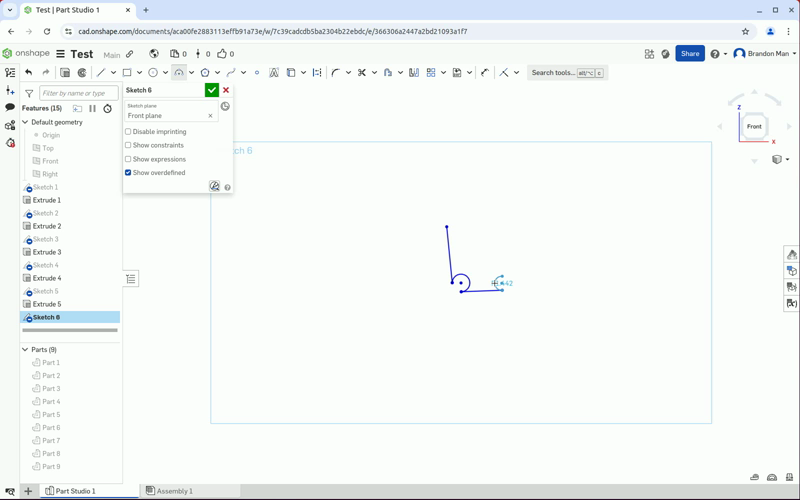
key_up(shift)
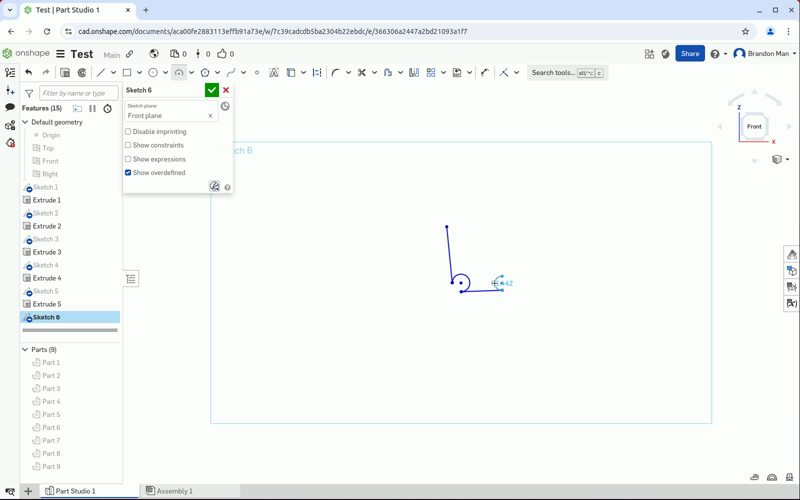
key(esc)
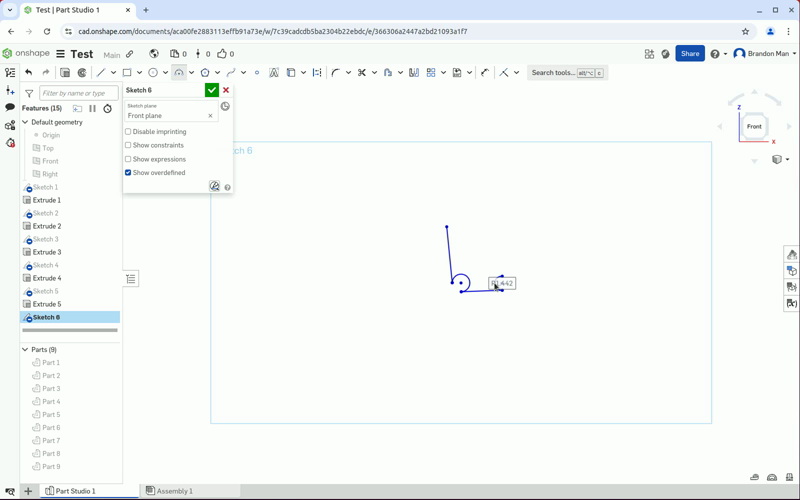
key(l)
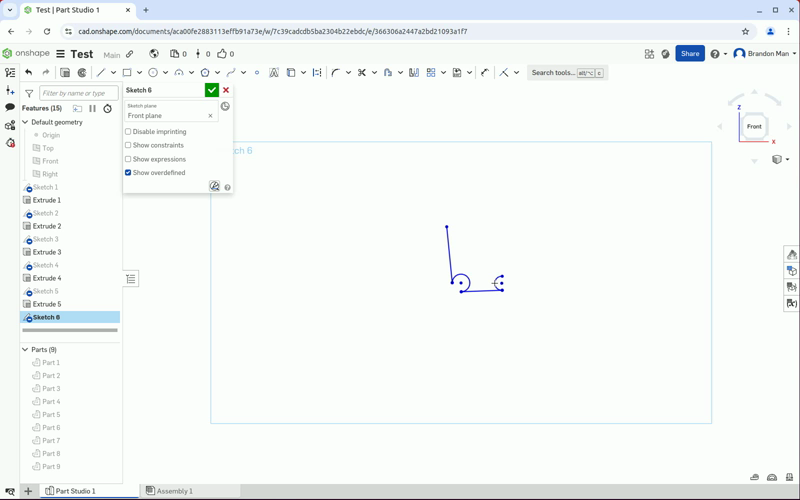
mouse_move(502, 276)
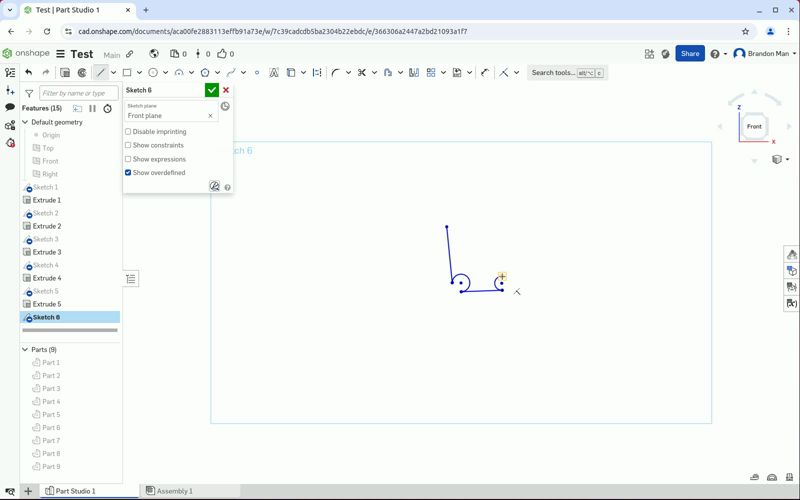
click(502, 276)
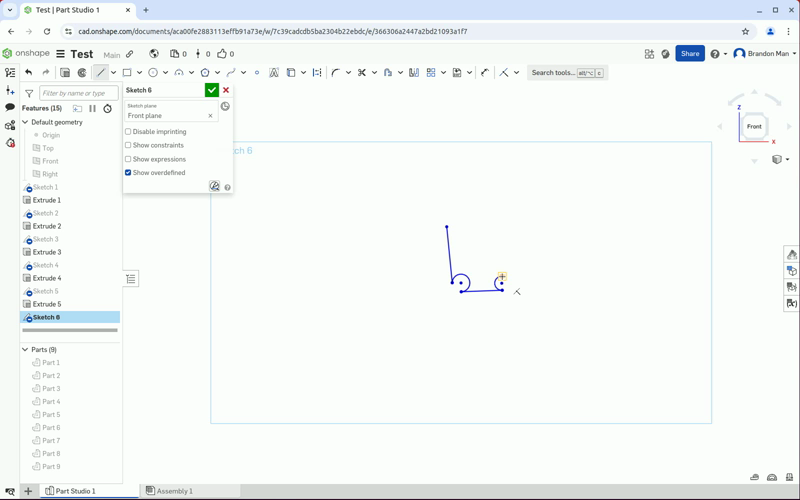
key_down(shift)
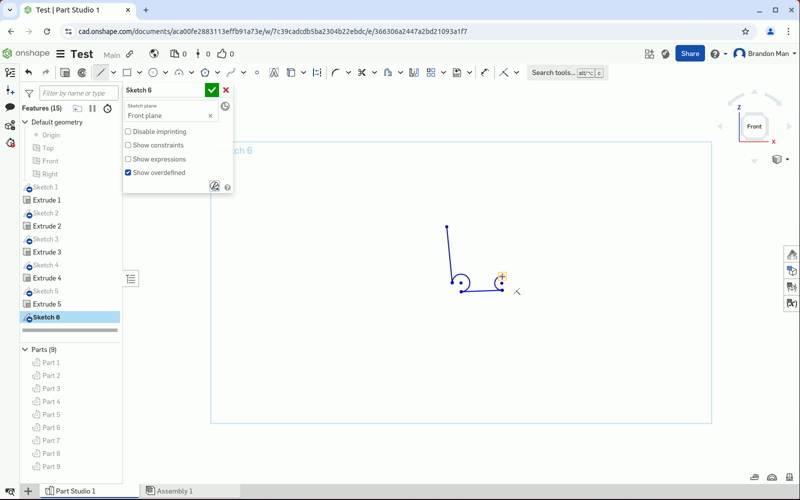
mouse_move(532, 276)
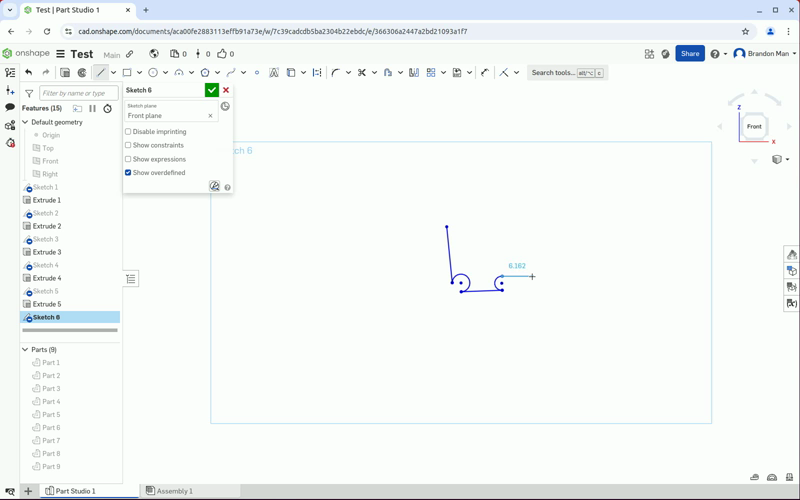
mouse_move(478, 275)
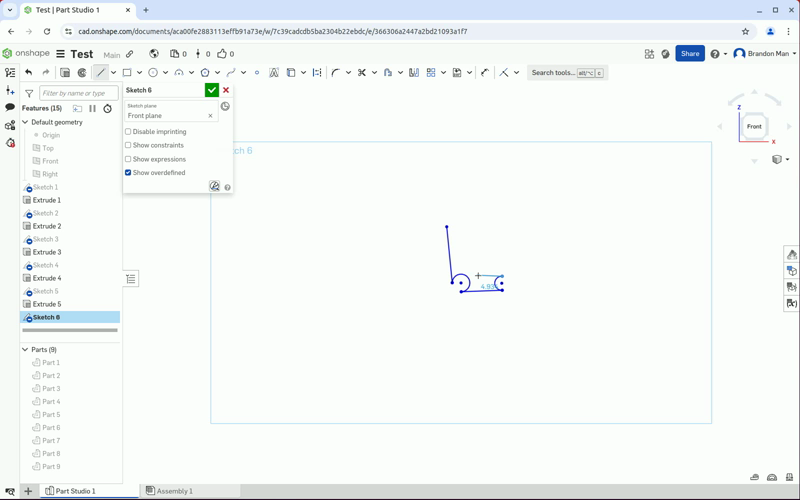
click(478, 275)
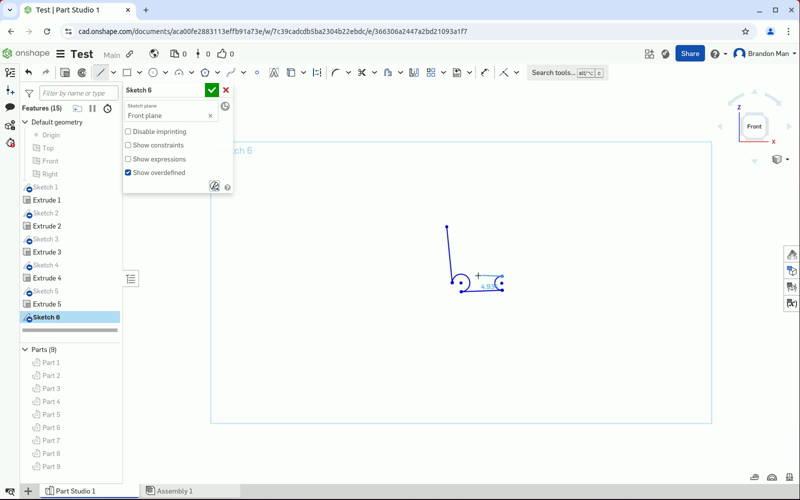
key_up(shift)
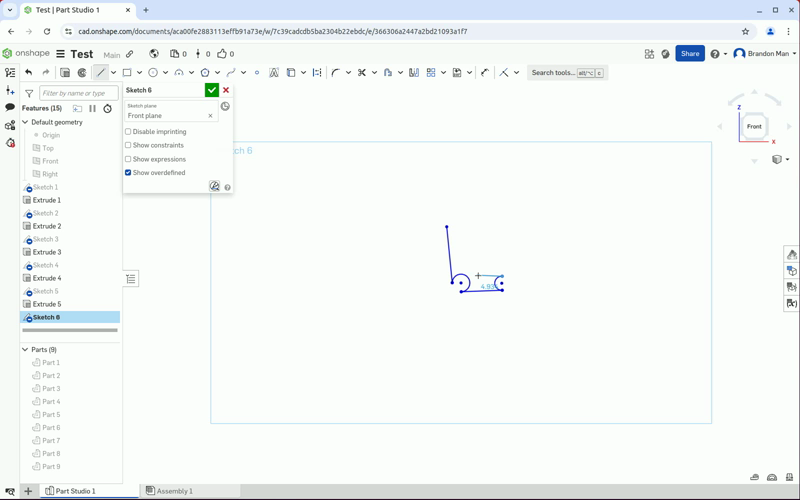
key(esc)
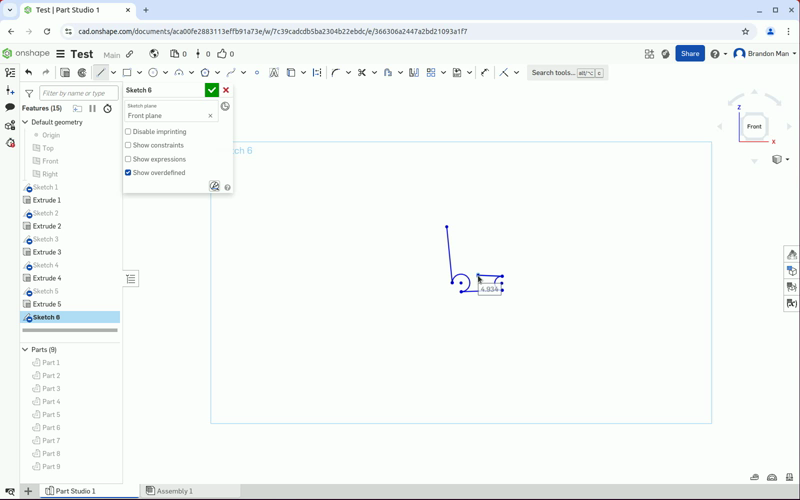
key(a)
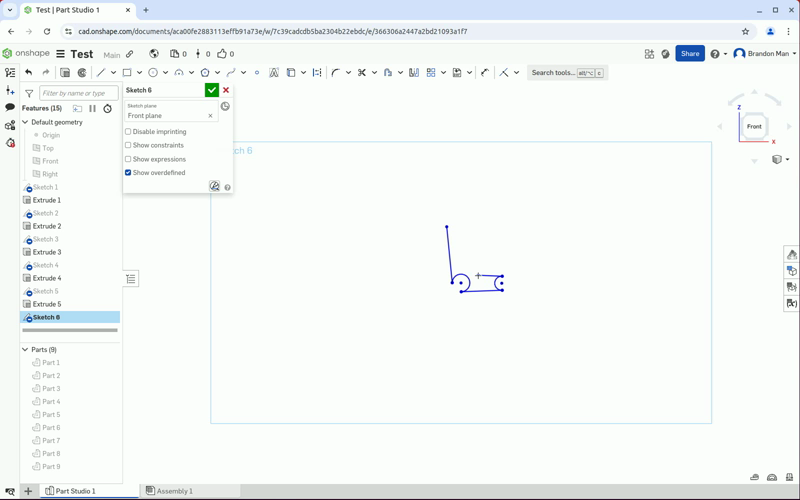
mouse_move(478, 275)
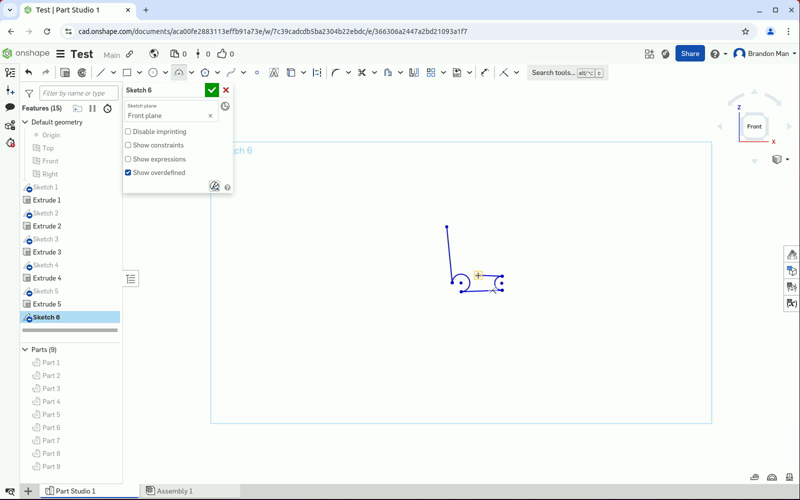
click(478, 275)
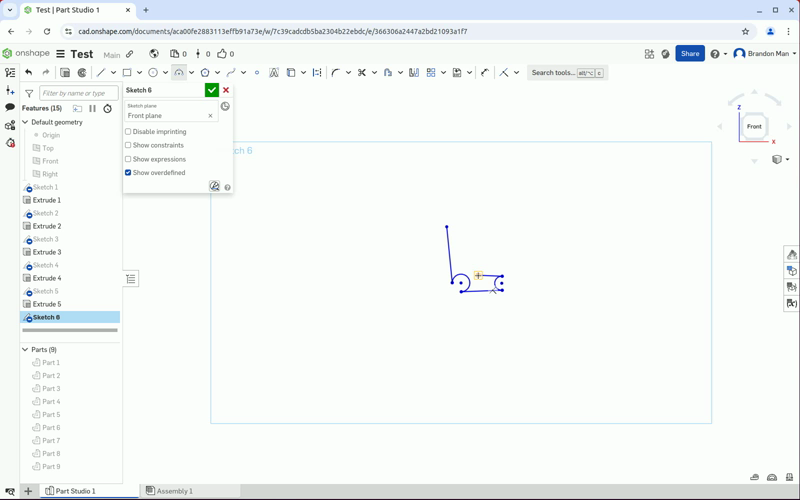
key_down(shift)
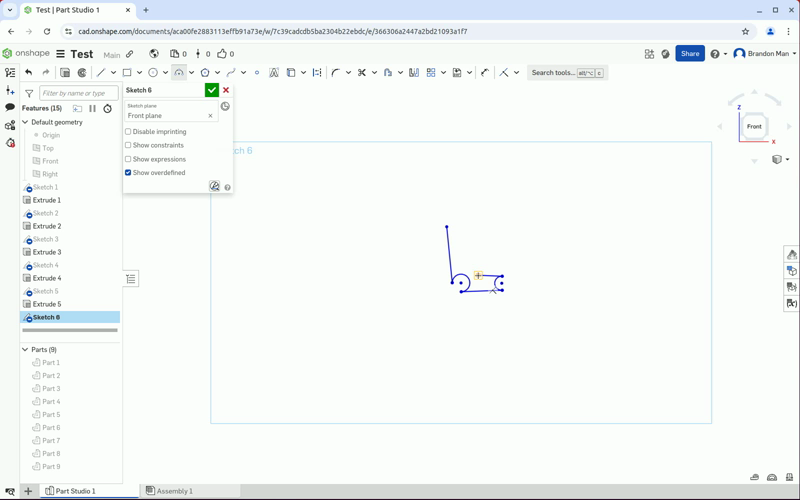
mouse_move(471, 267)
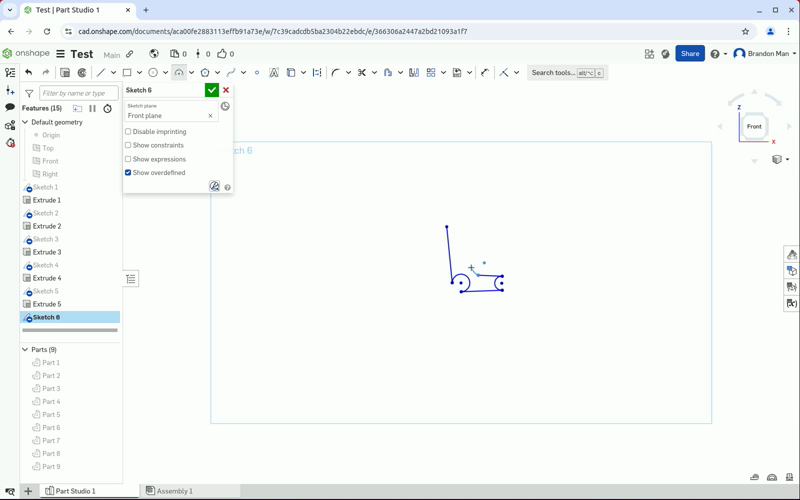
click(471, 267)
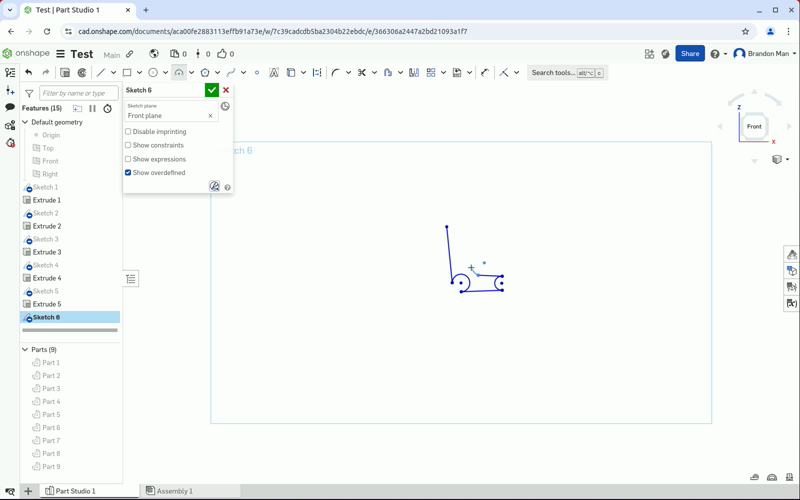
mouse_move(472, 272)
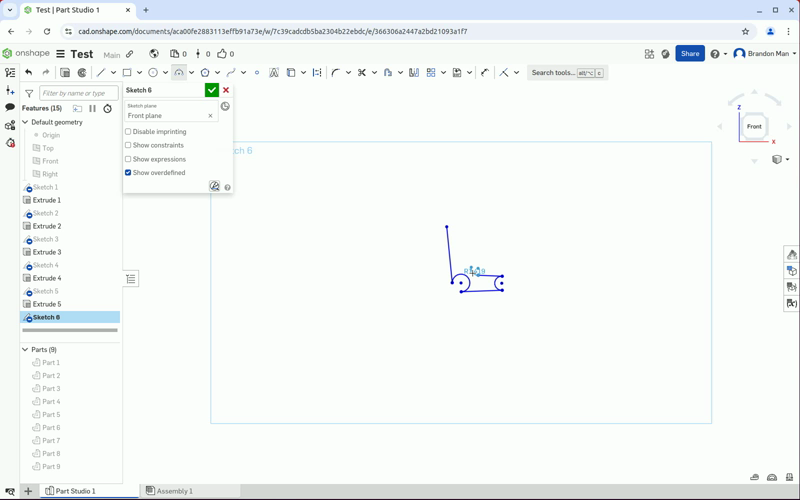
click(472, 272)
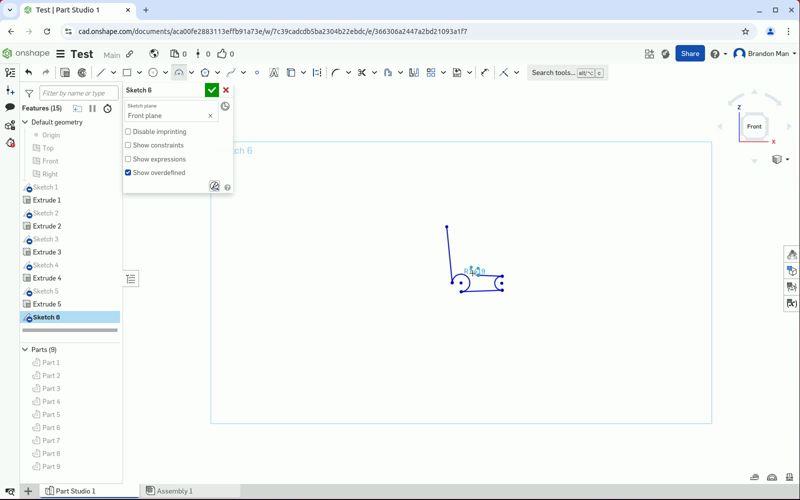
key_up(shift)
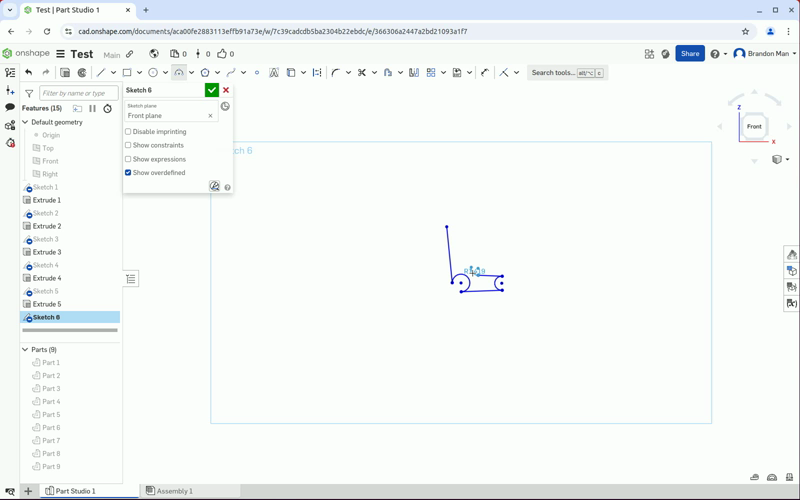
key(esc)
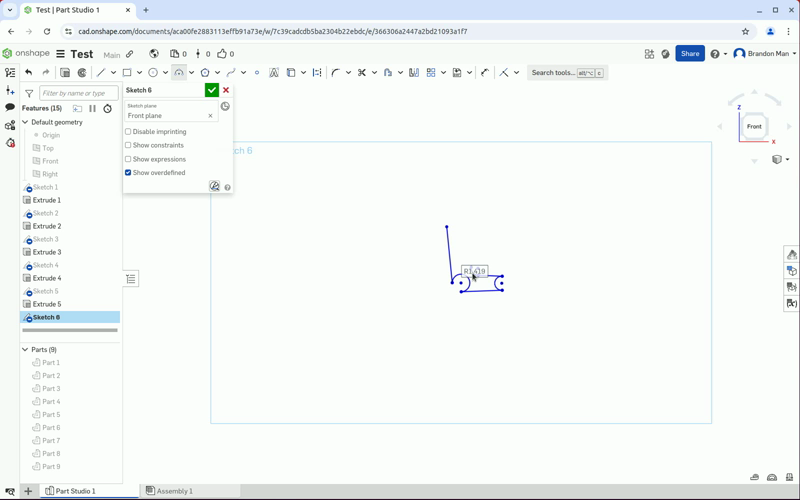
key(l)
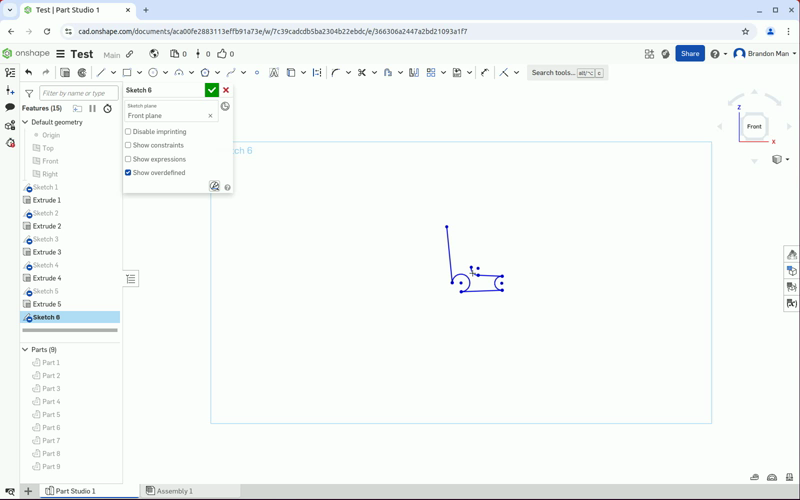
mouse_move(471, 267)
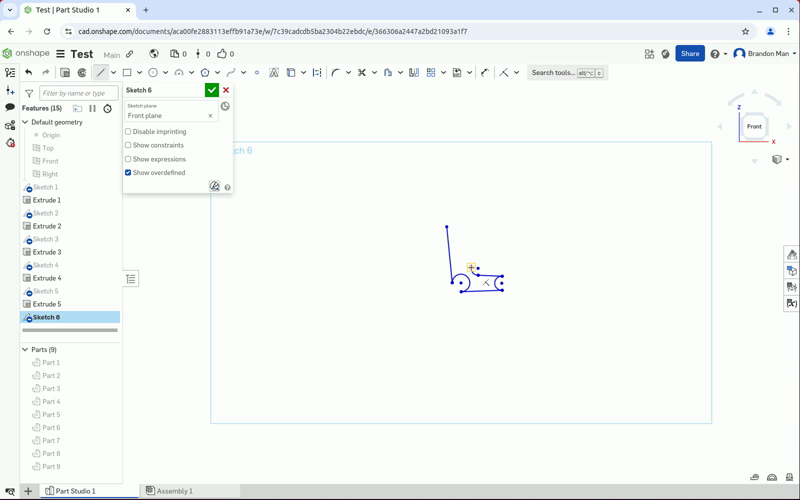
click(471, 267)
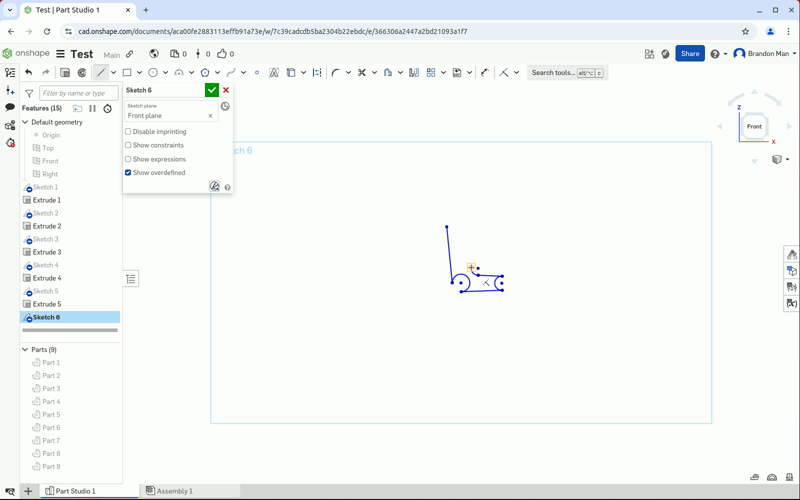
key_down(shift)
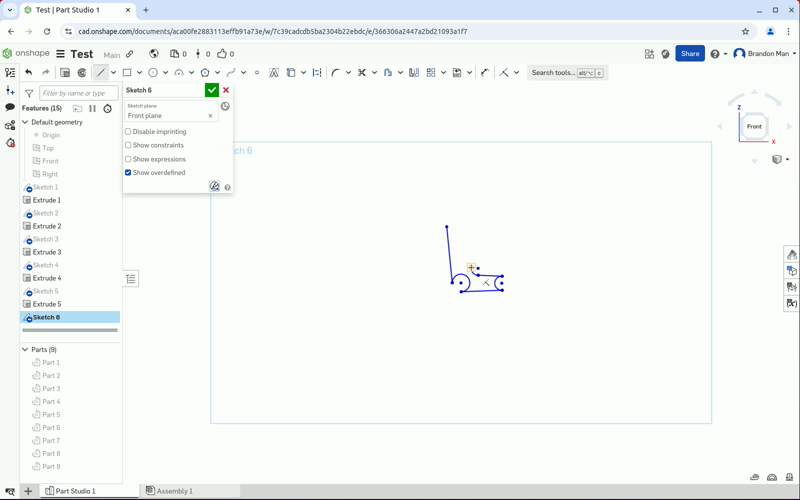
mouse_move(501, 267)
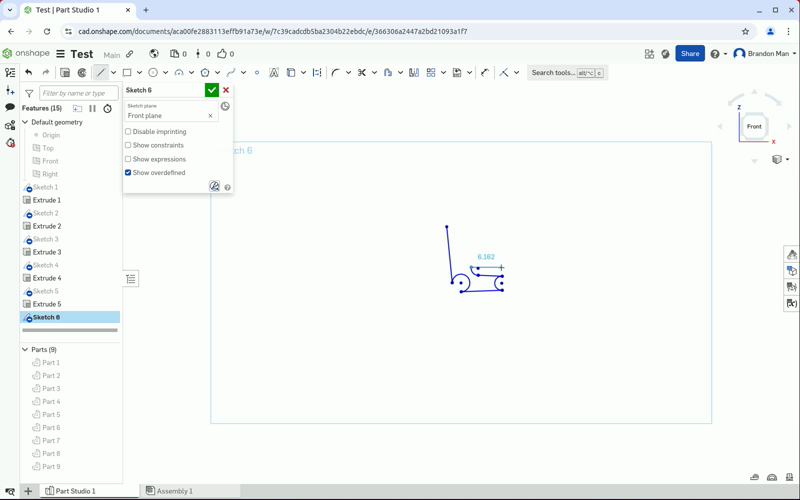
mouse_move(475, 226)
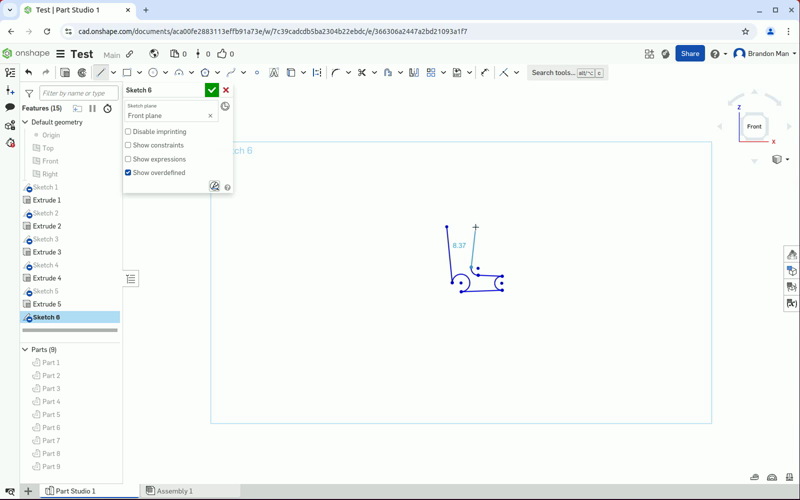
click(475, 226)
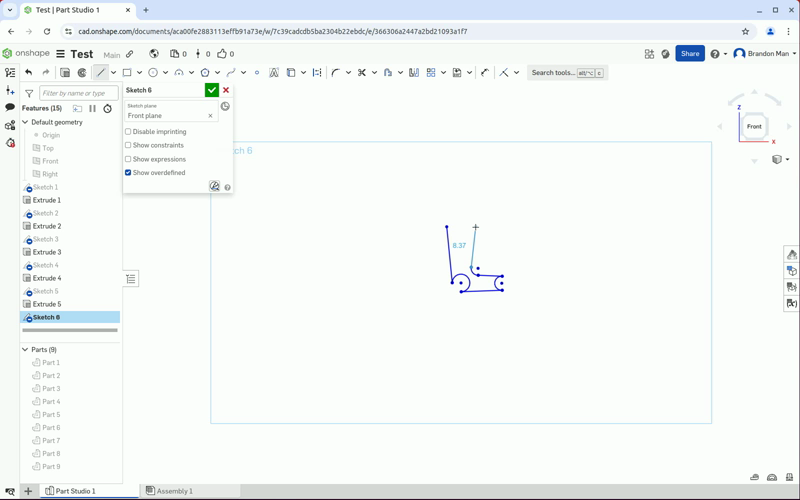
key_up(shift)
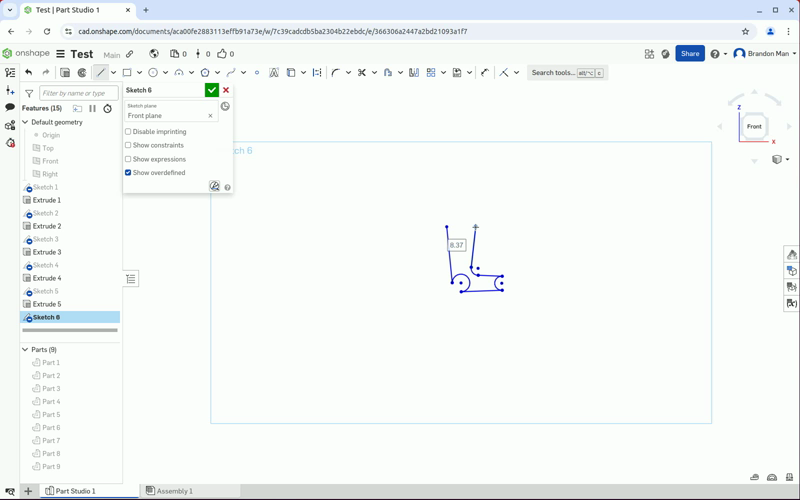
key(esc)
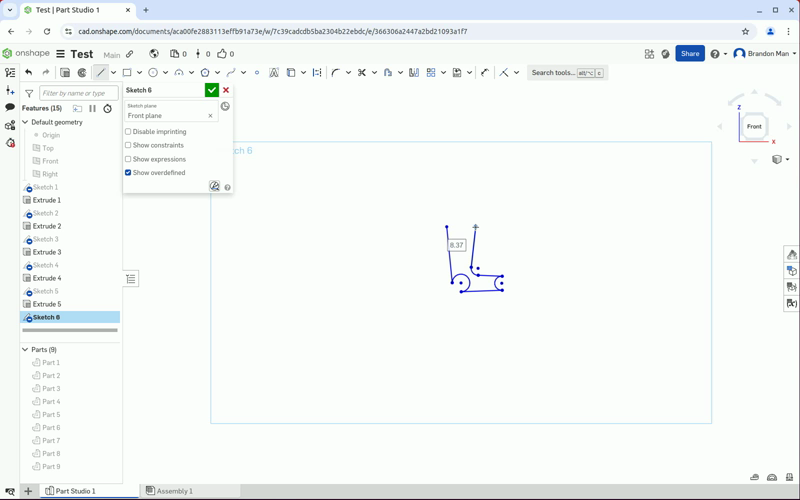
key(a)
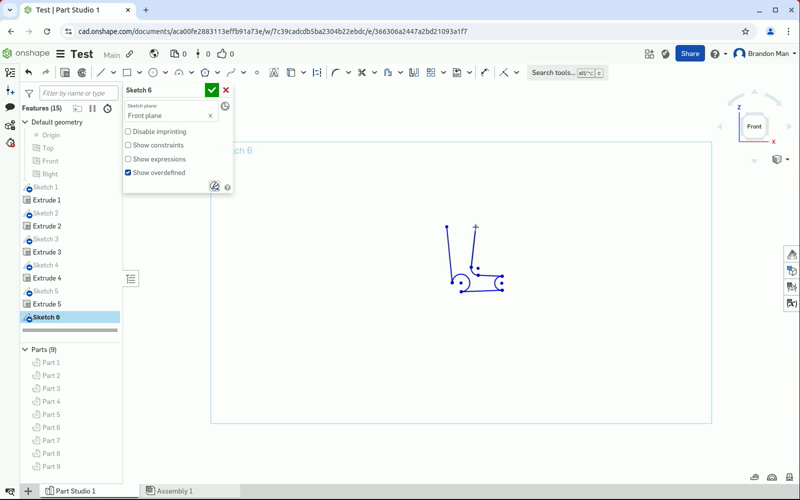
mouse_move(475, 226)
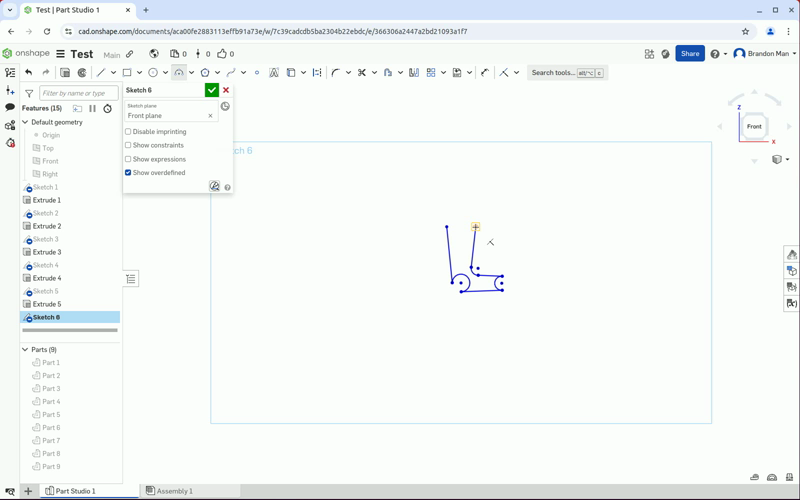
click(475, 226)
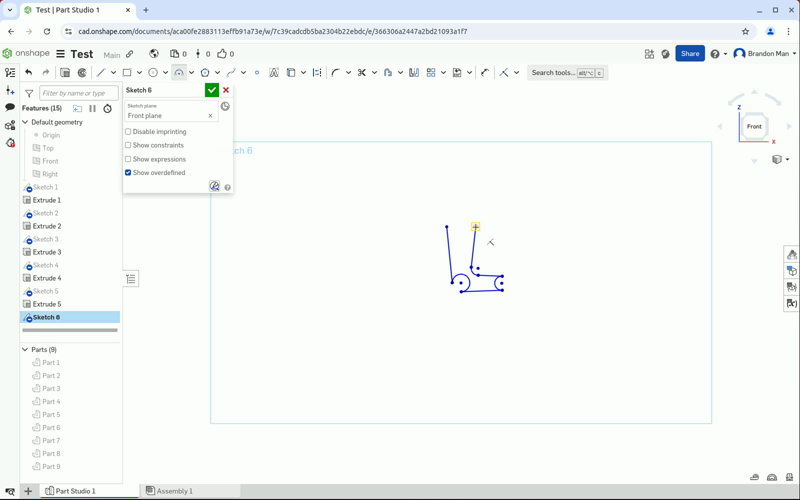
mouse_move(446, 226)
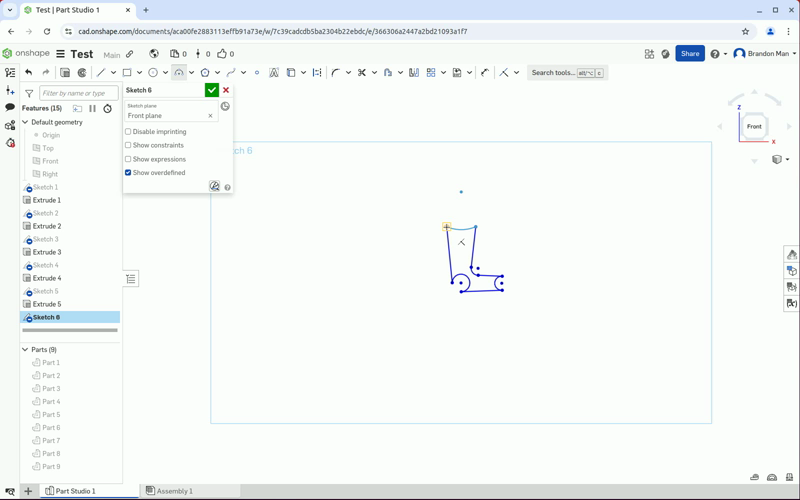
click(446, 226)
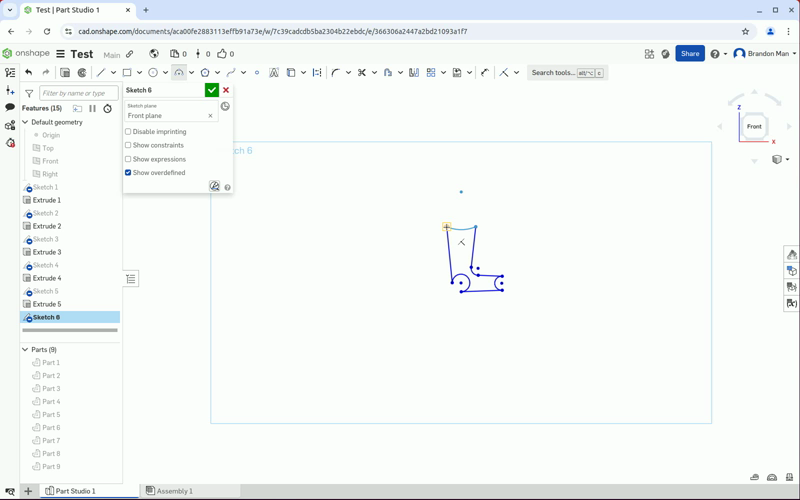
key_down(shift)
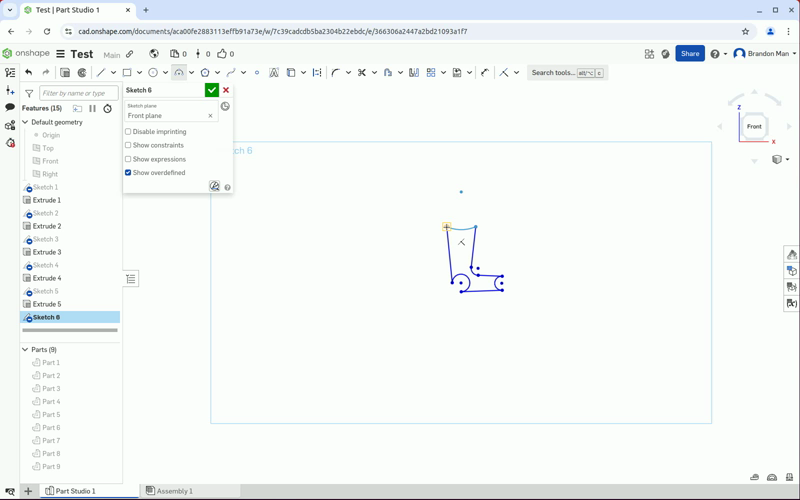
mouse_move(461, 239)
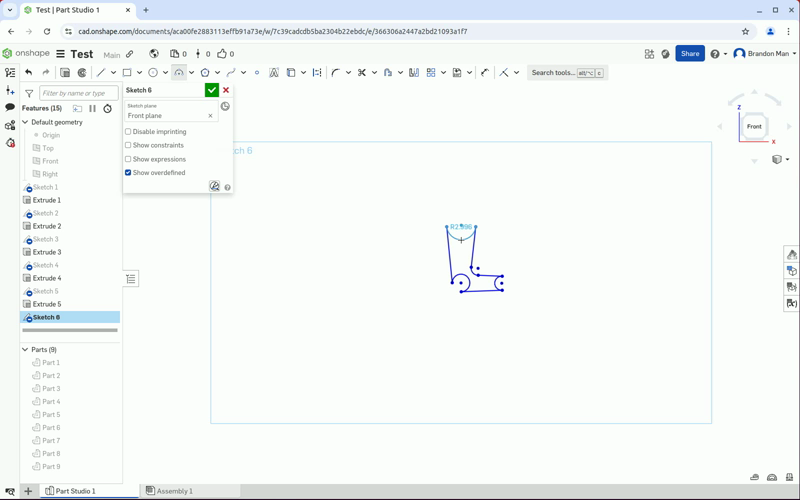
click(461, 239)
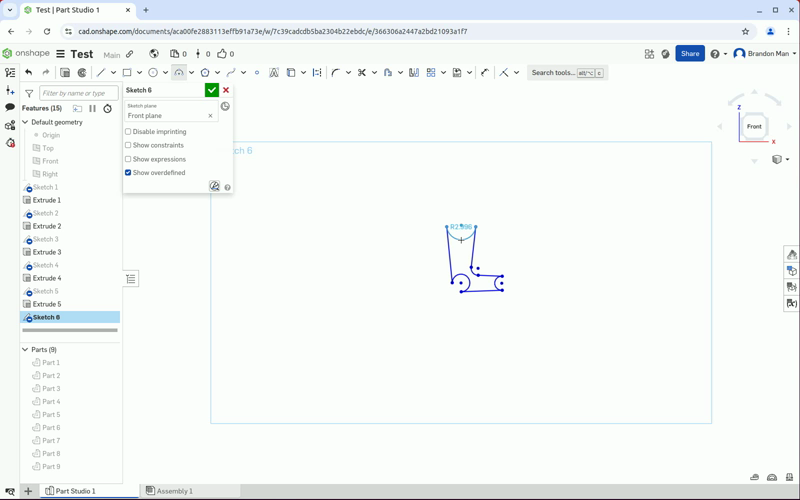
key_up(shift)
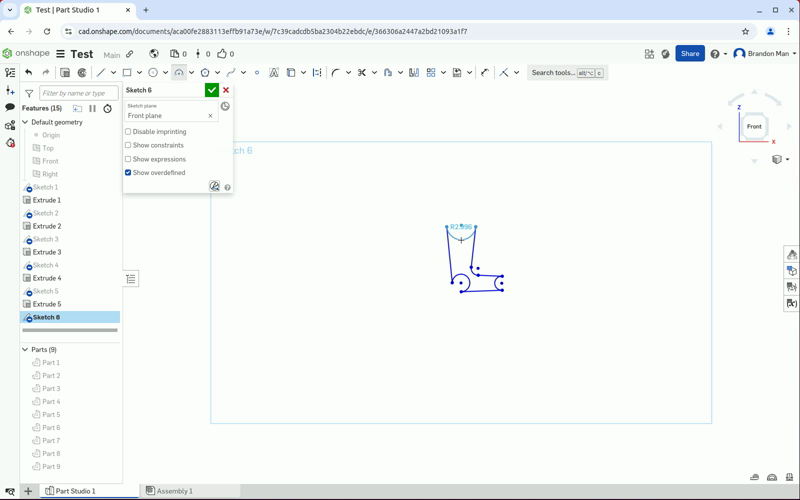
key(esc)
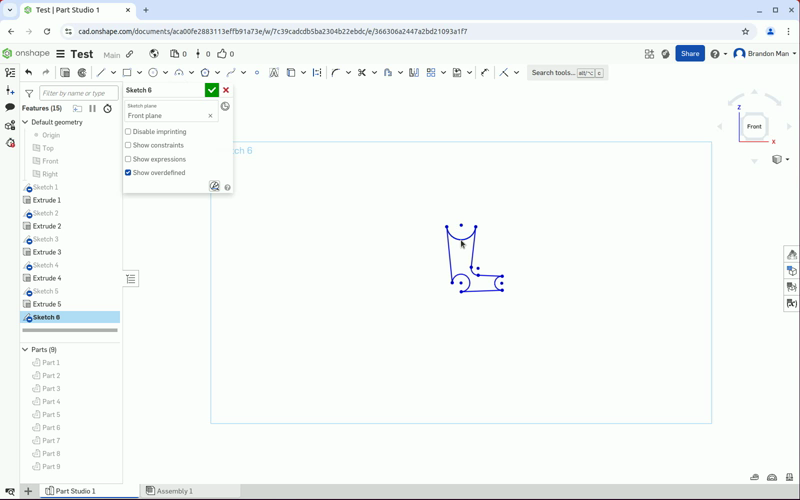
mouse_move(469, 258)
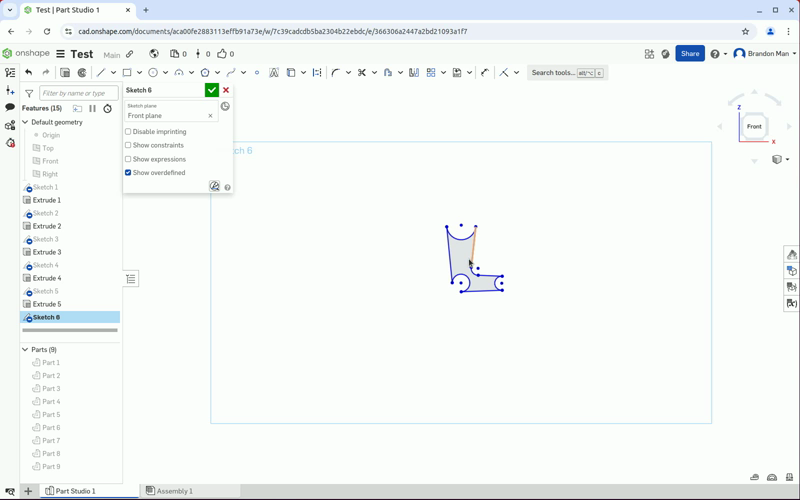
scroll(6)
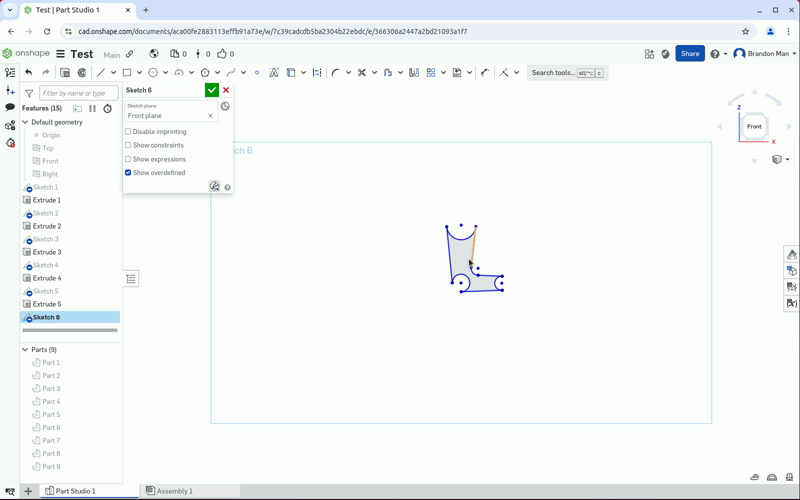
scroll(6)
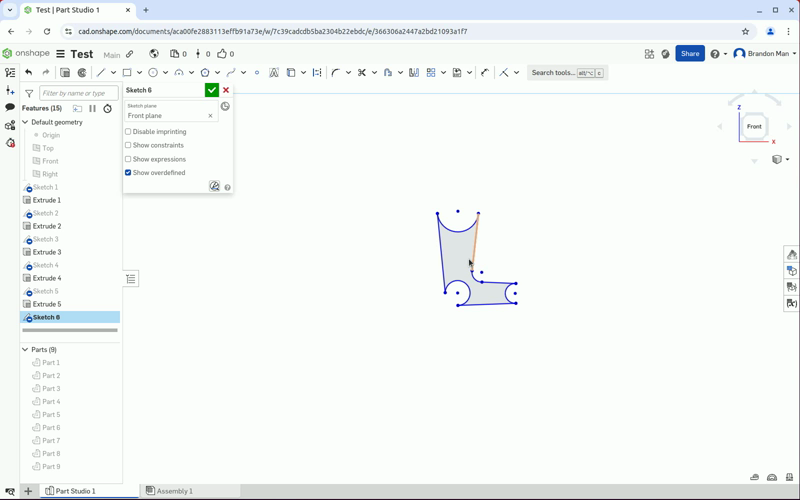
scroll(6)
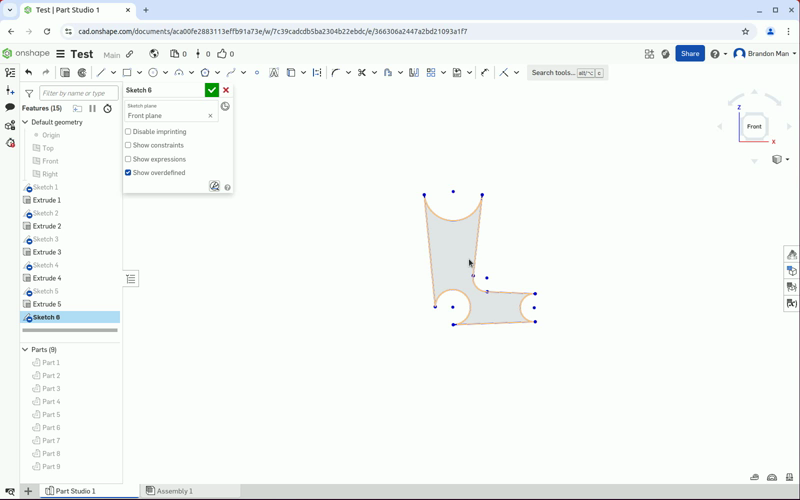
scroll(6)
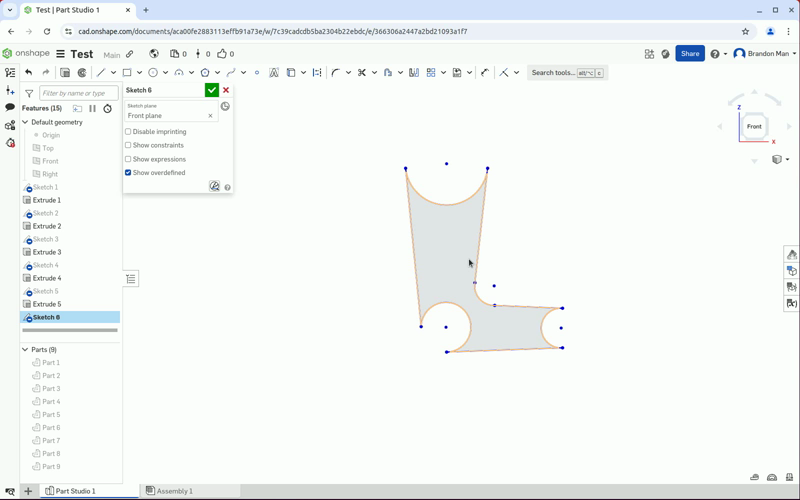
scroll(6)
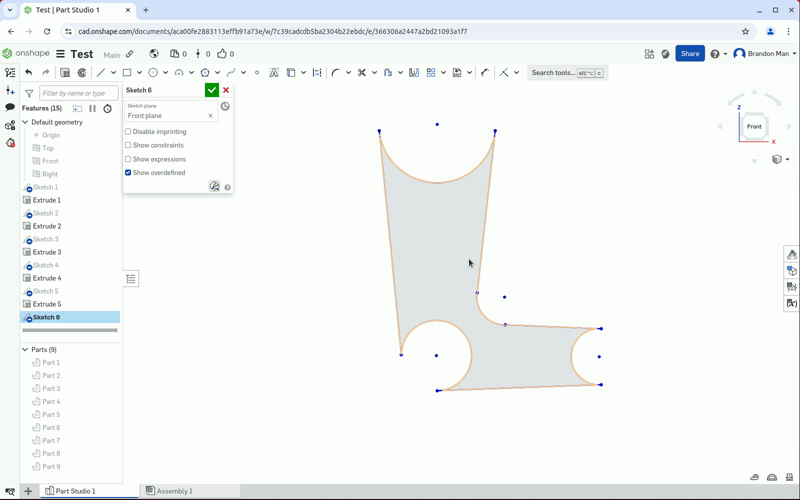
scroll(6)
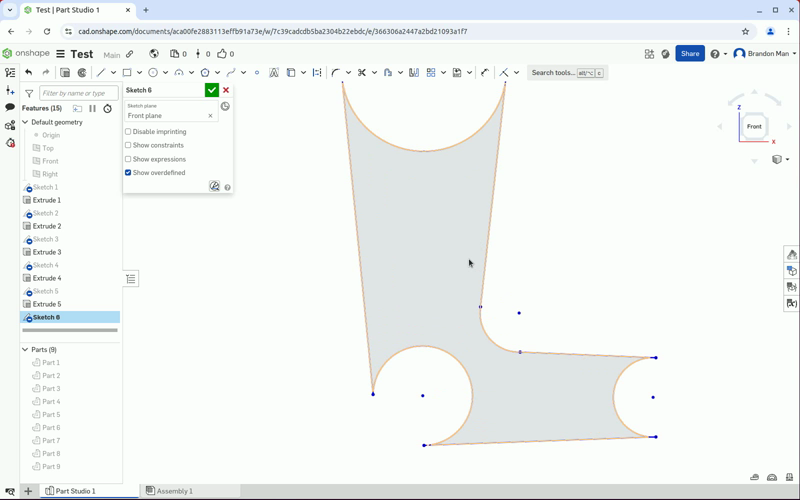
scroll(6)
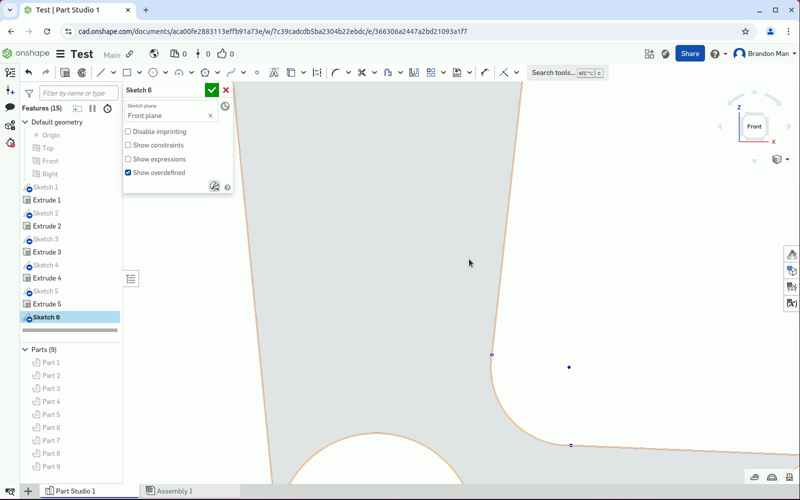
click(469, 258)
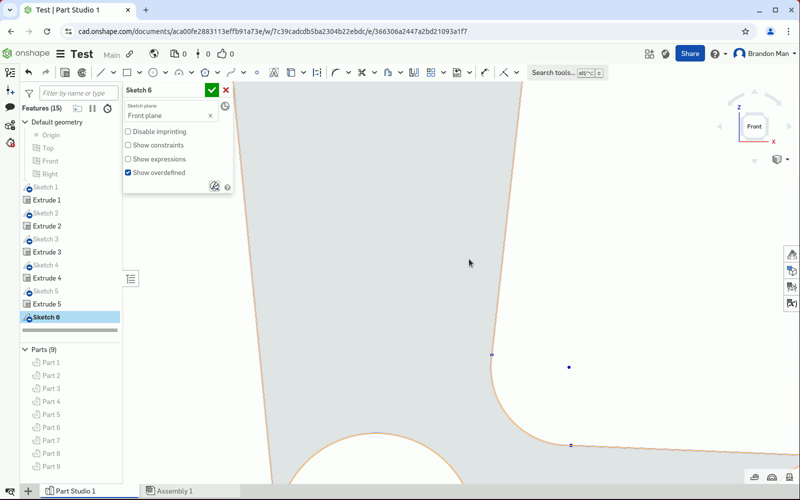
scroll(-6)
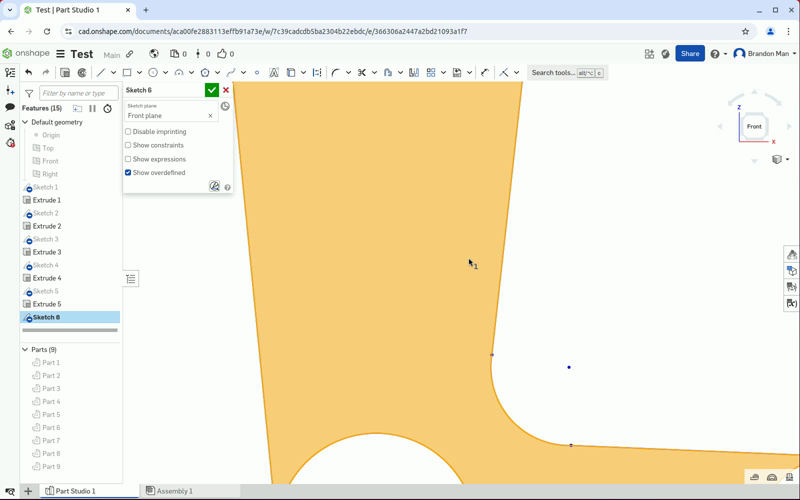
scroll(-6)
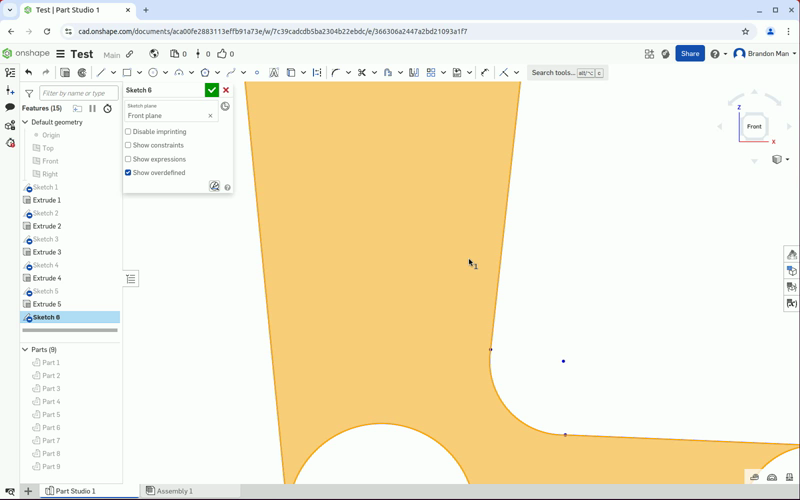
scroll(-6)
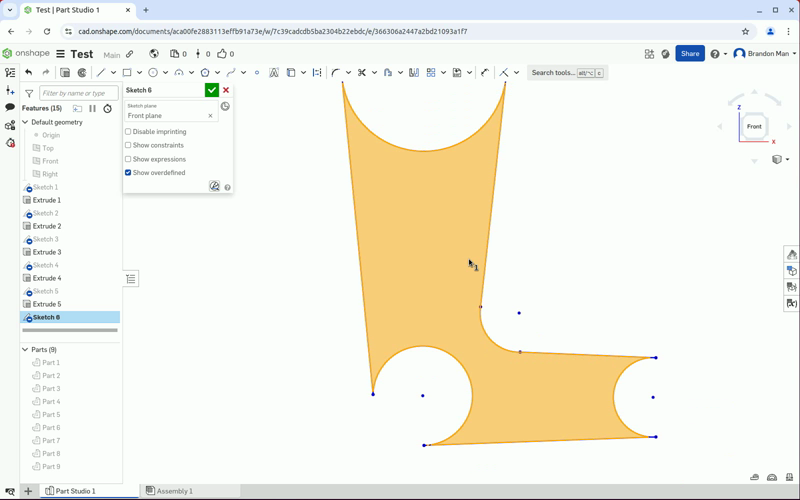
scroll(-6)
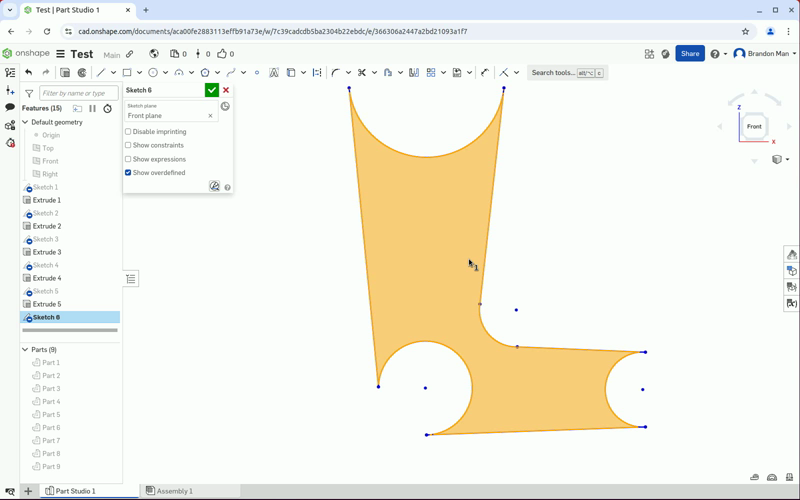
scroll(-6)
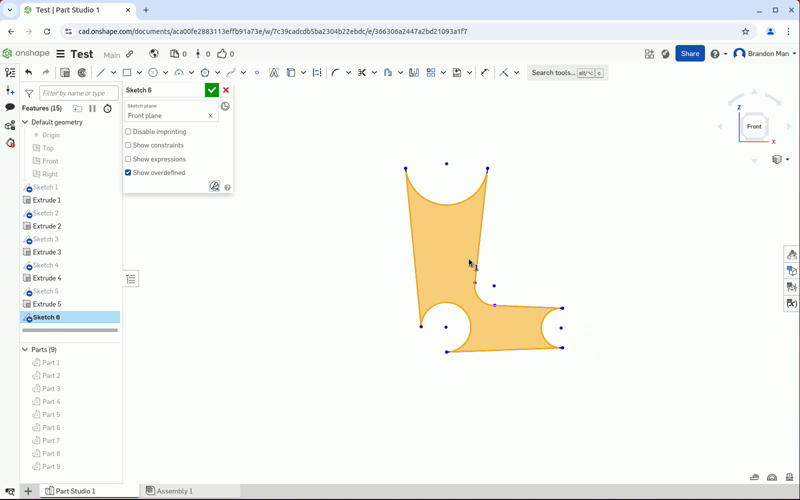
scroll(-6)
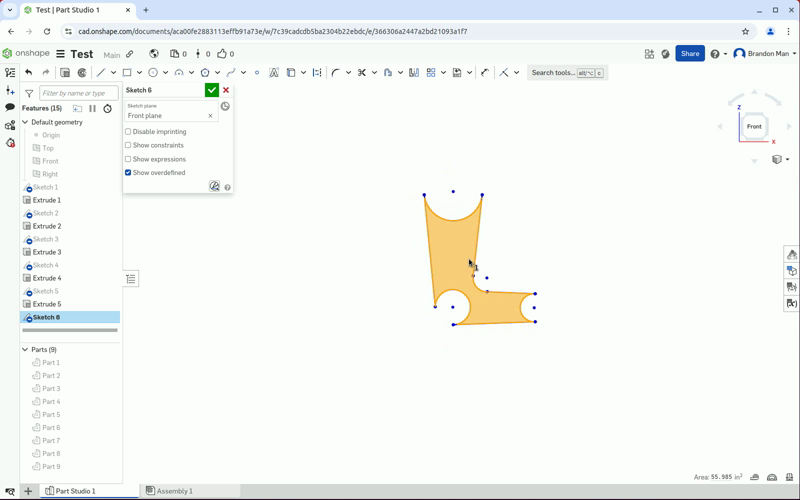
scroll(-6)
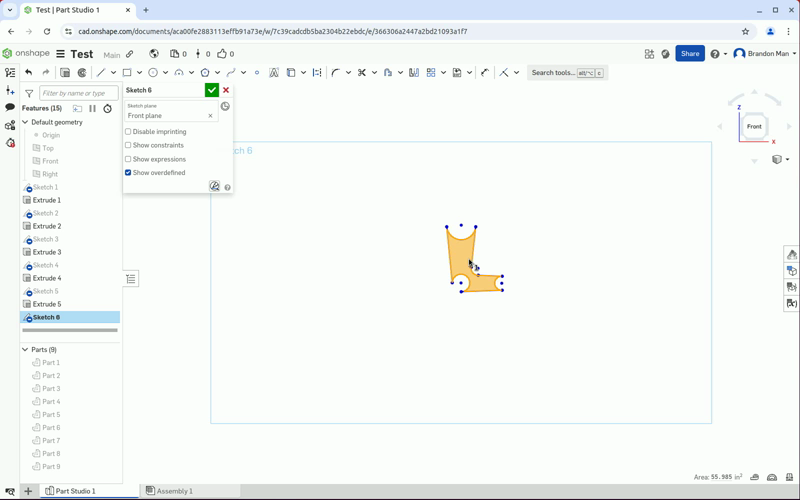
mouse_move(73, 352)
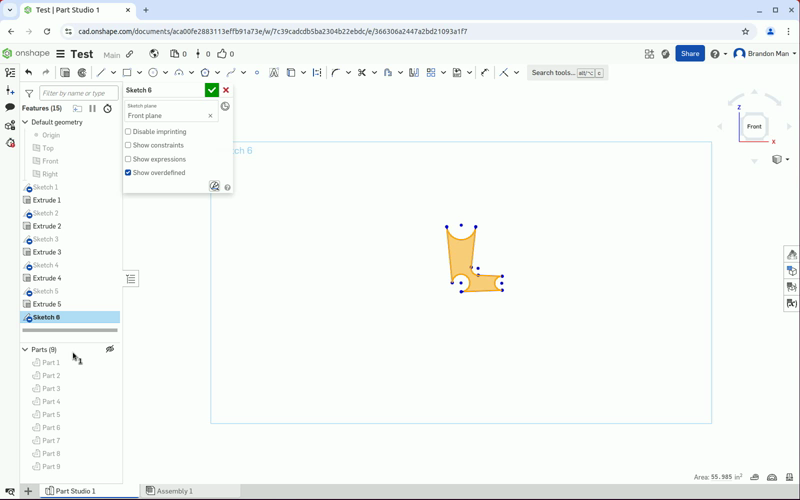
key(shift+y)
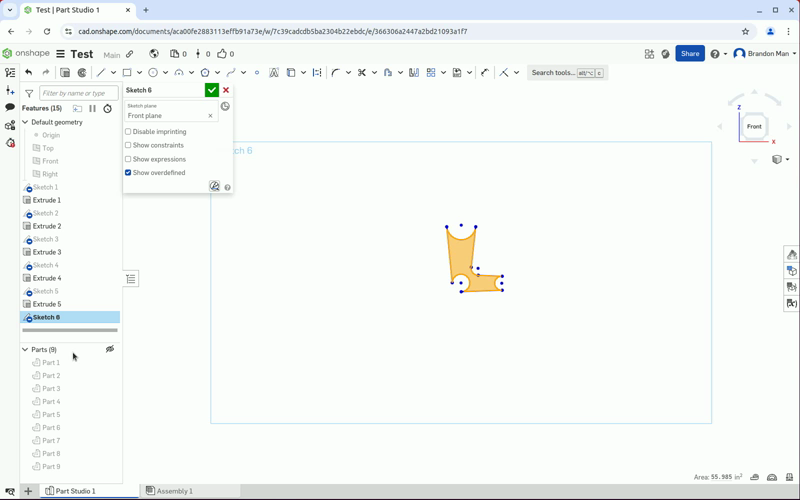
key(shift+e)
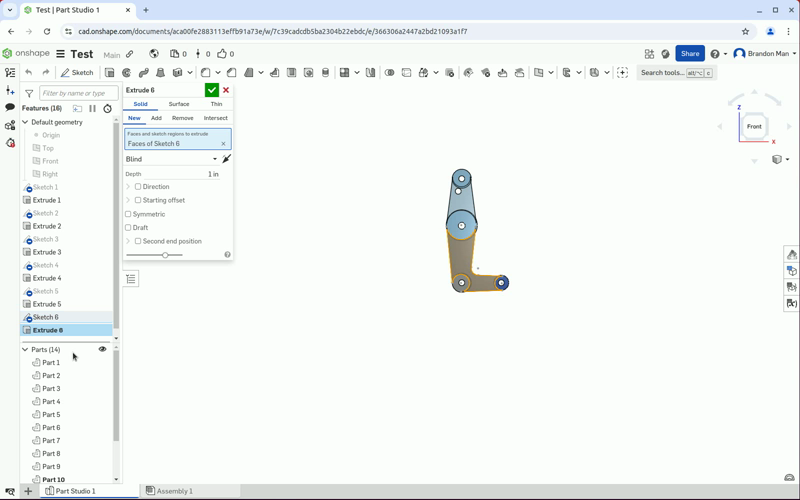
mouse_move(143, 106)
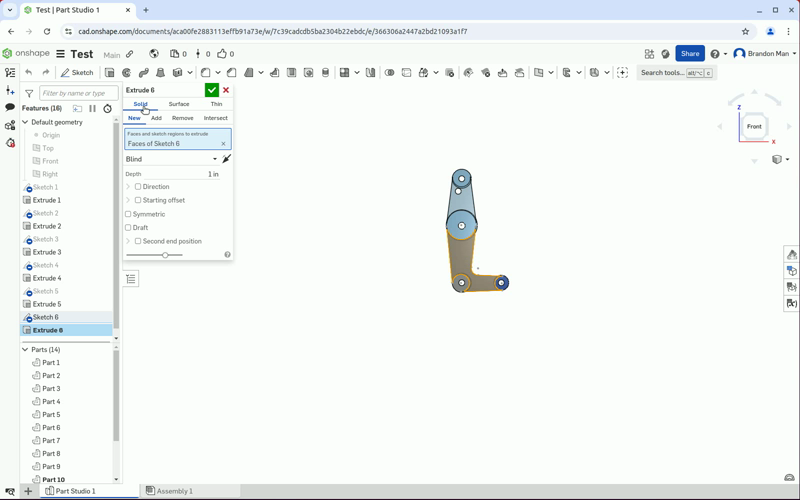
click(143, 106)
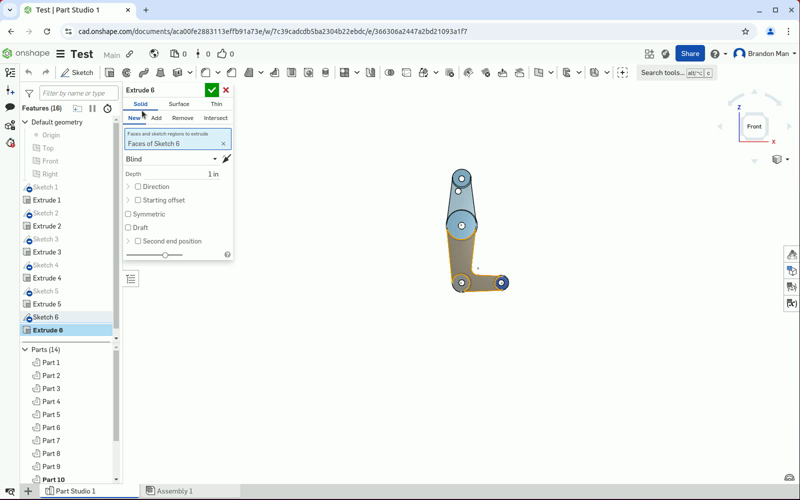
mouse_move(137, 120)
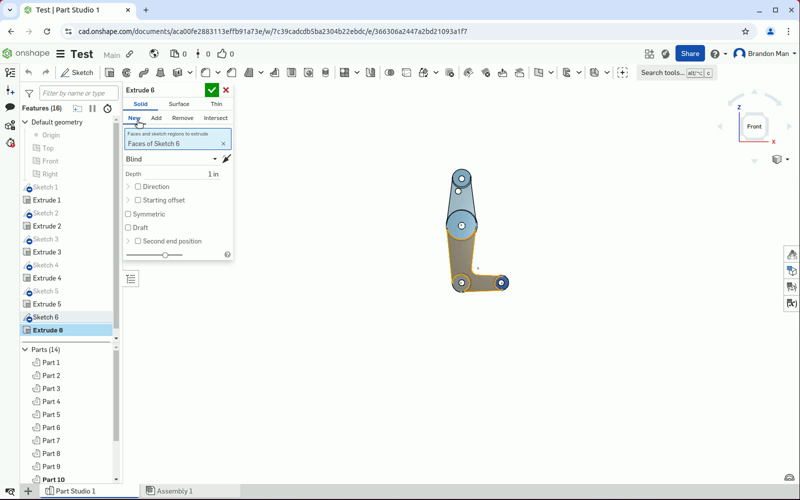
click(137, 120)
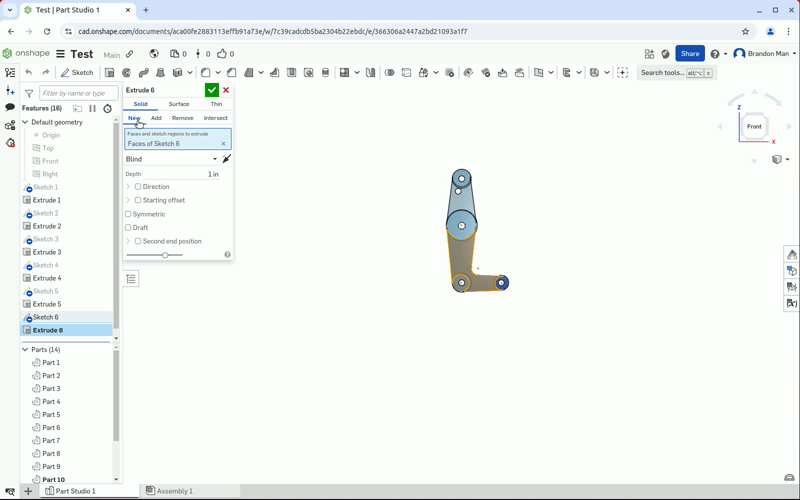
key(tab, 4)
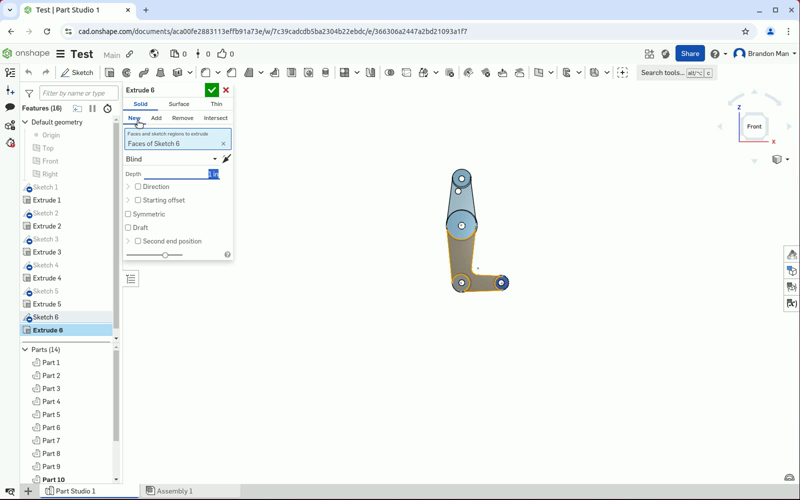
text(0.481)
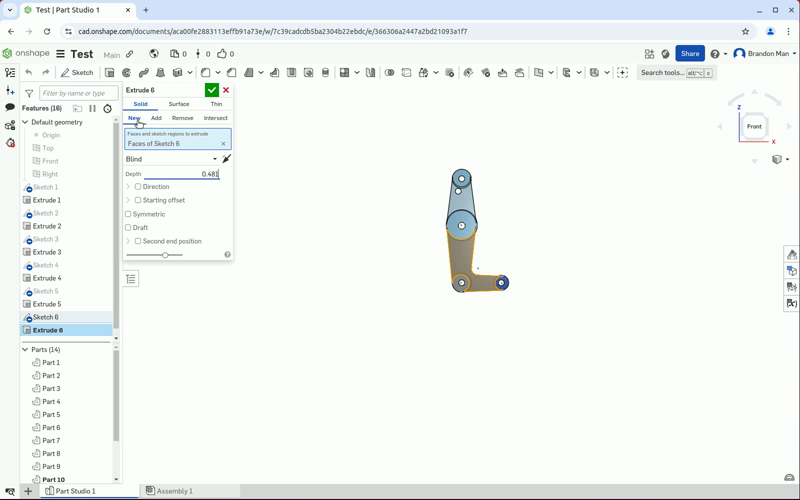
key(enter)
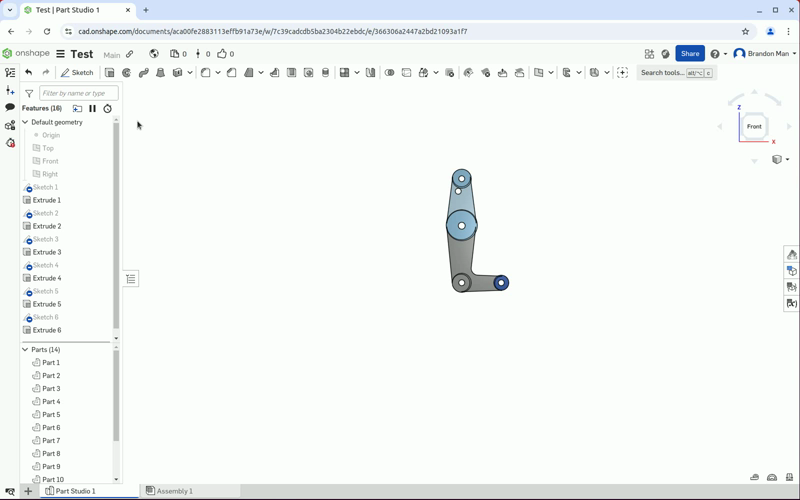
key(shift+h)
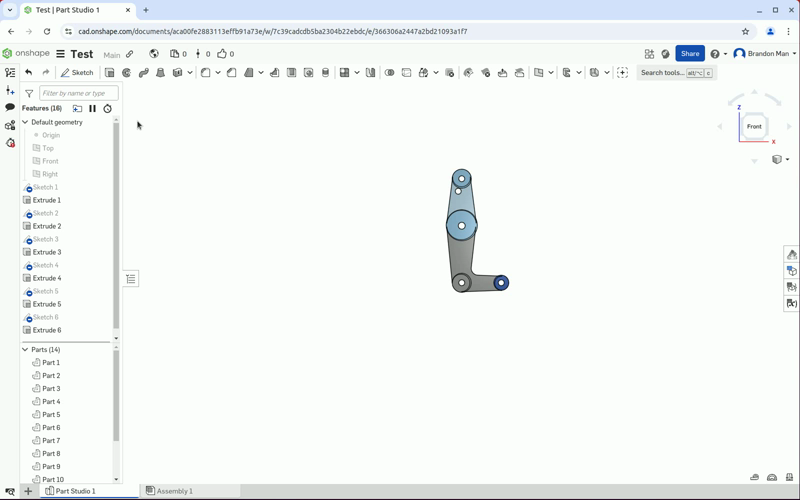
key(shift+h)
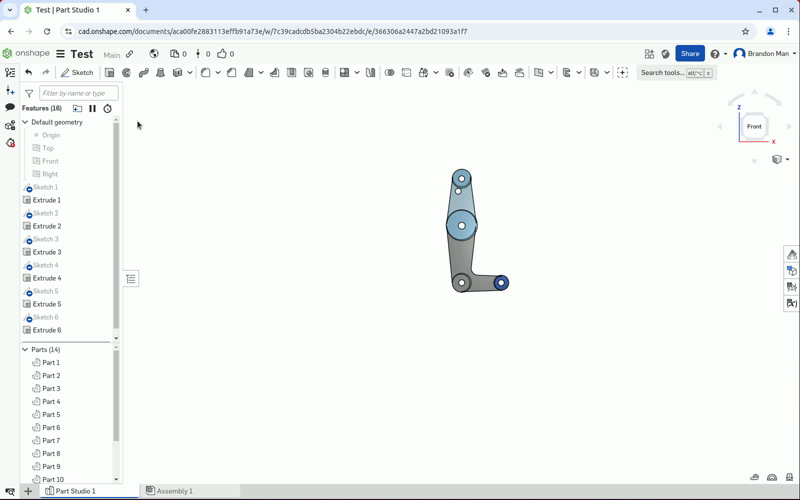
key(shift+7)
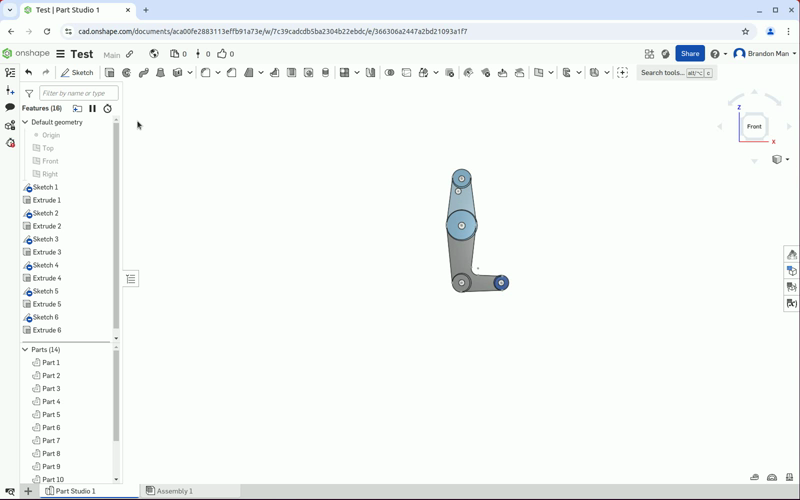
key(left, 2)
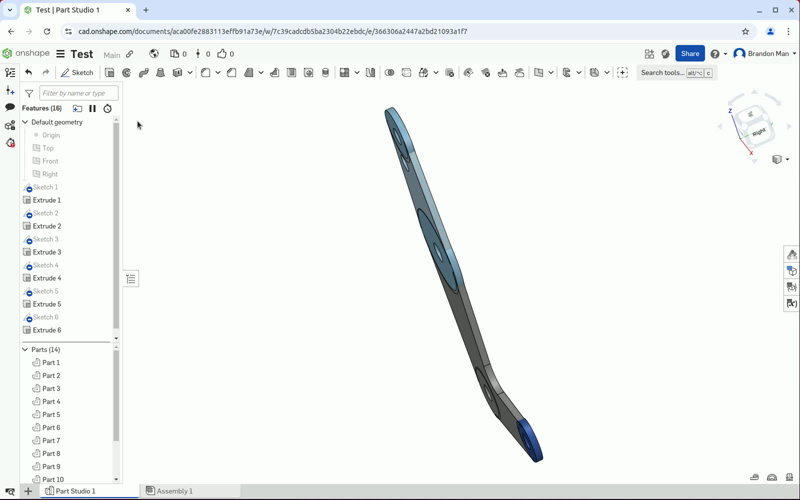
key(down, 2)
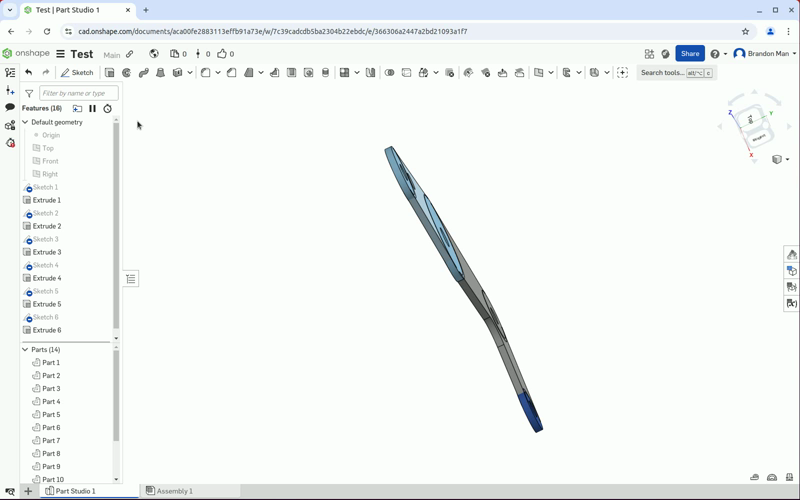
key(up, 2)
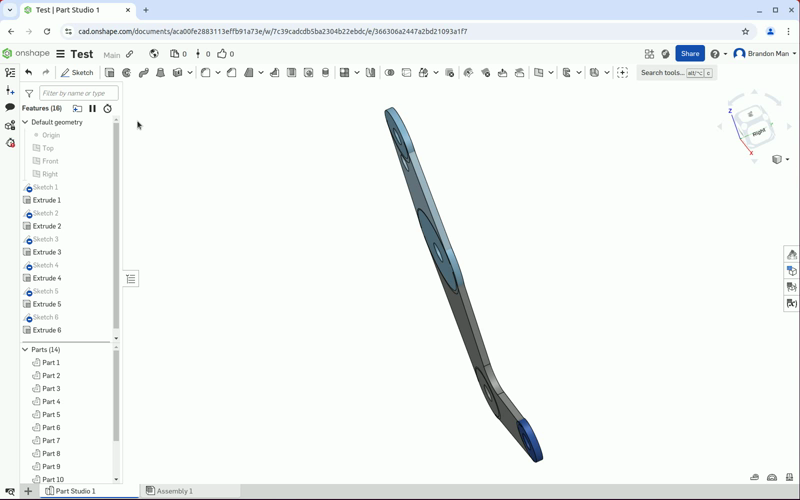
key(right, 2)
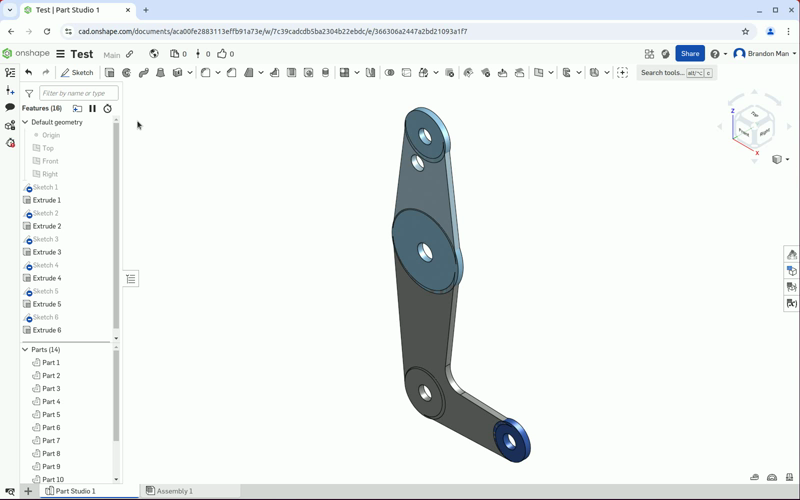
mouse_move(69, 189)
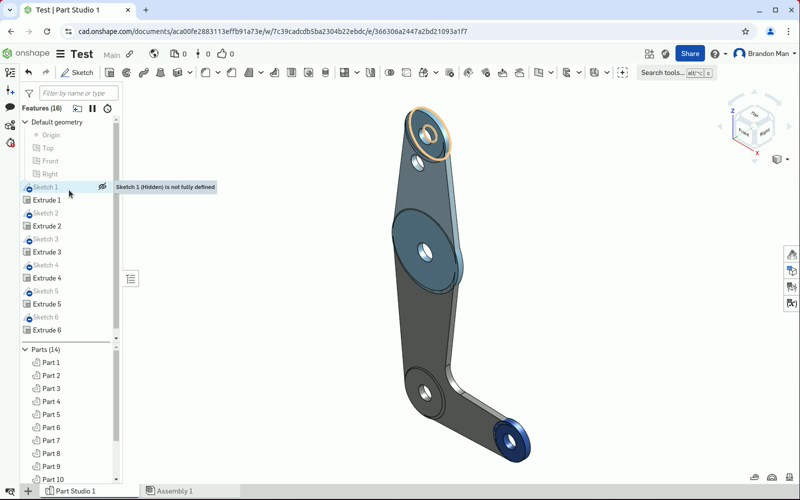
click(69, 189)